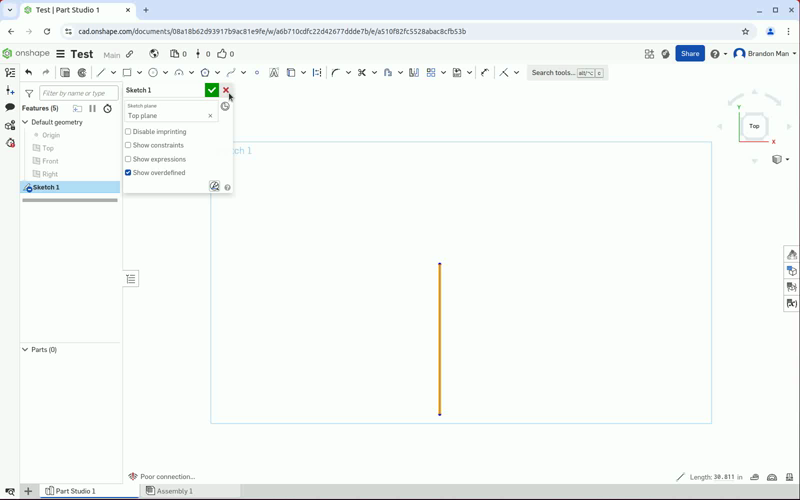
key(shift+h)
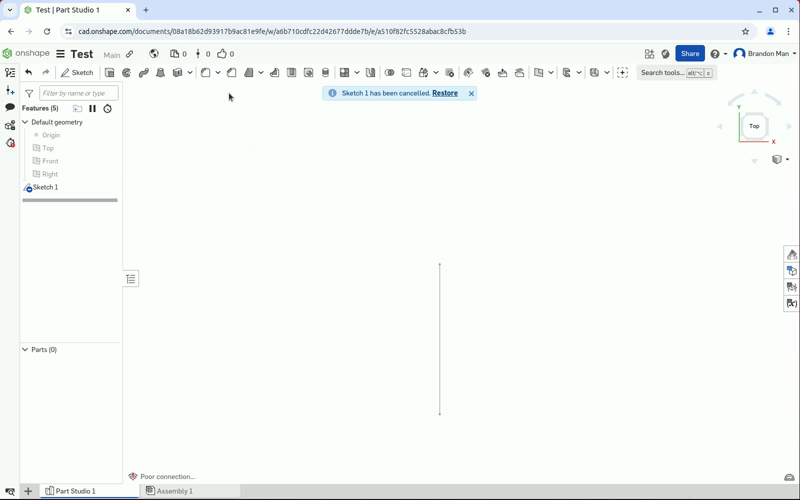
key(shift+s)
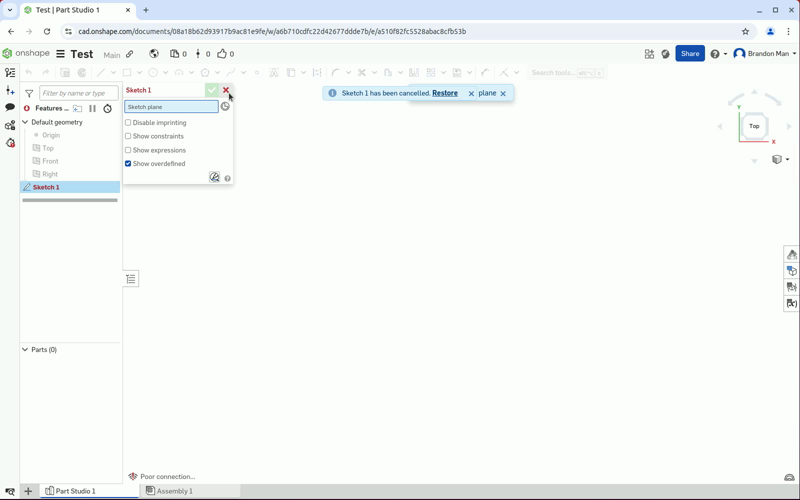
mouse_move(73, 150)
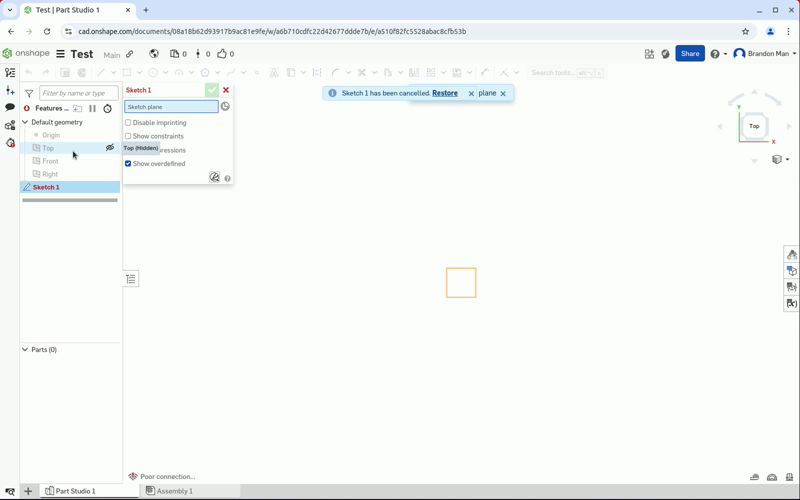
click(73, 150)
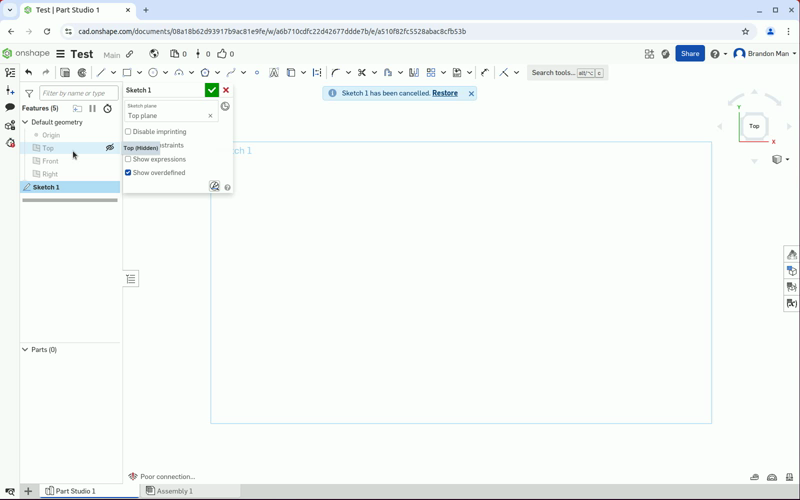
mouse_move(73, 352)
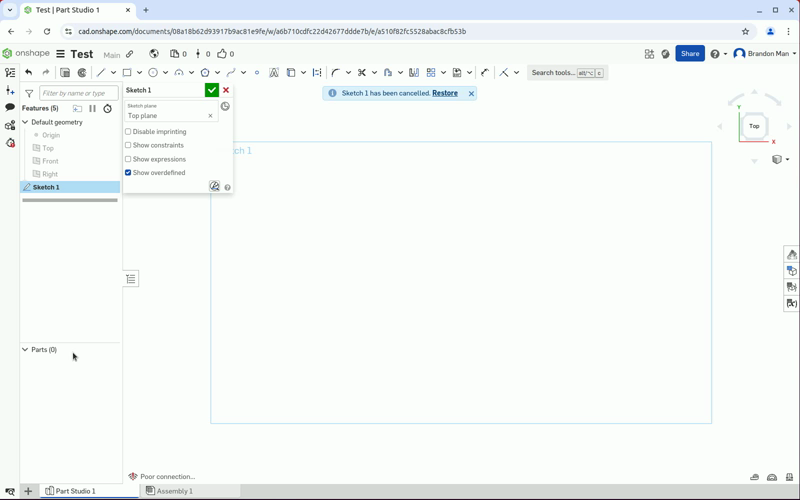
key(y)
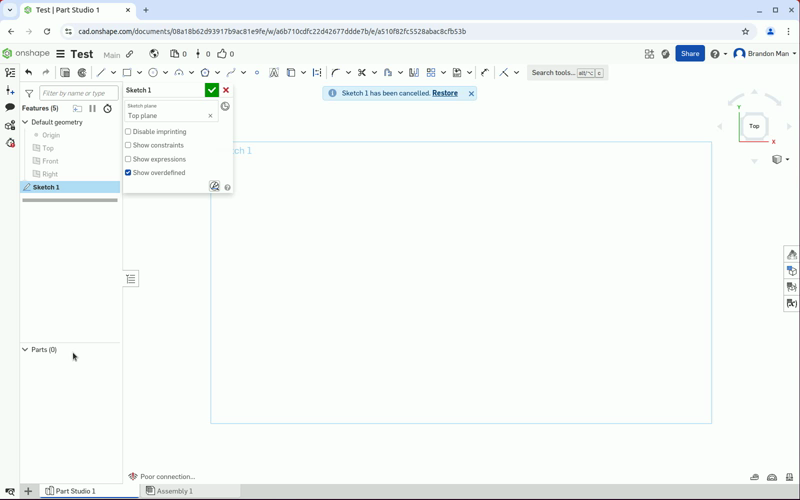
key(c)
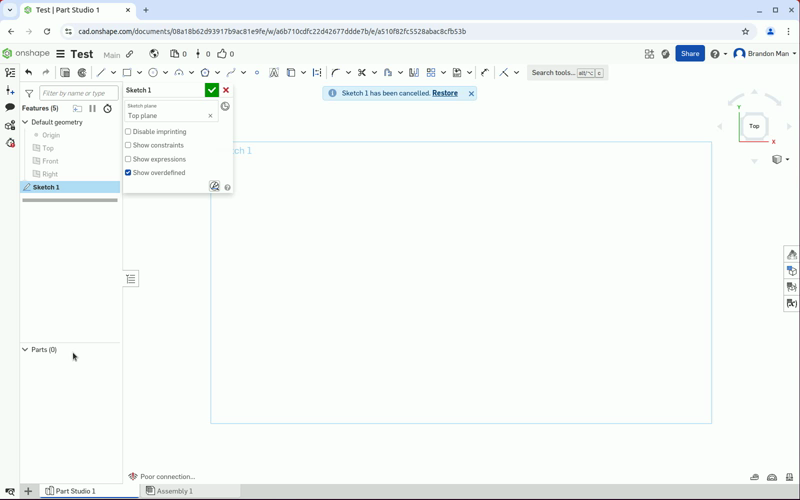
key_down(shift)
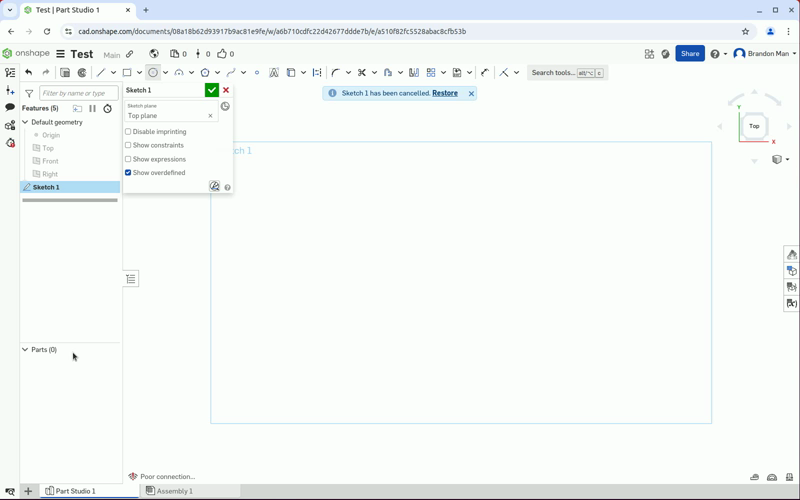
mouse_move(510, 332)
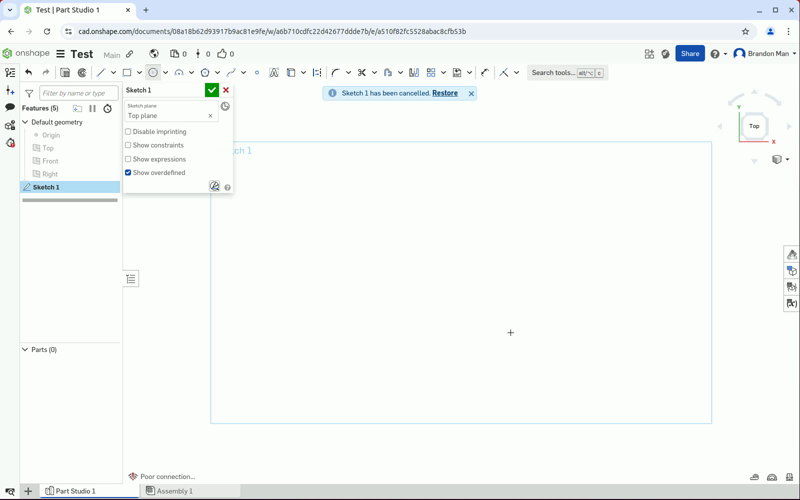
click(510, 332)
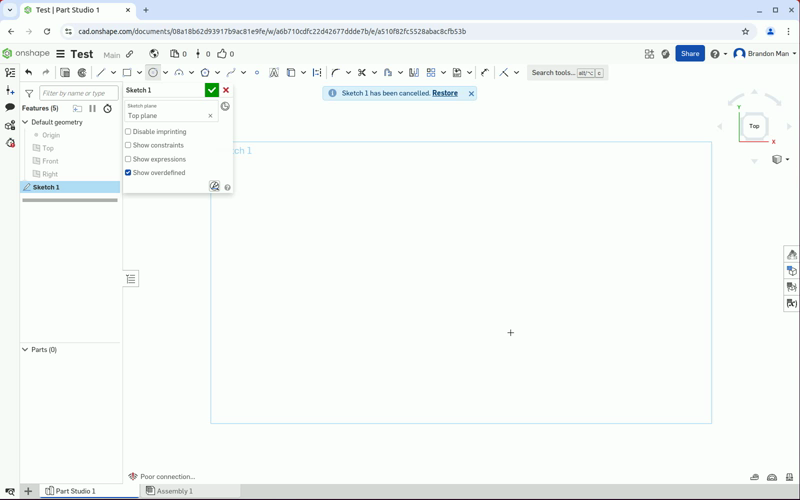
key_up(shift)
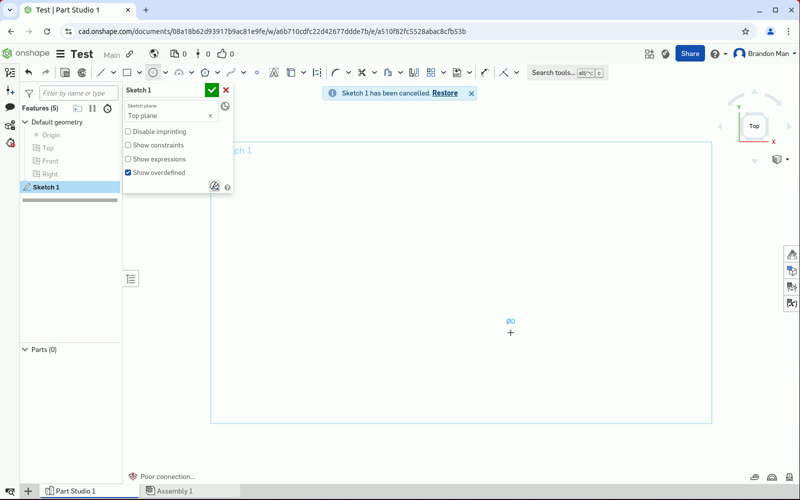
mouse_move(516, 332)
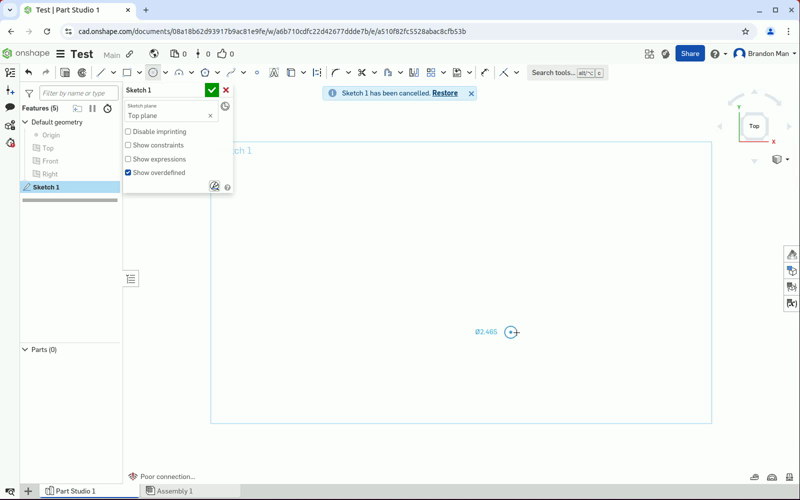
click(516, 332)
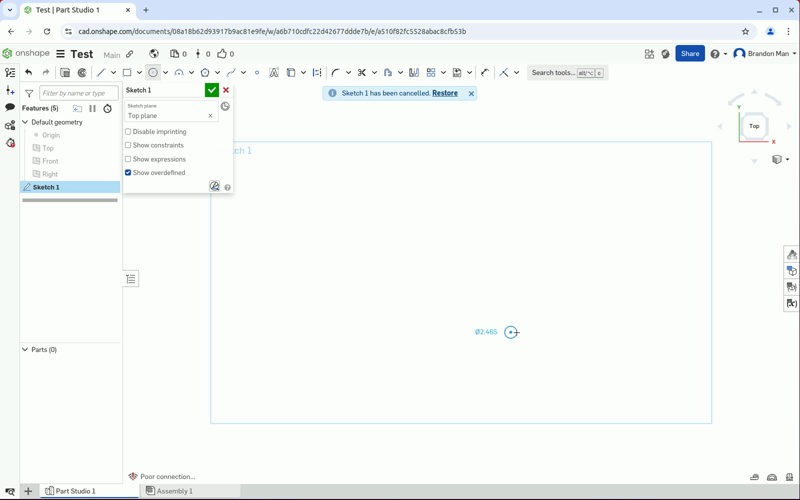
key(esc)
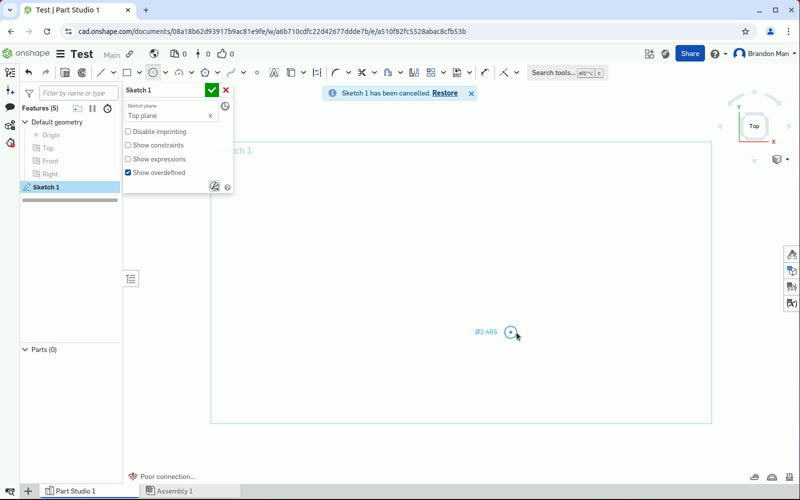
mouse_move(514, 334)
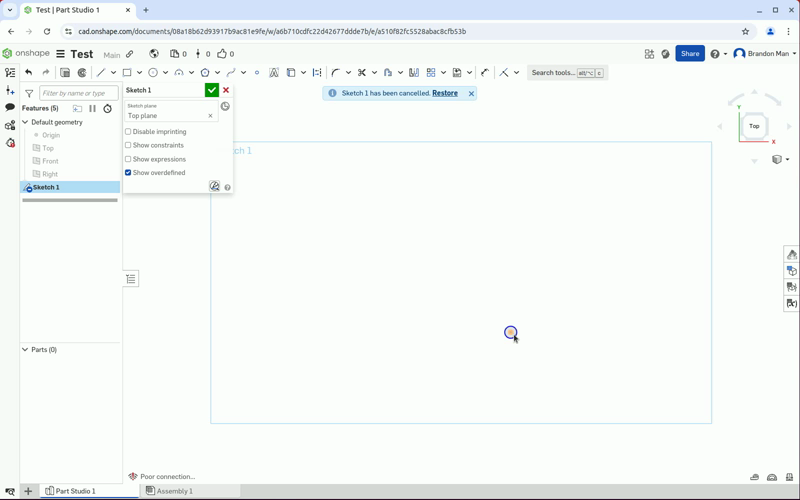
scroll(6)
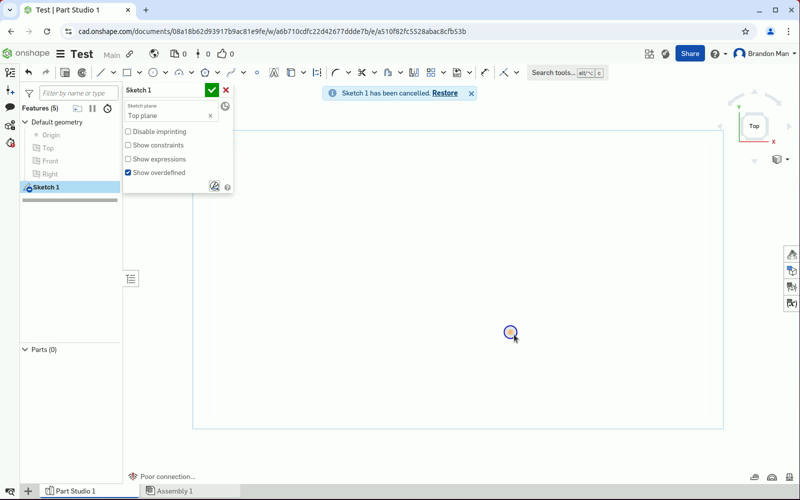
scroll(6)
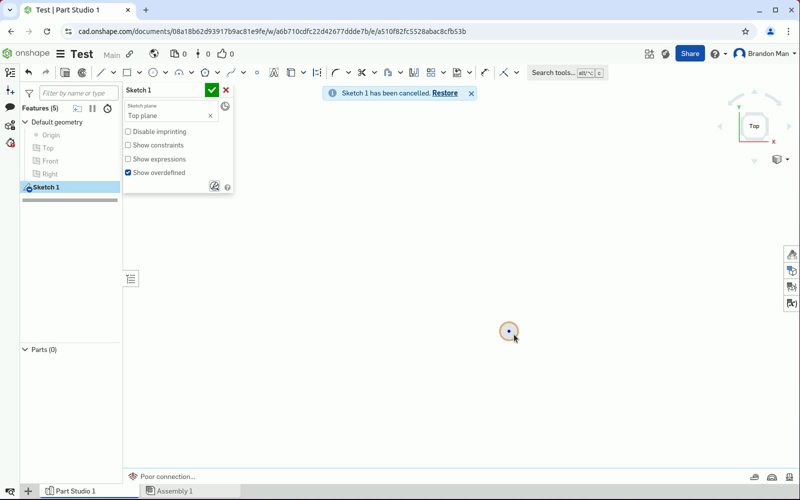
scroll(6)
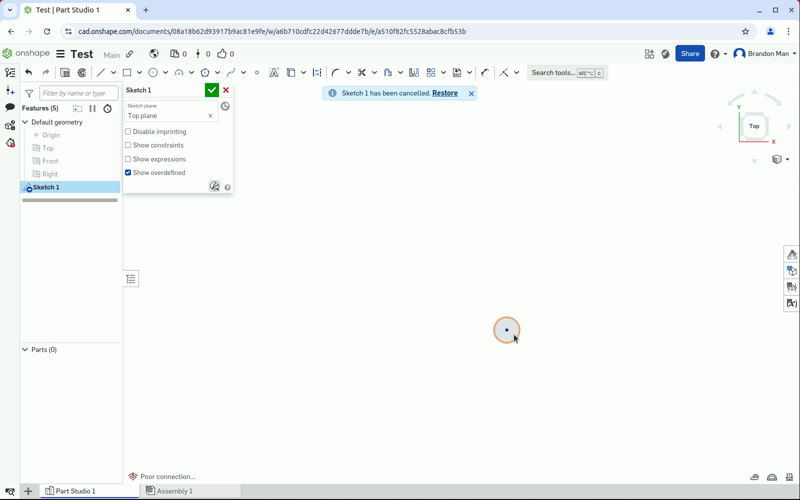
scroll(6)
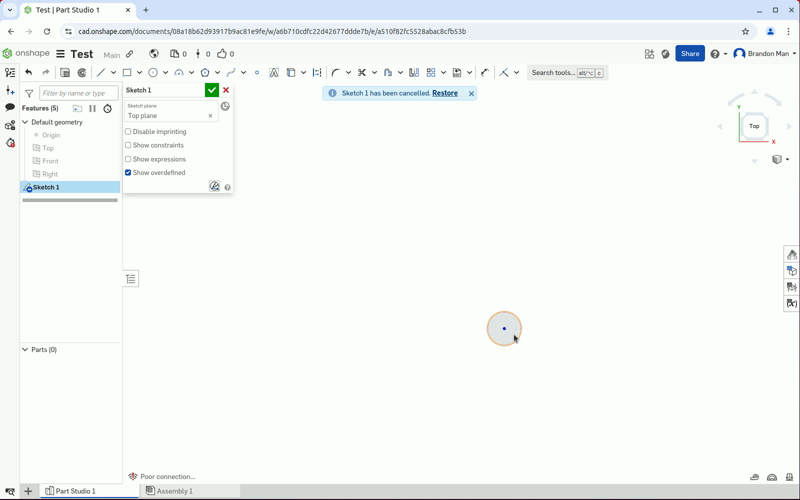
scroll(6)
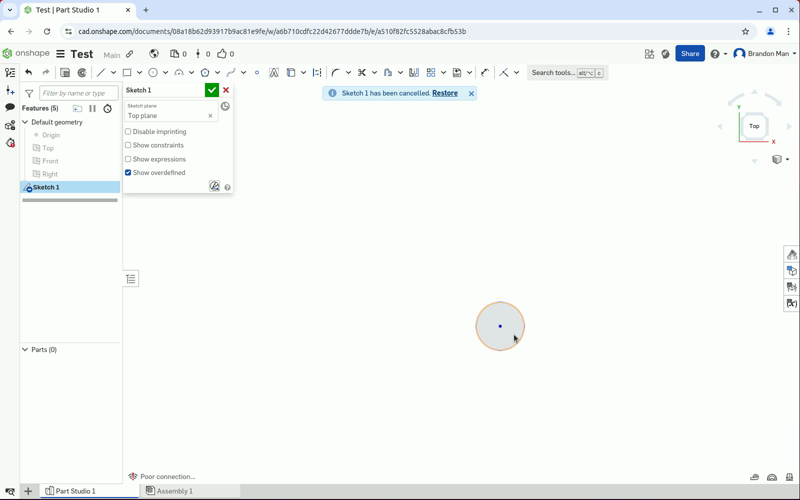
scroll(6)
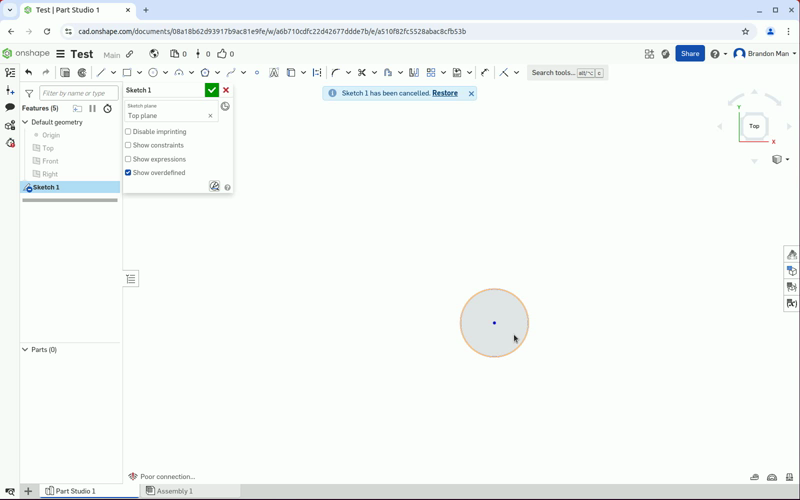
scroll(6)
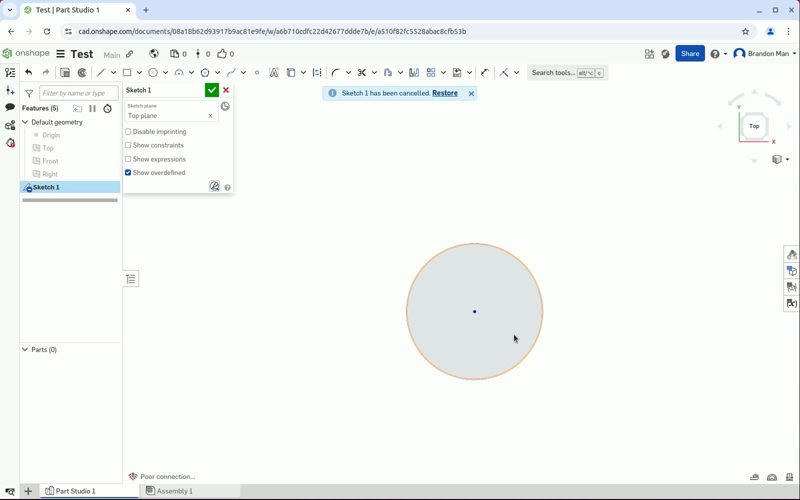
click(514, 334)
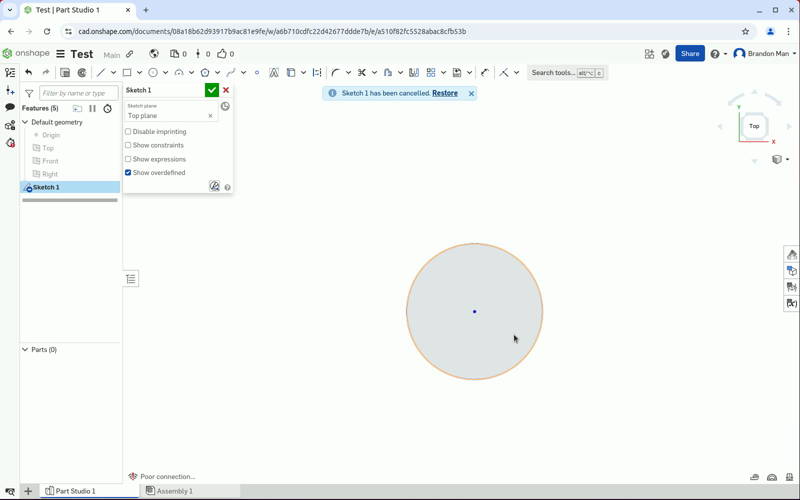
scroll(-6)
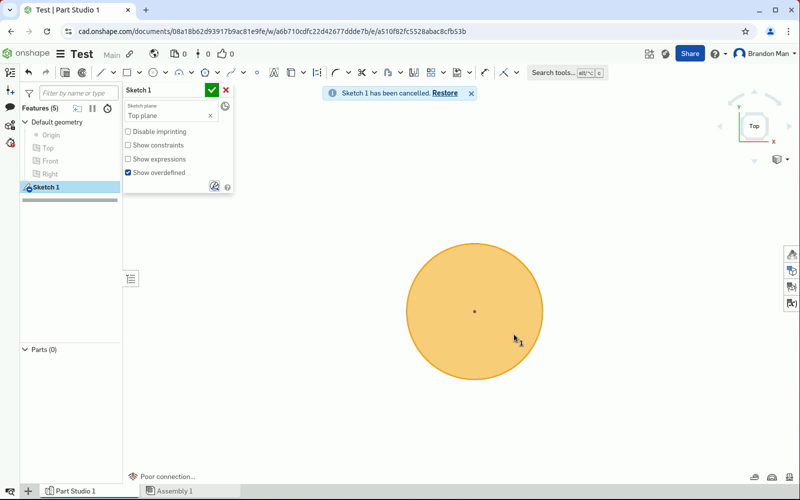
scroll(-6)
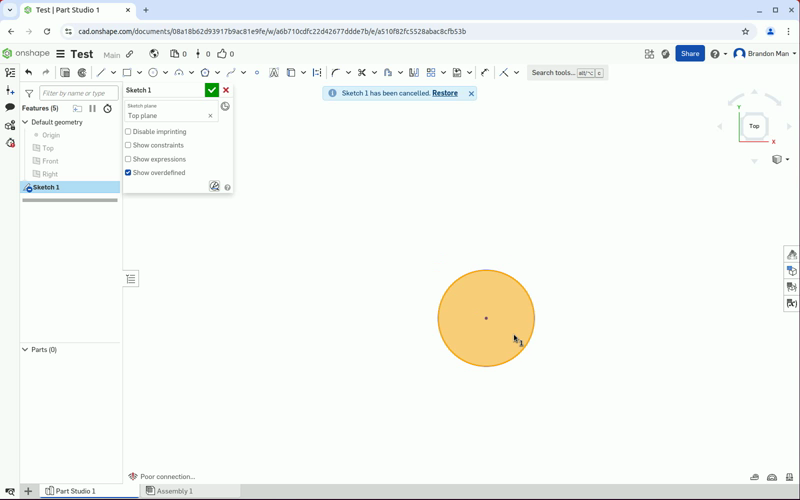
scroll(-6)
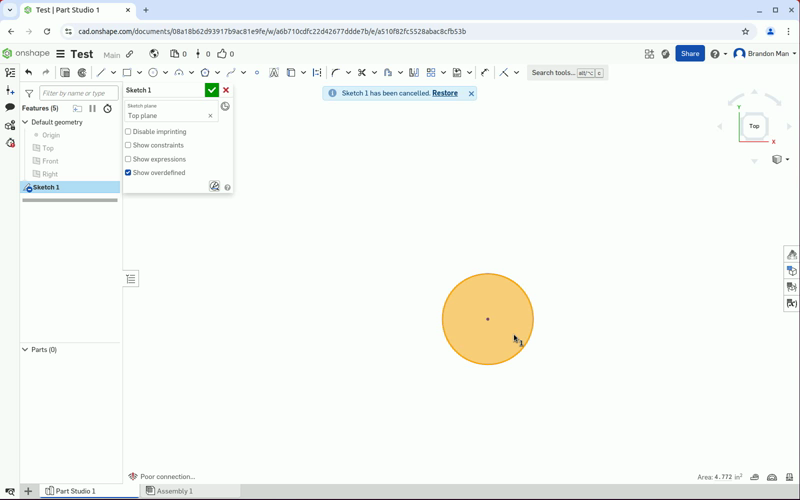
scroll(-6)
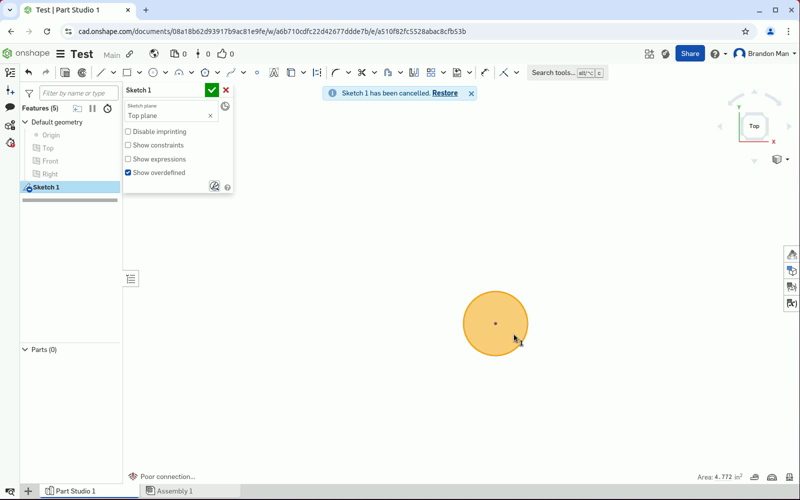
scroll(-6)
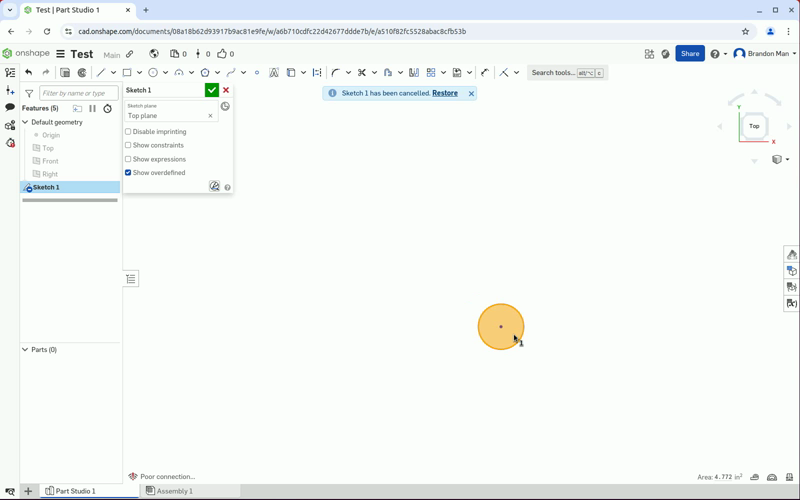
scroll(-6)
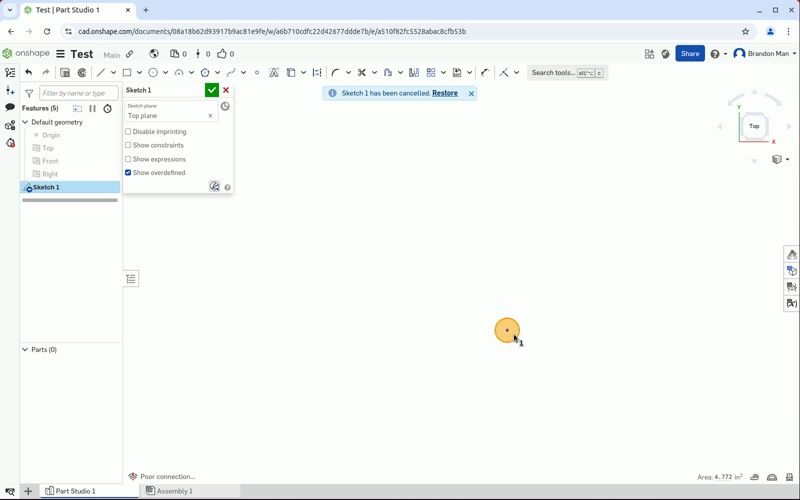
scroll(-6)
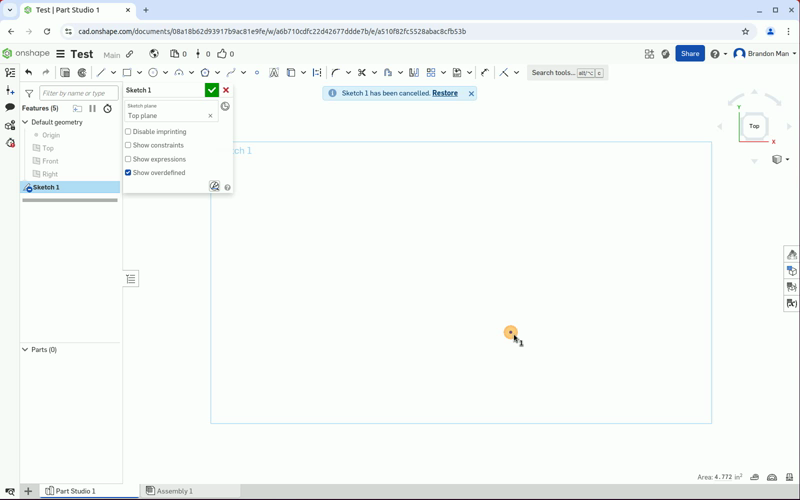
mouse_move(73, 352)
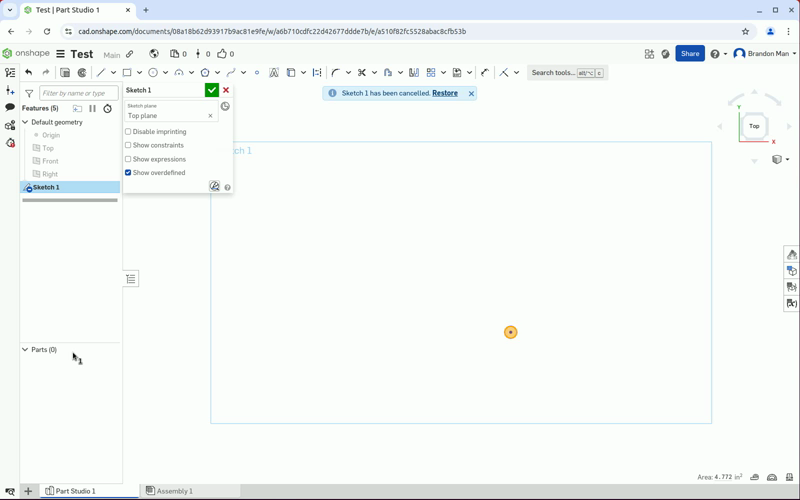
key(shift+y)
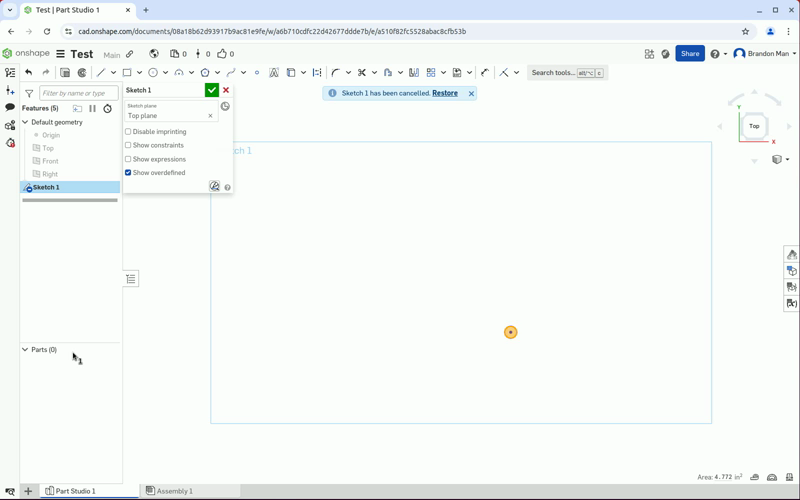
key(shift+e)
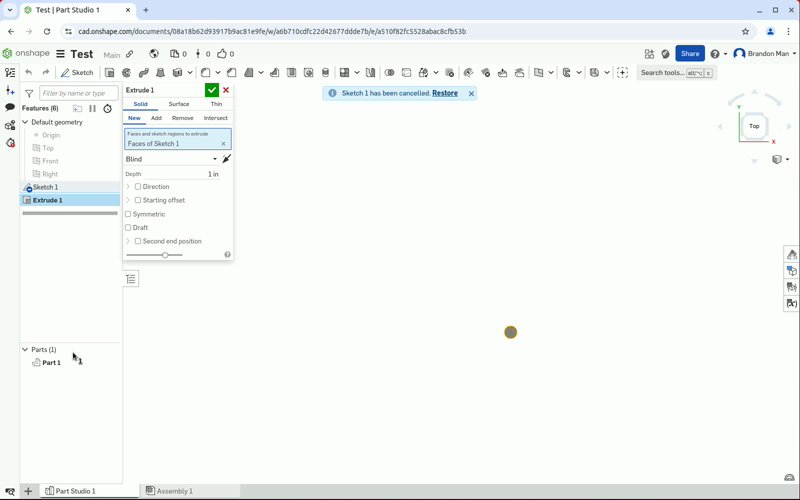
mouse_move(143, 106)
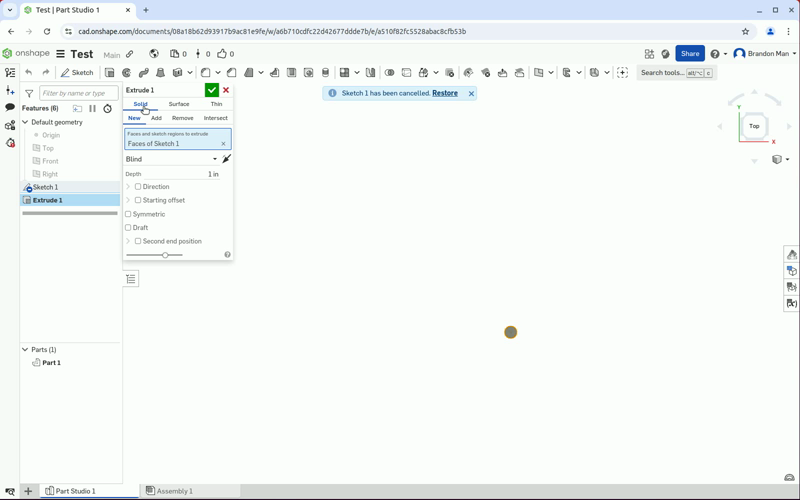
click(143, 106)
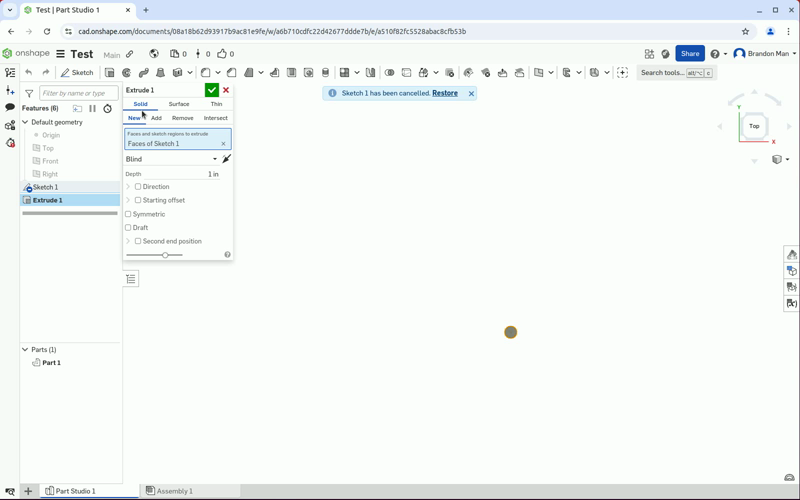
mouse_move(137, 120)
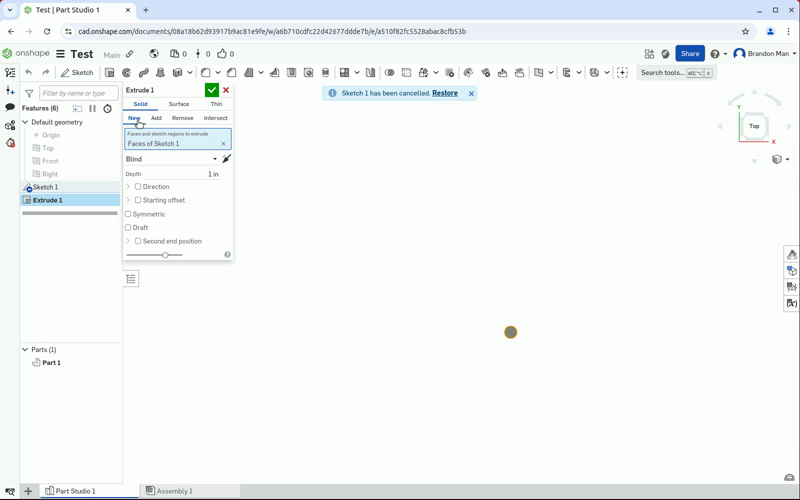
click(137, 120)
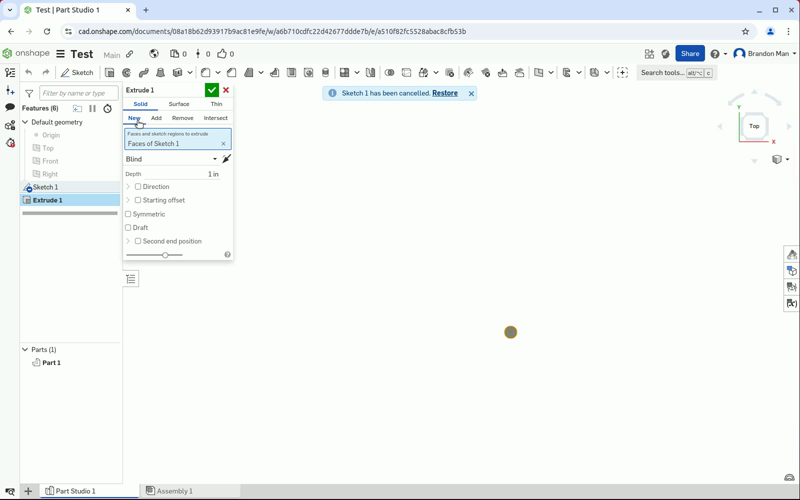
key(tab, 4)
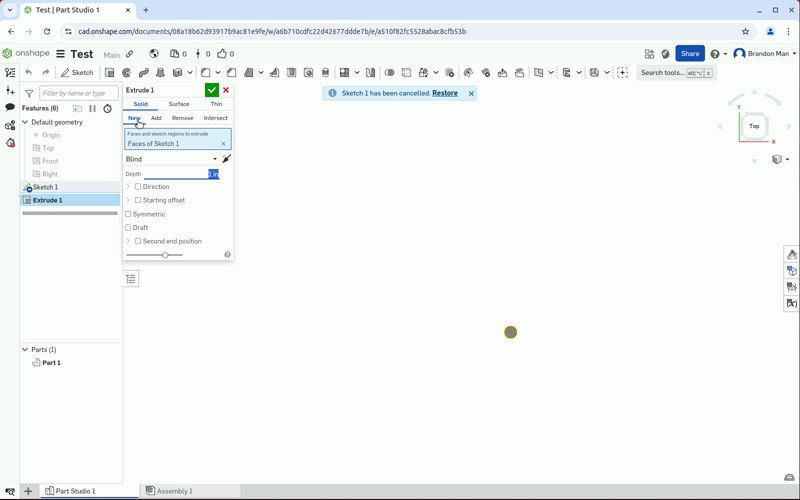
text(19.979)
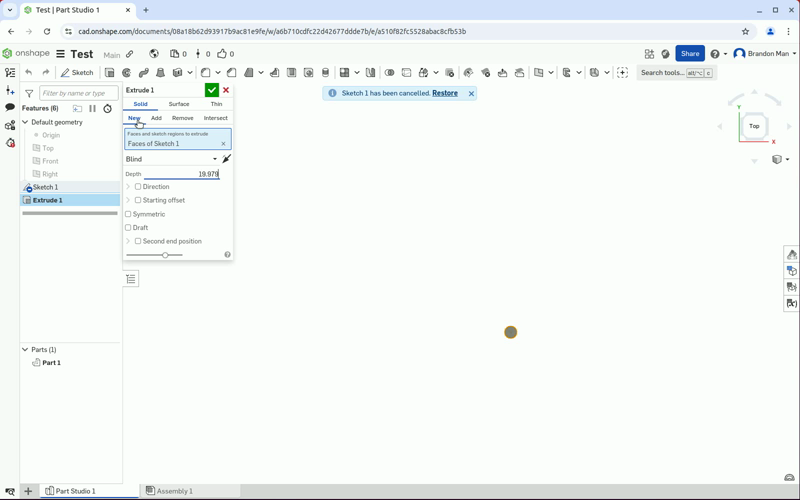
key(enter)
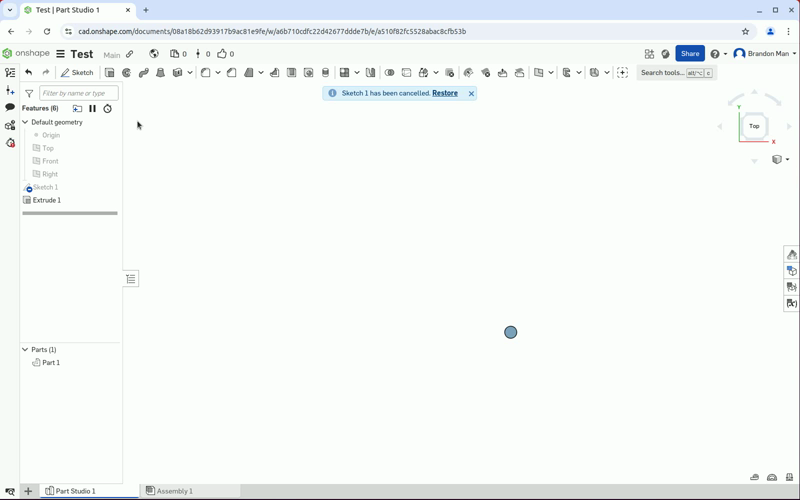
key(shift+h)
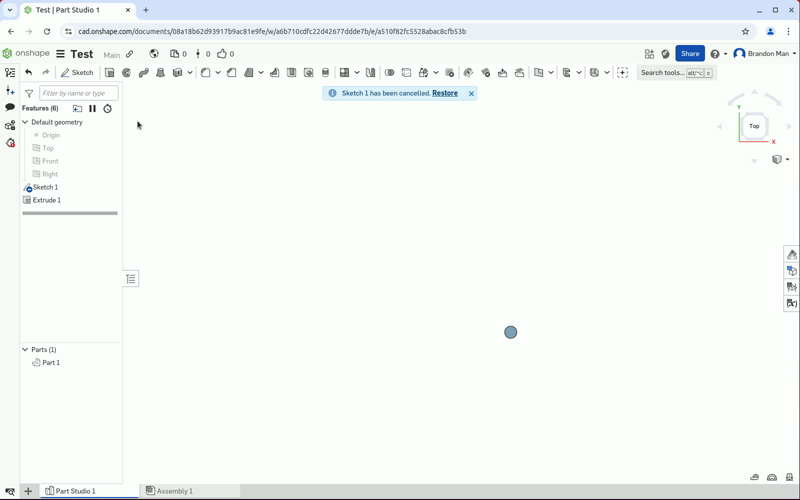
key(shift+h)
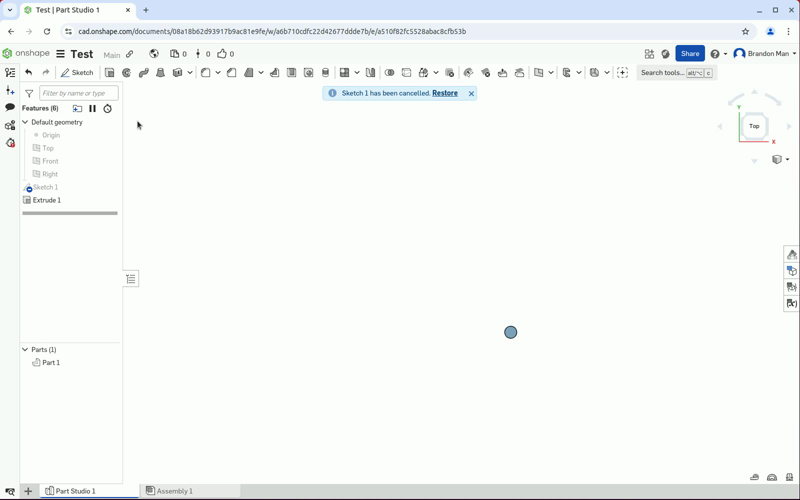
mouse_move(73, 189)
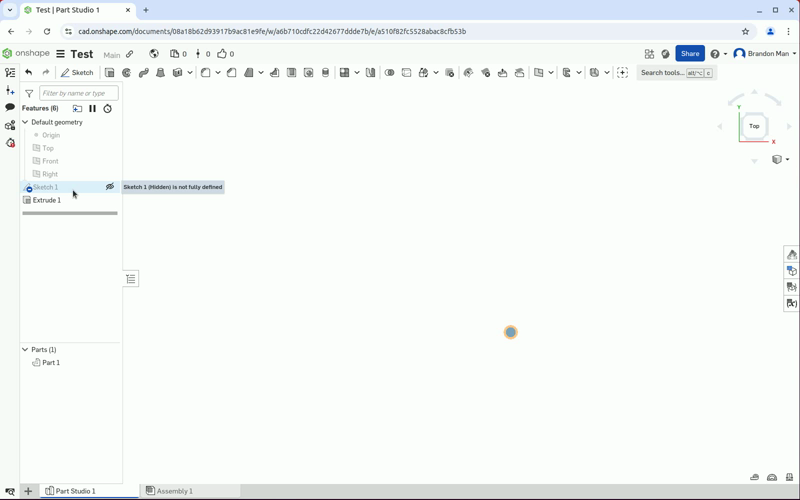
click(73, 189)
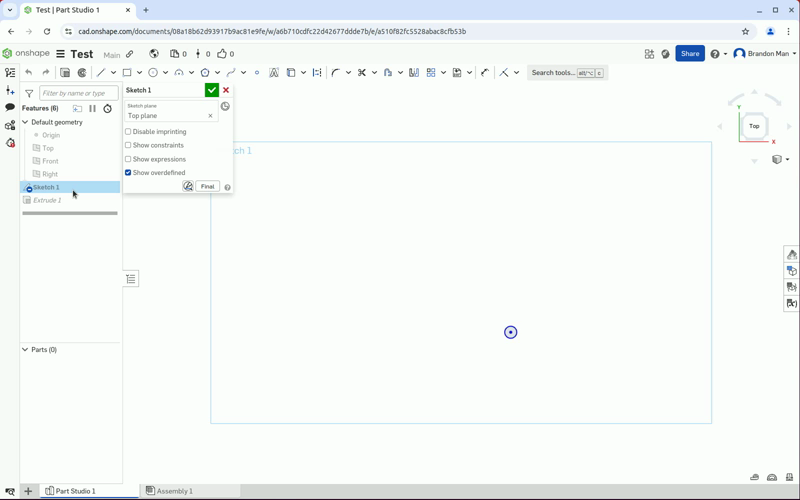
mouse_move(229, 92)
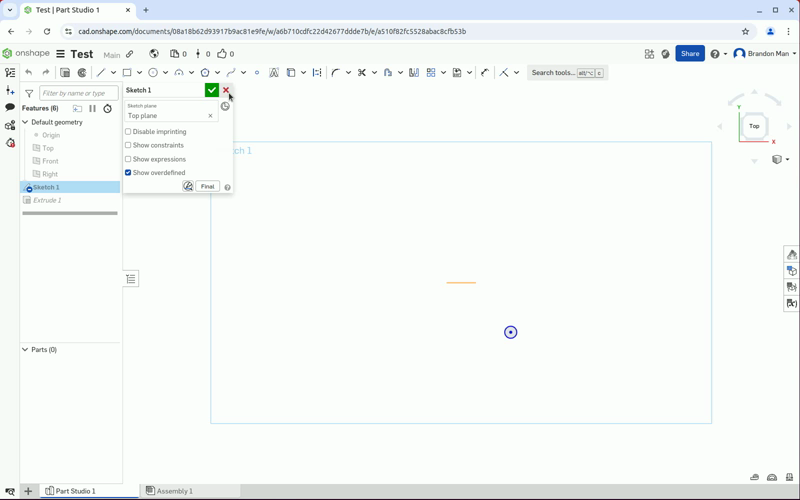
click(229, 92)
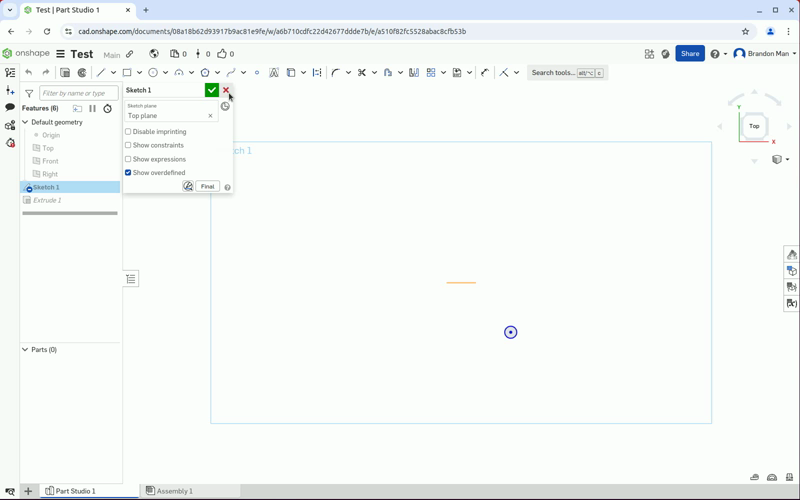
key(shift+s)
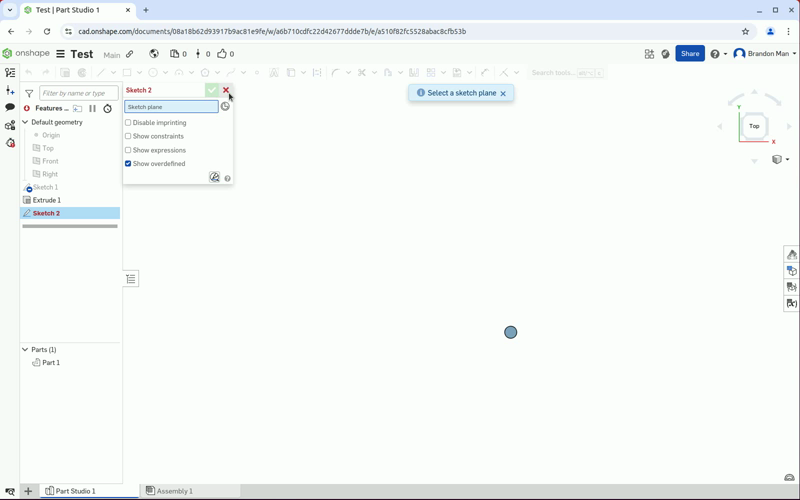
mouse_move(73, 150)
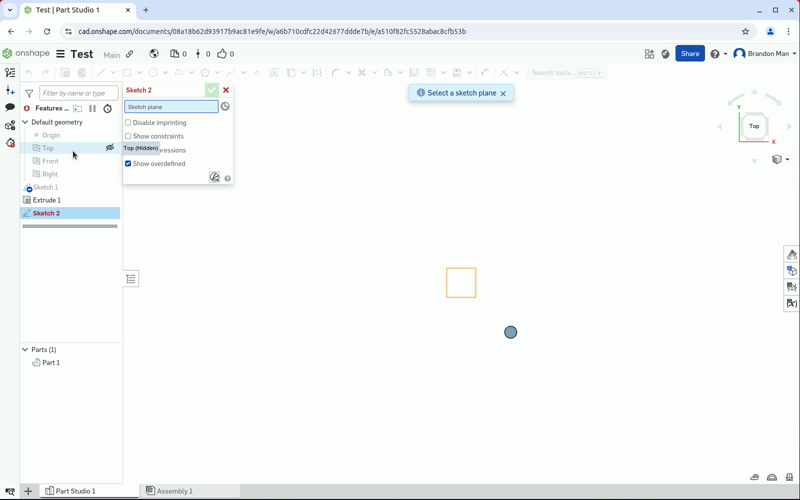
click(73, 150)
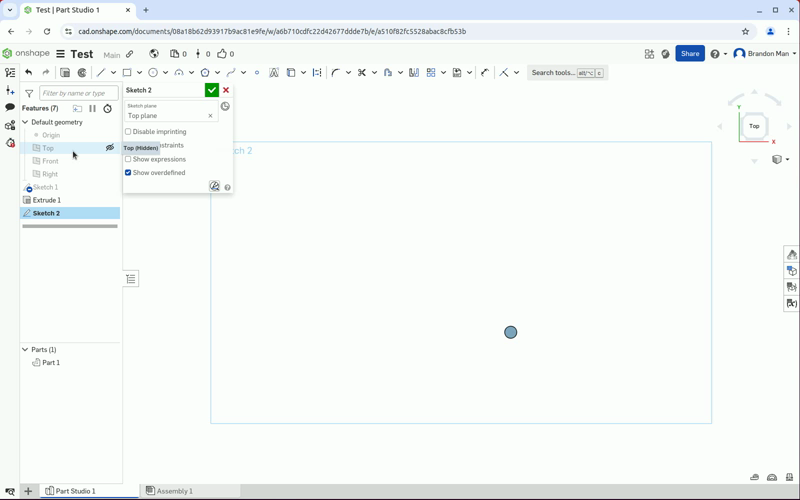
mouse_move(73, 352)
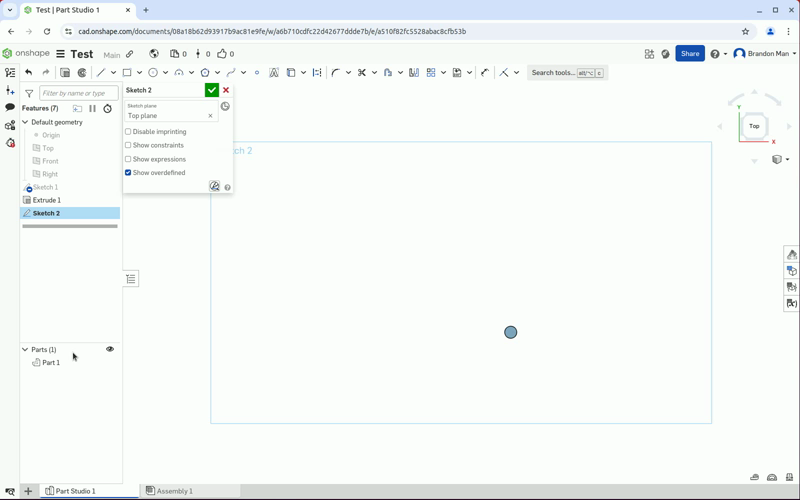
key(y)
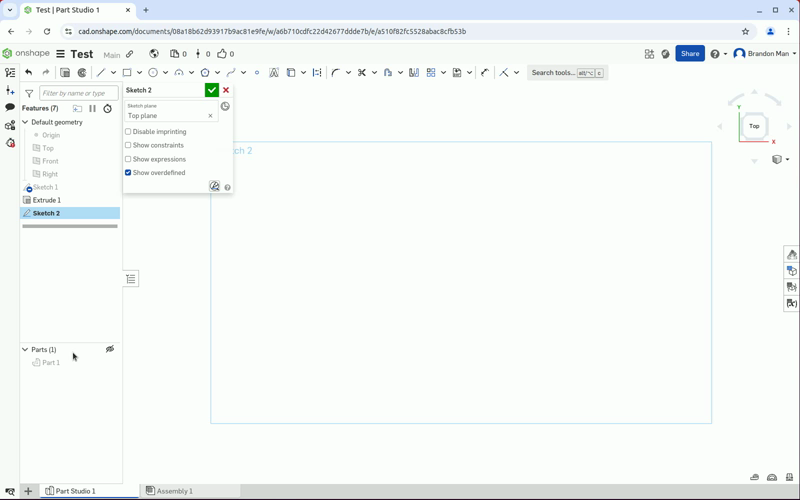
key(c)
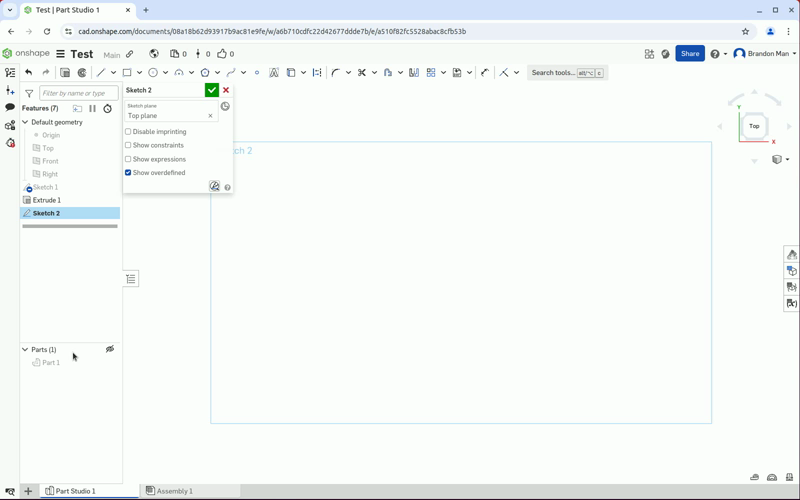
key_down(shift)
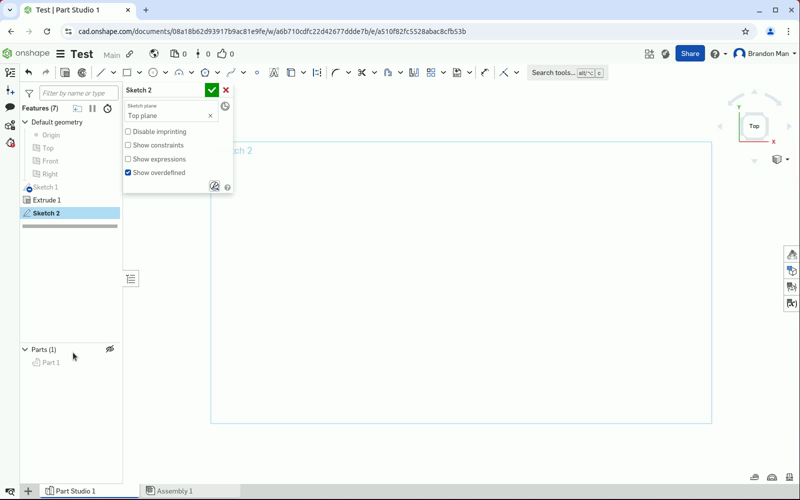
mouse_move(413, 330)
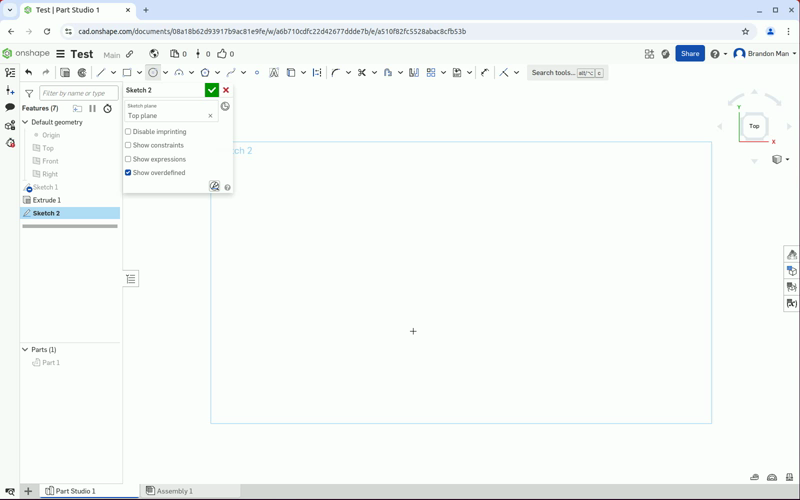
click(413, 330)
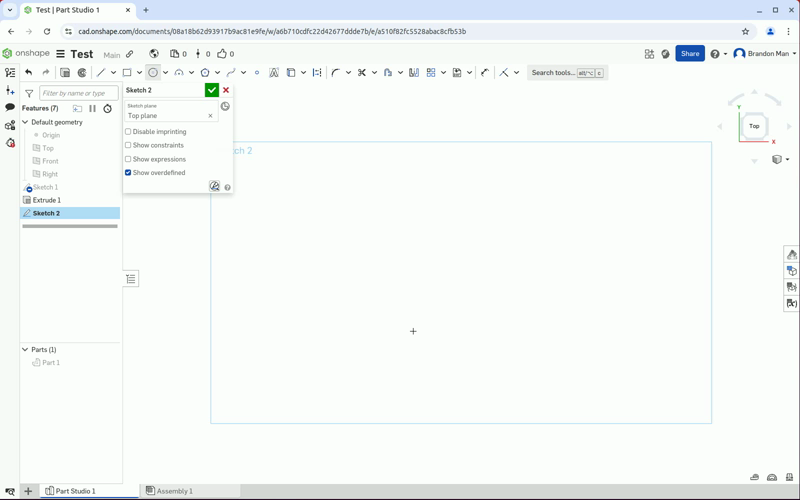
key_up(shift)
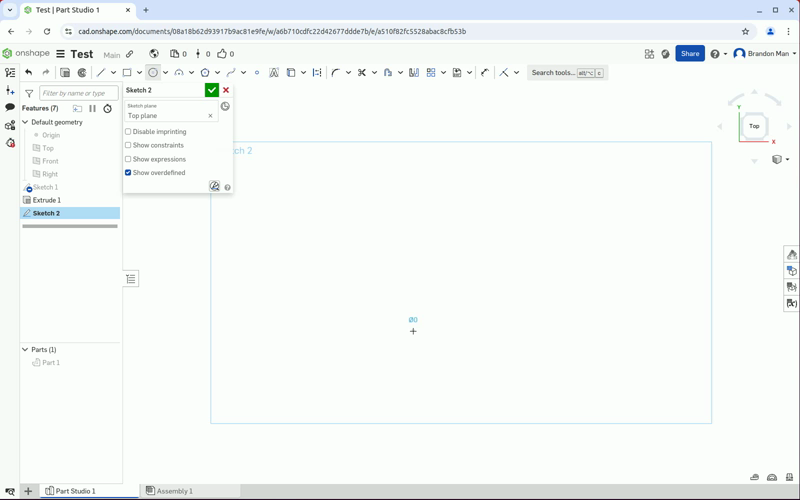
mouse_move(419, 330)
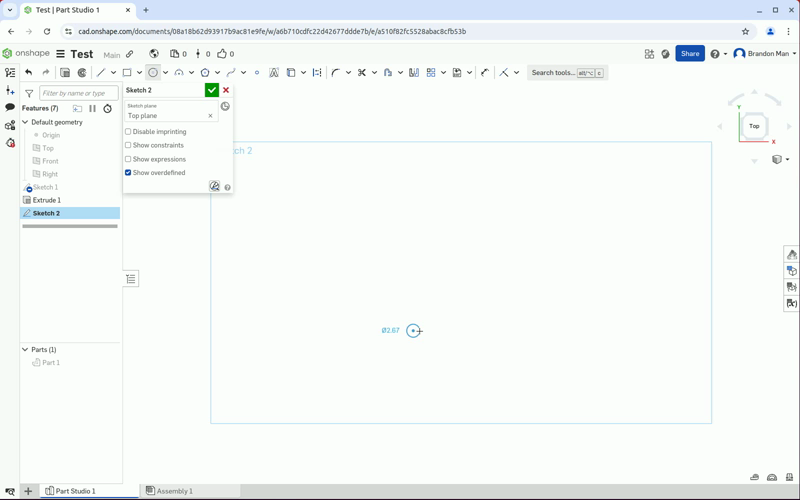
click(419, 330)
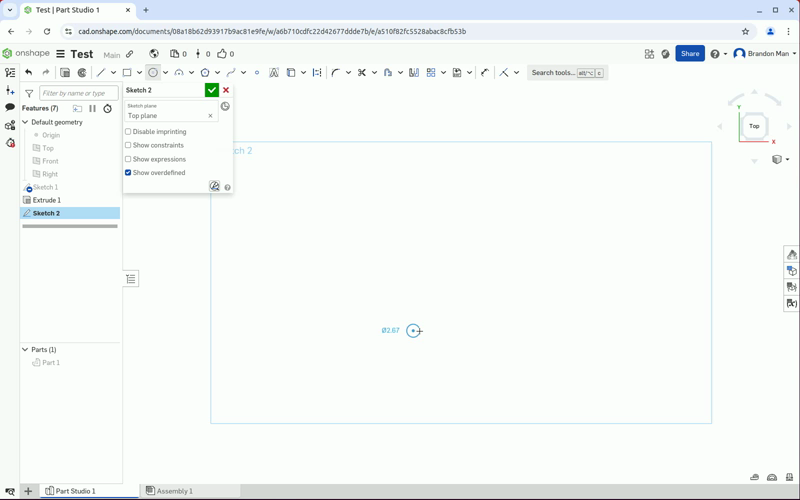
key(esc)
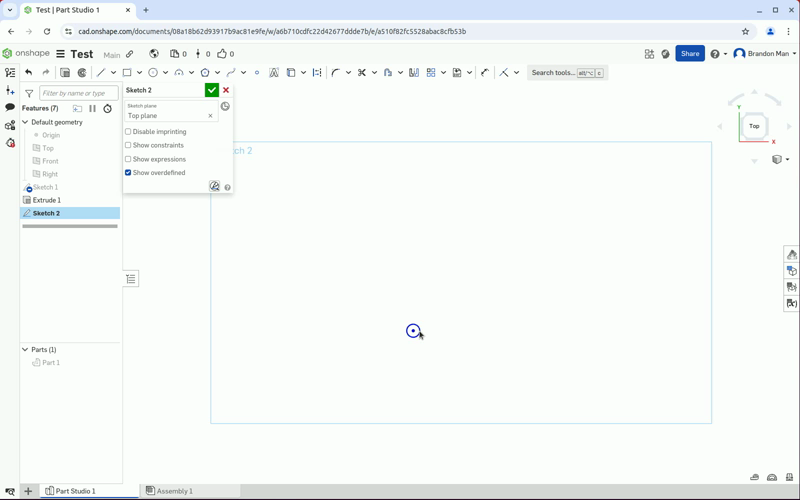
mouse_move(414, 330)
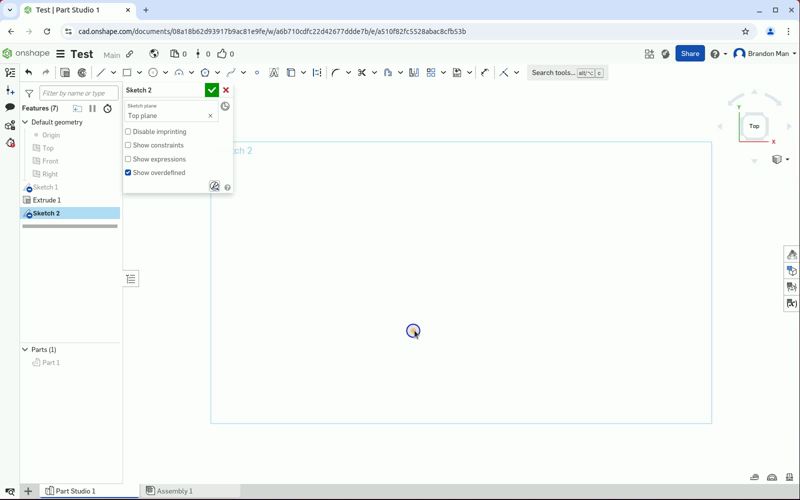
scroll(6)
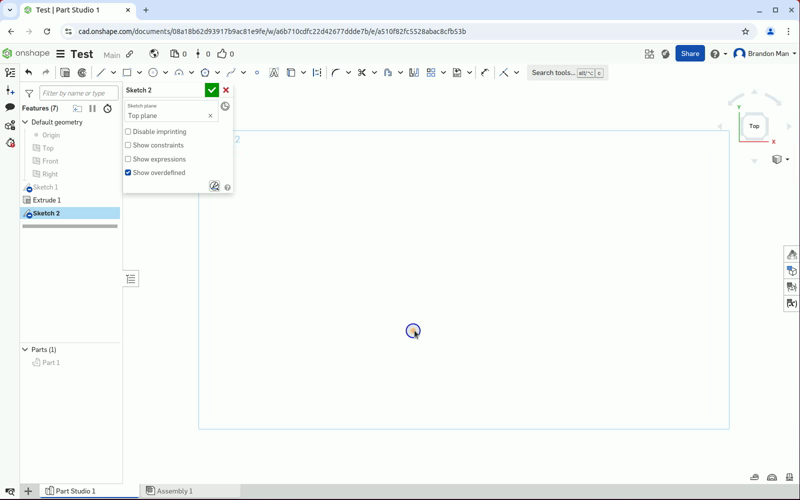
scroll(6)
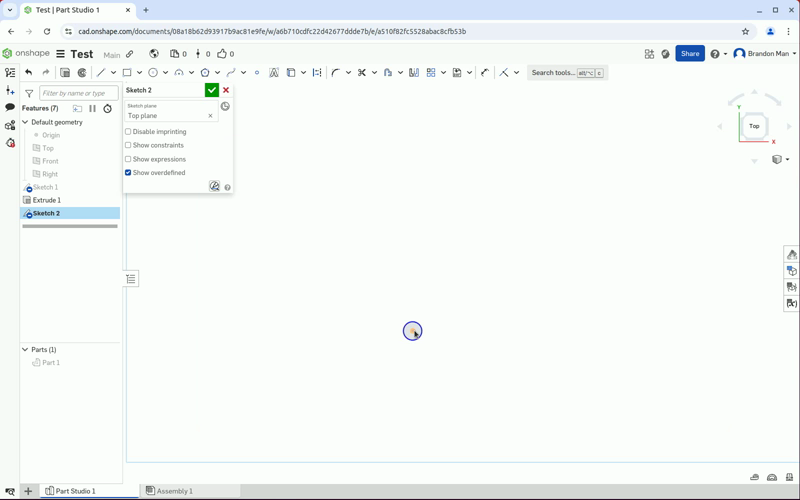
scroll(6)
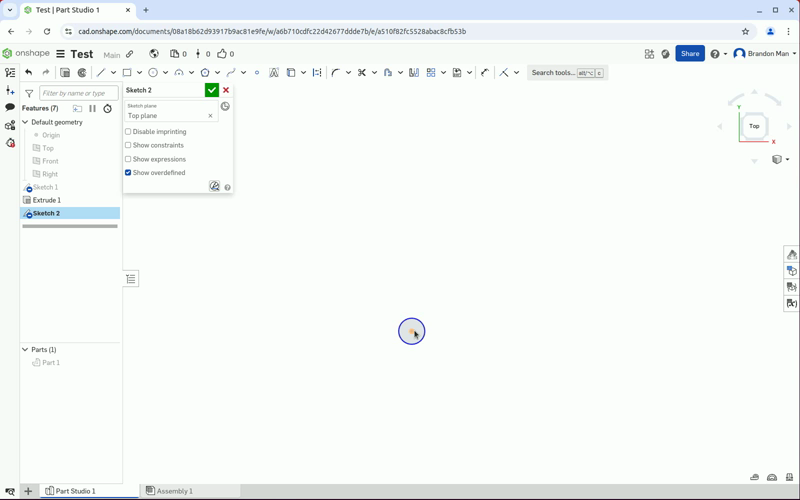
scroll(6)
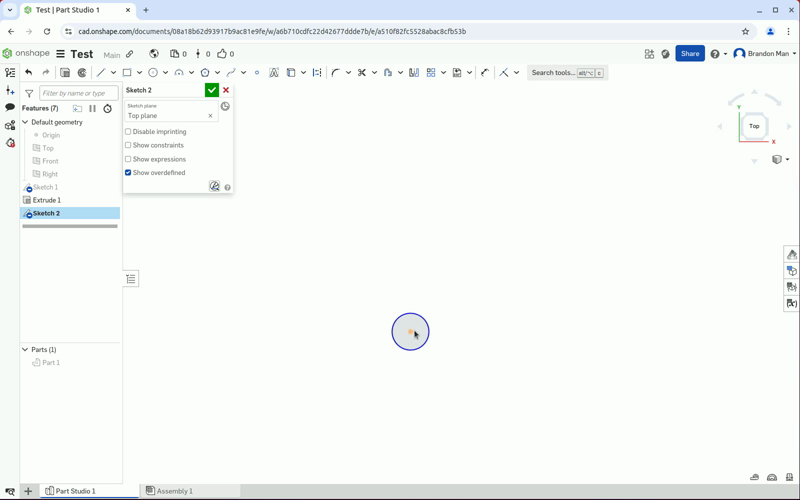
scroll(6)
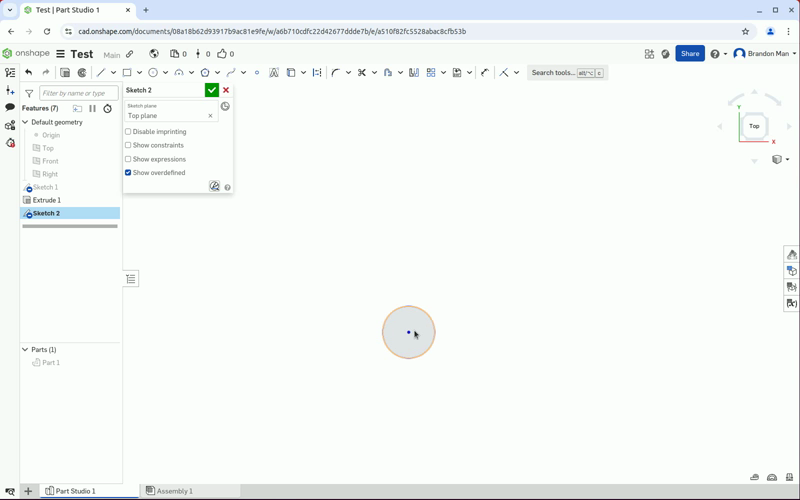
scroll(6)
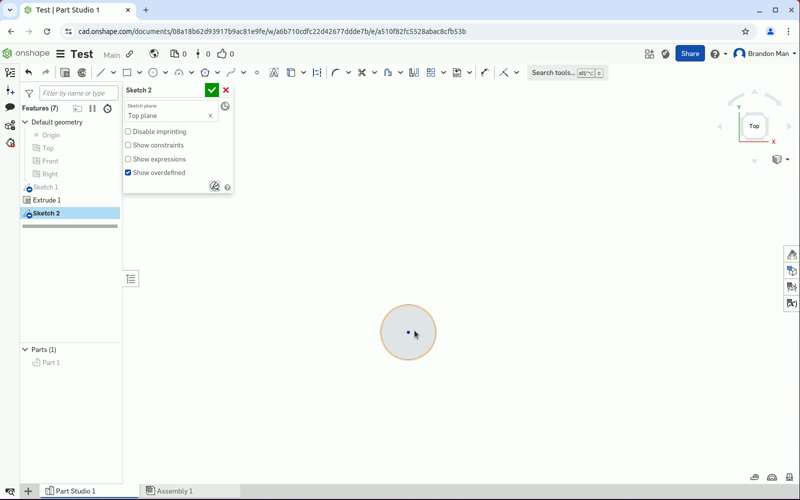
scroll(6)
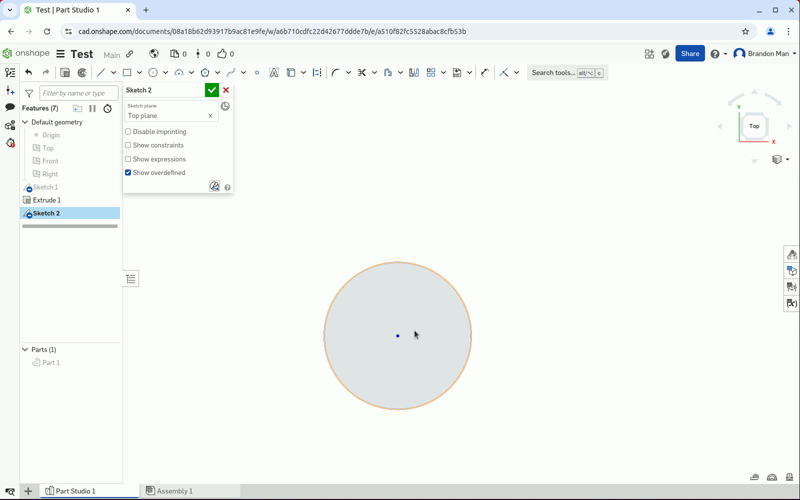
click(414, 330)
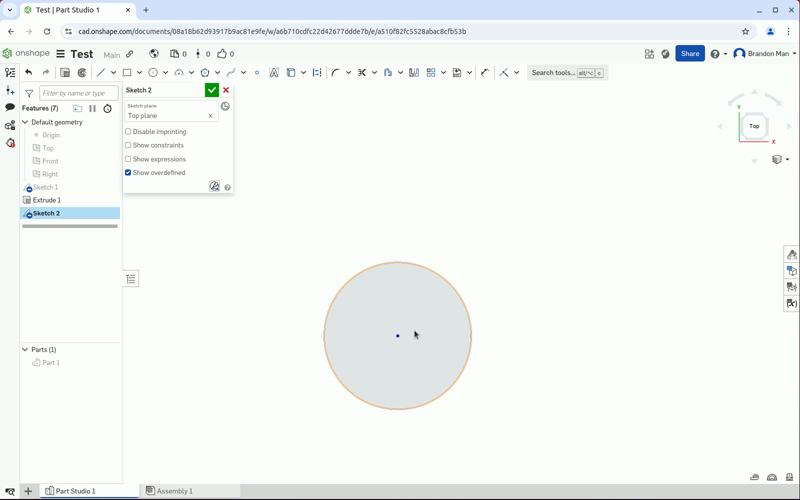
scroll(-6)
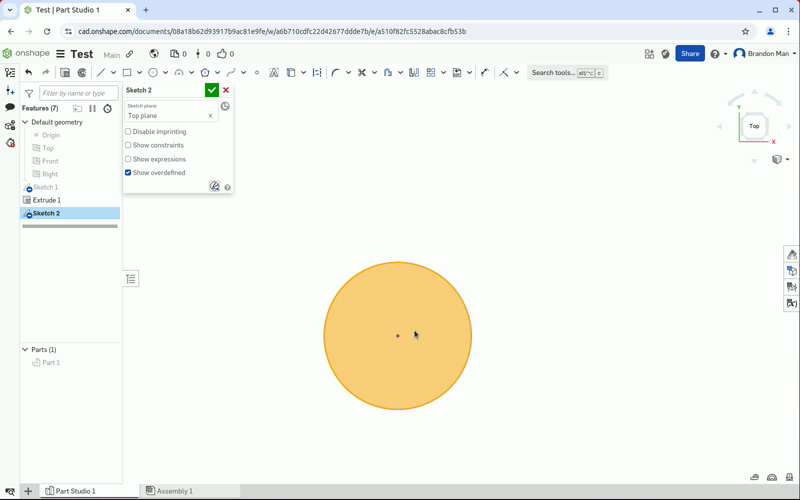
scroll(-6)
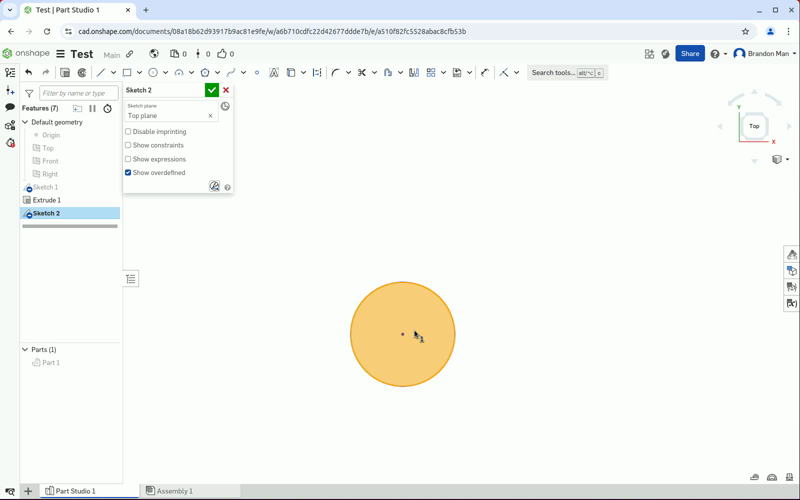
scroll(-6)
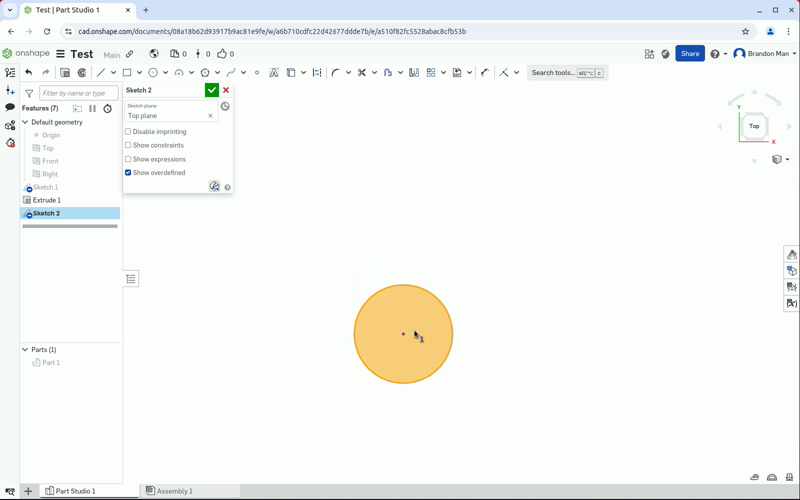
scroll(-6)
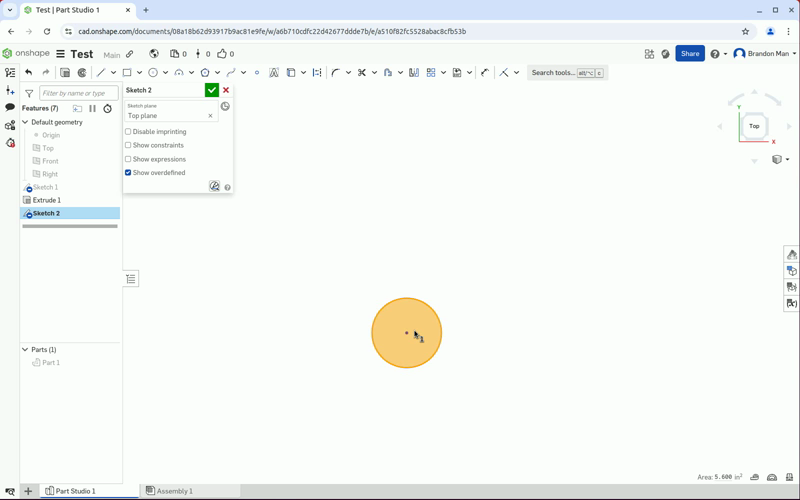
scroll(-6)
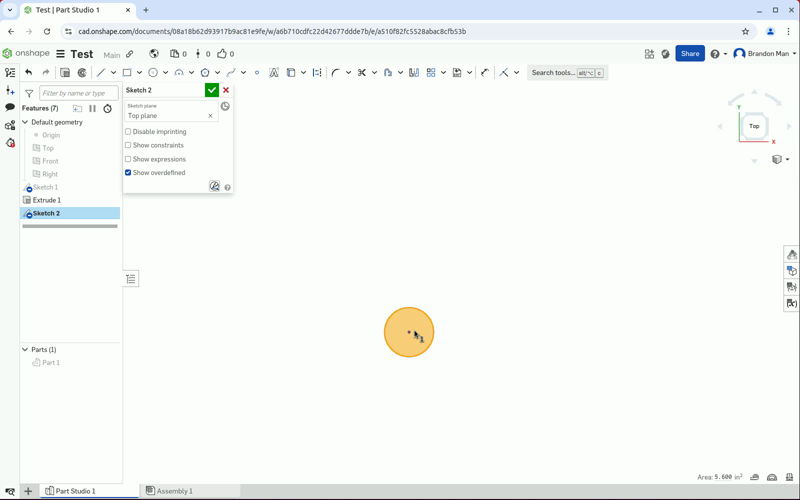
scroll(-6)
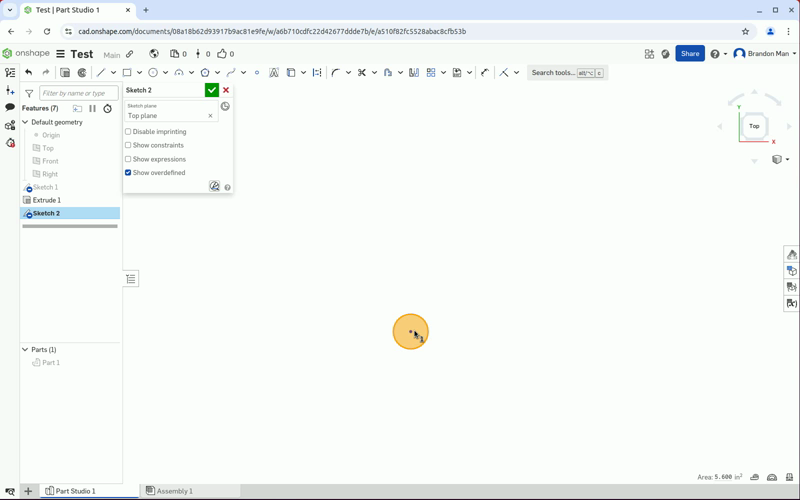
scroll(-6)
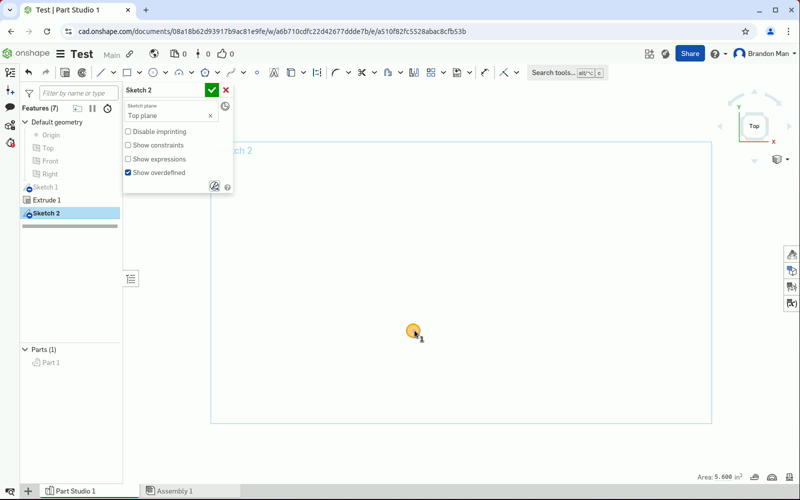
mouse_move(73, 352)
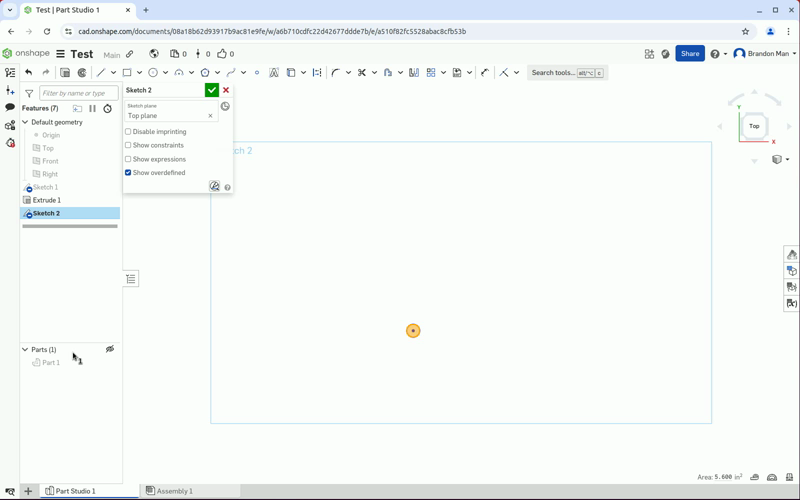
key(shift+y)
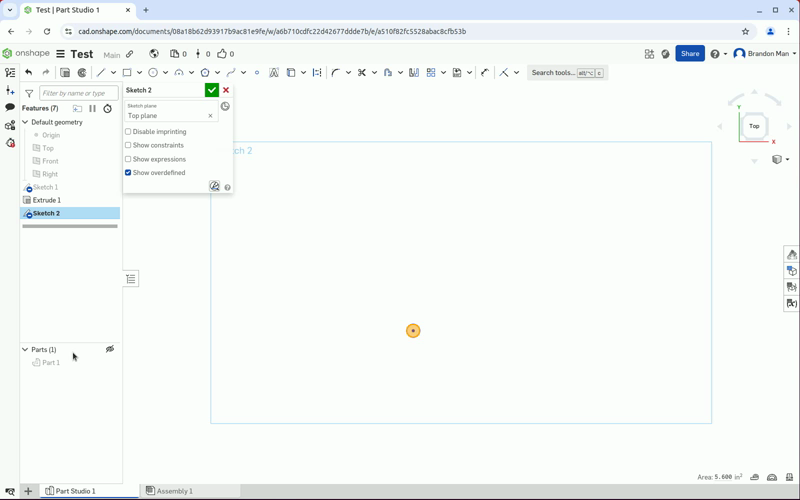
key(shift+e)
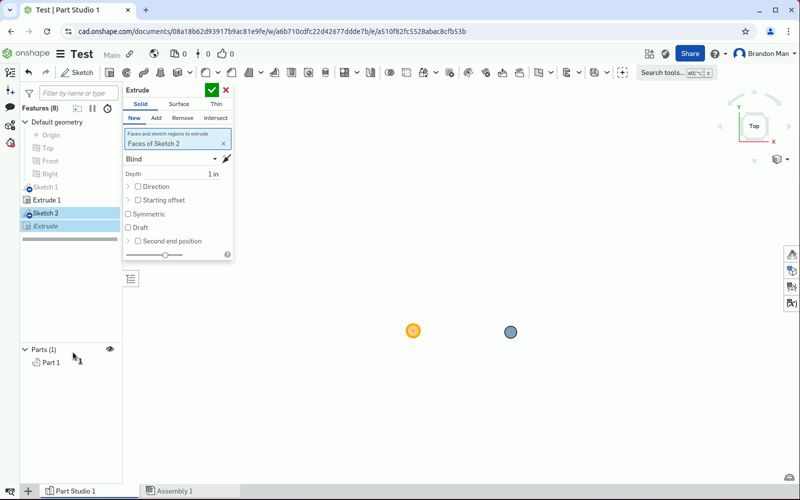
mouse_move(143, 106)
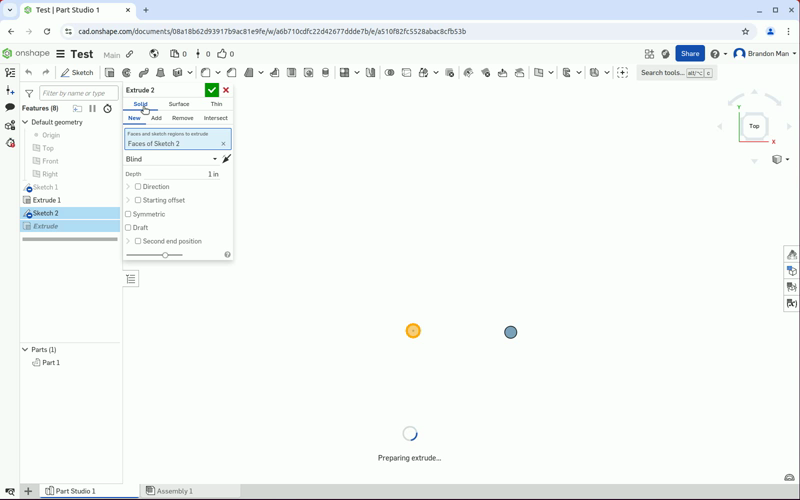
click(143, 106)
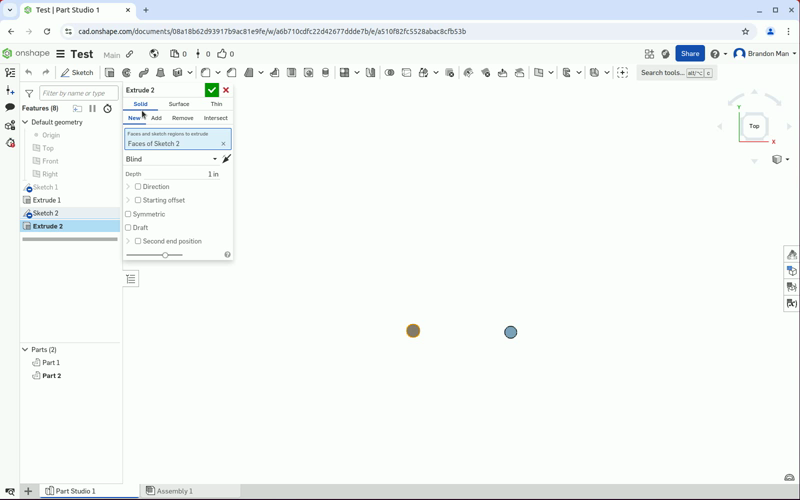
mouse_move(137, 120)
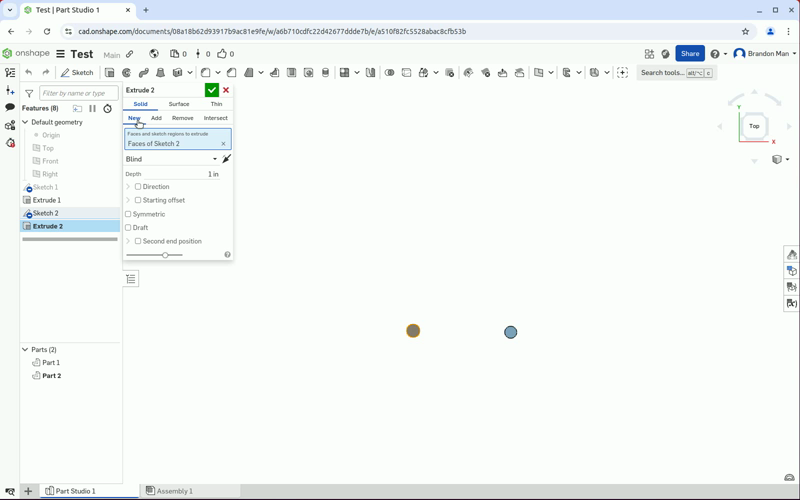
click(137, 120)
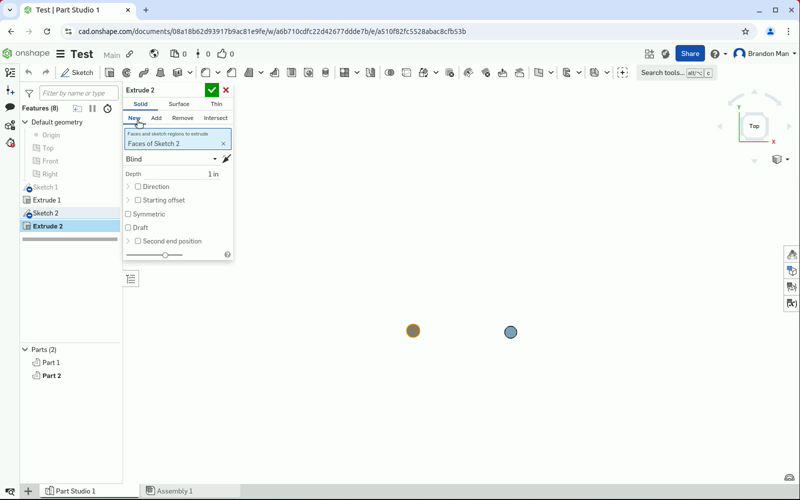
key(tab, 4)
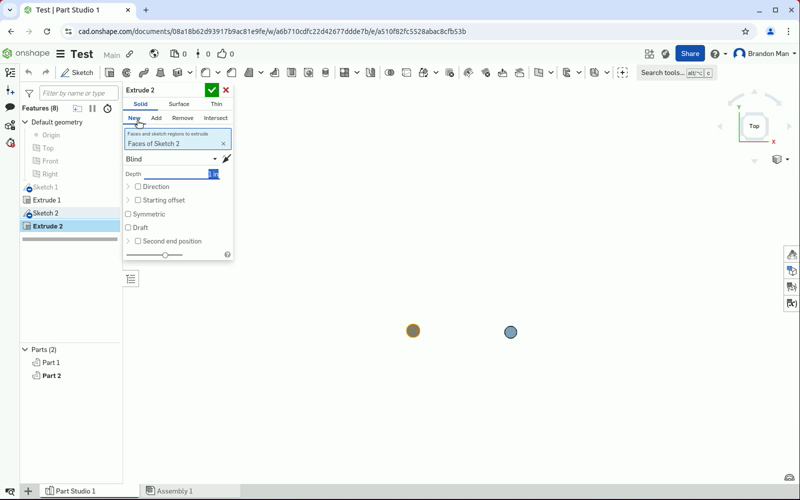
text(19.979)
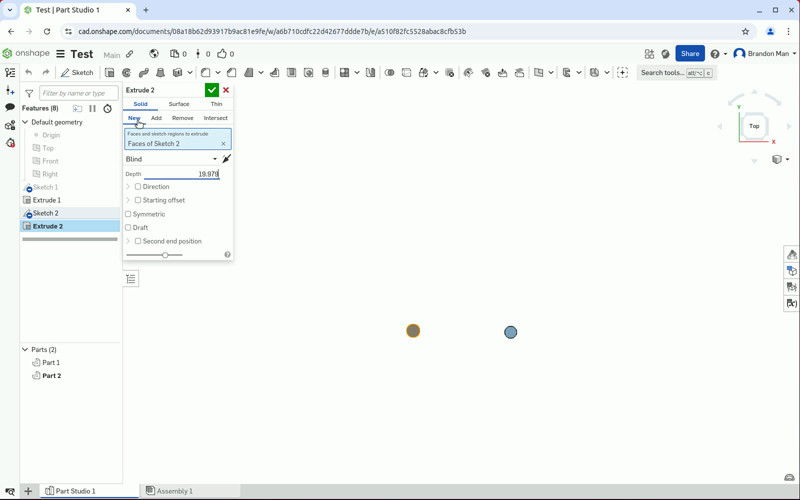
key(enter)
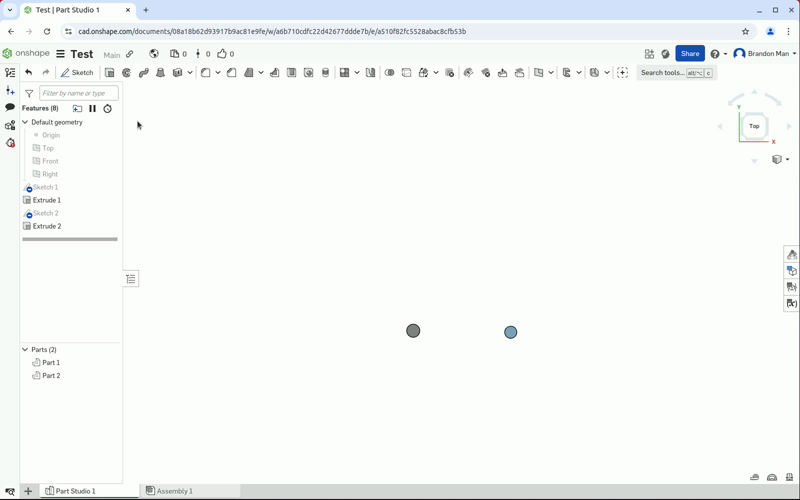
key(shift+h)
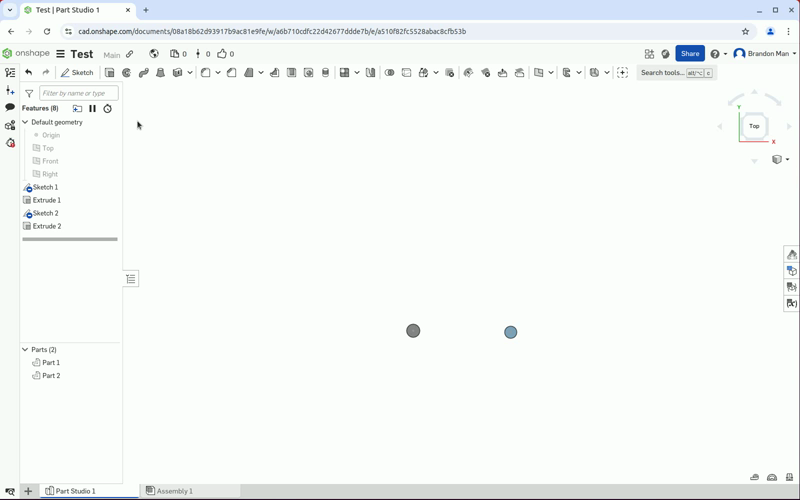
key(shift+h)
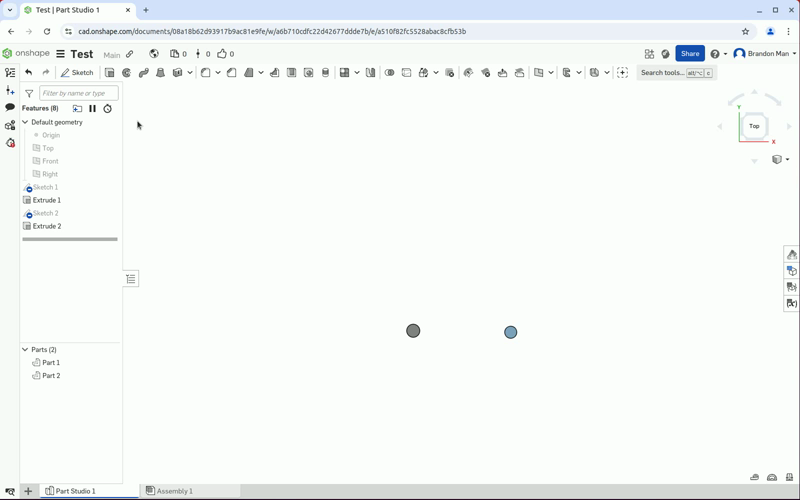
mouse_move(73, 189)
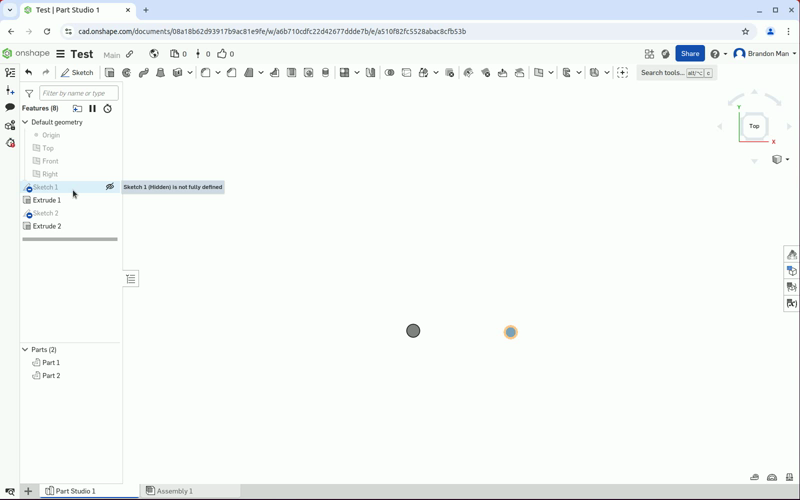
click(73, 189)
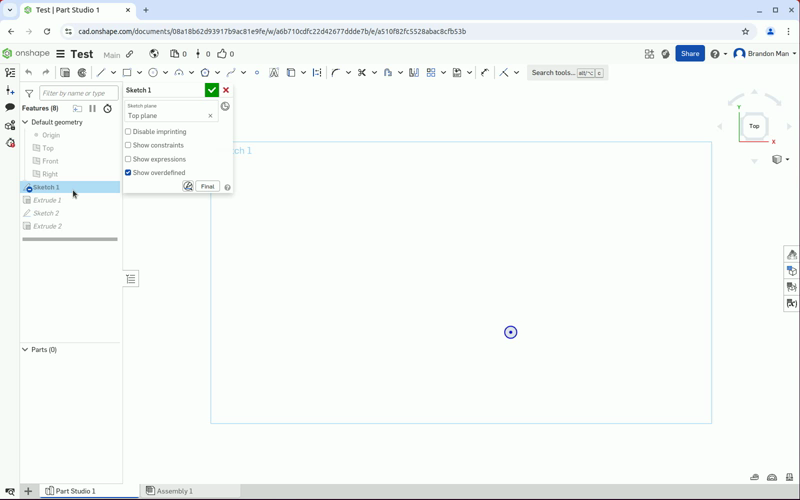
mouse_move(229, 92)
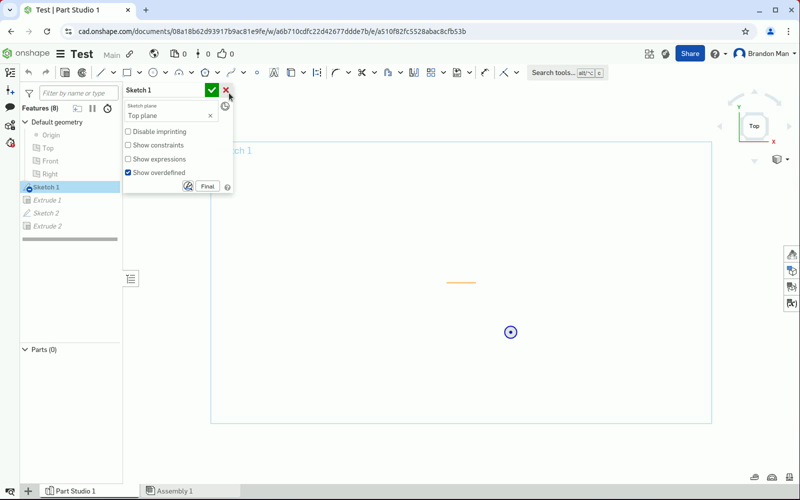
click(229, 92)
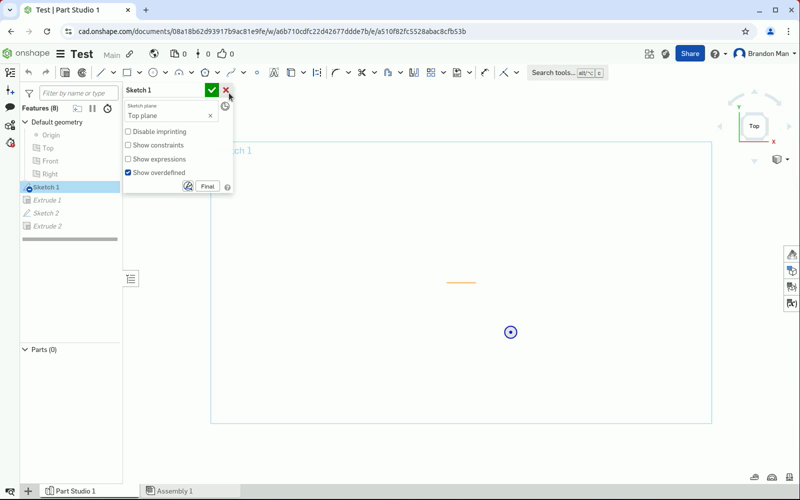
key(shift+s)
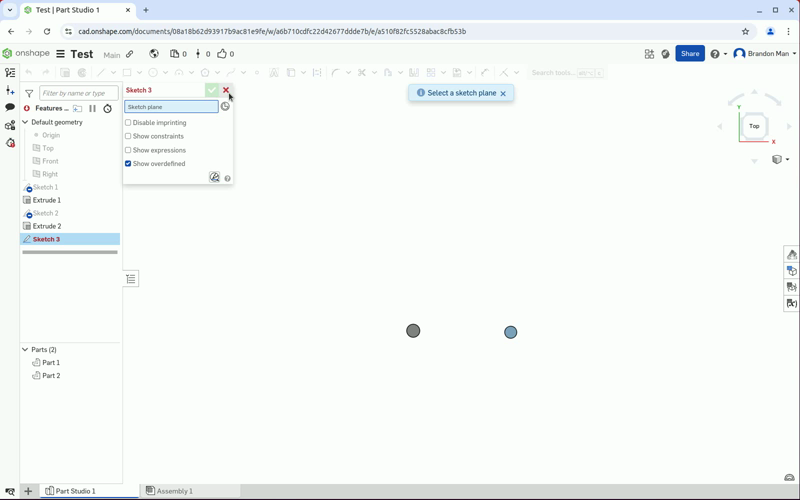
mouse_move(73, 150)
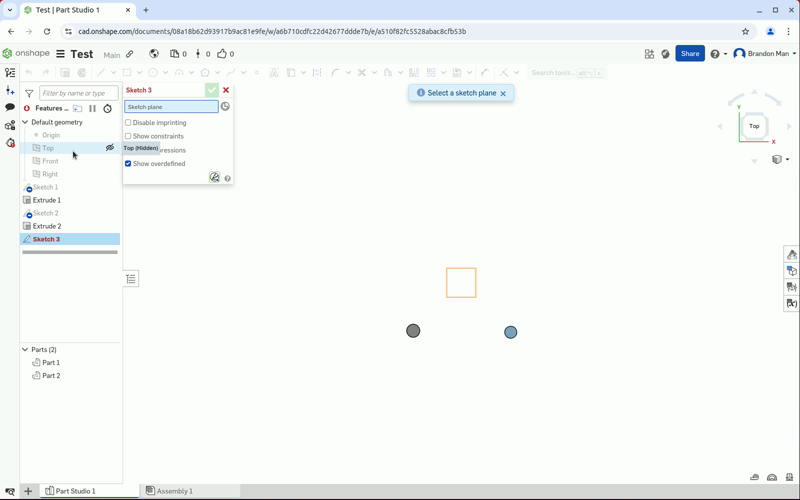
click(73, 150)
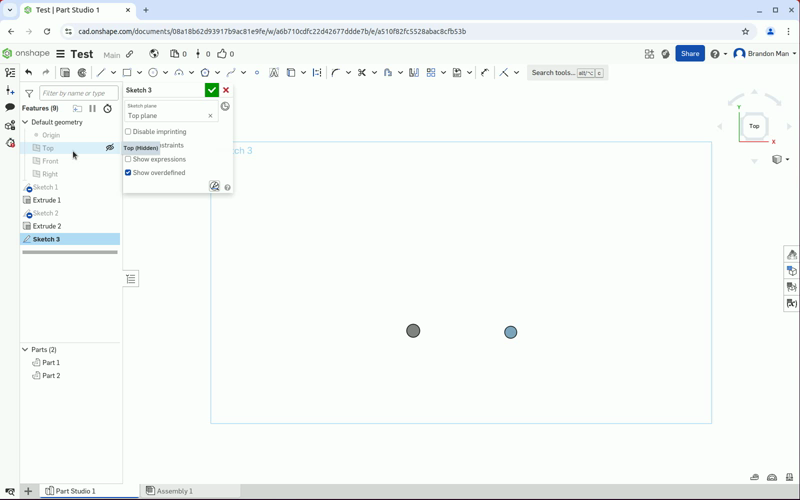
mouse_move(73, 352)
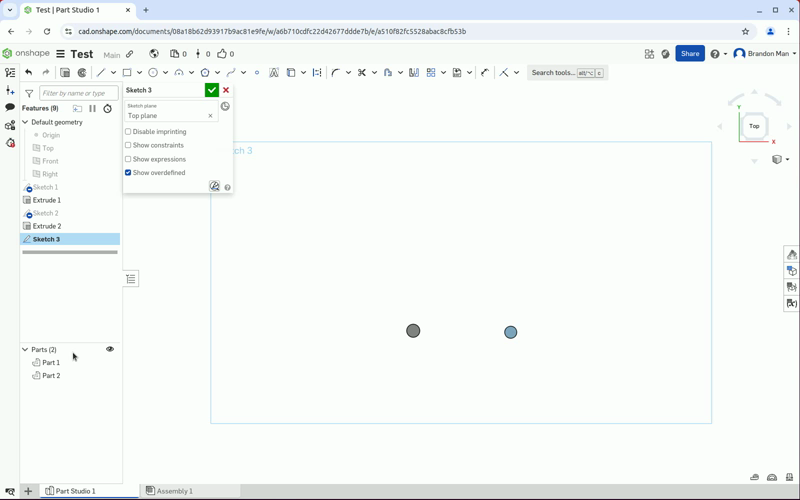
key(y)
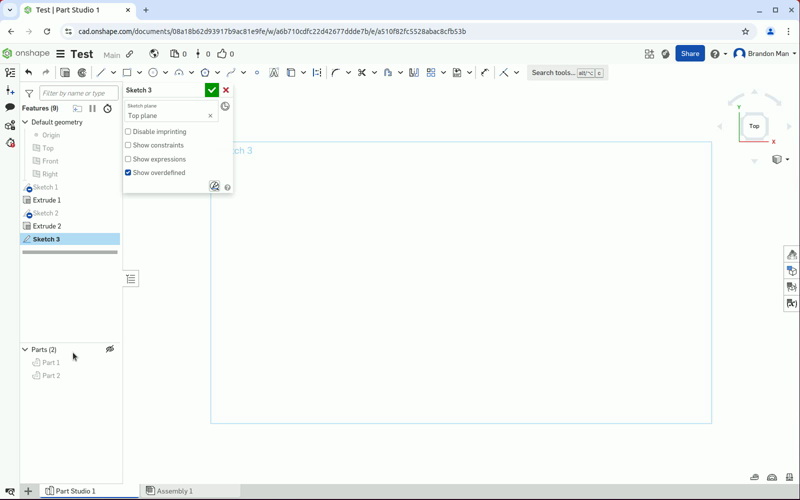
key(c)
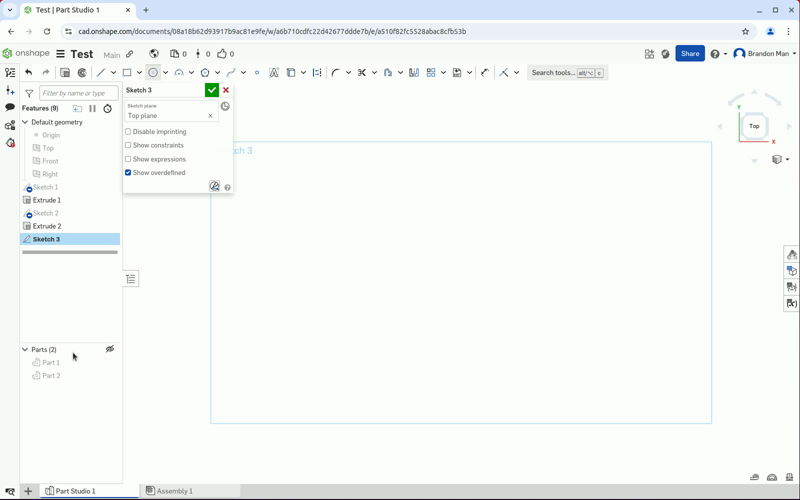
key_down(shift)
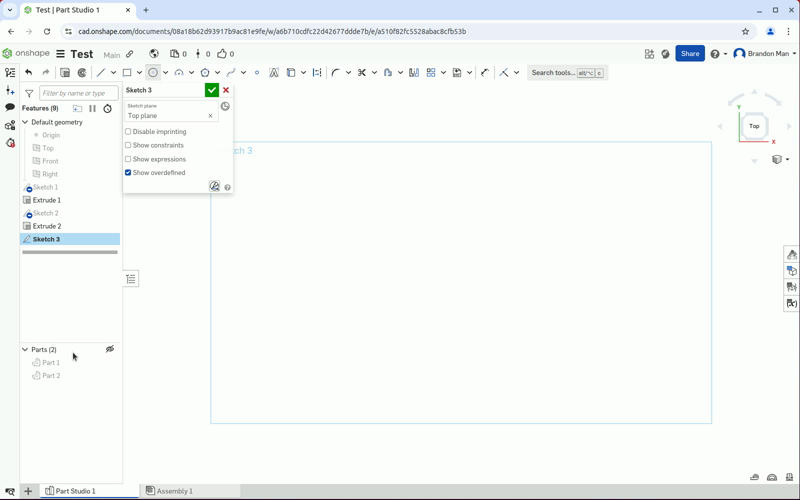
mouse_move(412, 233)
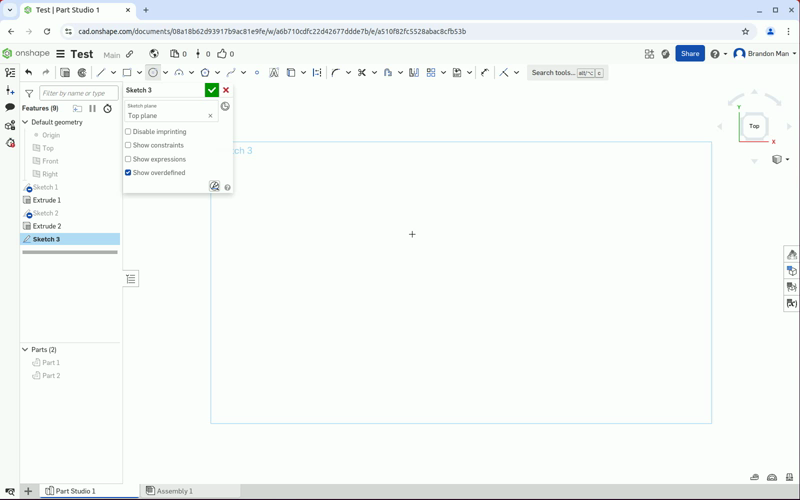
click(412, 233)
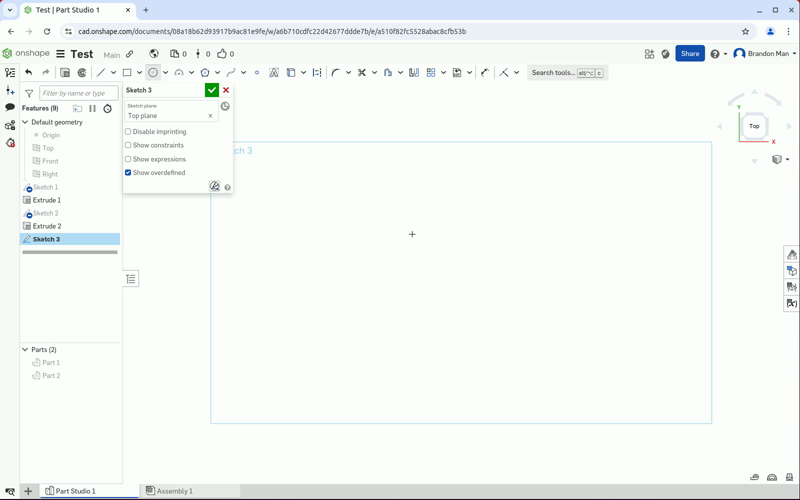
key_up(shift)
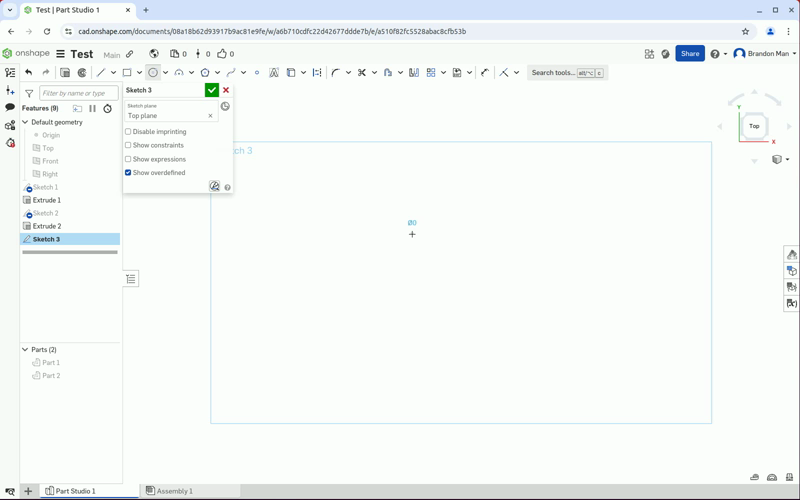
mouse_move(418, 233)
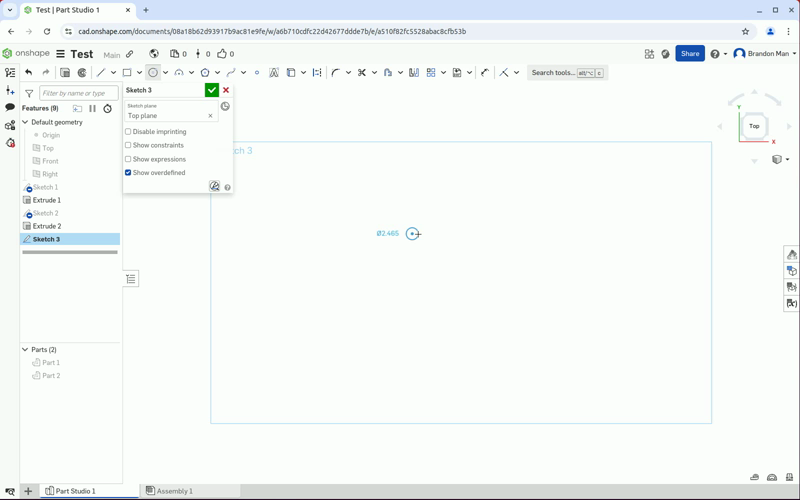
click(418, 233)
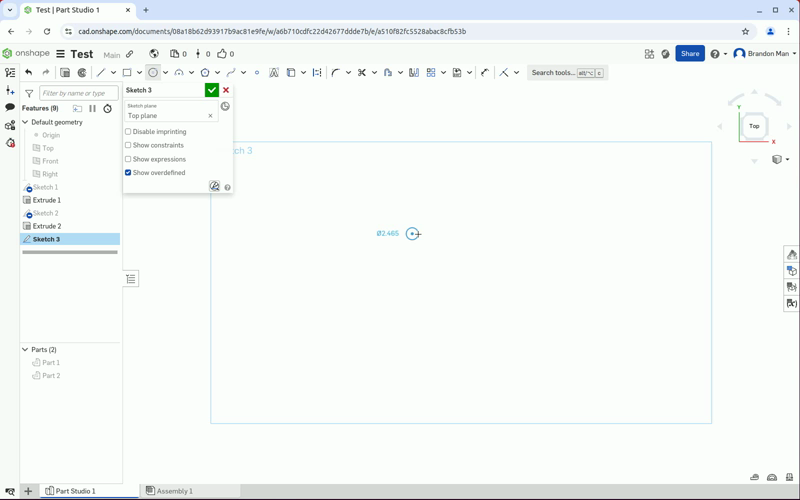
key(esc)
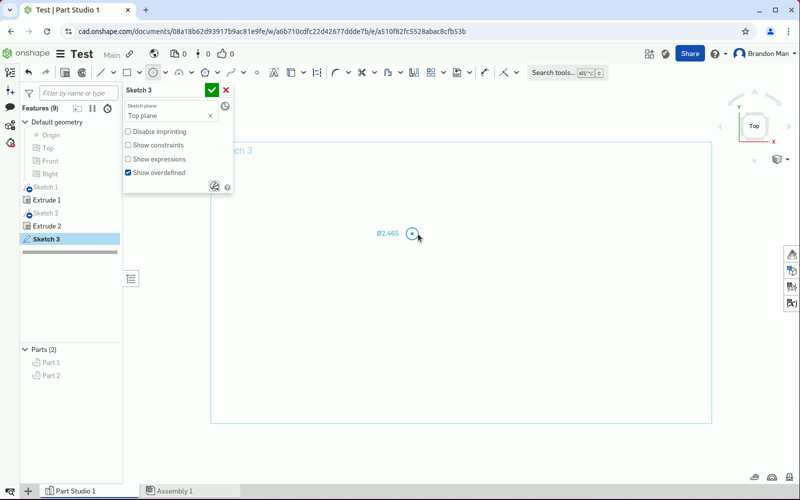
mouse_move(416, 234)
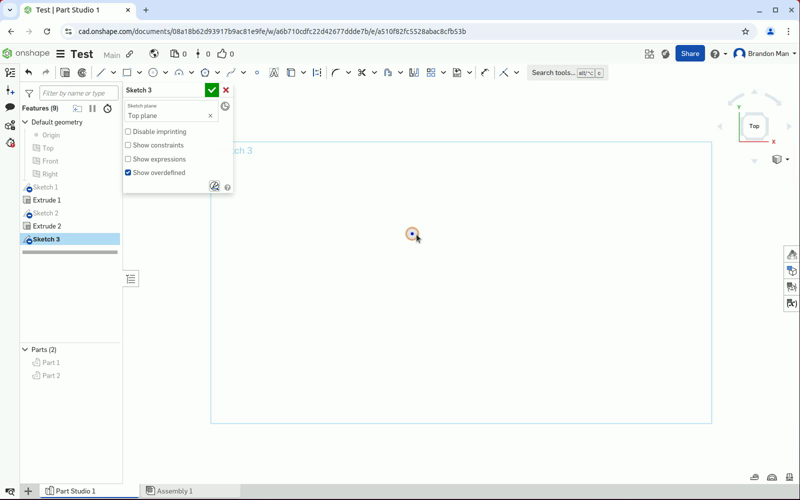
scroll(6)
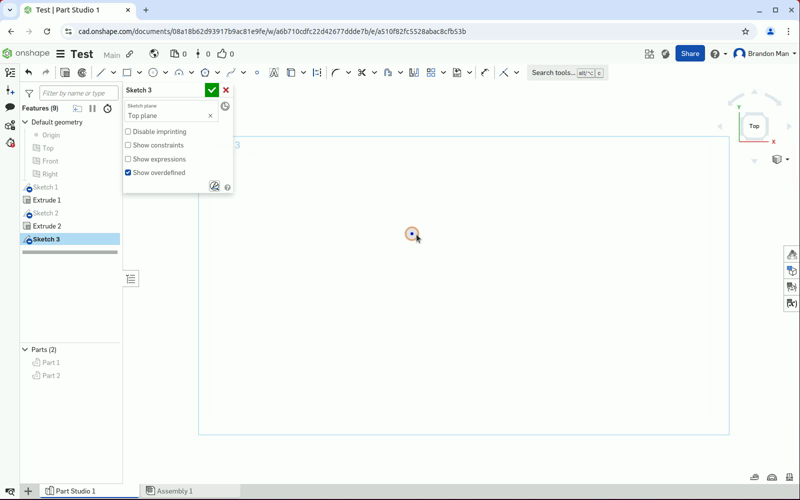
scroll(6)
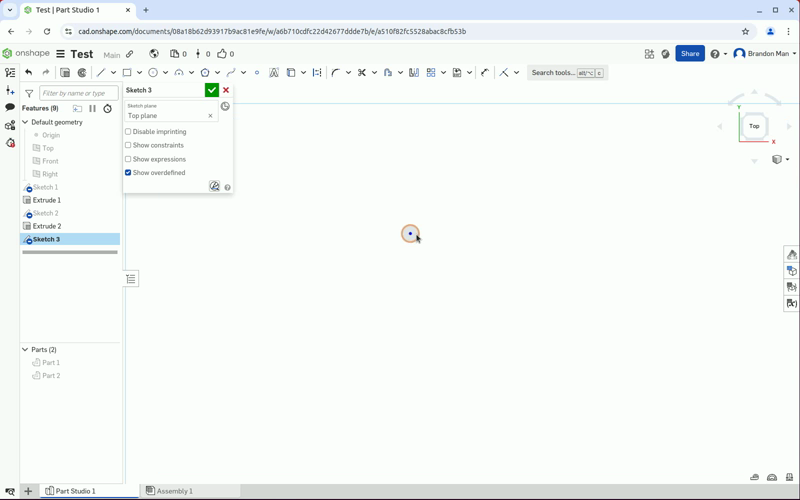
scroll(6)
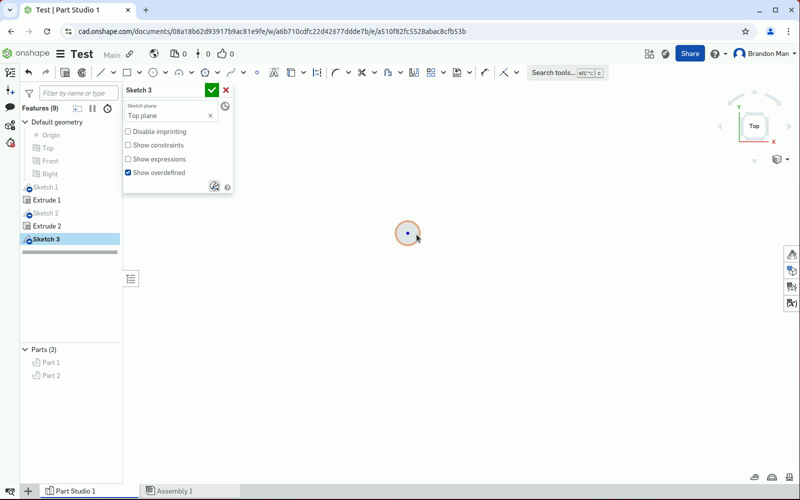
scroll(6)
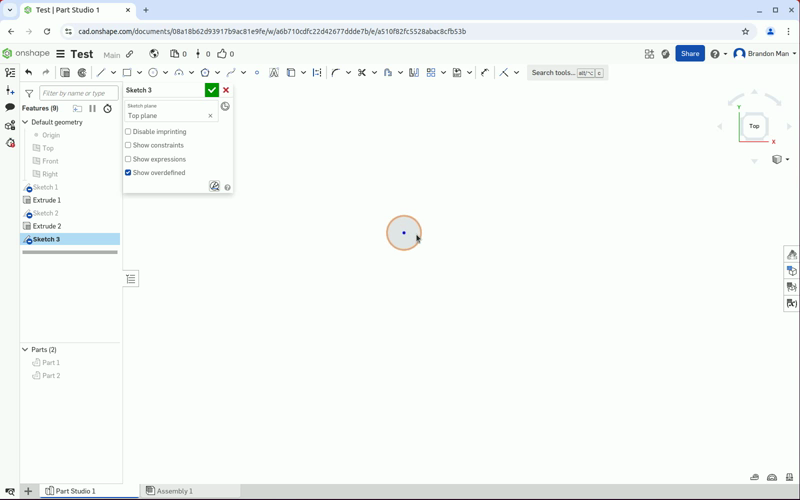
scroll(6)
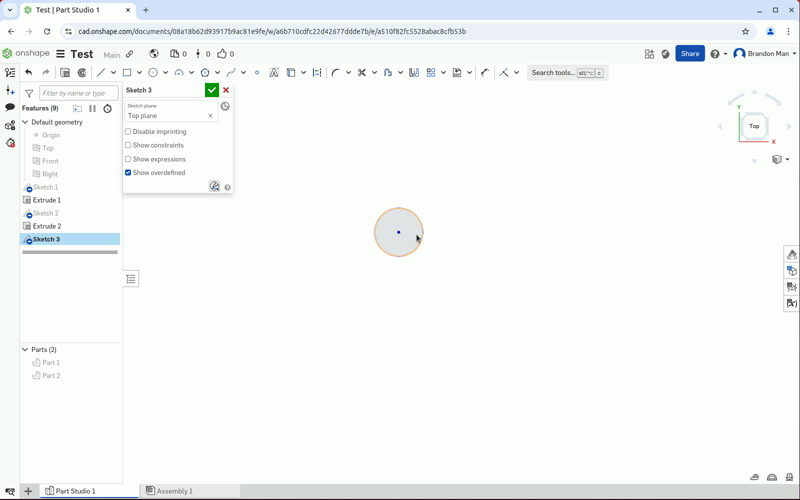
scroll(6)
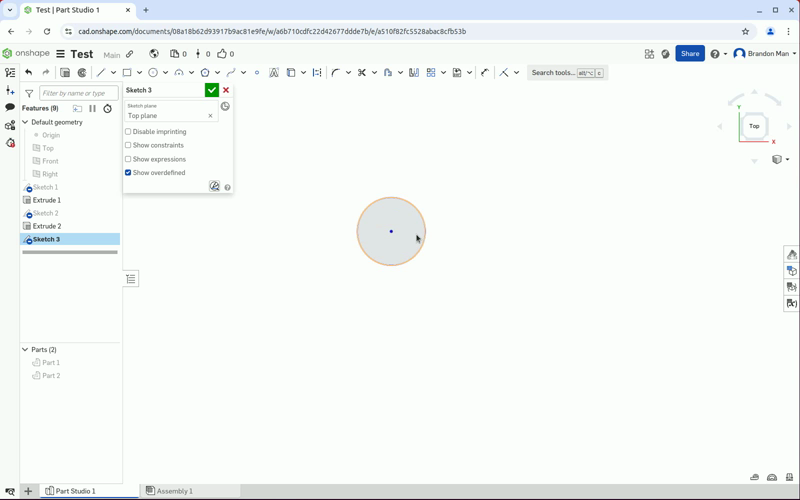
scroll(6)
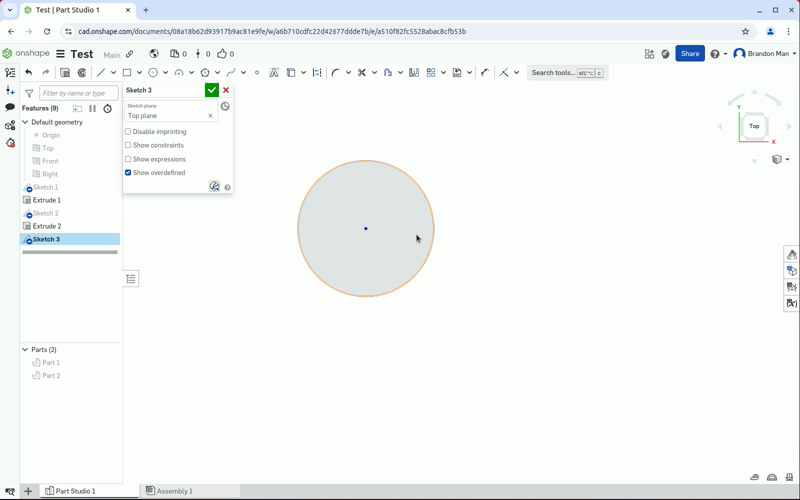
click(416, 234)
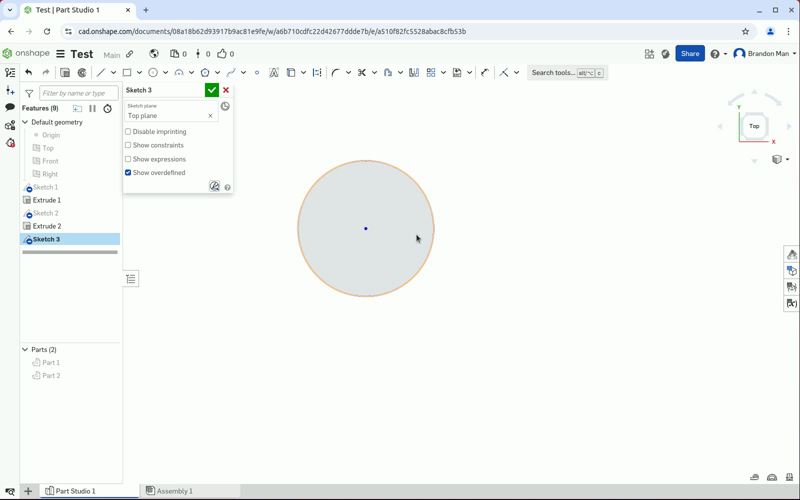
scroll(-6)
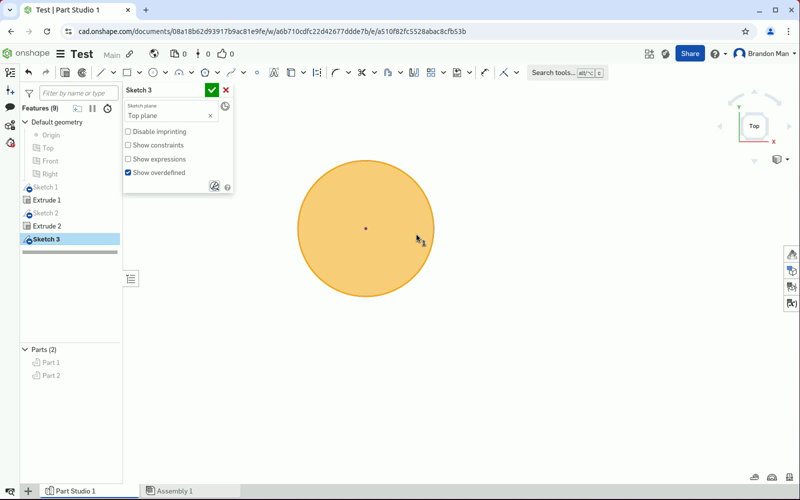
scroll(-6)
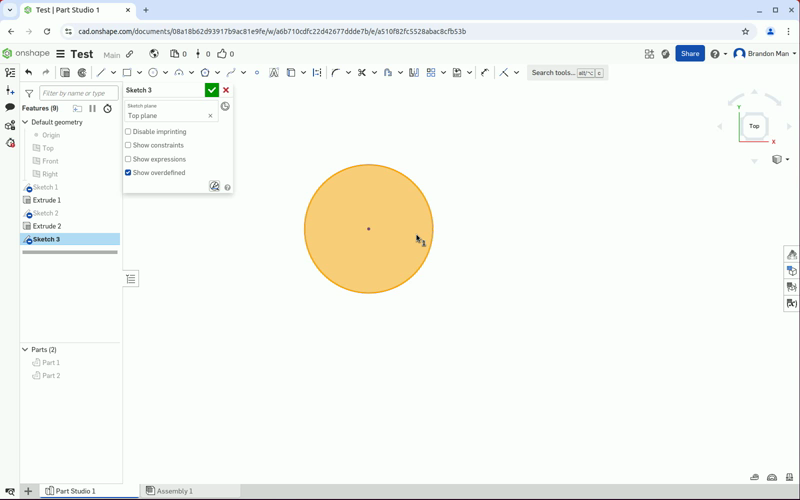
scroll(-6)
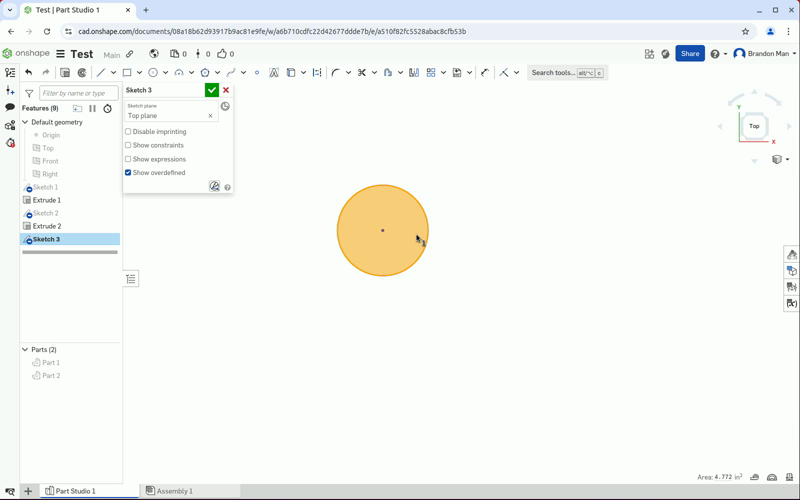
scroll(-6)
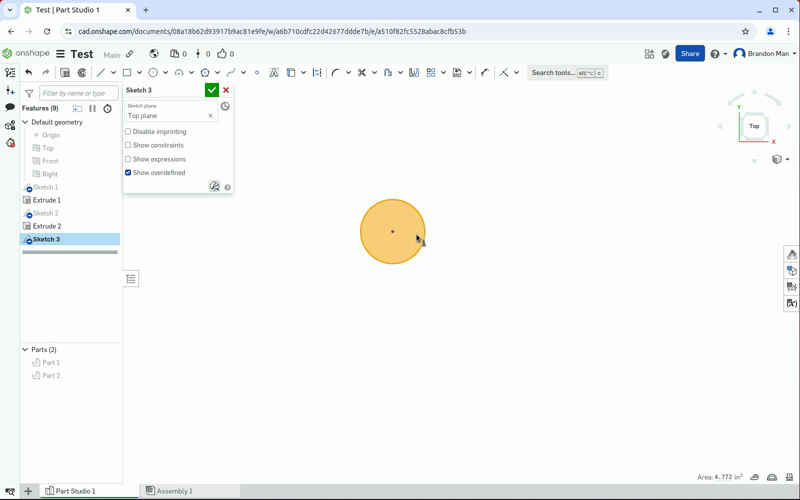
scroll(-6)
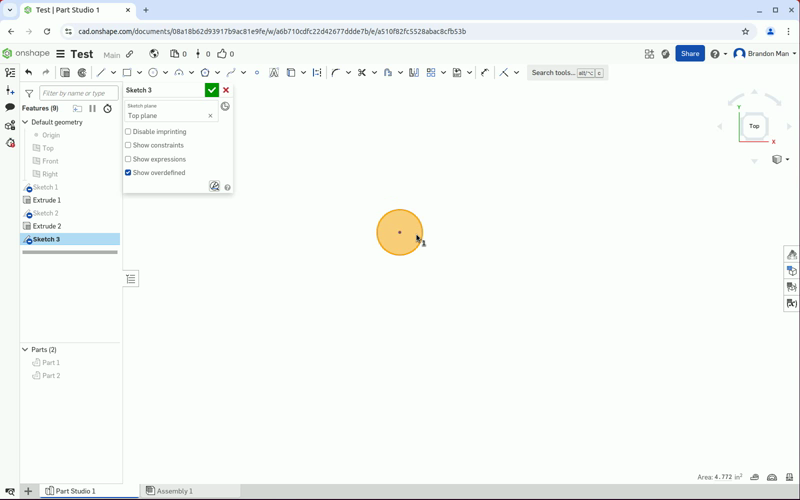
scroll(-6)
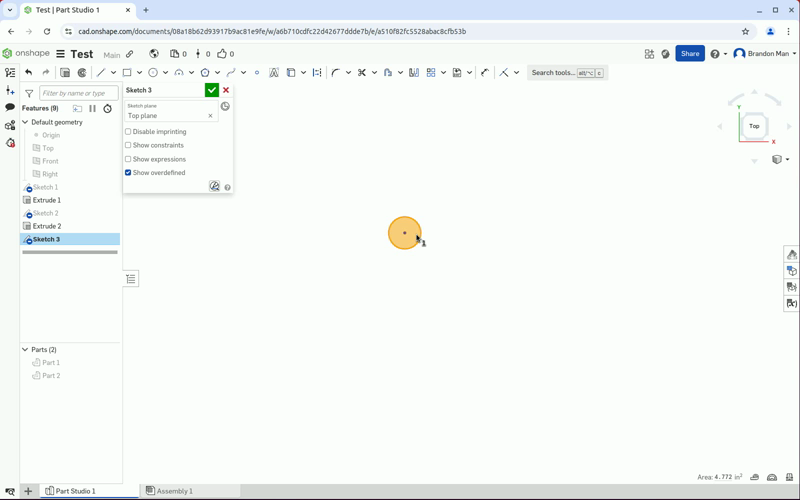
scroll(-6)
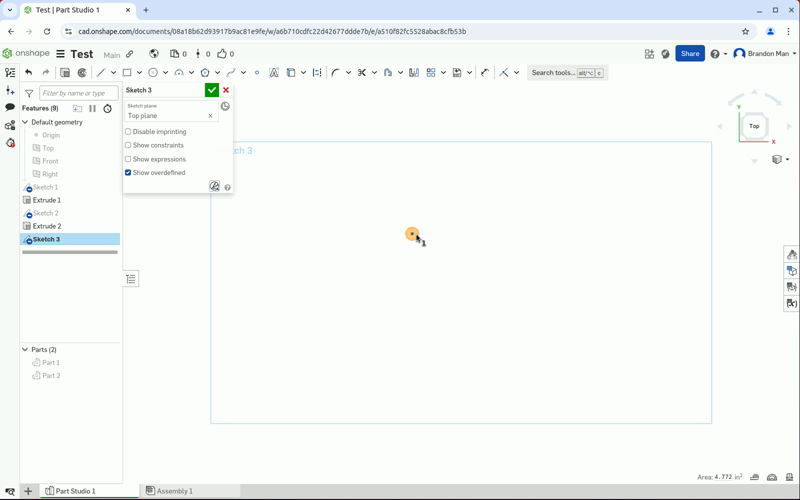
mouse_move(73, 352)
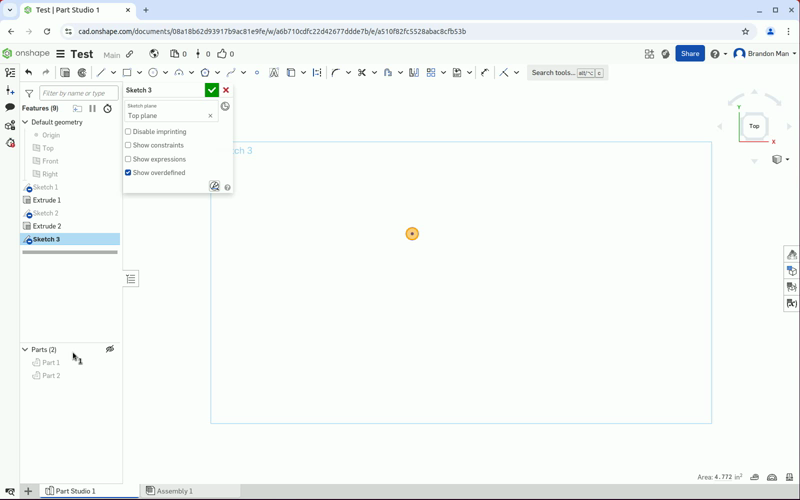
key(shift+y)
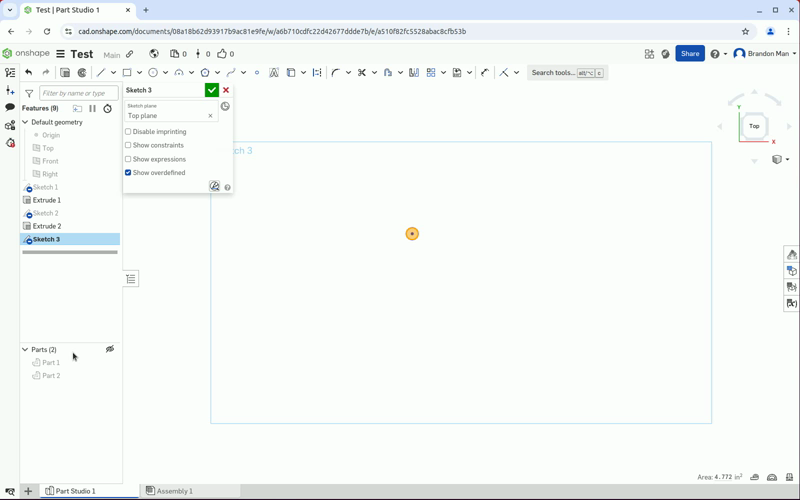
key(shift+e)
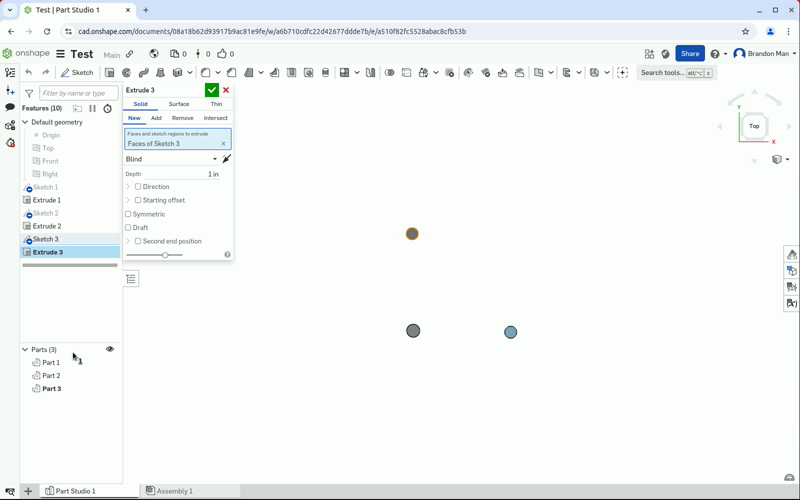
mouse_move(143, 106)
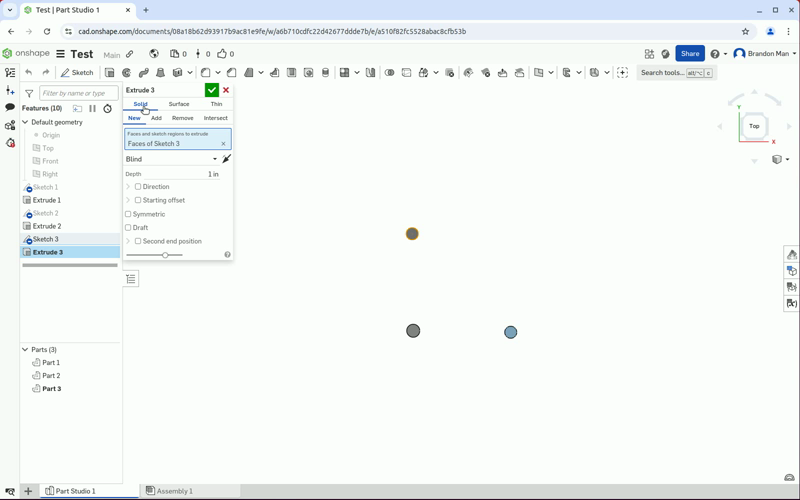
click(143, 106)
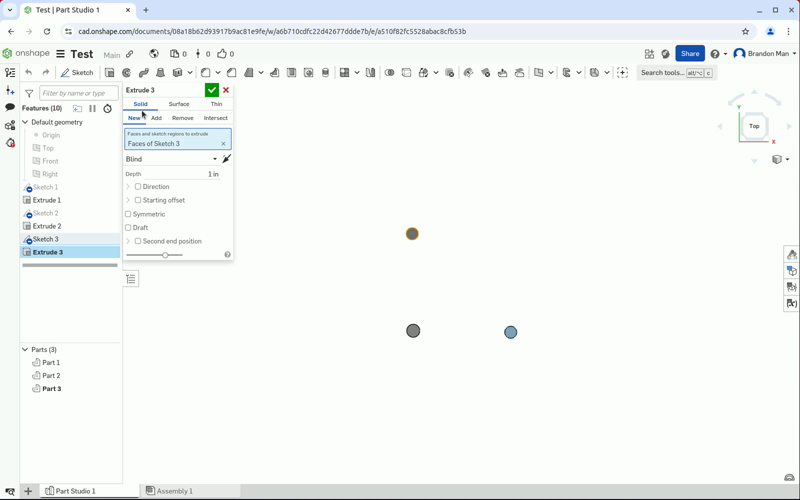
mouse_move(137, 120)
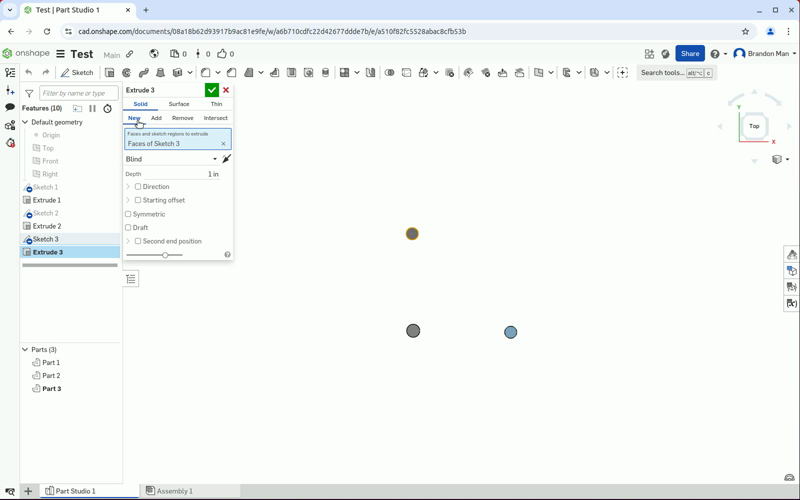
click(137, 120)
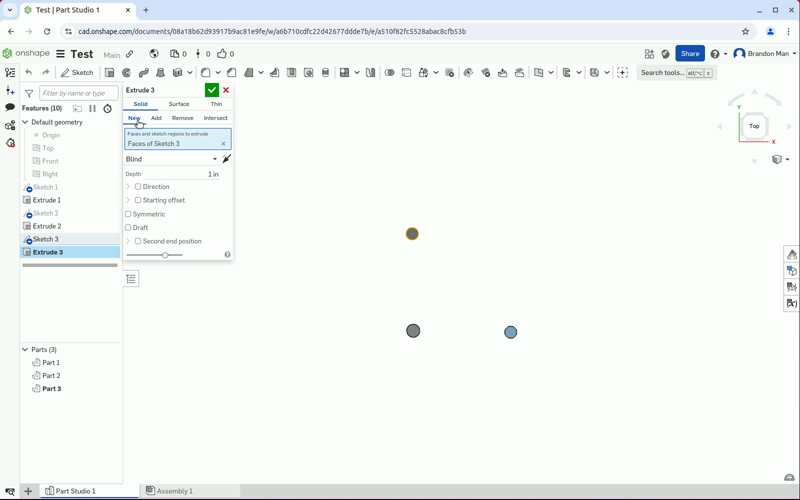
key(tab, 4)
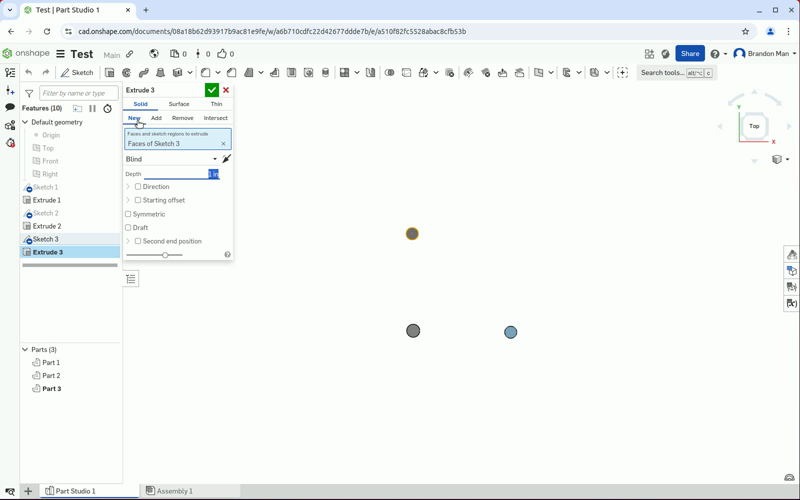
text(19.979)
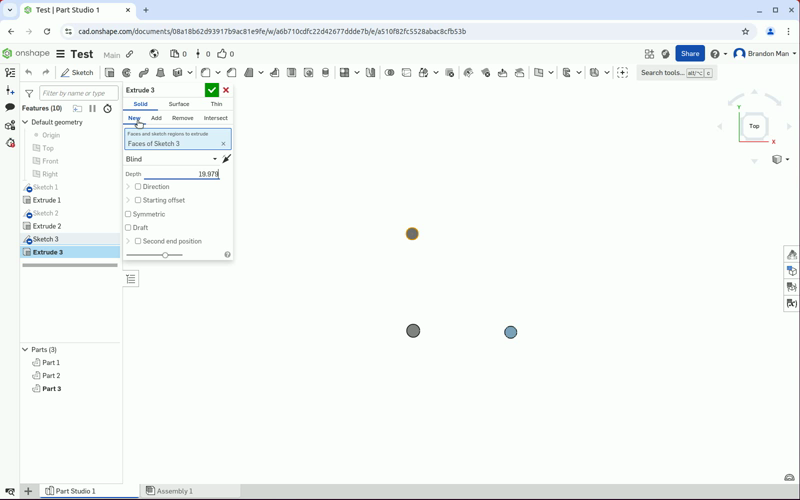
key(enter)
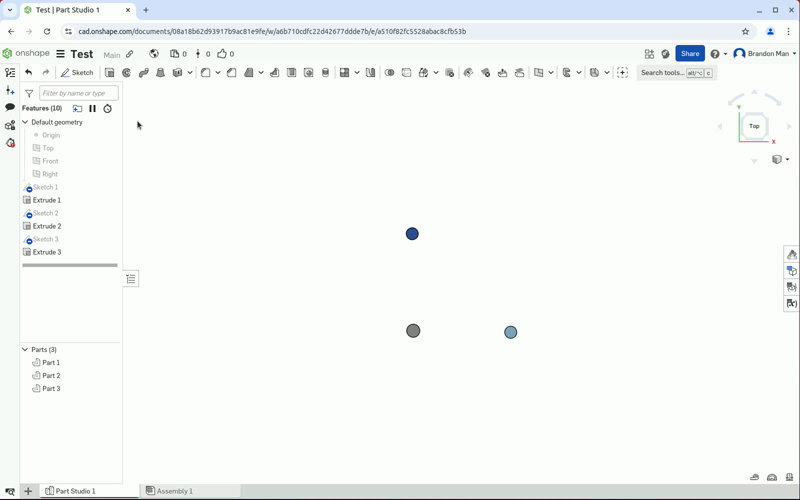
key(shift+h)
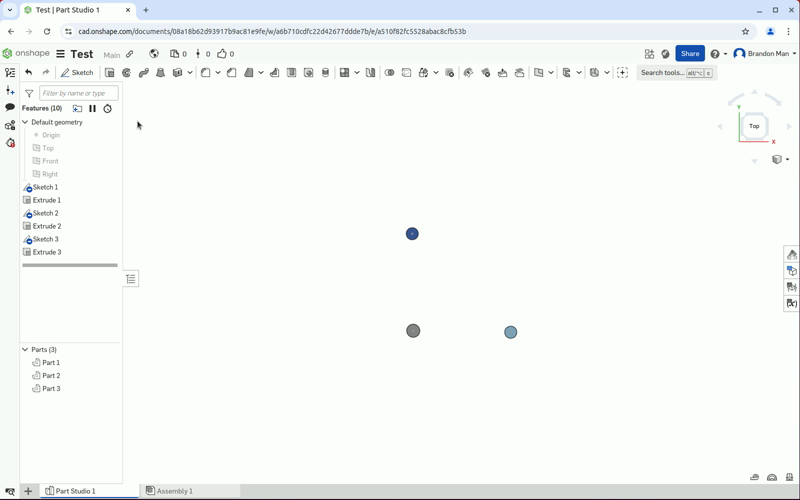
key(shift+h)
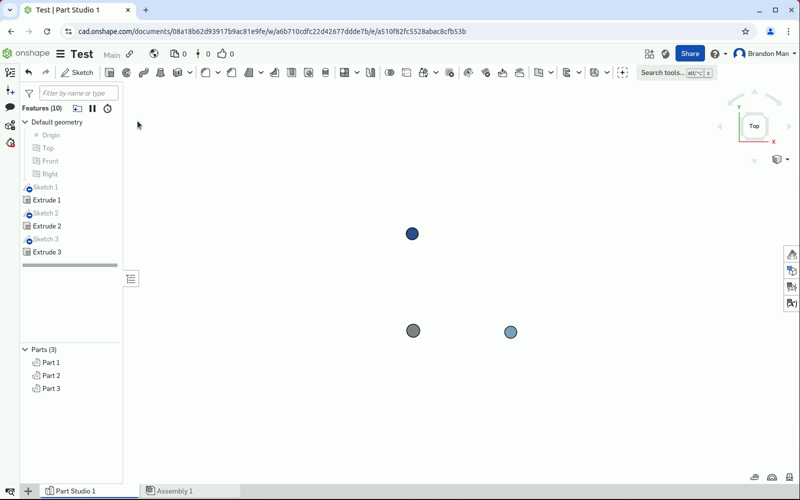
mouse_move(73, 189)
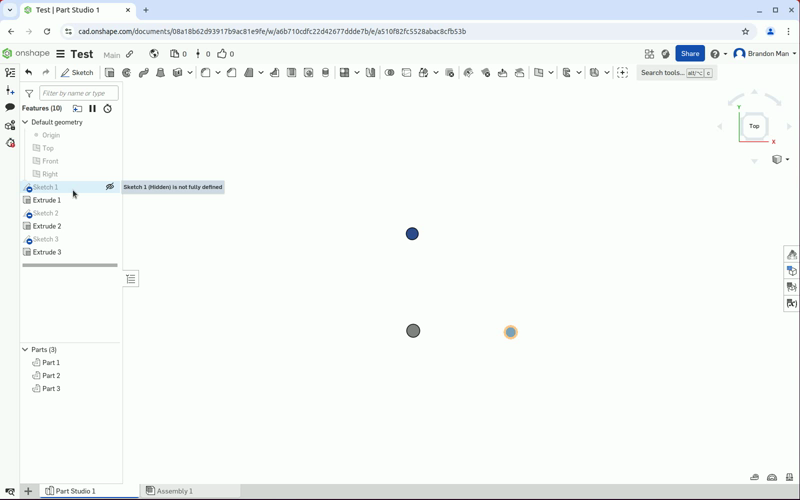
click(73, 189)
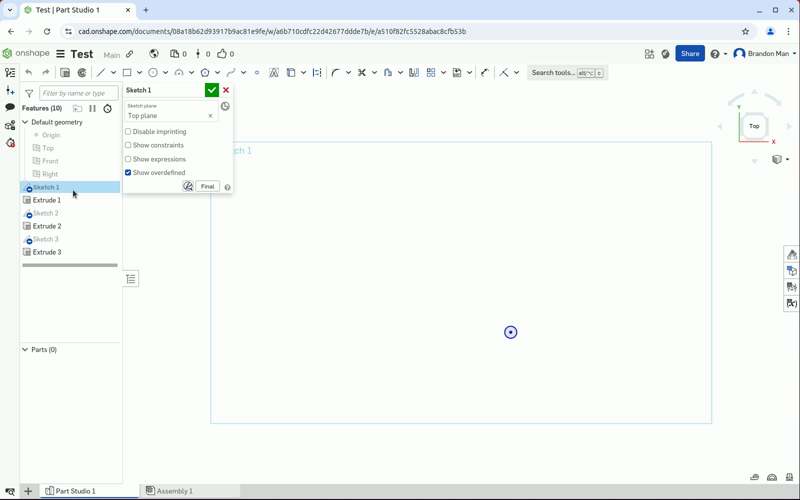
mouse_move(229, 92)
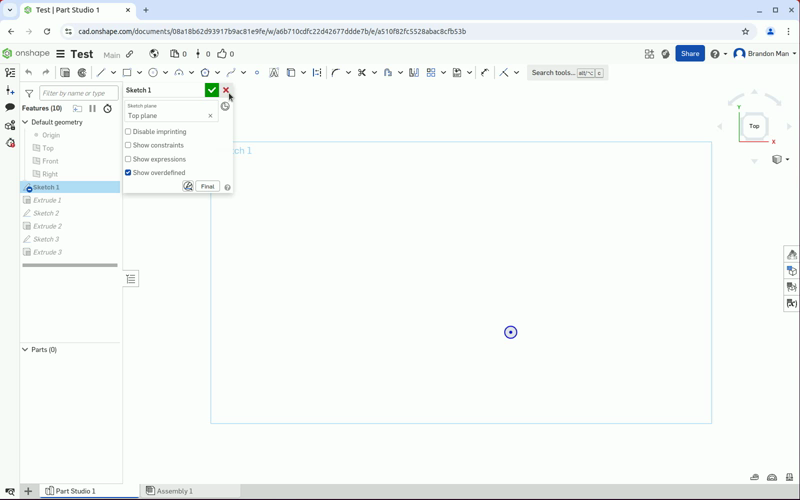
click(229, 92)
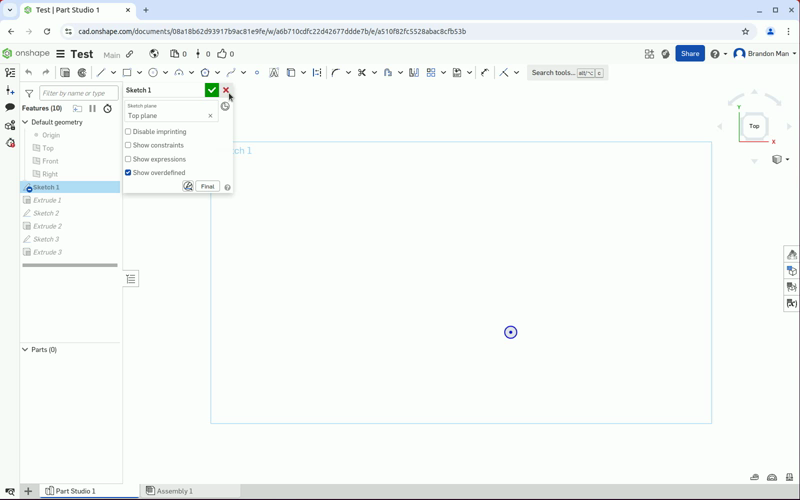
key(shift+s)
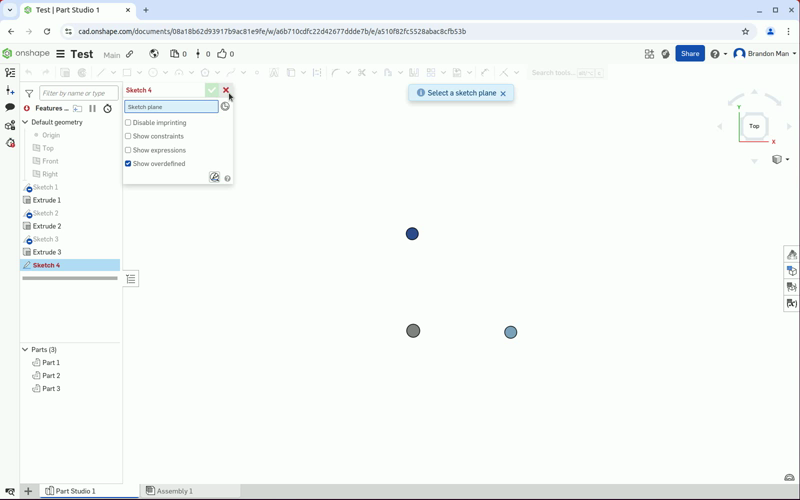
mouse_move(73, 150)
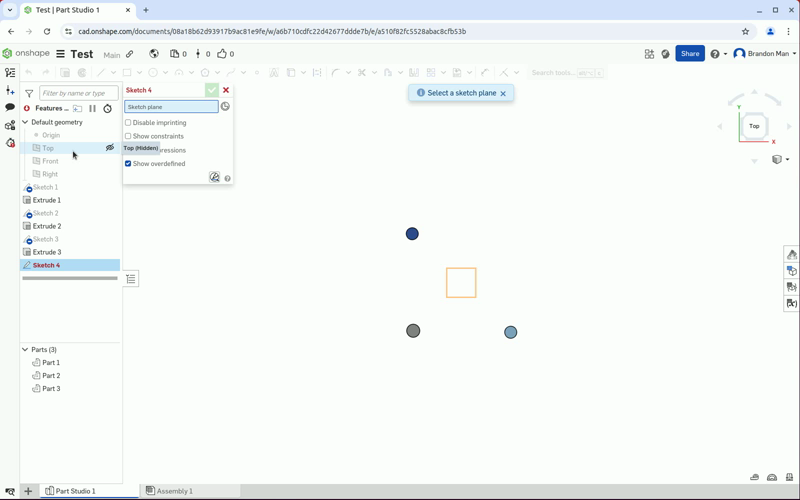
click(73, 150)
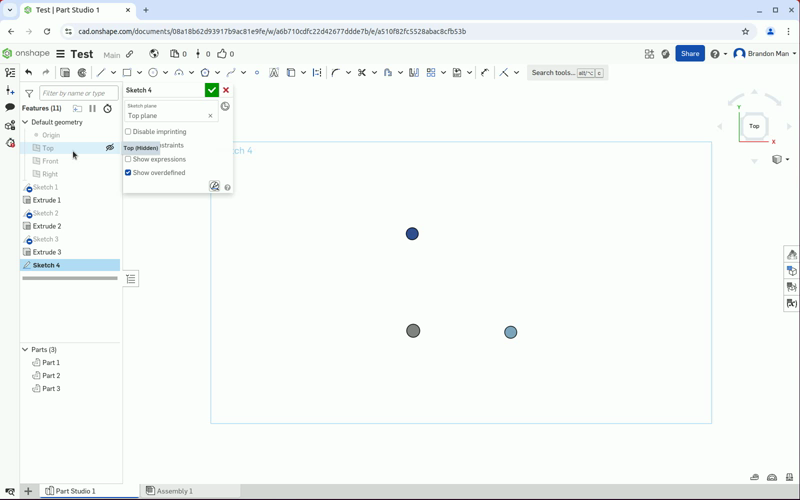
mouse_move(73, 352)
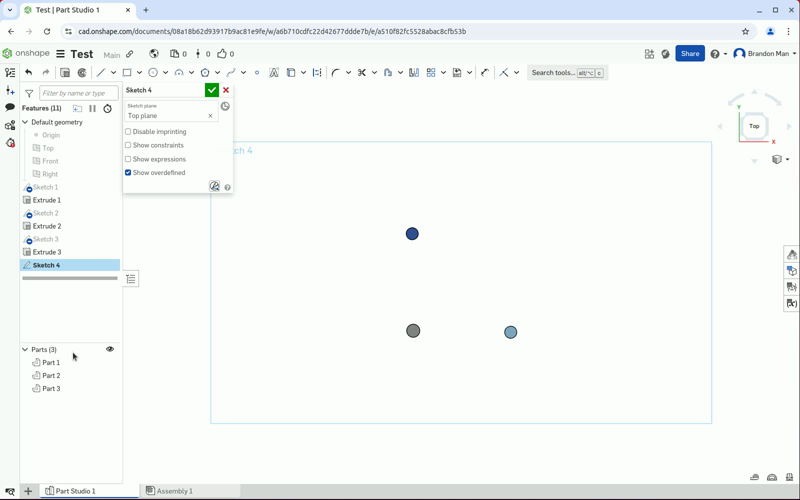
key(y)
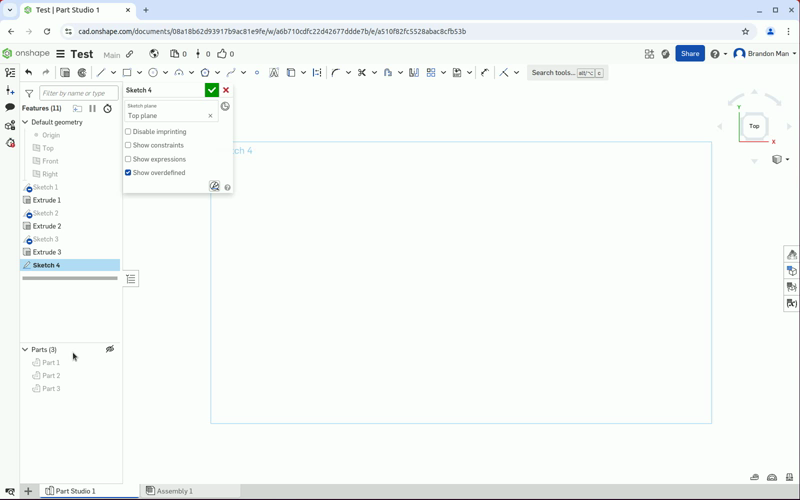
key(c)
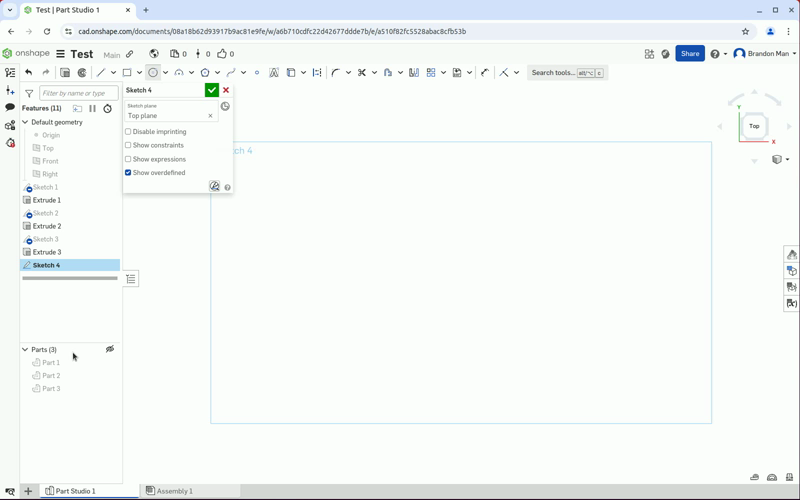
key_down(shift)
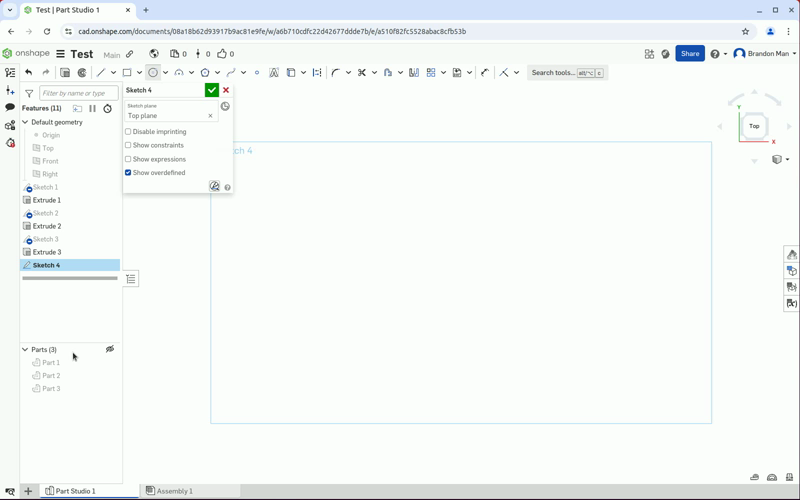
mouse_move(509, 233)
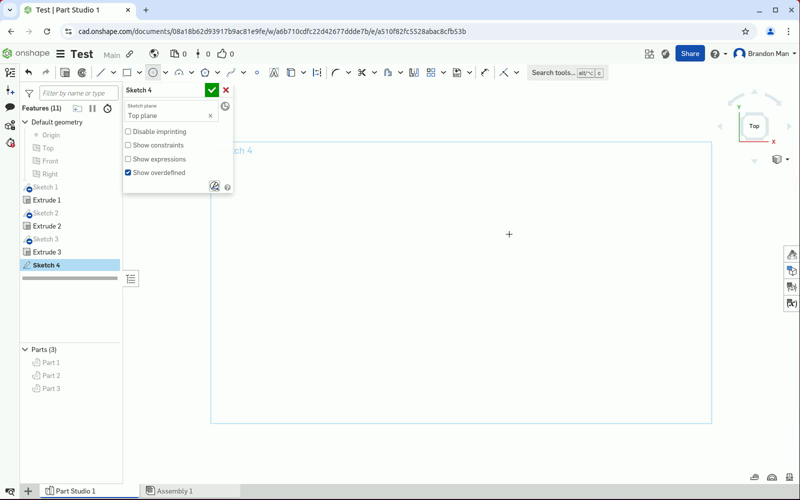
click(509, 233)
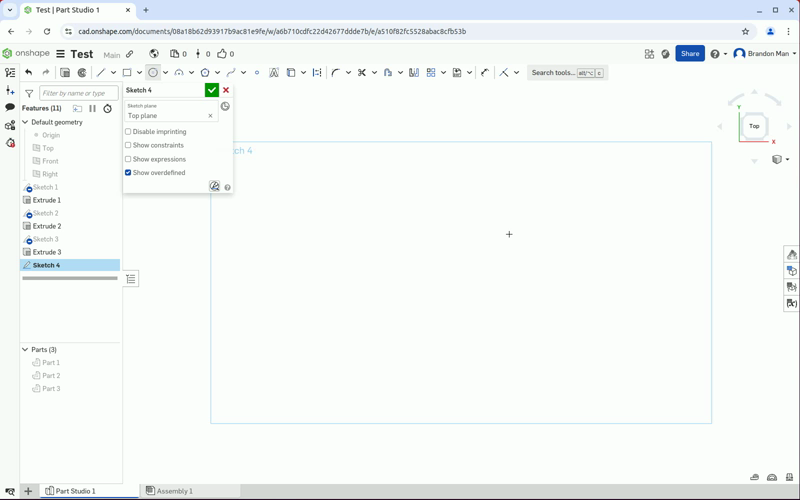
key_up(shift)
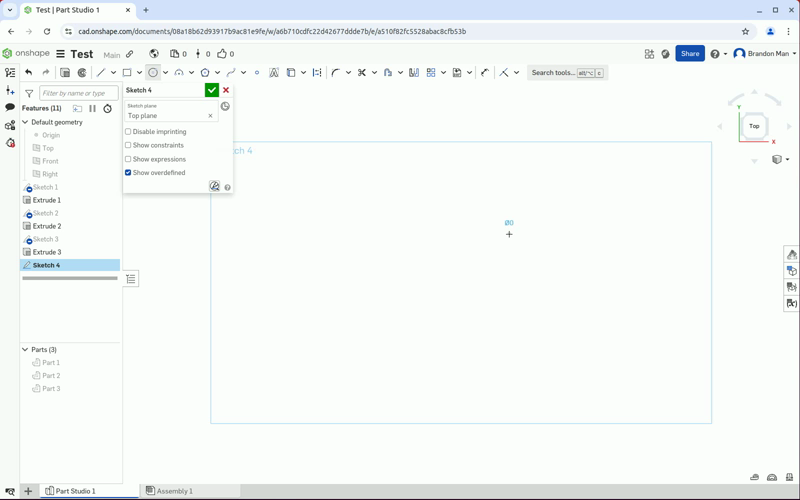
mouse_move(515, 233)
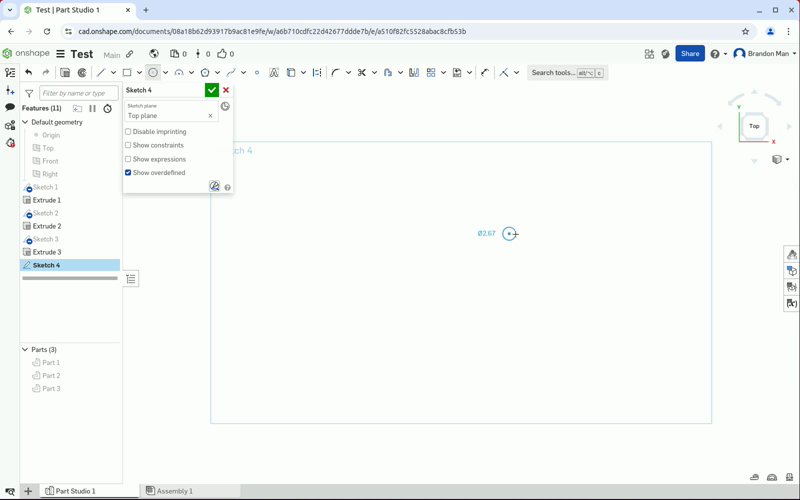
click(515, 233)
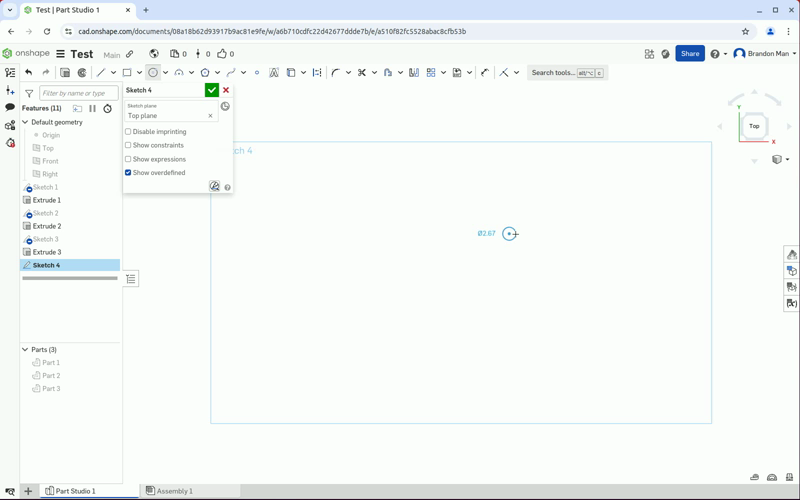
key(esc)
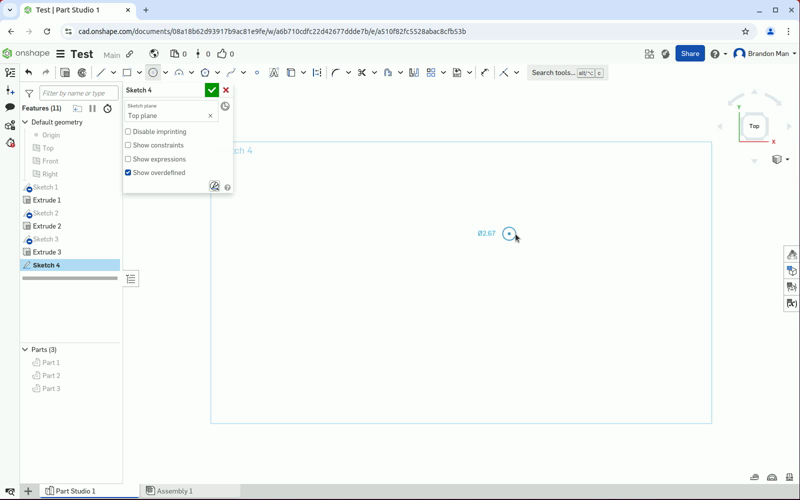
mouse_move(509, 232)
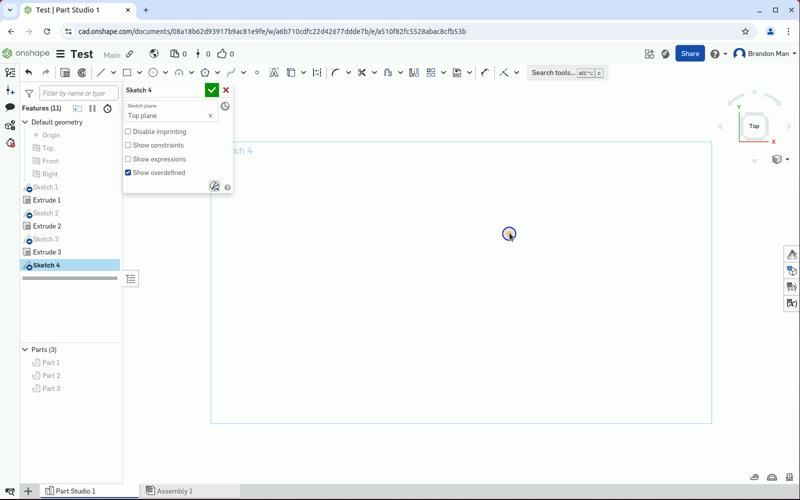
scroll(6)
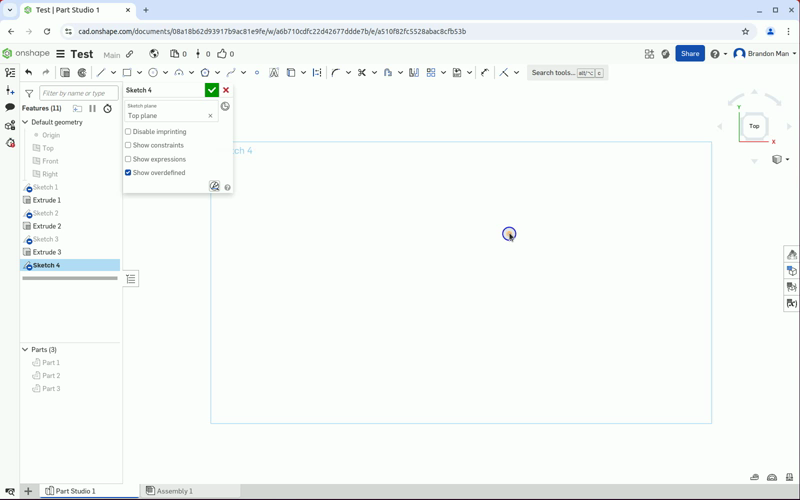
scroll(6)
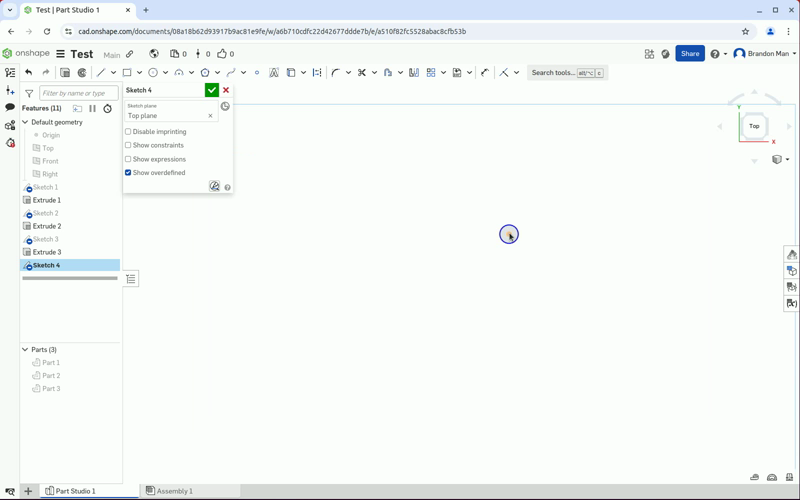
scroll(6)
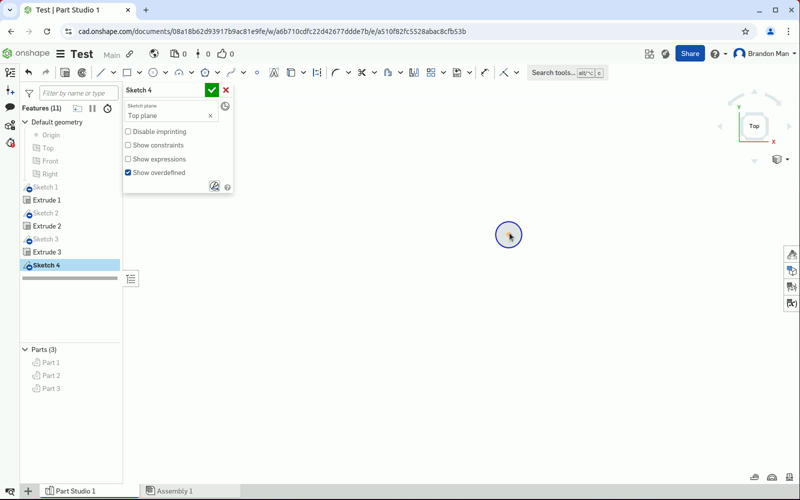
scroll(6)
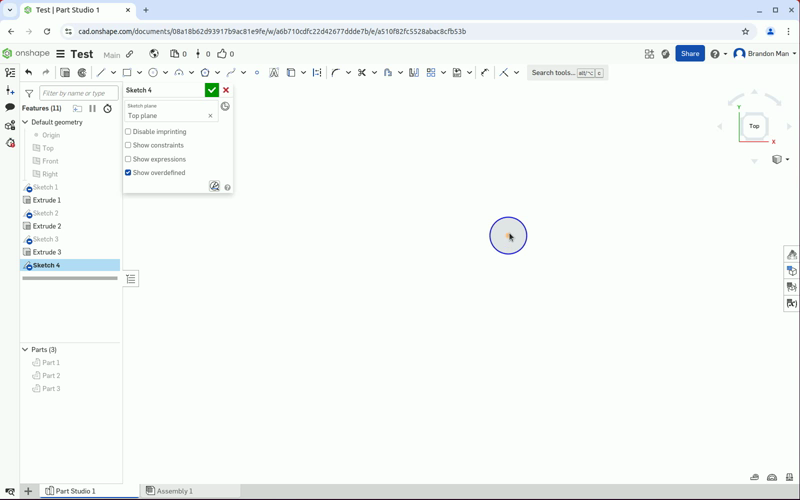
scroll(6)
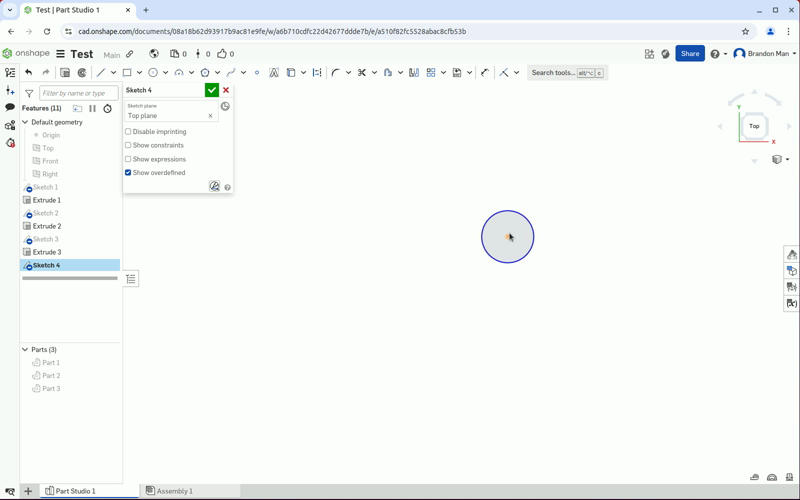
scroll(6)
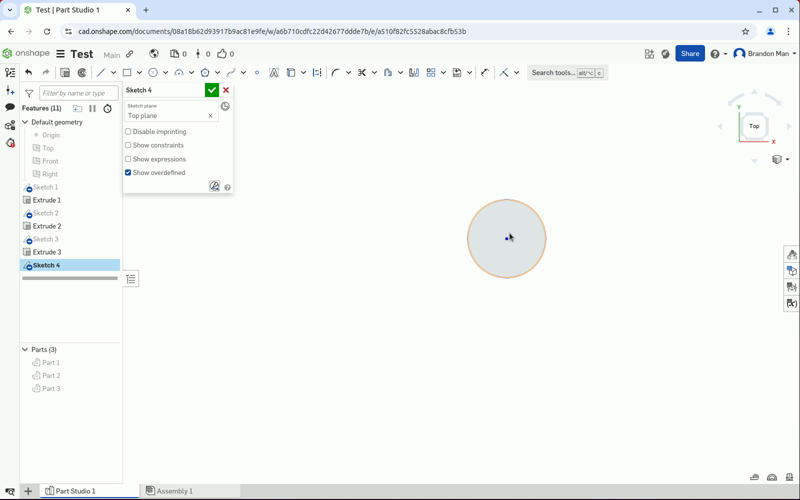
scroll(6)
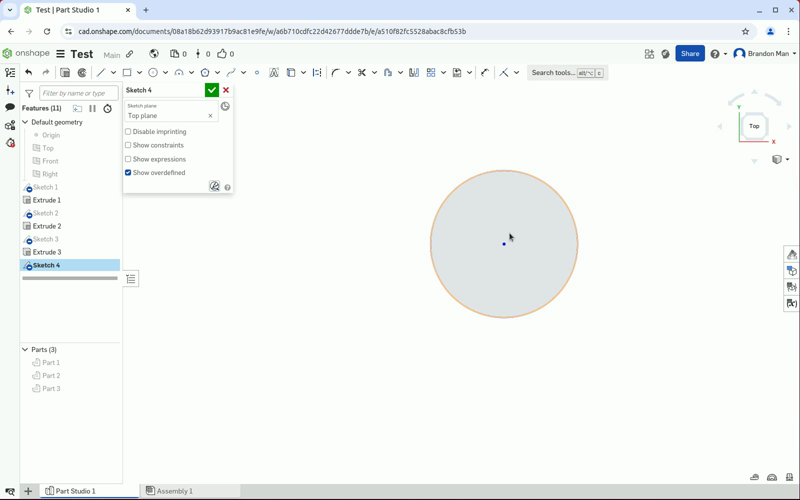
click(509, 232)
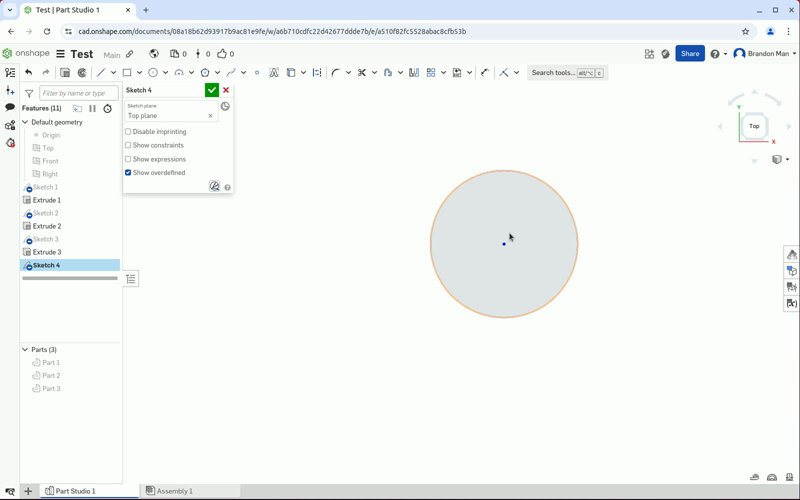
scroll(-6)
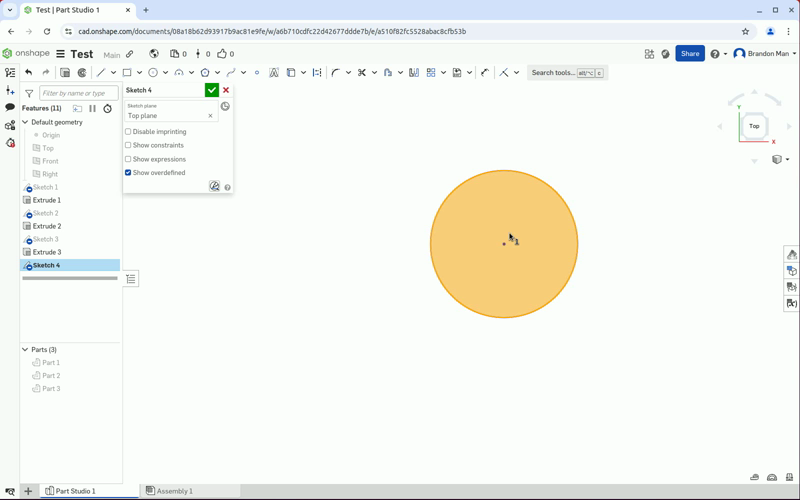
scroll(-6)
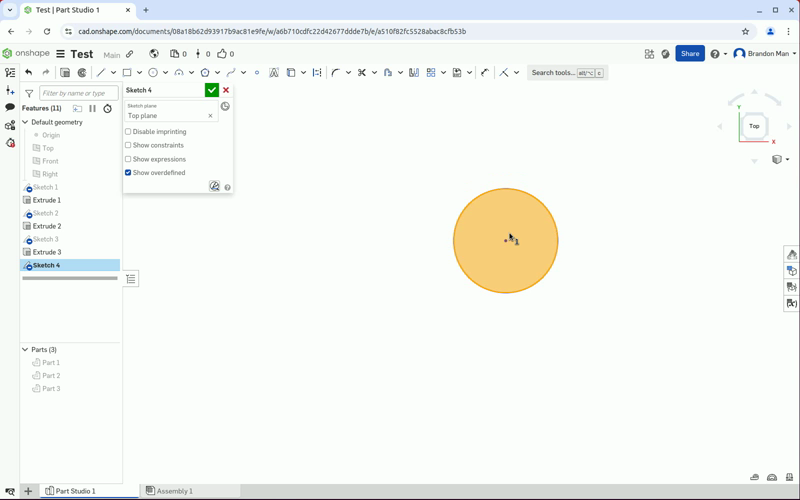
scroll(-6)
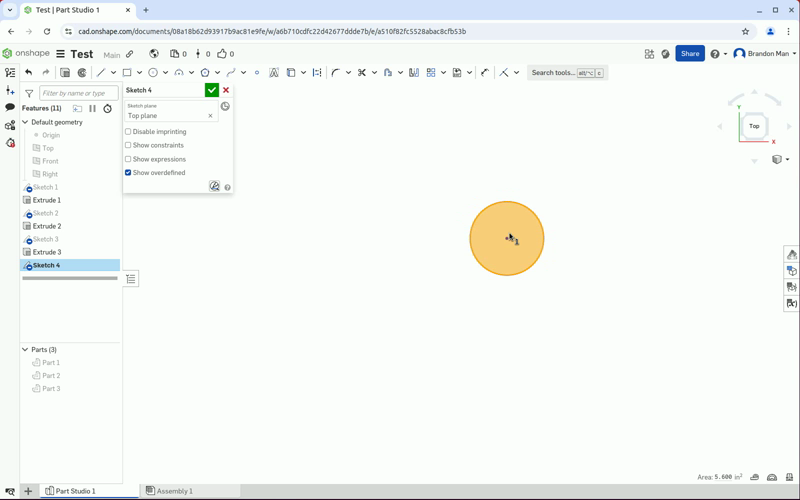
scroll(-6)
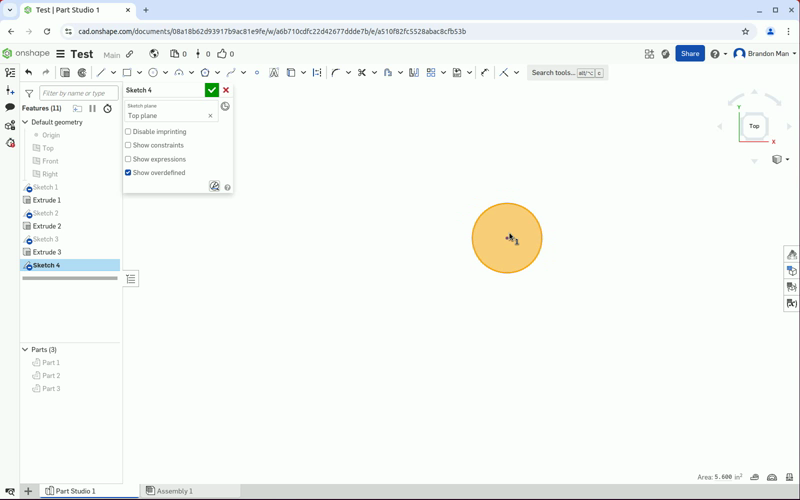
scroll(-6)
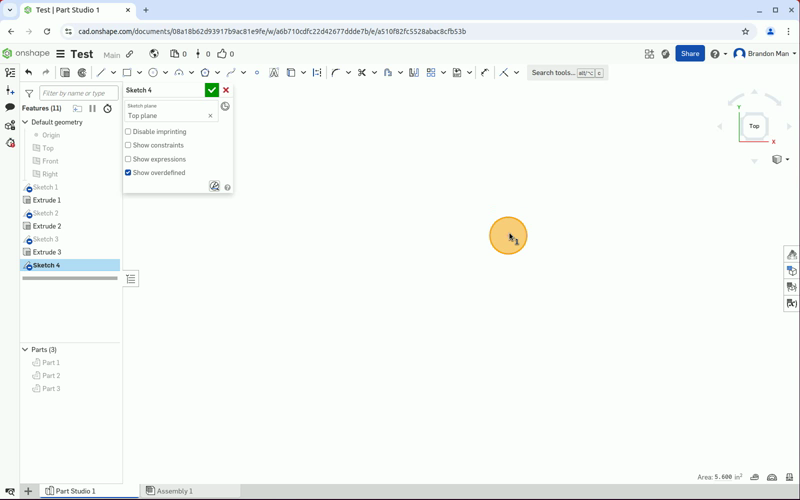
scroll(-6)
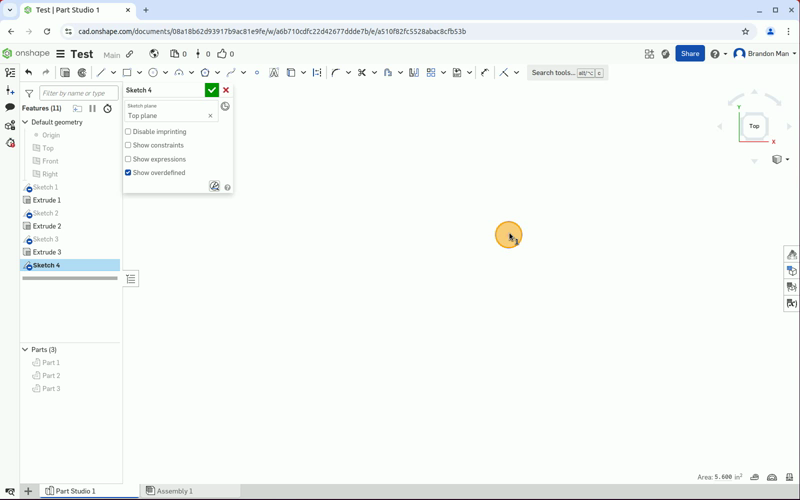
scroll(-6)
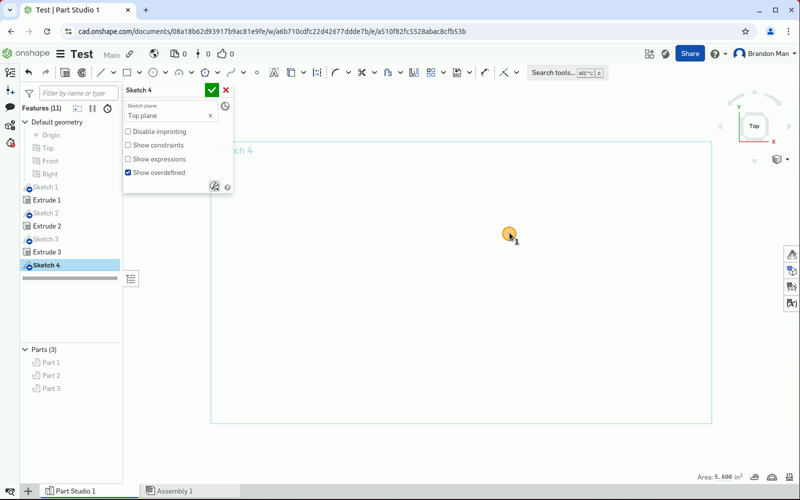
mouse_move(73, 352)
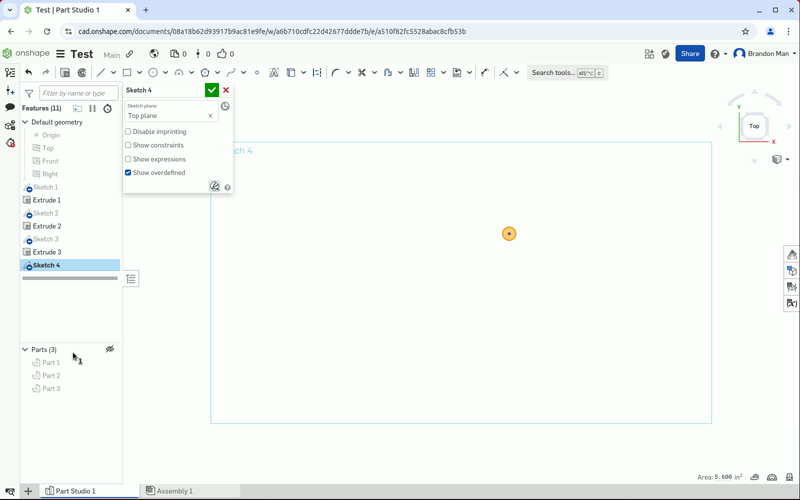
key(shift+y)
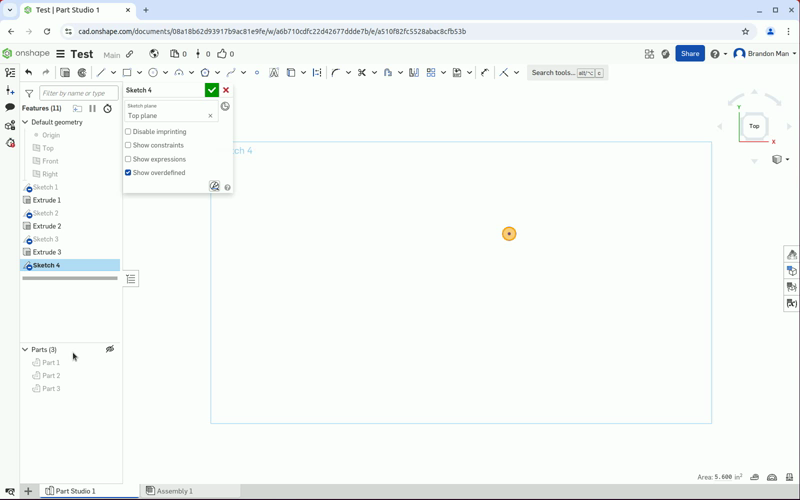
key(shift+e)
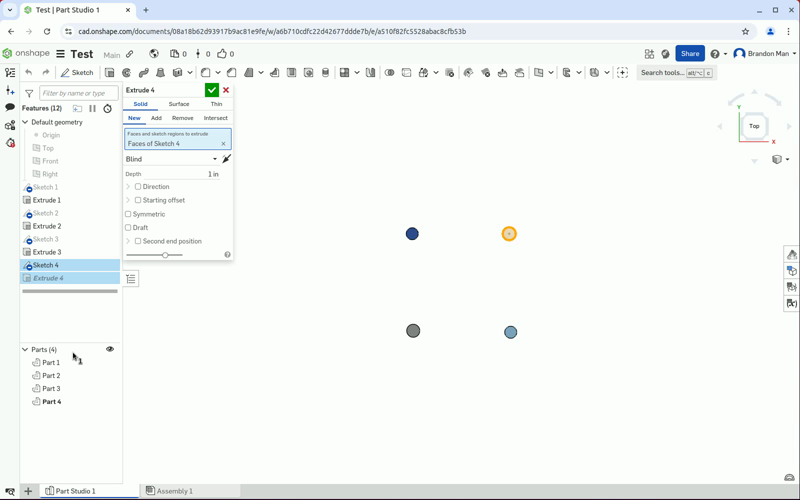
mouse_move(143, 106)
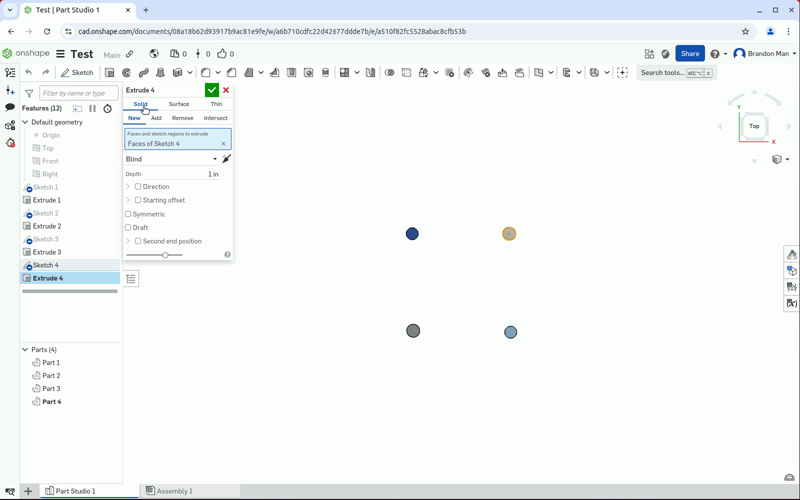
click(143, 106)
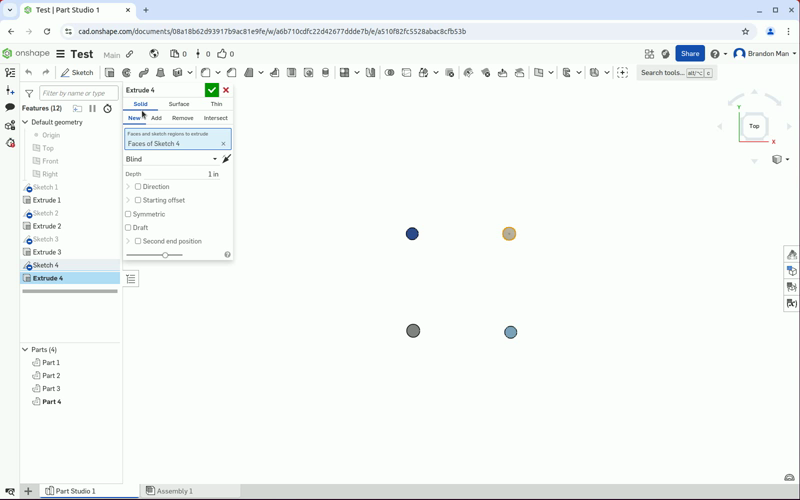
mouse_move(137, 120)
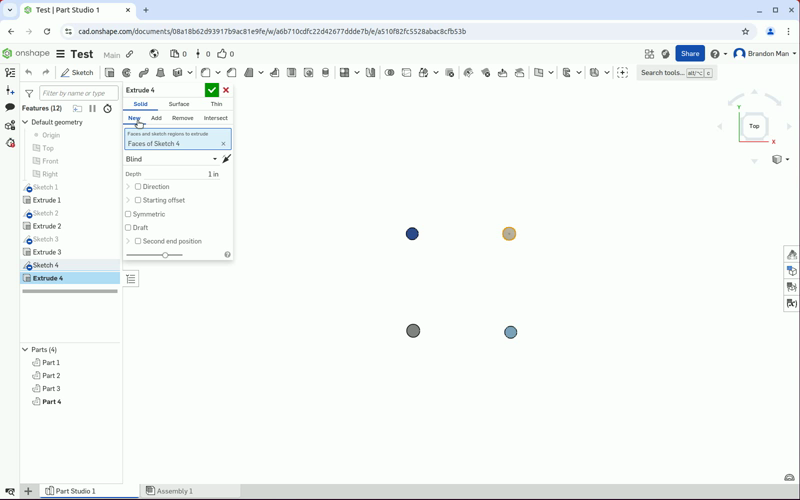
click(137, 120)
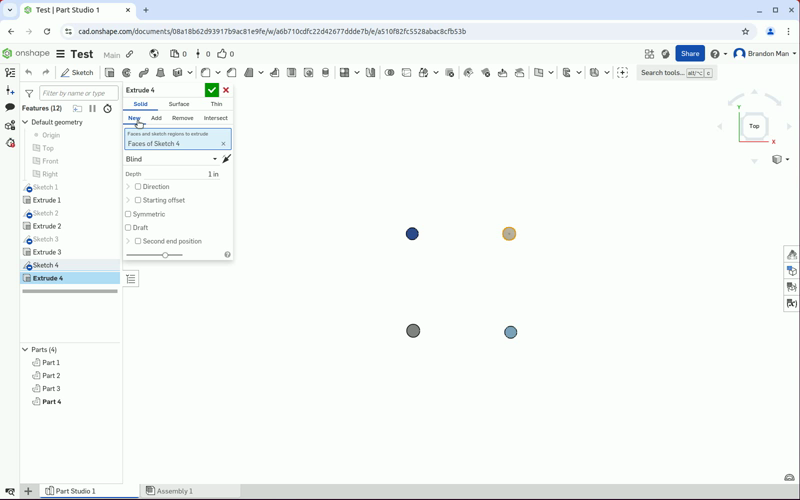
key(tab, 4)
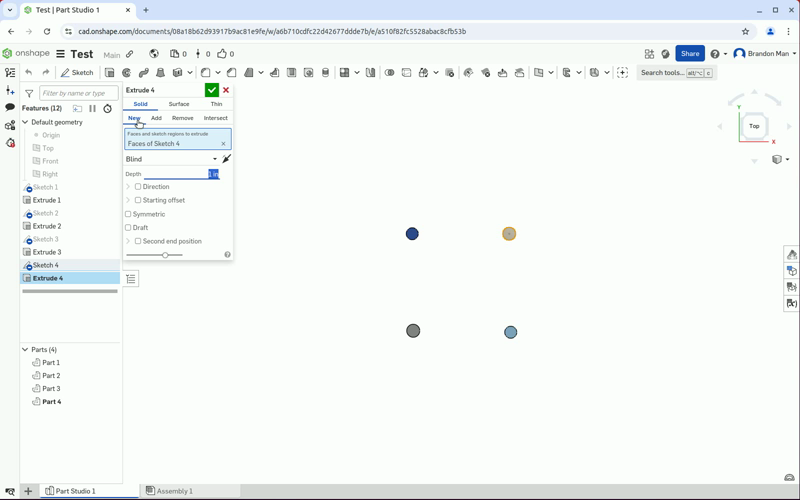
text(19.979)
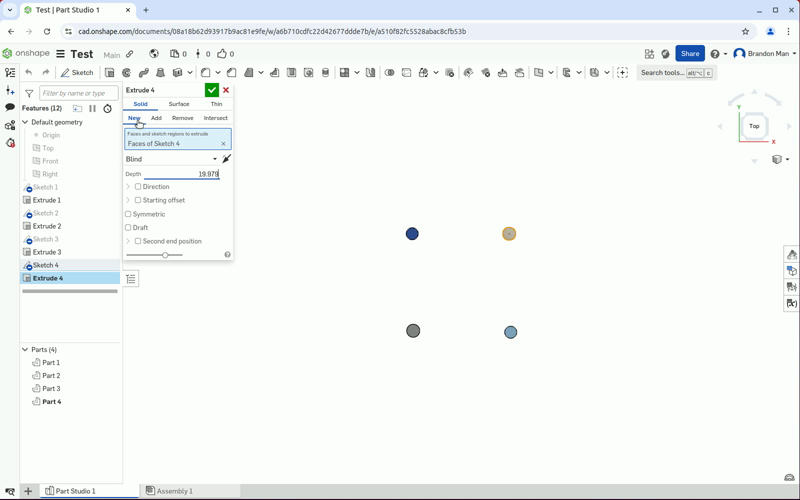
key(enter)
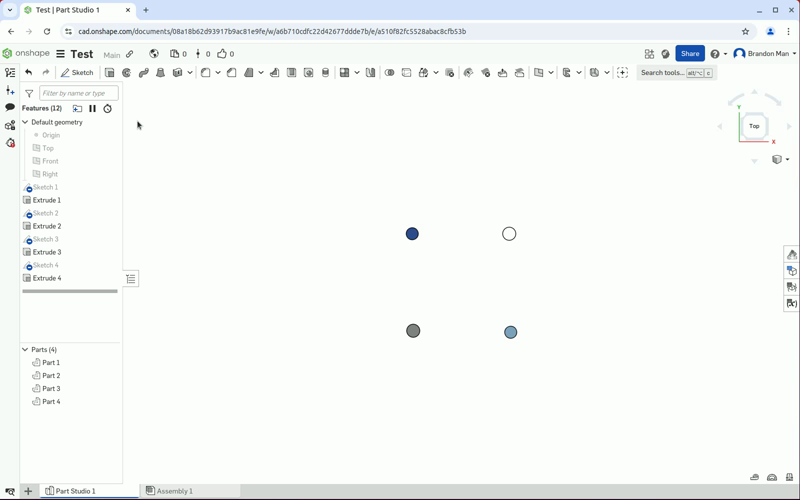
key(shift+h)
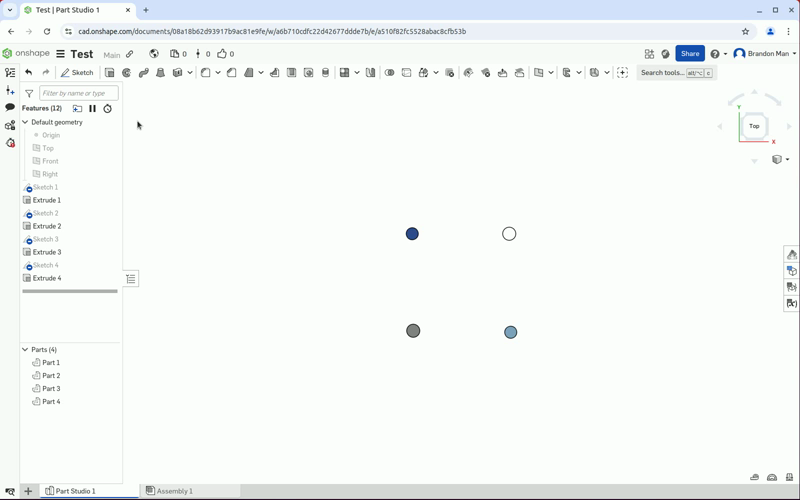
key(shift+h)
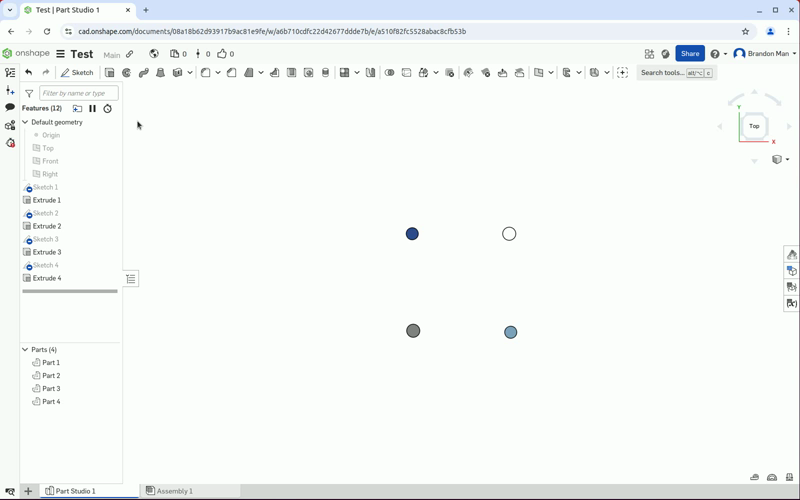
mouse_move(73, 189)
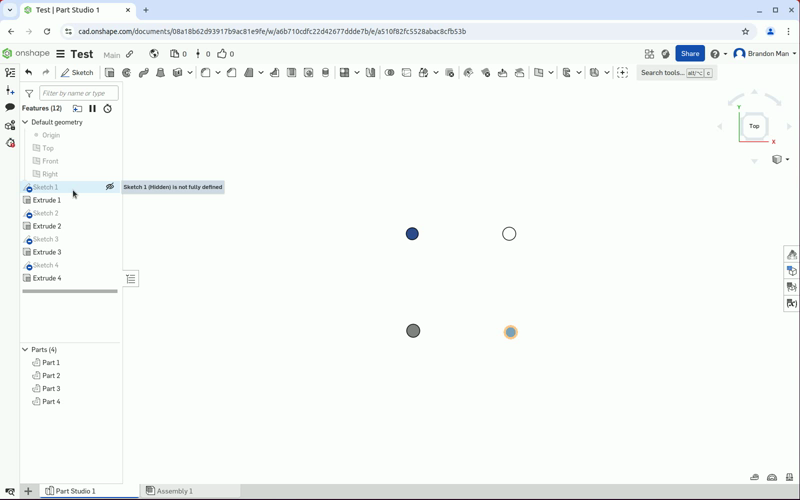
click(73, 189)
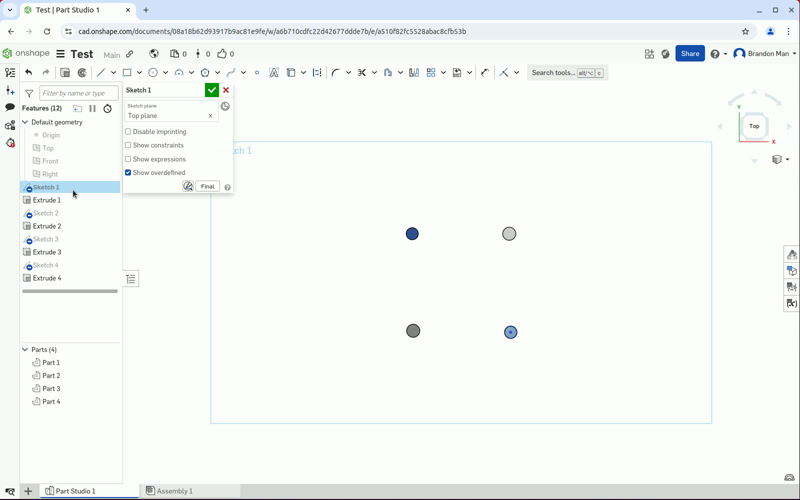
mouse_move(229, 92)
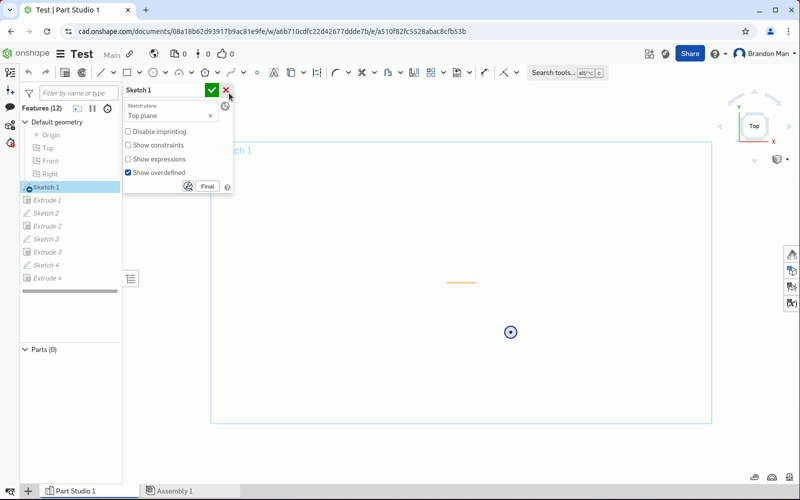
click(229, 92)
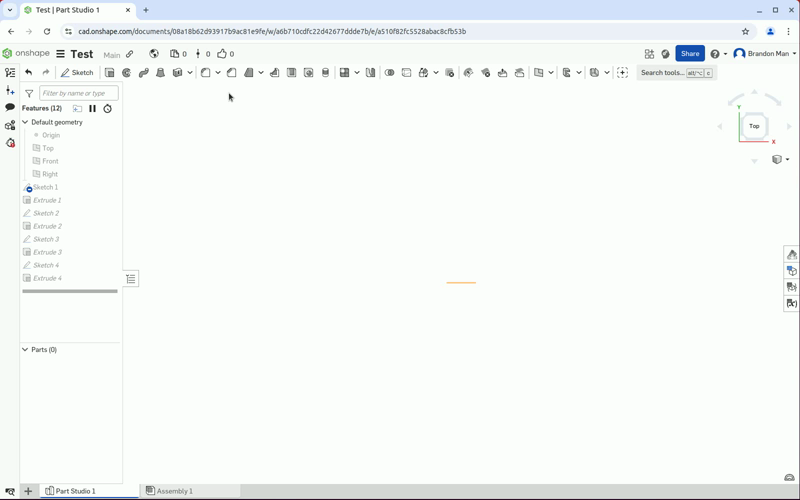
mouse_move(73, 352)
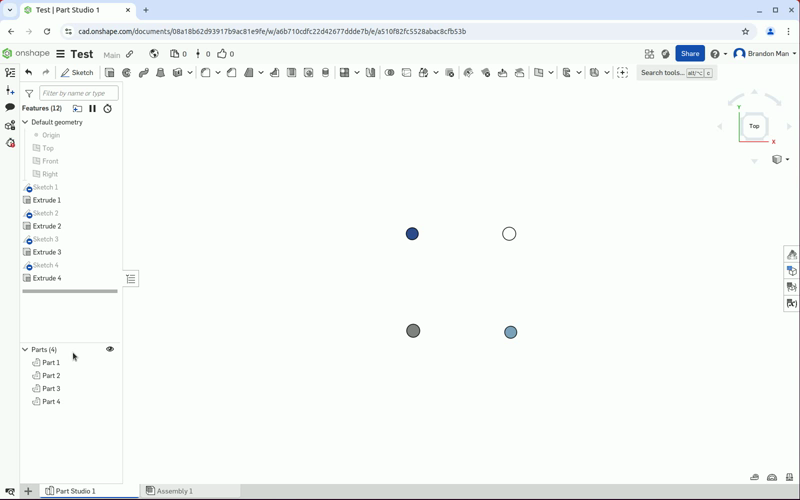
key(y)
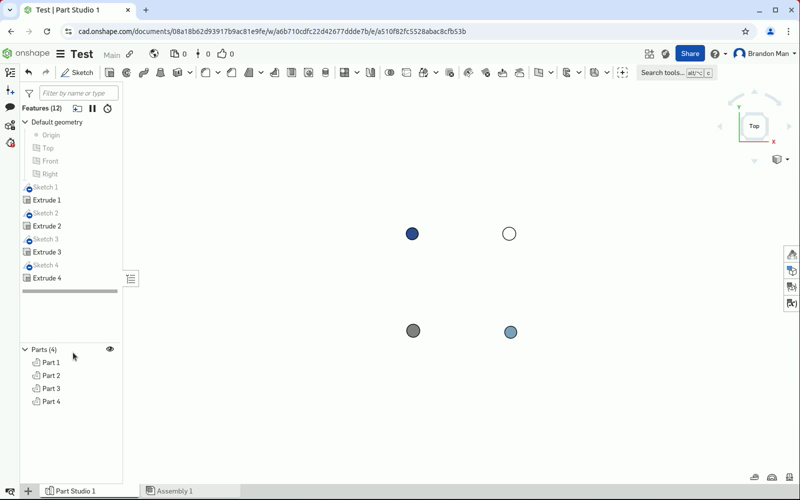
key(shift+p)
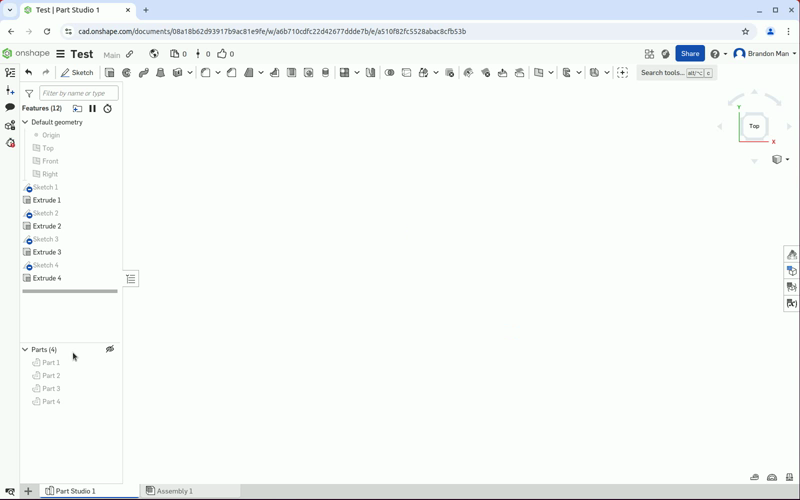
key(space)
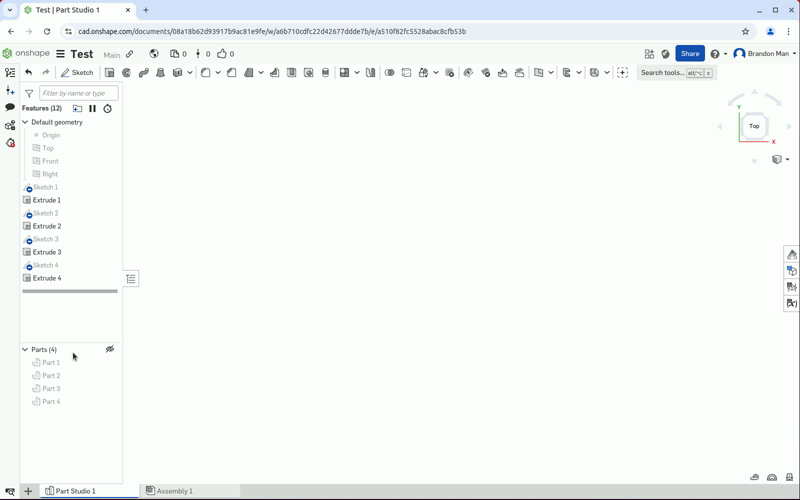
key_down(shift)
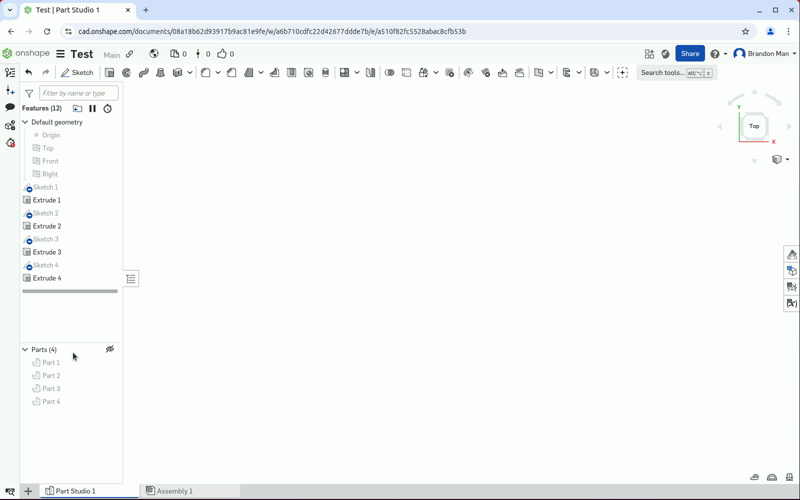
key(up)
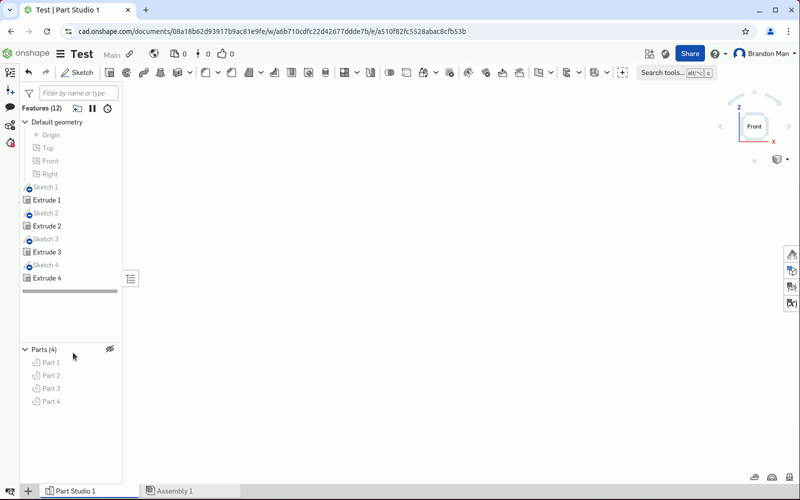
key_up(shift)
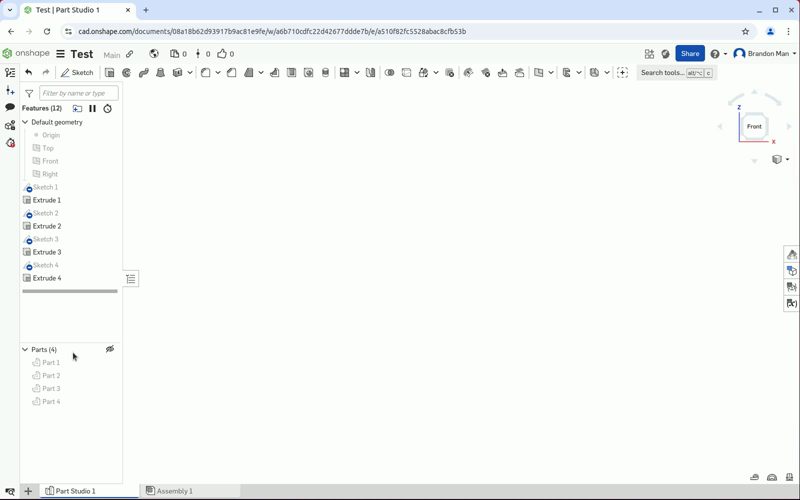
mouse_move(73, 352)
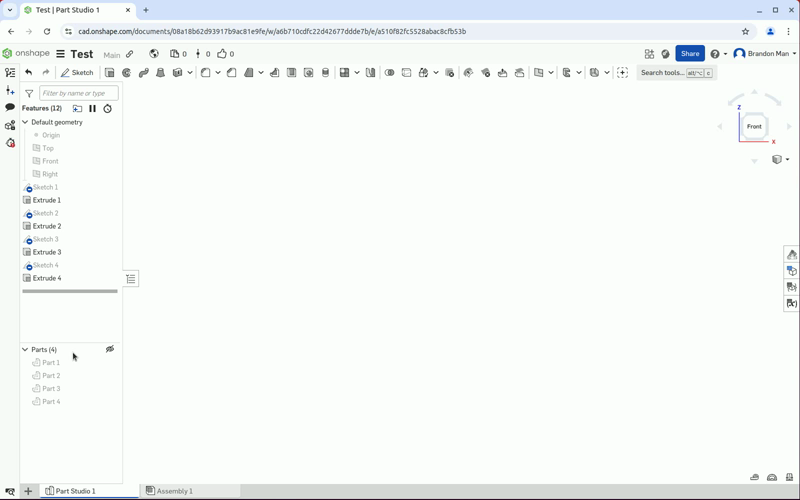
key(shift+y)
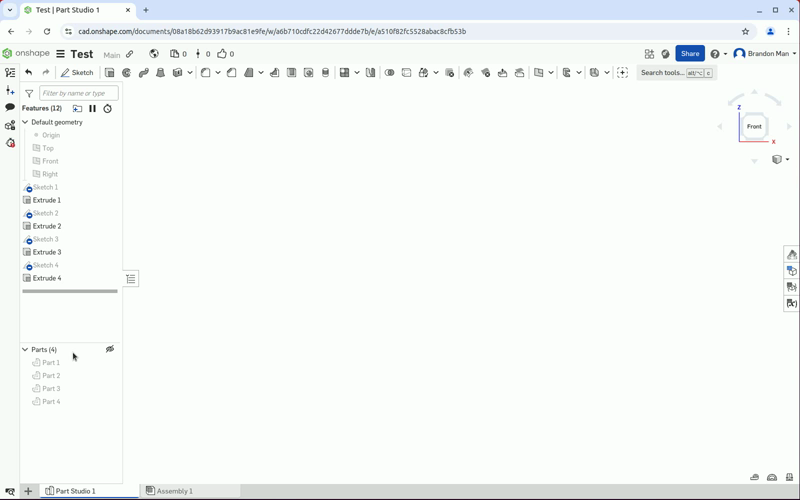
key(shift+s)
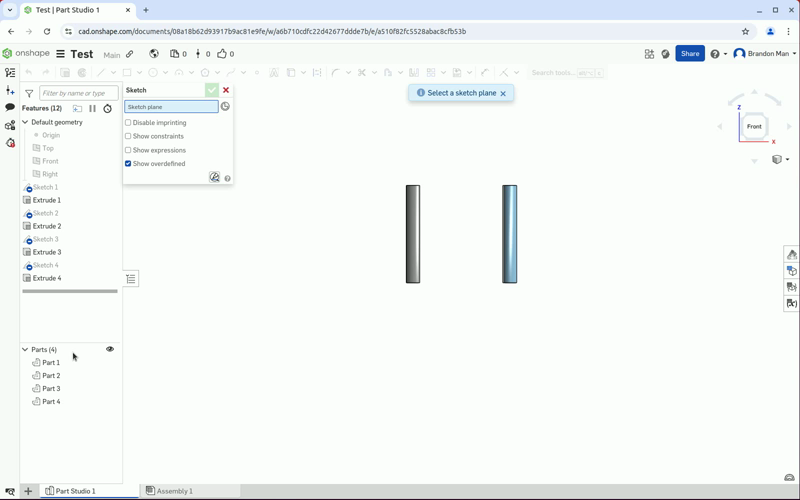
mouse_move(73, 163)
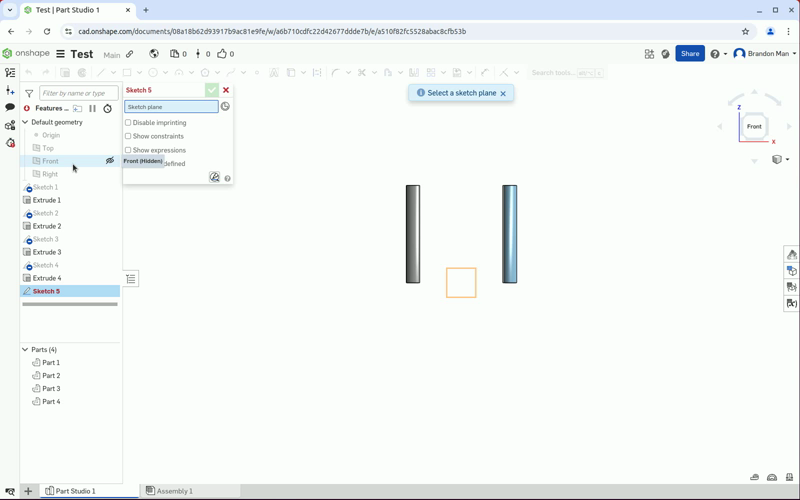
click(73, 163)
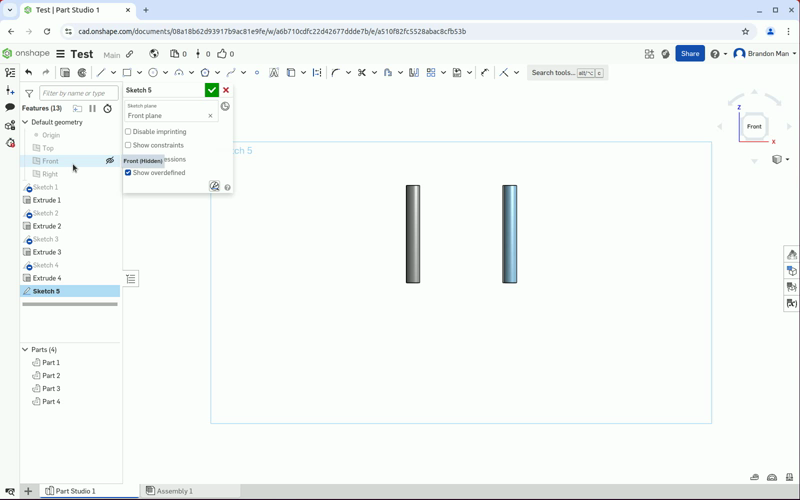
mouse_move(73, 352)
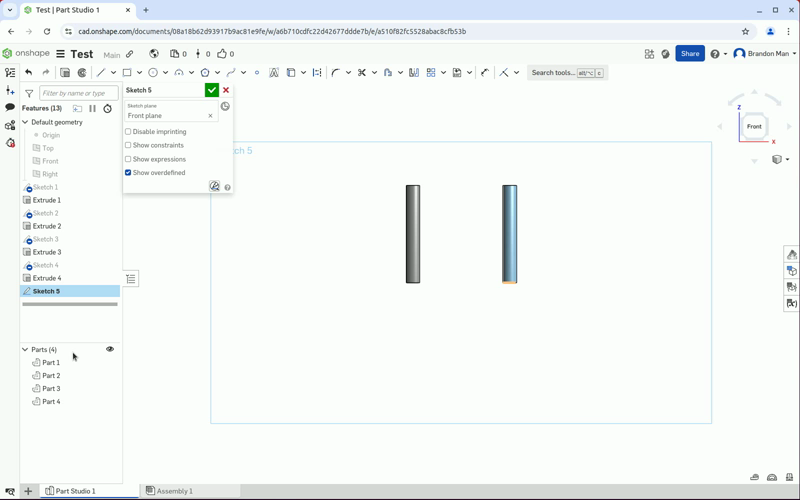
key(y)
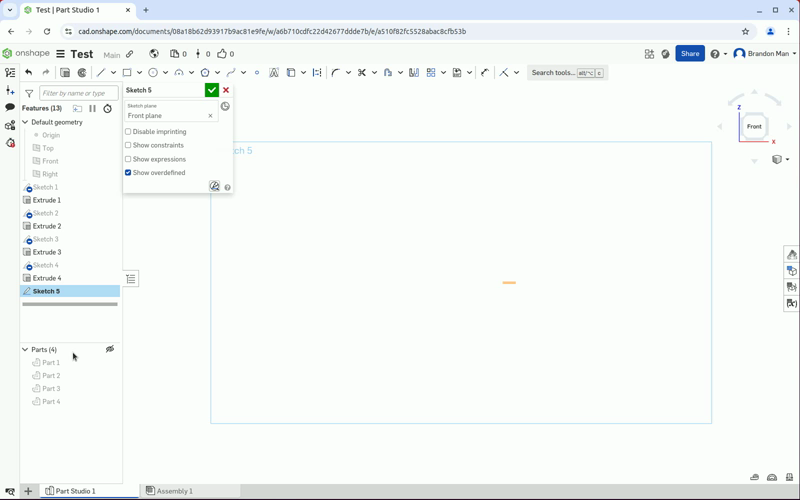
key(c)
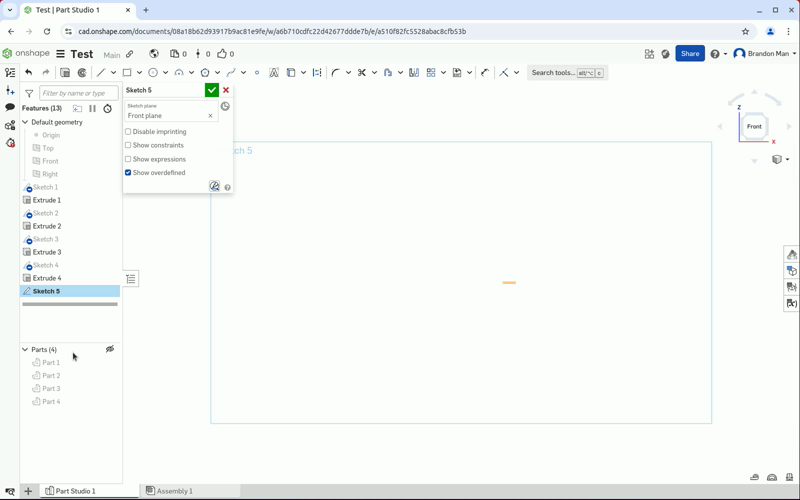
key_down(shift)
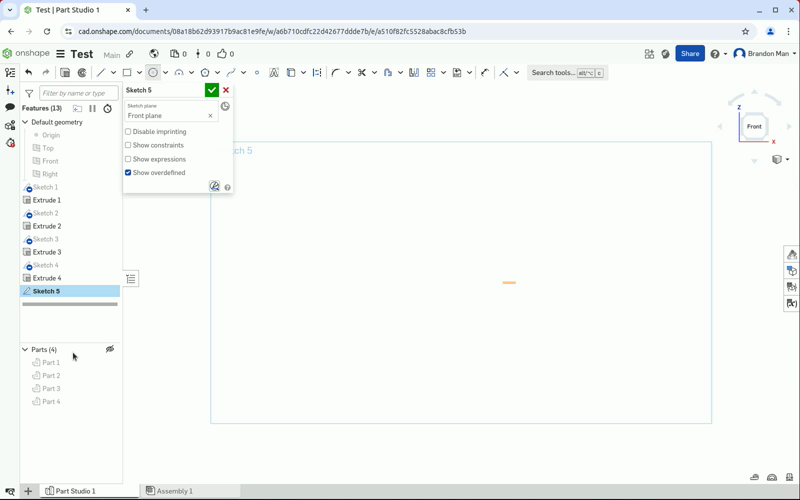
mouse_move(413, 177)
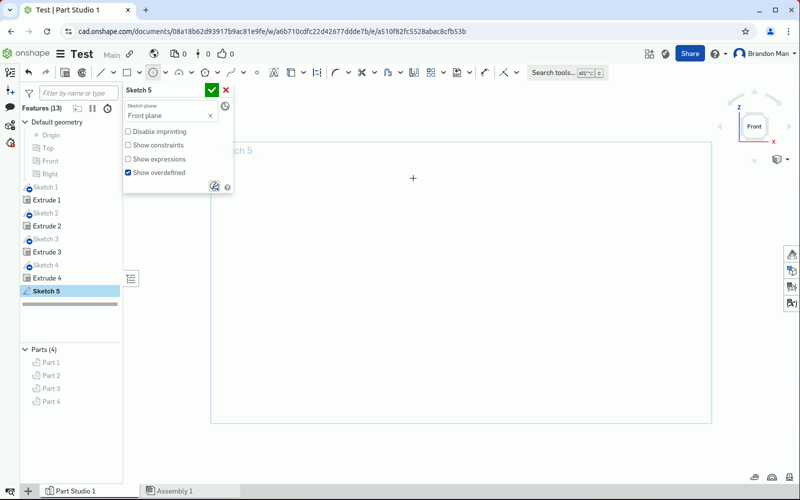
click(413, 177)
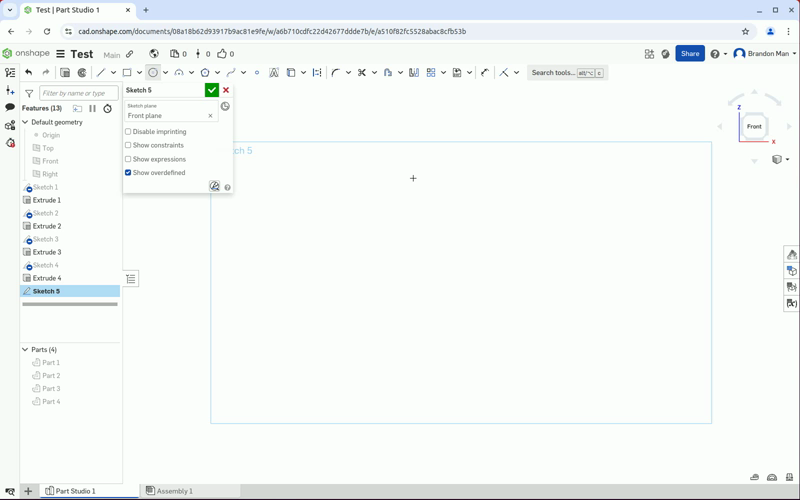
key_up(shift)
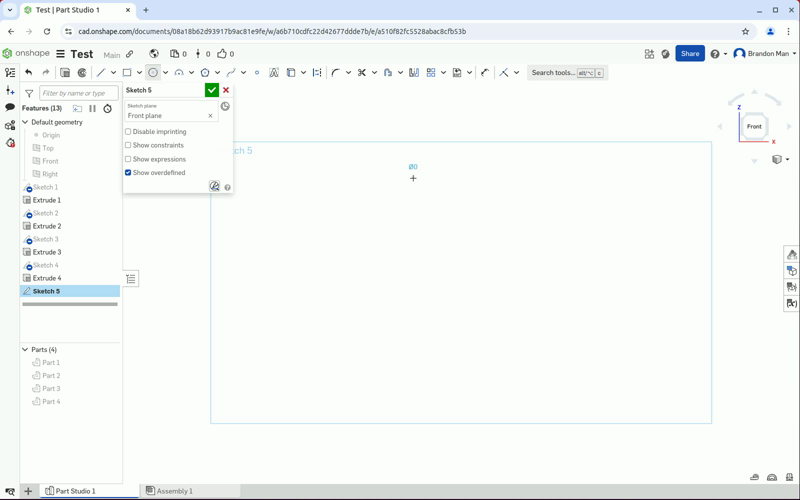
mouse_move(419, 177)
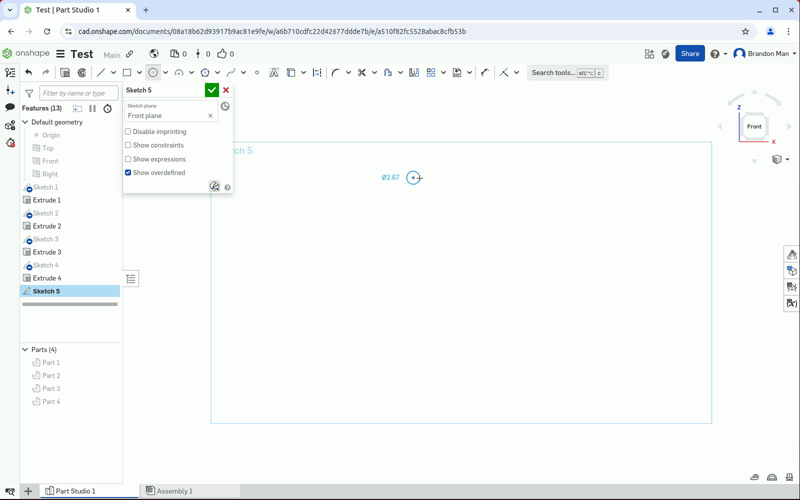
click(419, 177)
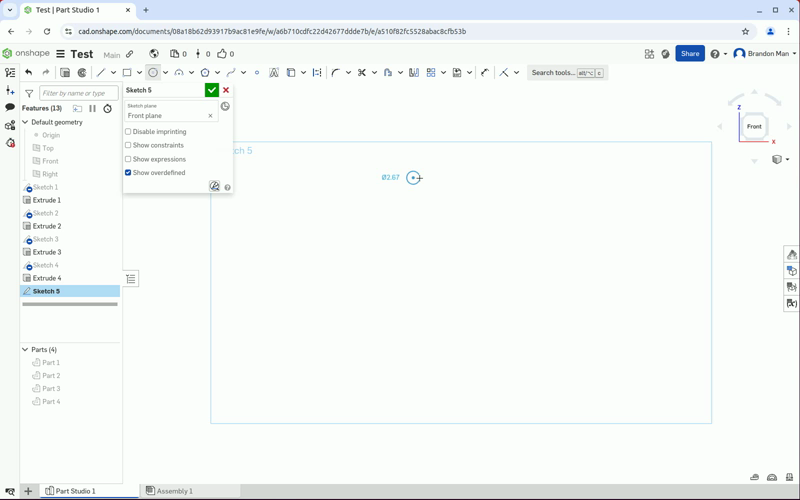
key(esc)
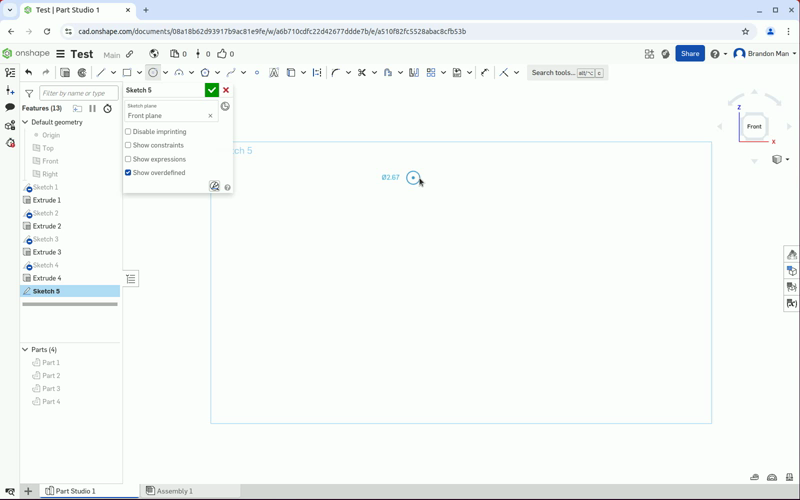
mouse_move(411, 178)
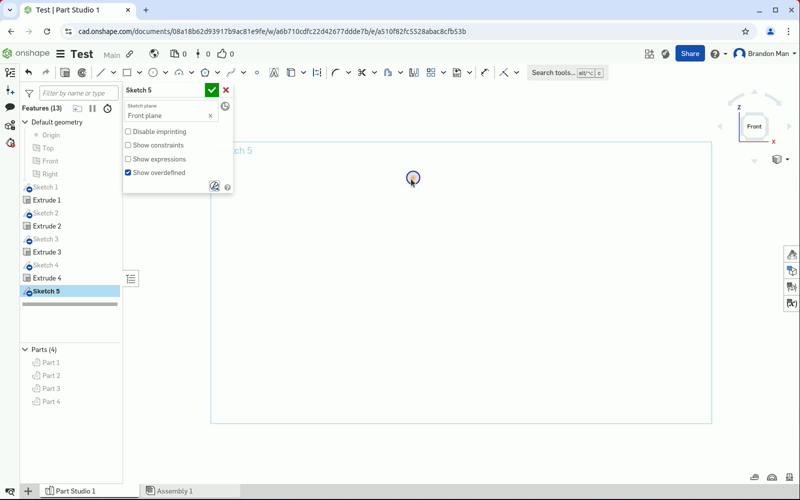
scroll(6)
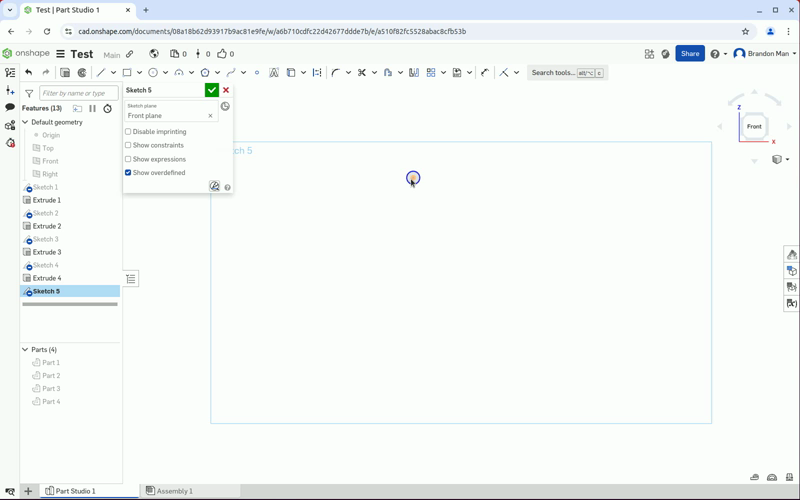
scroll(6)
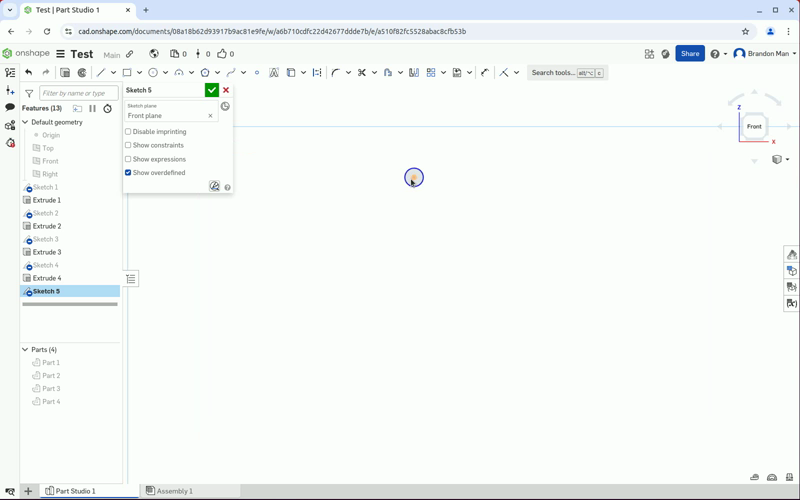
scroll(6)
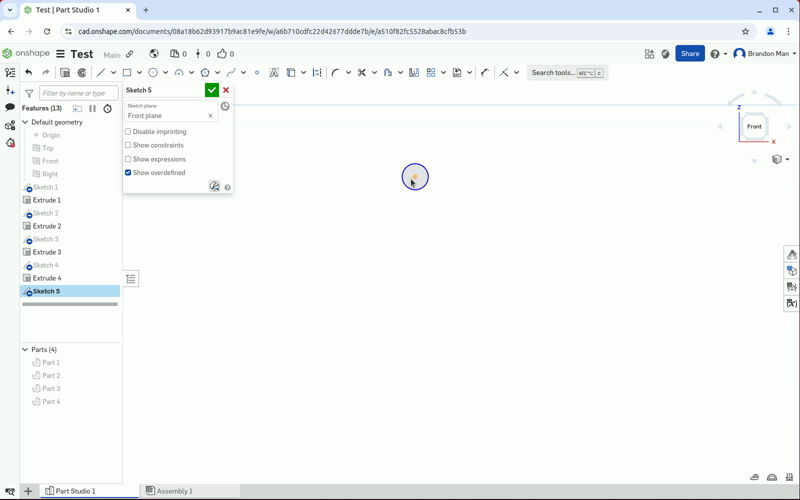
scroll(6)
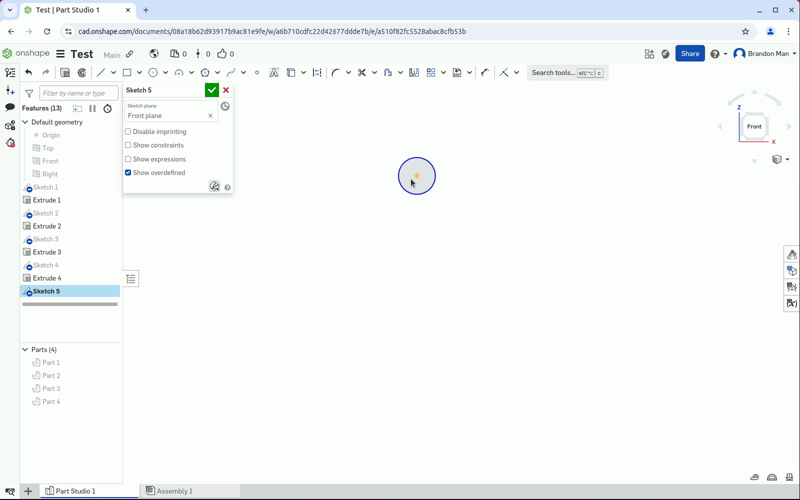
scroll(6)
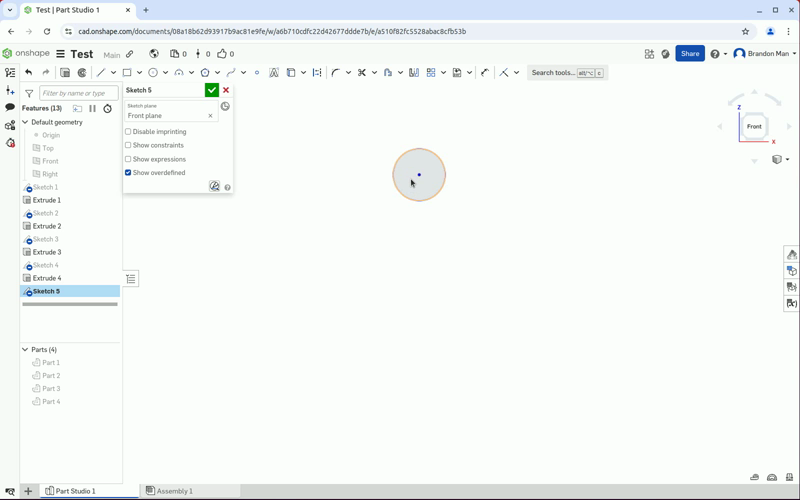
scroll(6)
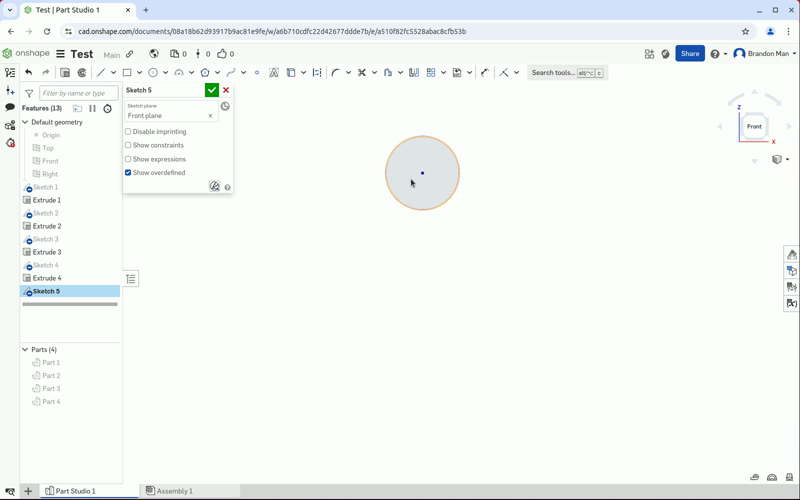
scroll(6)
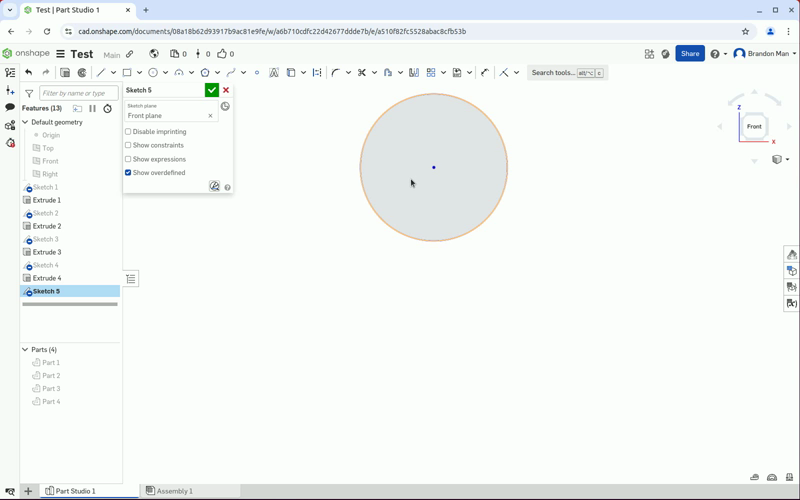
click(411, 178)
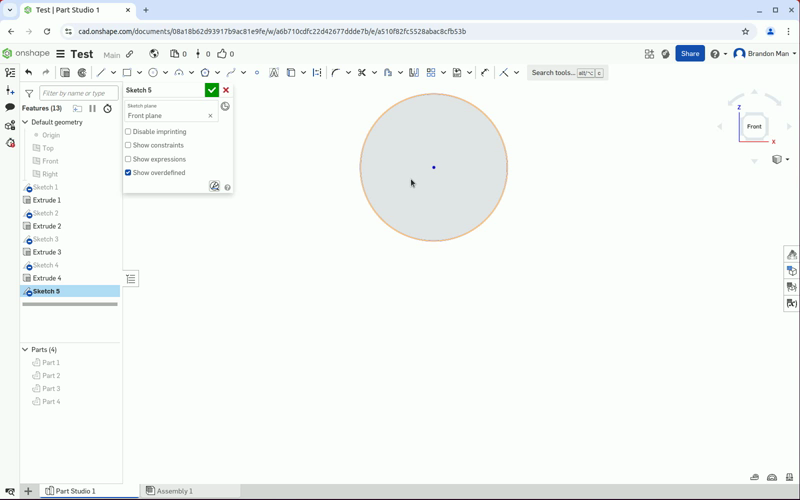
scroll(-6)
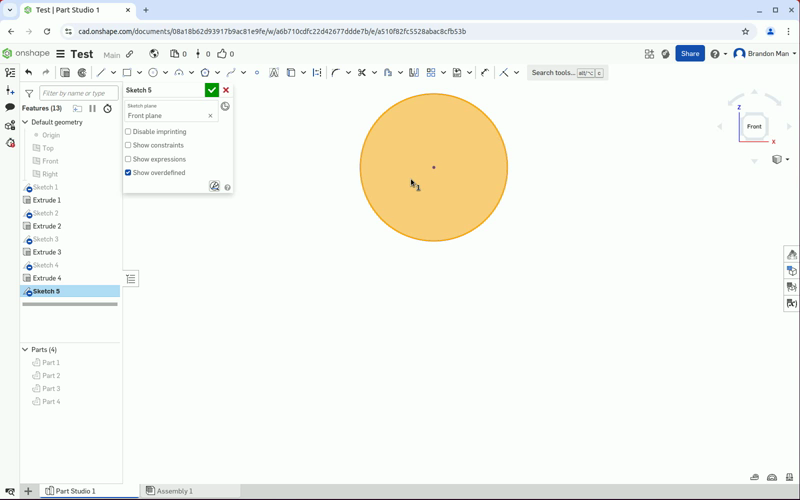
scroll(-6)
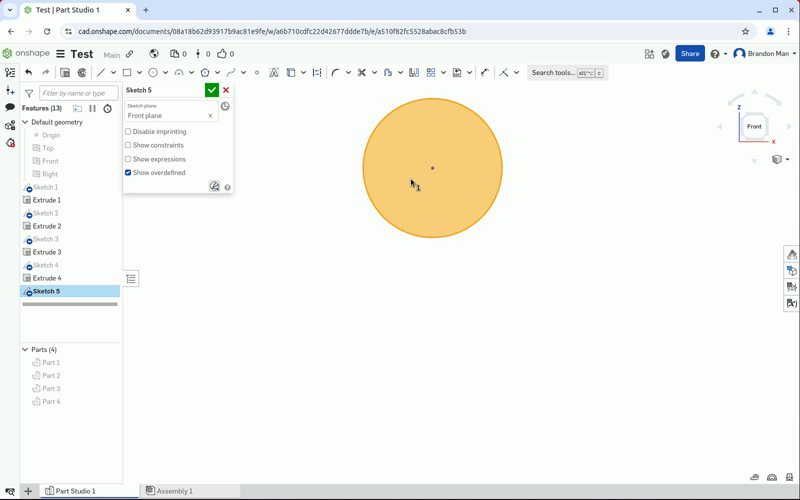
scroll(-6)
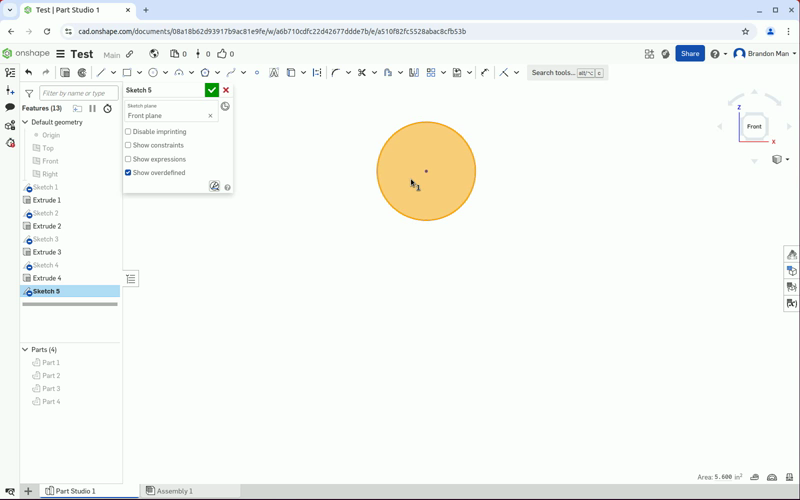
scroll(-6)
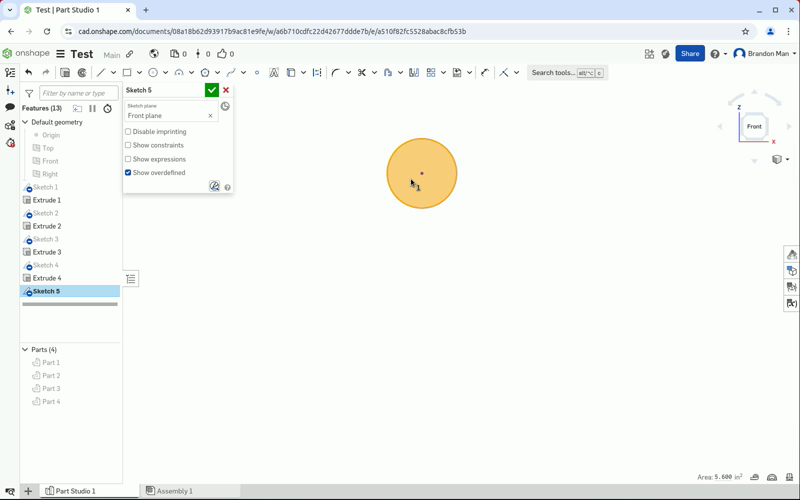
scroll(-6)
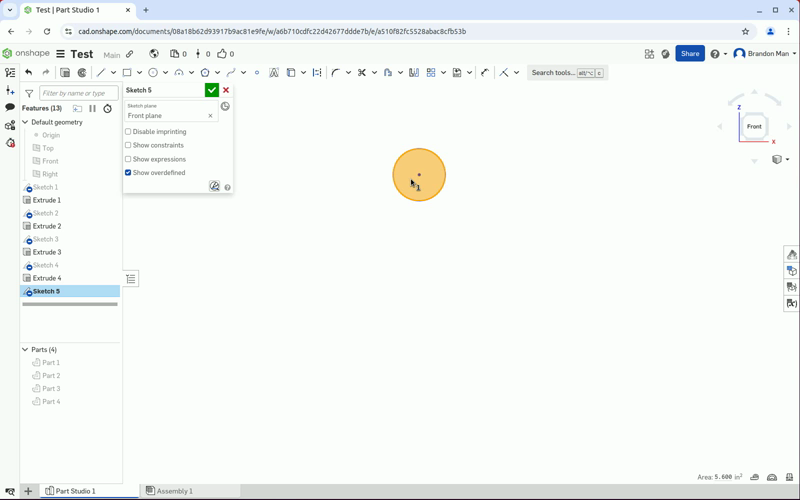
scroll(-6)
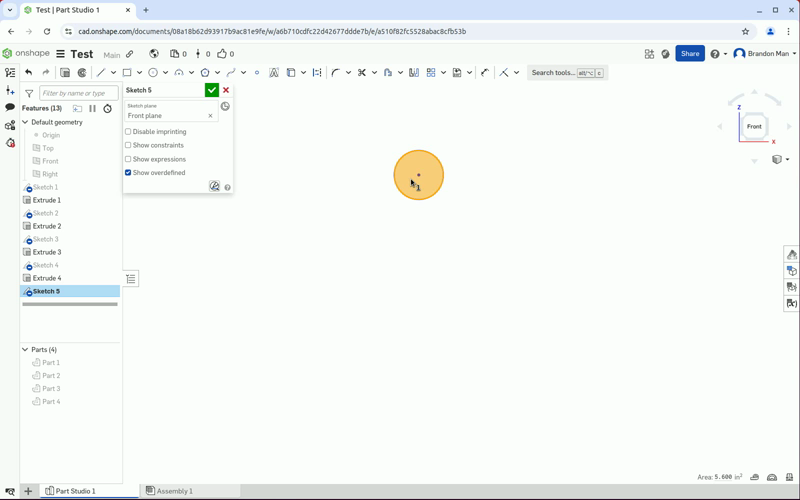
scroll(-6)
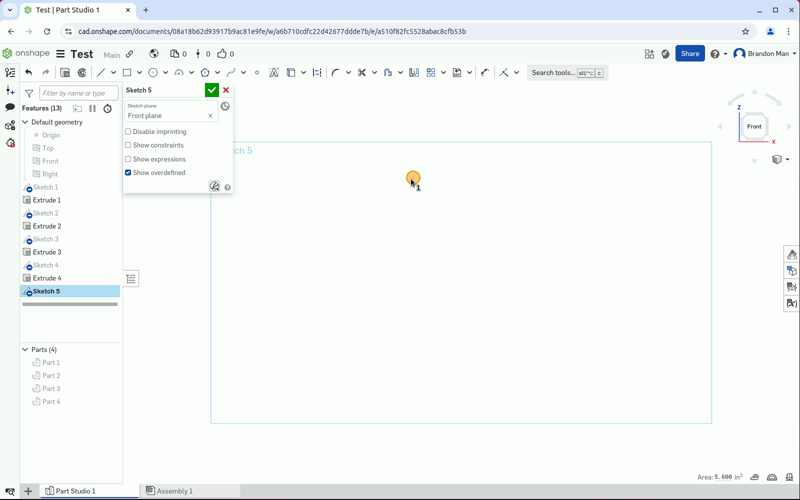
mouse_move(73, 352)
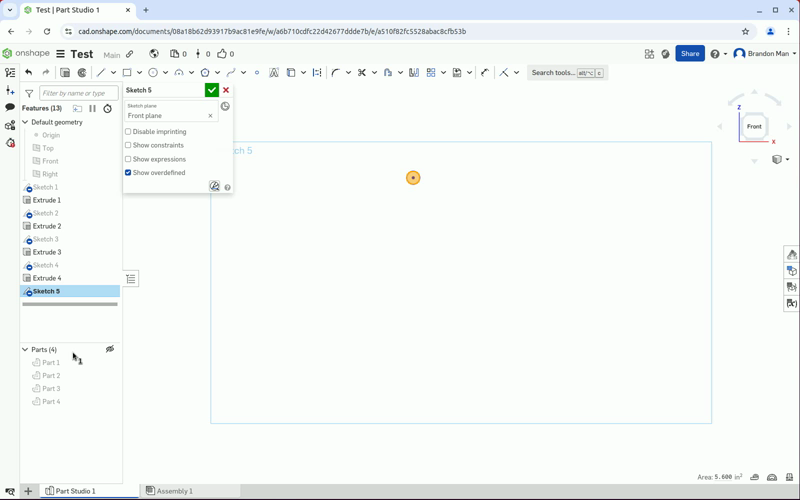
key(shift+y)
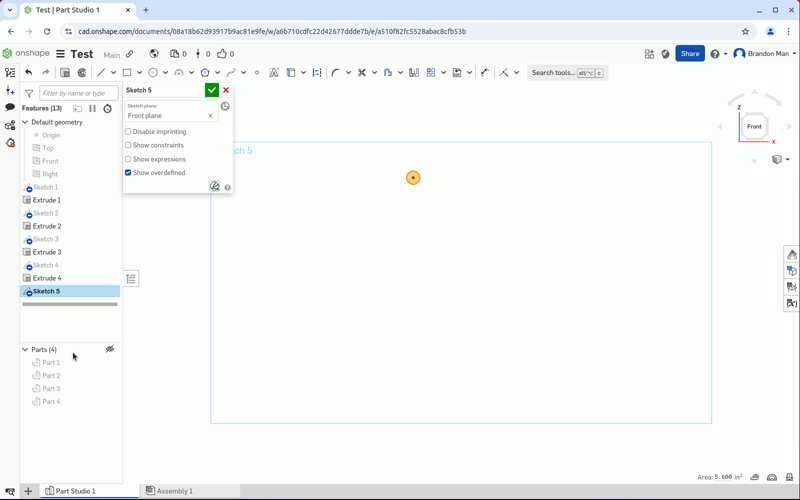
key(shift+e)
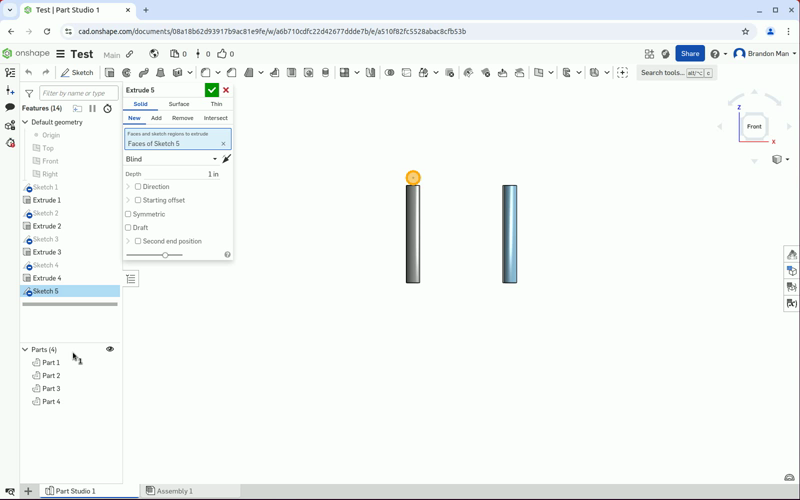
mouse_move(143, 106)
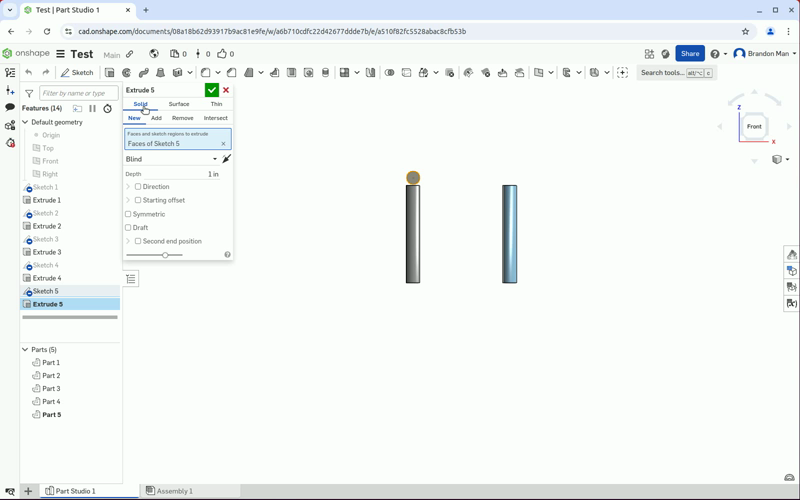
click(143, 106)
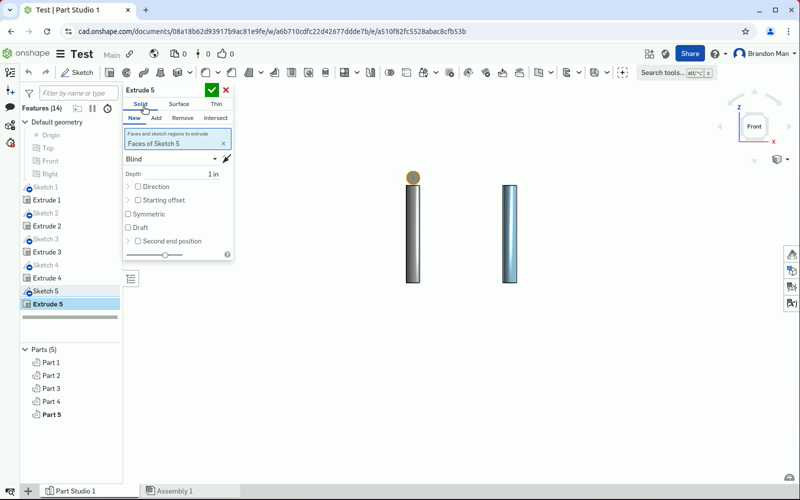
mouse_move(137, 120)
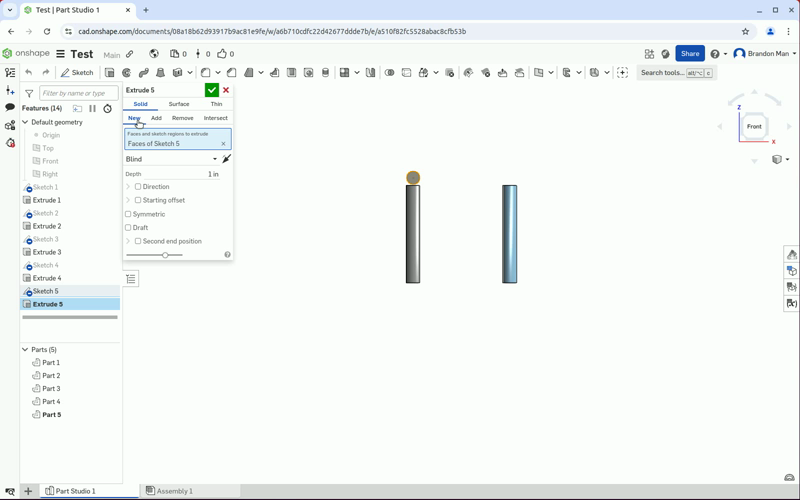
click(137, 120)
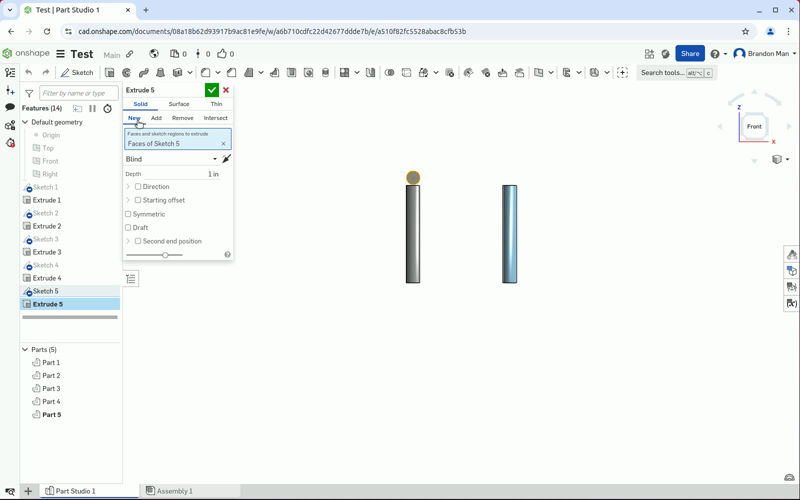
key(tab, 4)
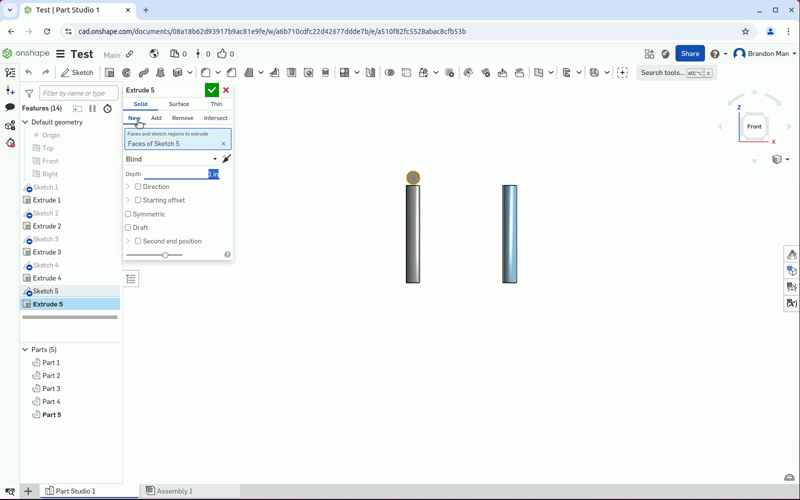
text(22.626)
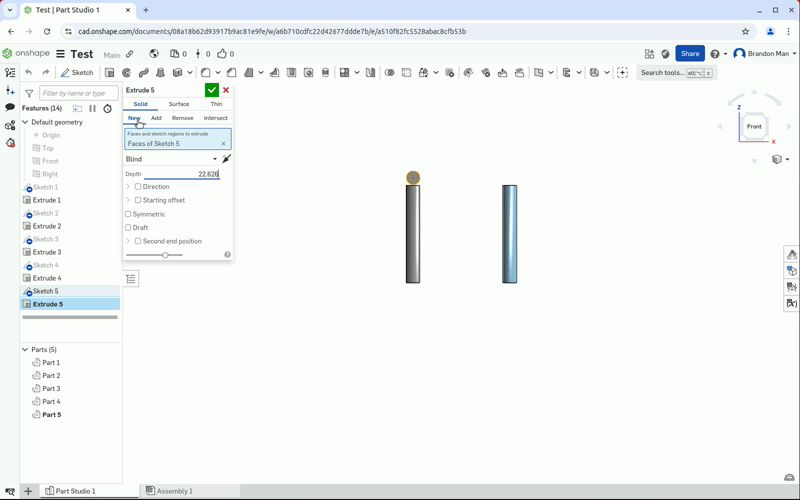
key(tab, 3)
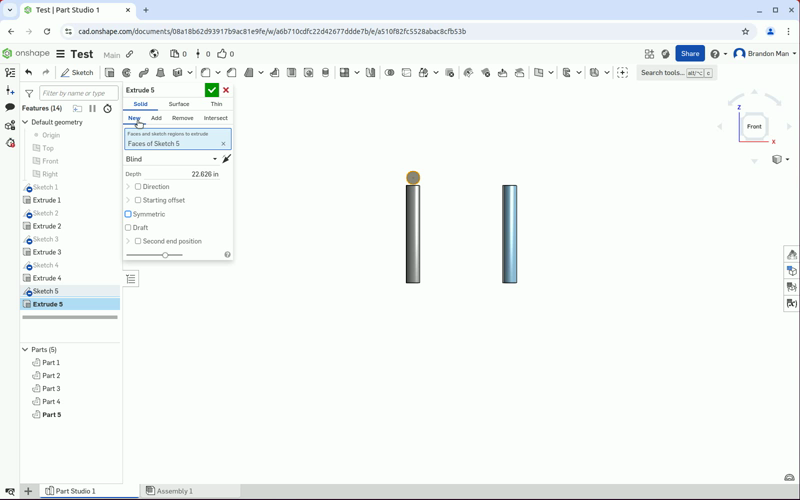
key(space)
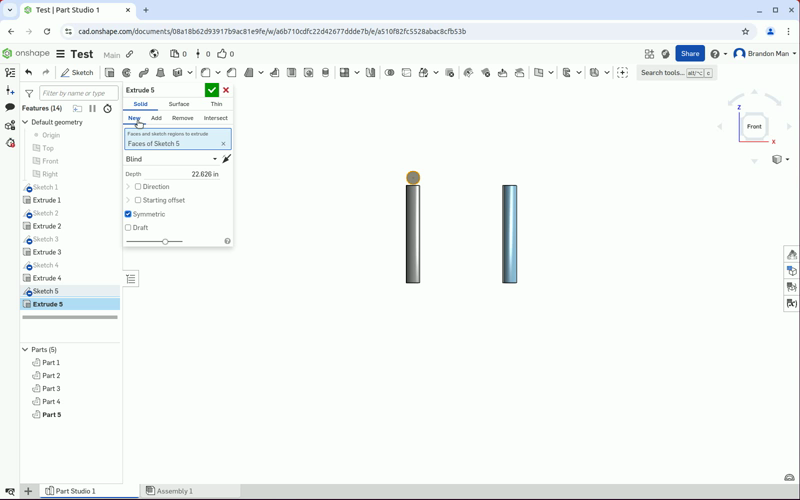
key(enter)
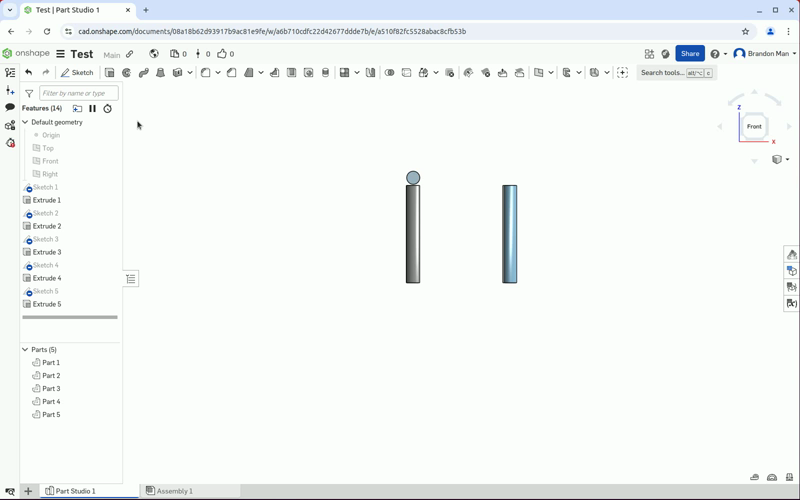
key(shift+h)
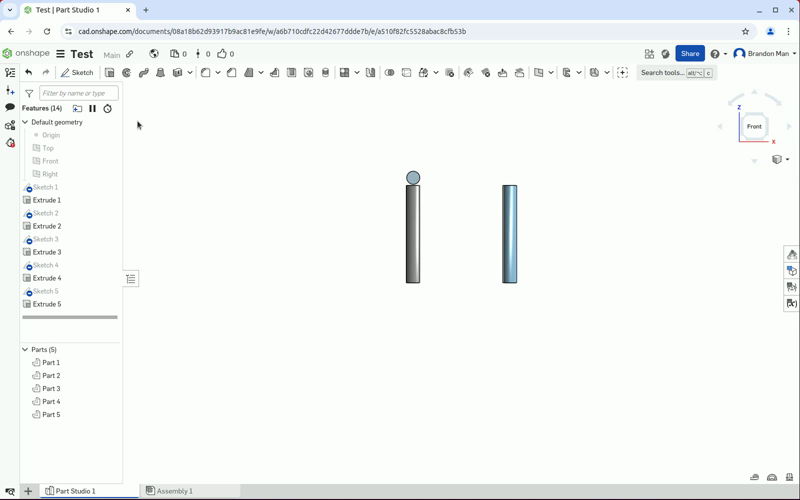
key(shift+h)
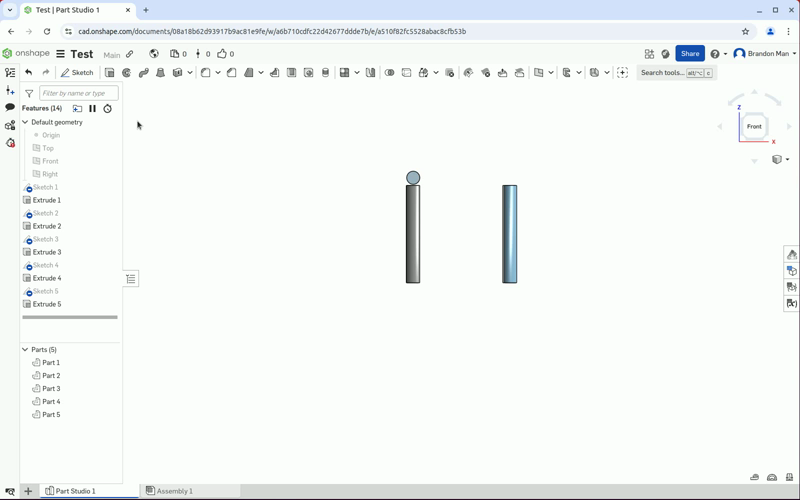
mouse_move(73, 189)
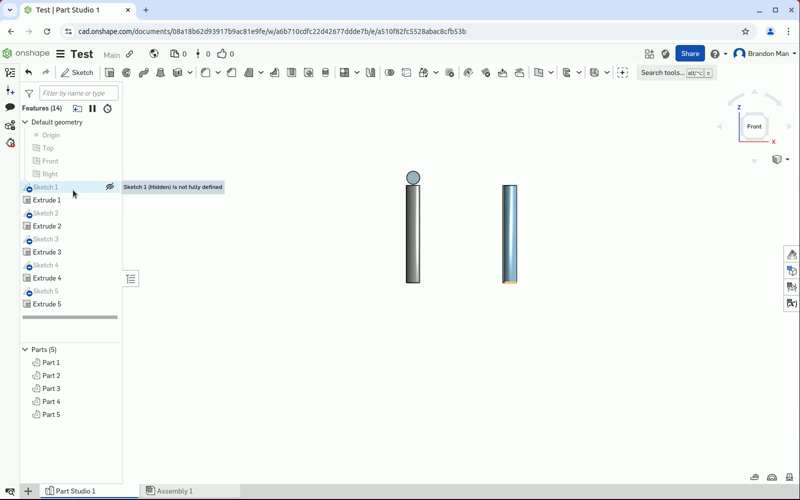
click(73, 189)
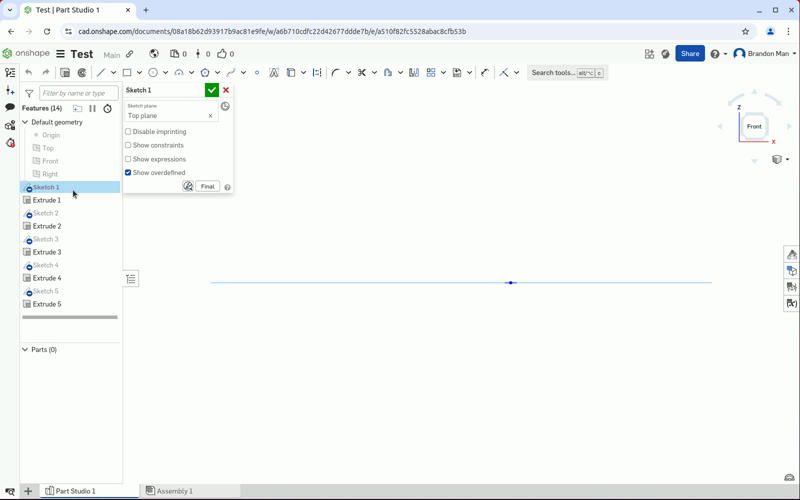
mouse_move(229, 92)
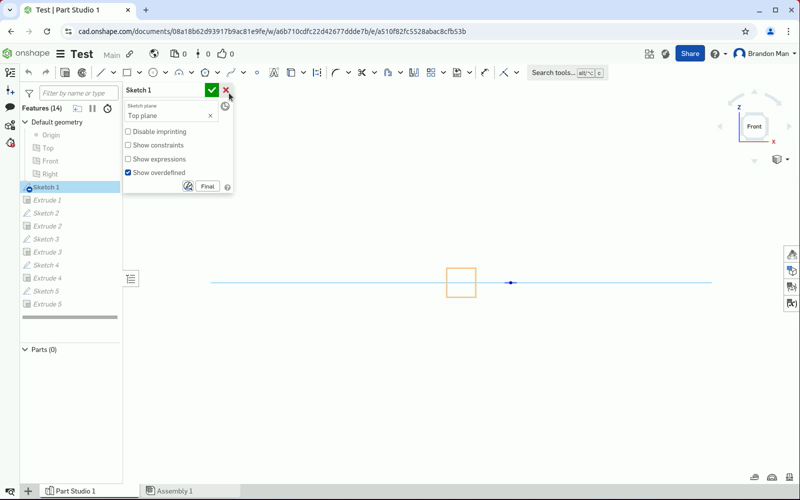
click(229, 92)
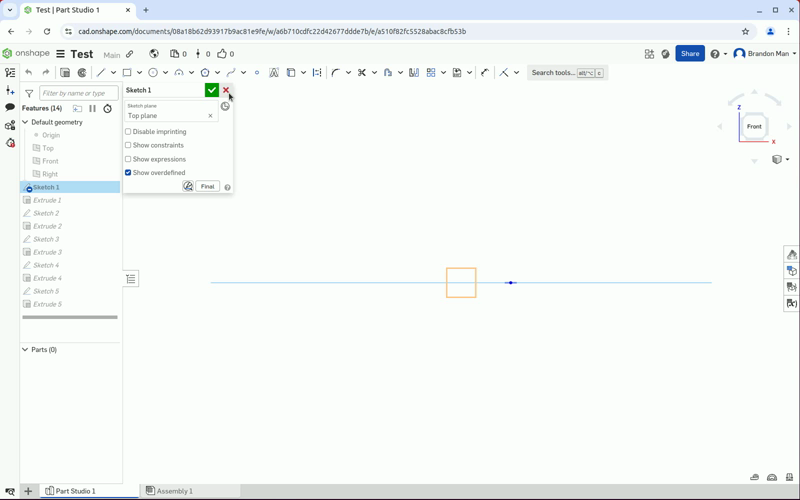
key(shift+s)
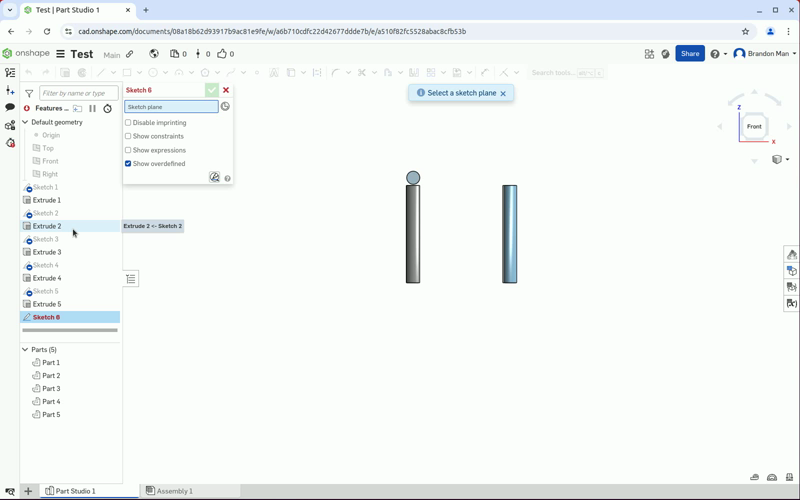
scroll(3)
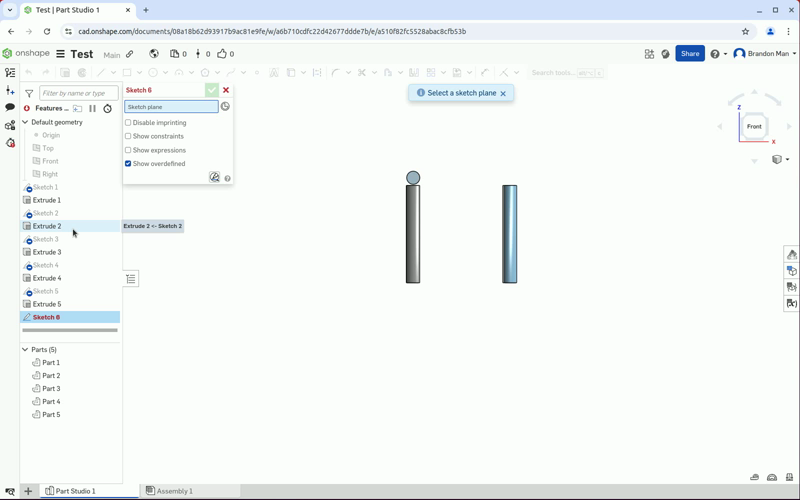
mouse_move(73, 163)
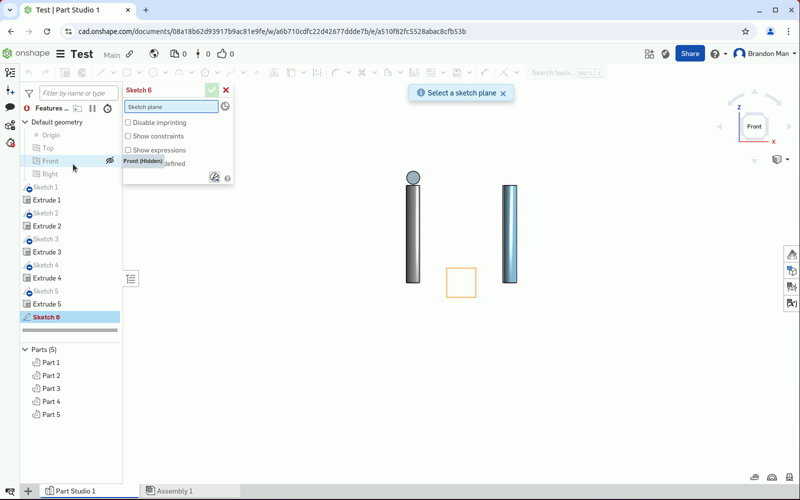
click(73, 163)
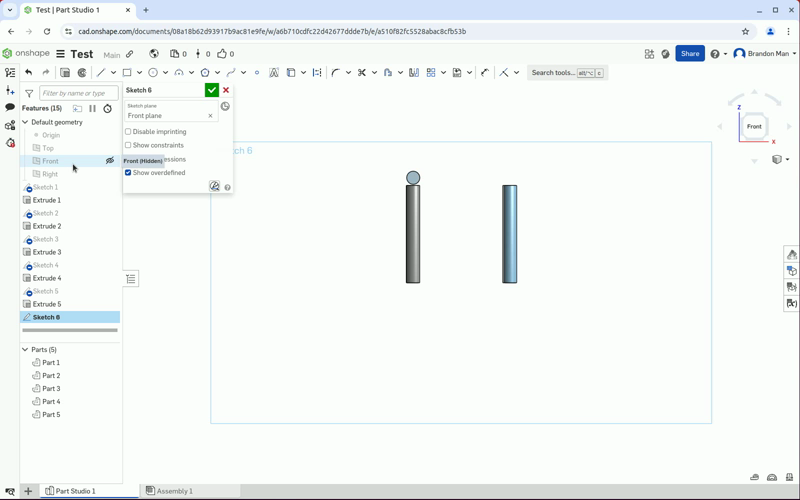
mouse_move(73, 352)
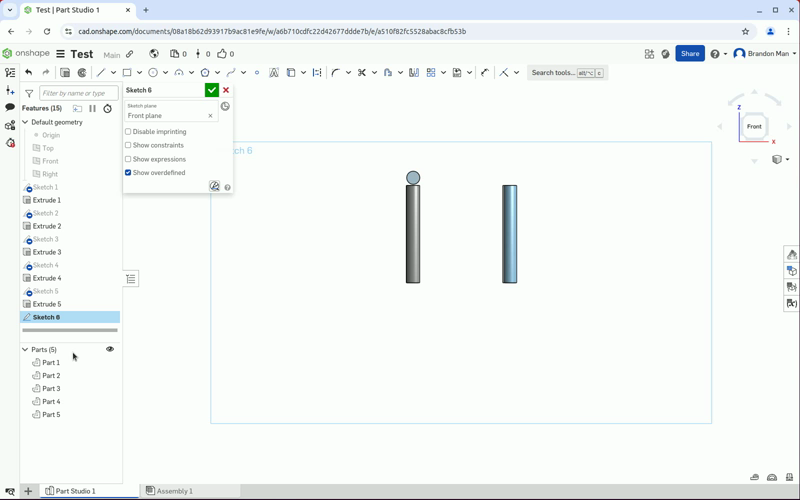
key(y)
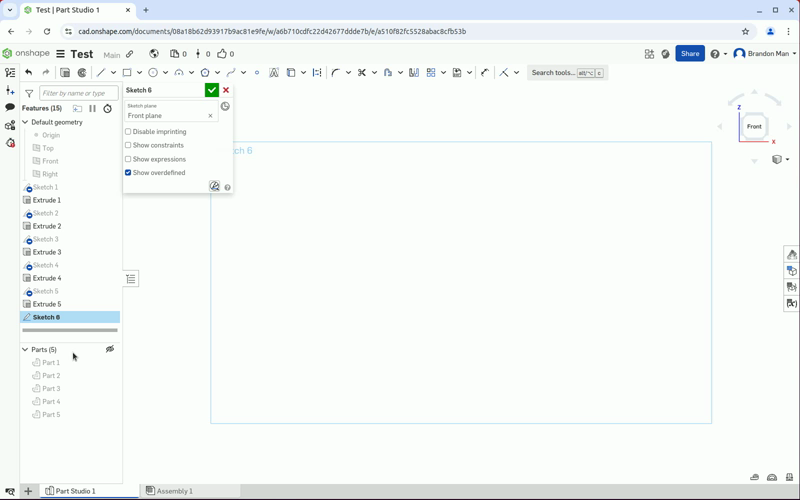
key(c)
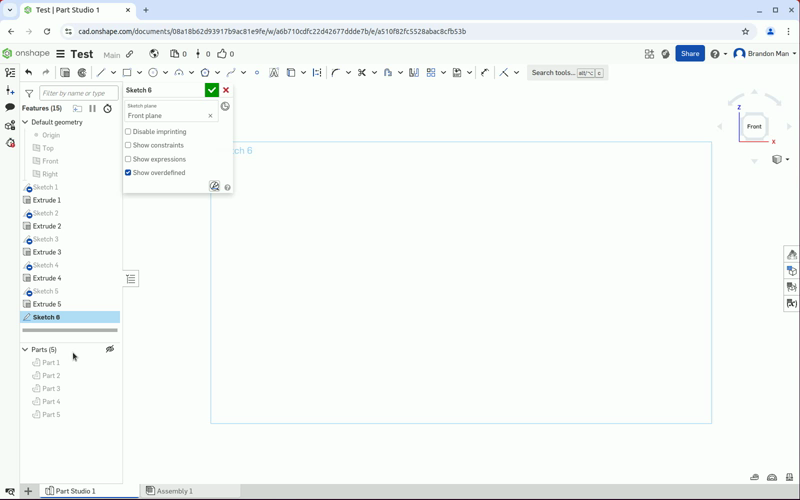
key_down(shift)
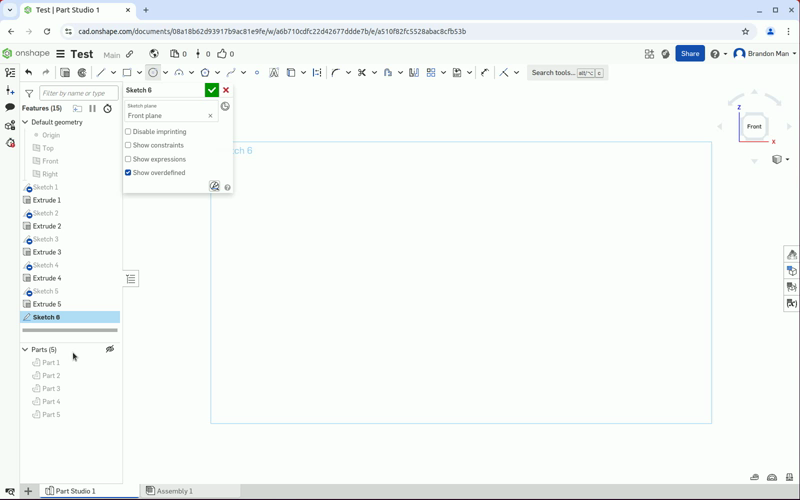
mouse_move(510, 177)
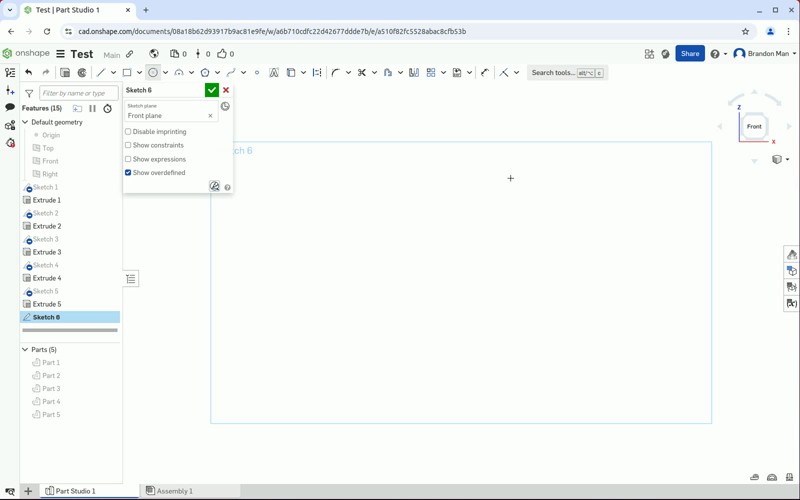
click(510, 177)
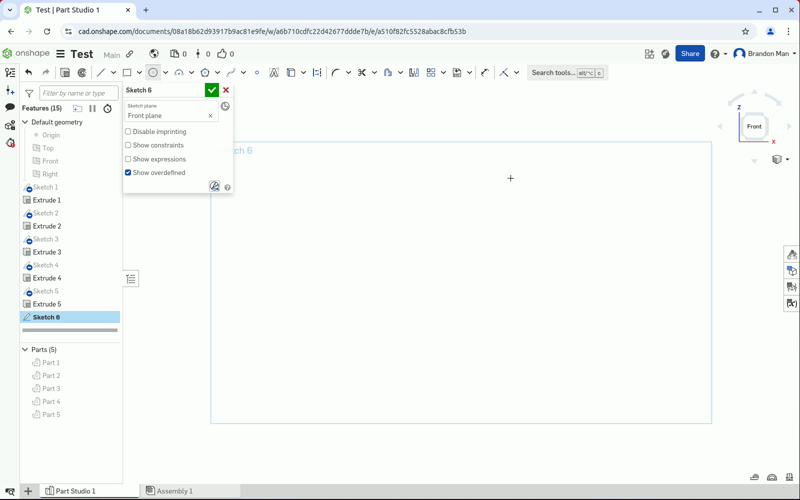
key_up(shift)
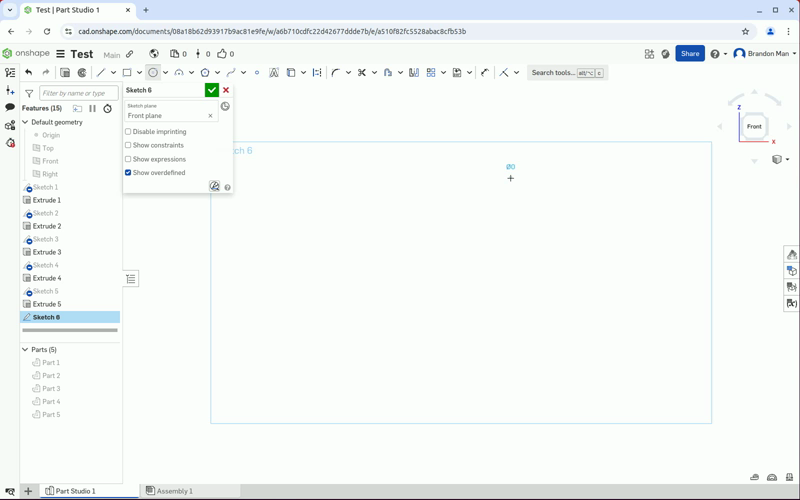
mouse_move(516, 177)
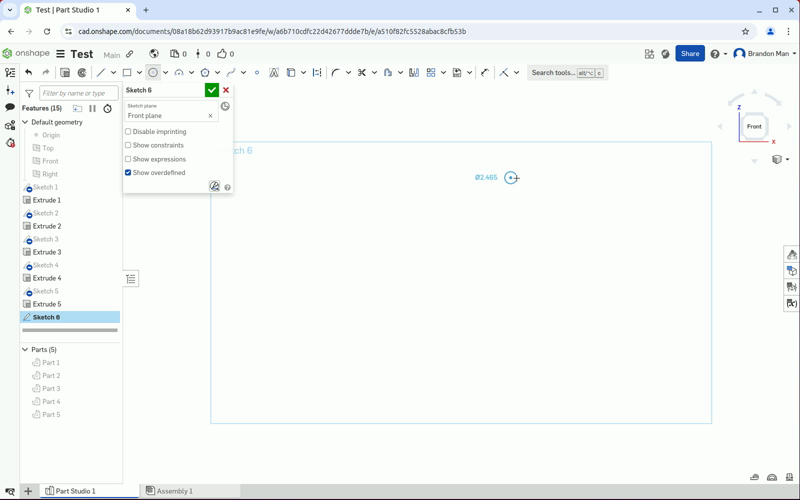
click(516, 177)
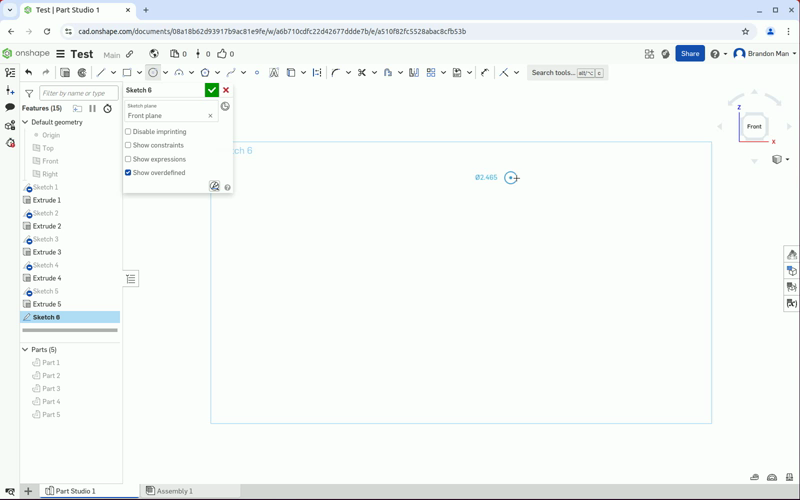
key(esc)
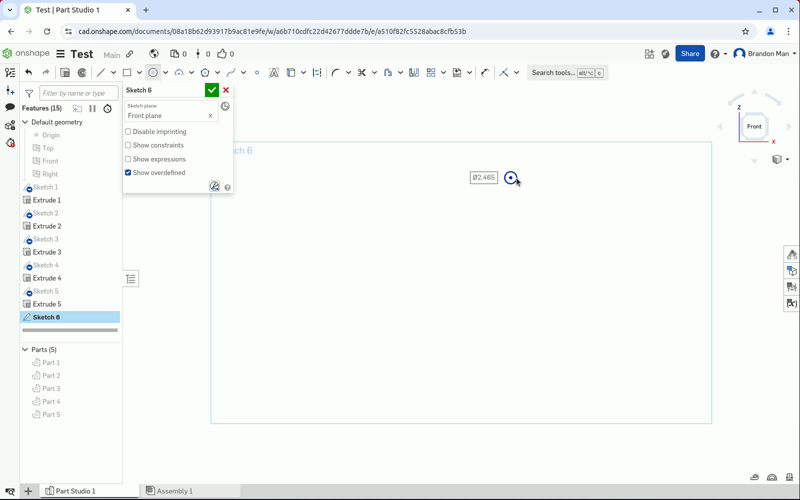
mouse_move(504, 176)
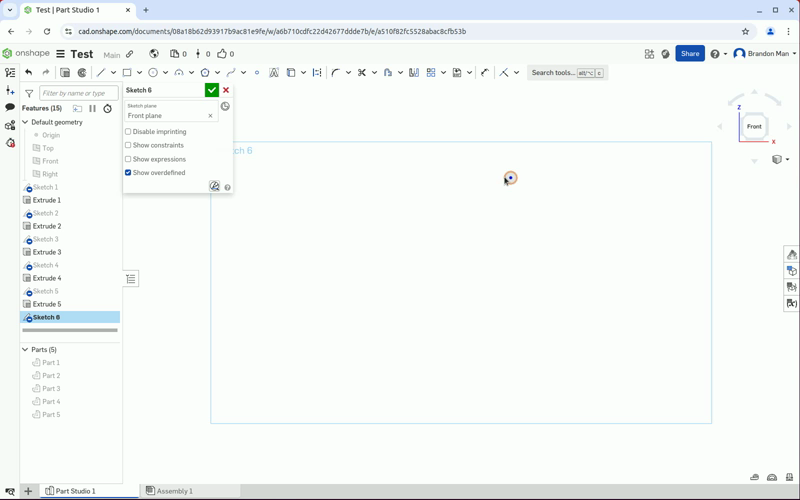
scroll(6)
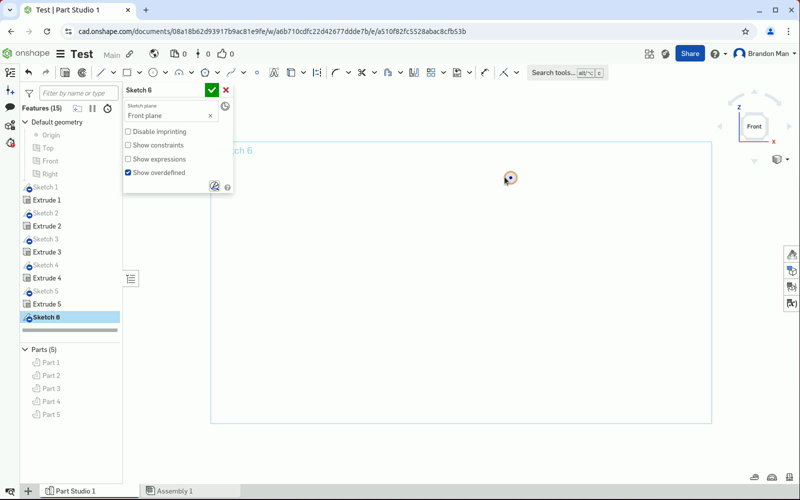
scroll(6)
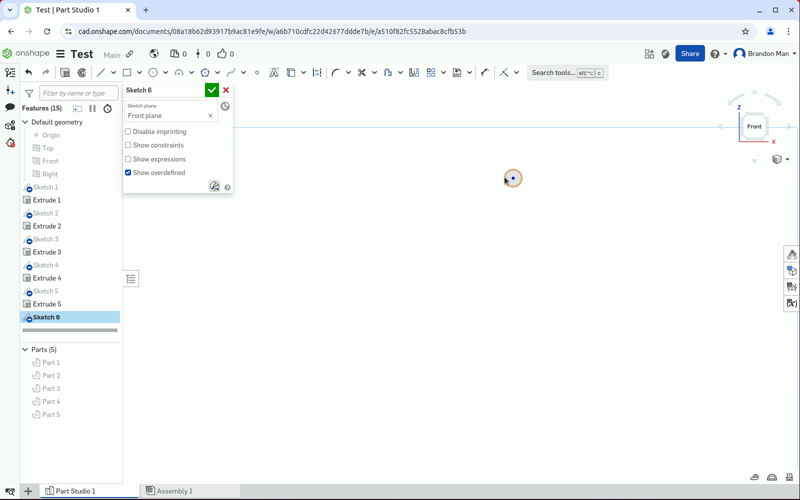
scroll(6)
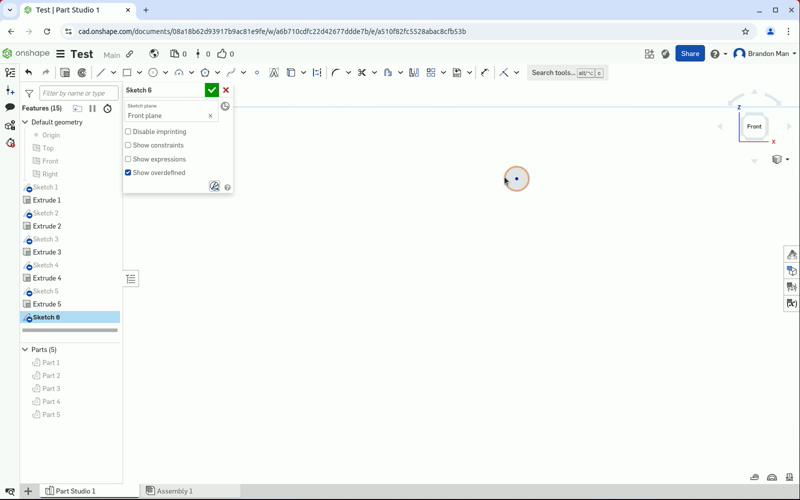
scroll(6)
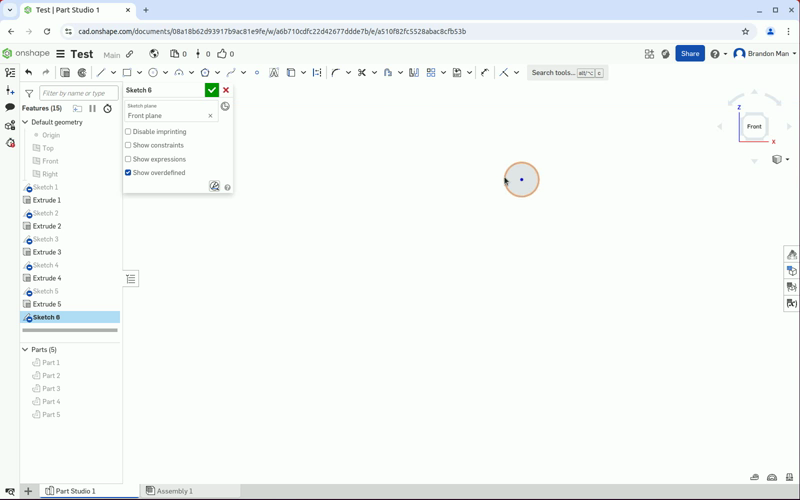
scroll(6)
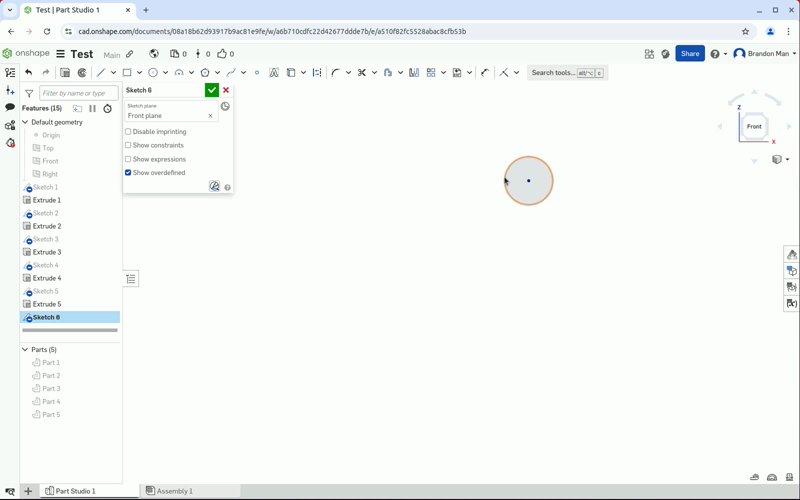
scroll(6)
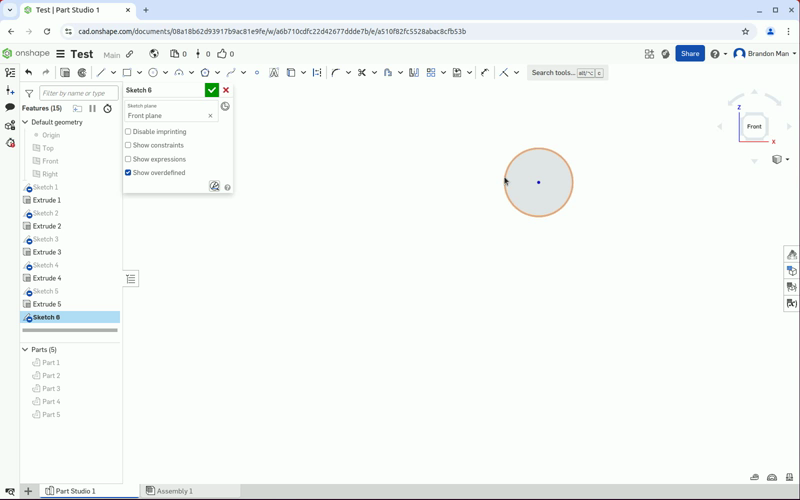
scroll(6)
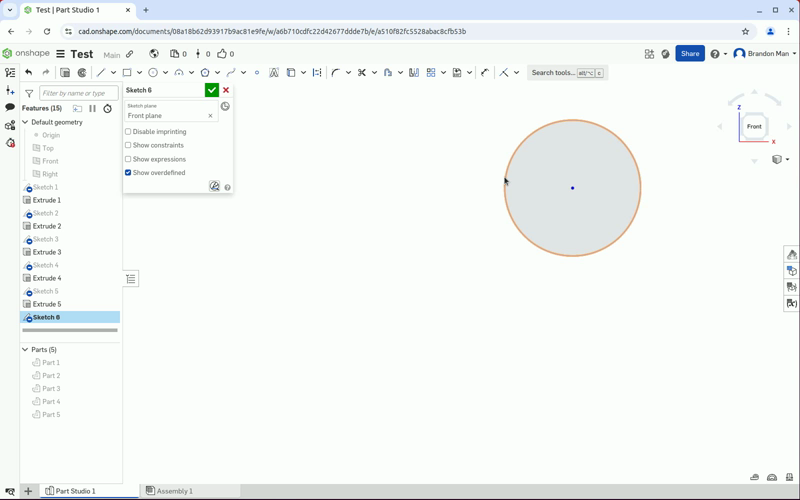
click(504, 176)
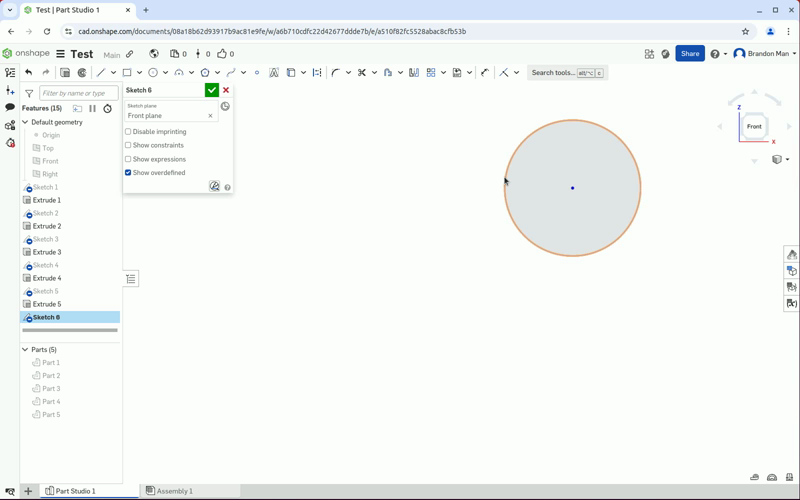
scroll(-6)
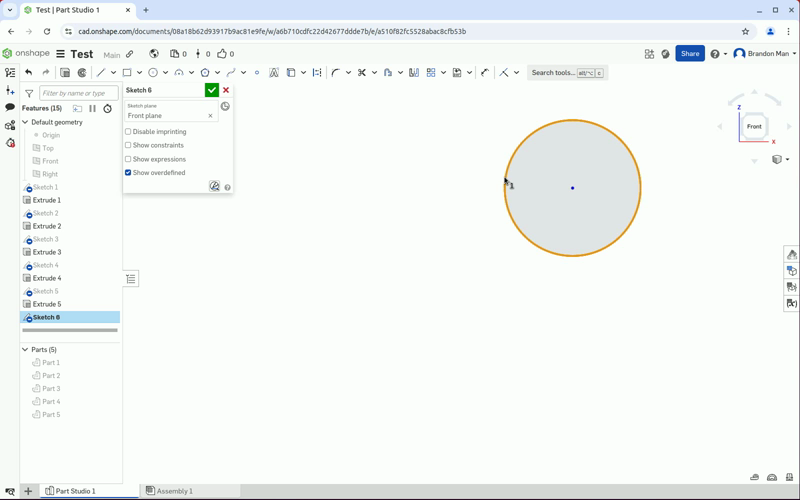
scroll(-6)
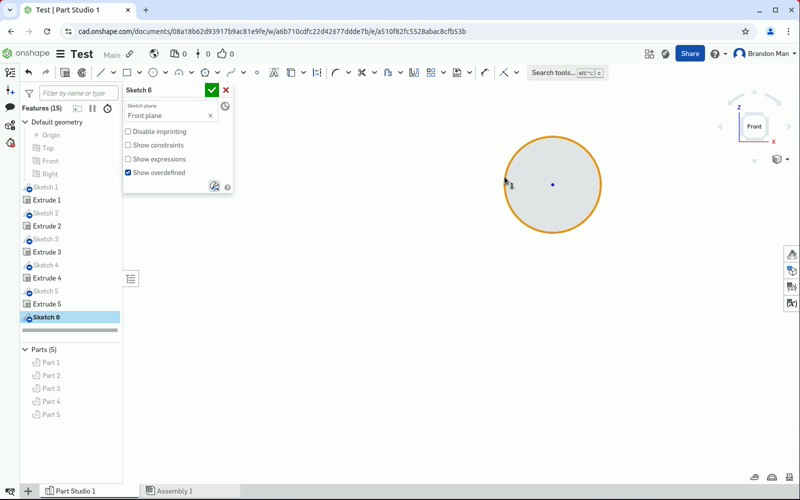
scroll(-6)
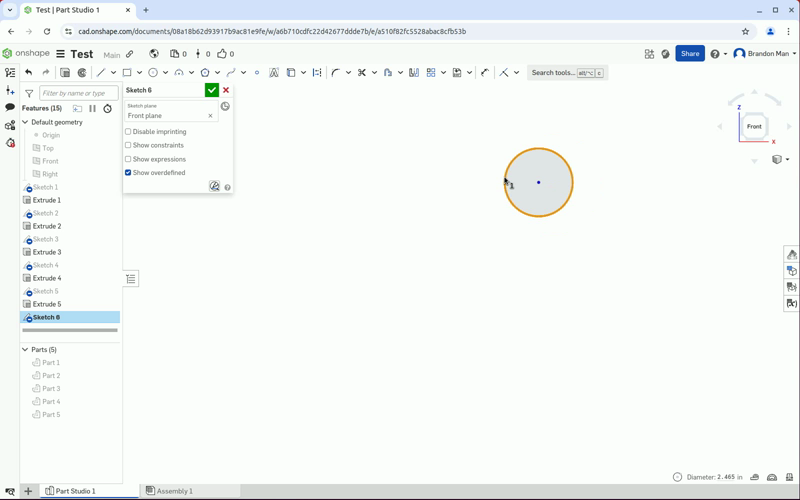
scroll(-6)
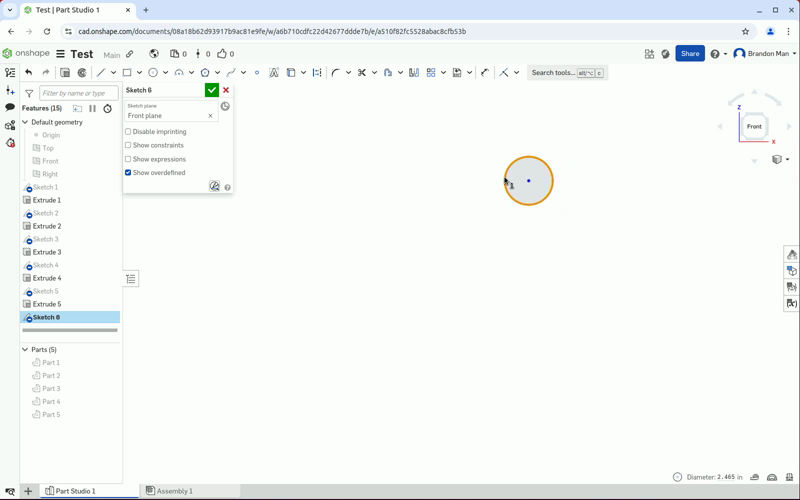
scroll(-6)
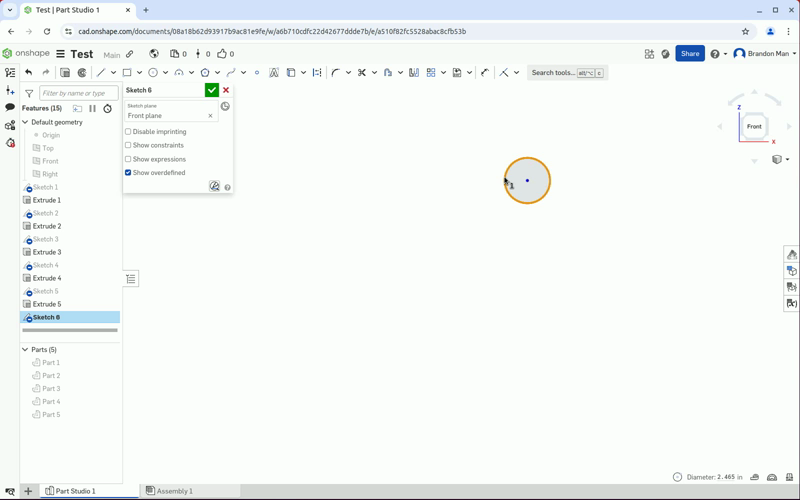
scroll(-6)
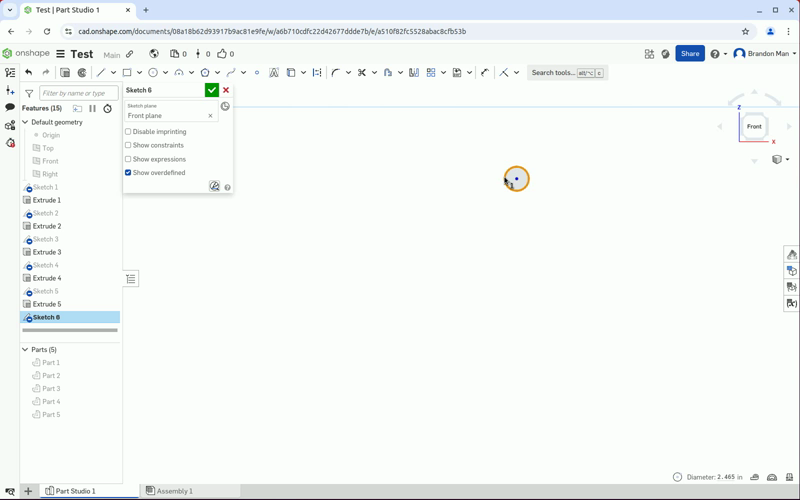
scroll(-6)
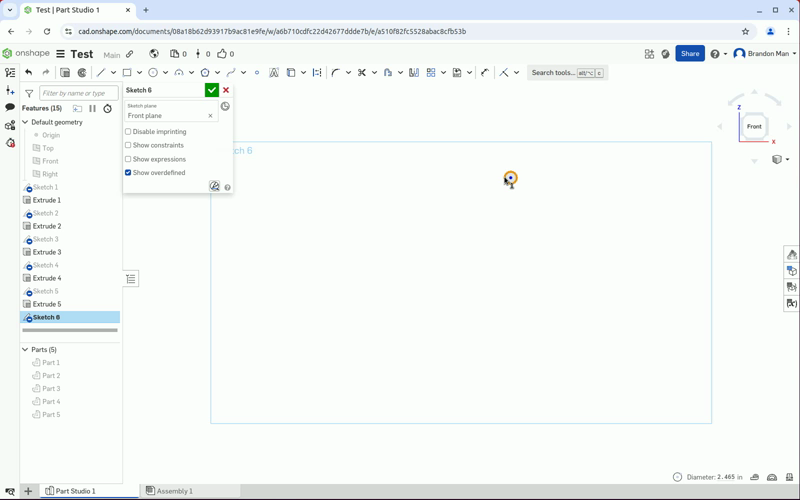
mouse_move(73, 352)
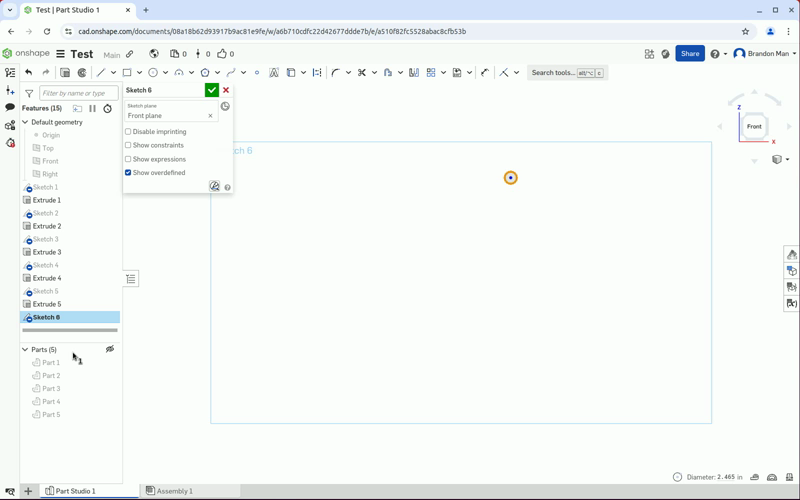
key(shift+y)
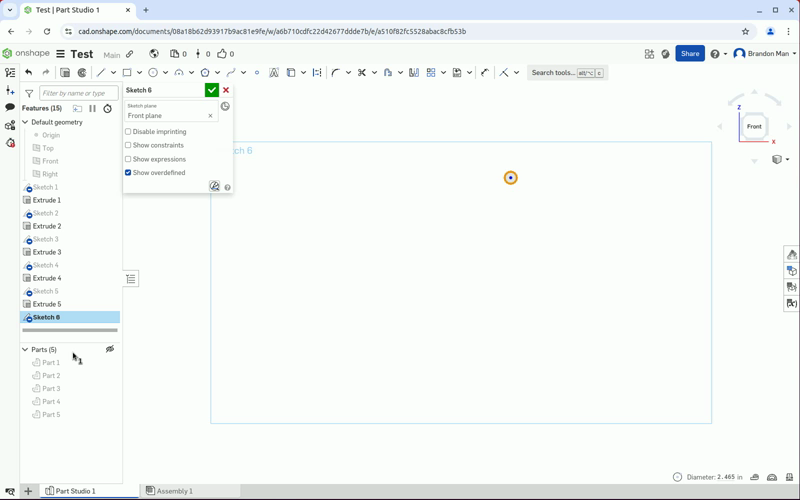
key(shift+e)
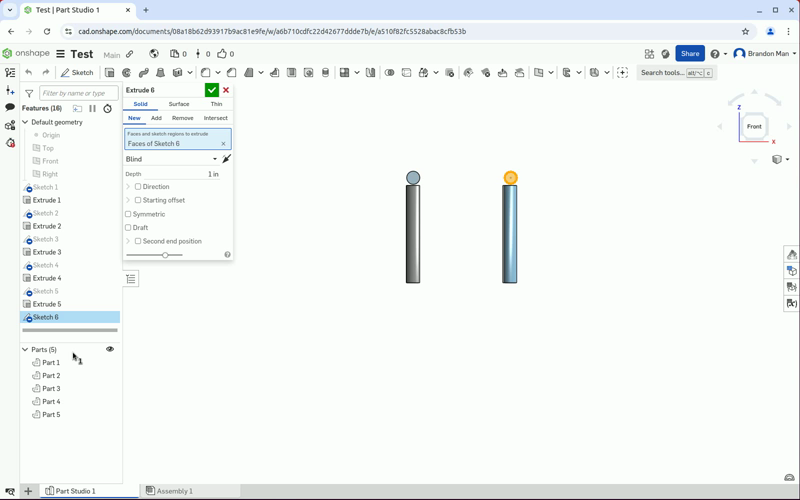
mouse_move(143, 106)
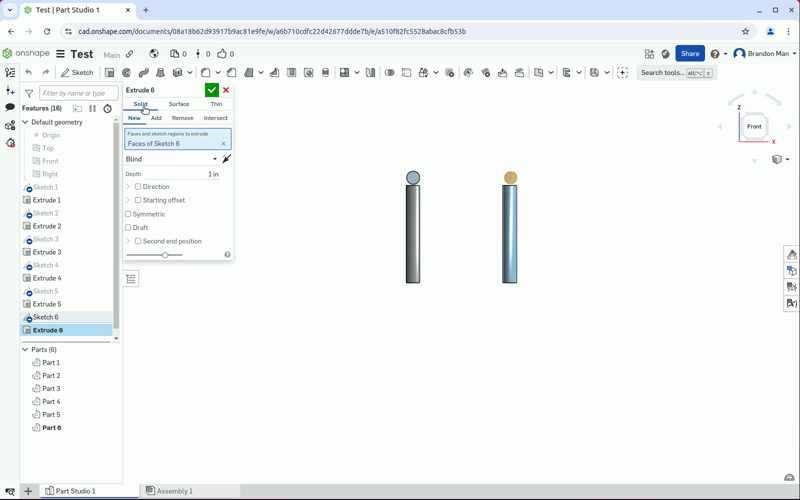
click(143, 106)
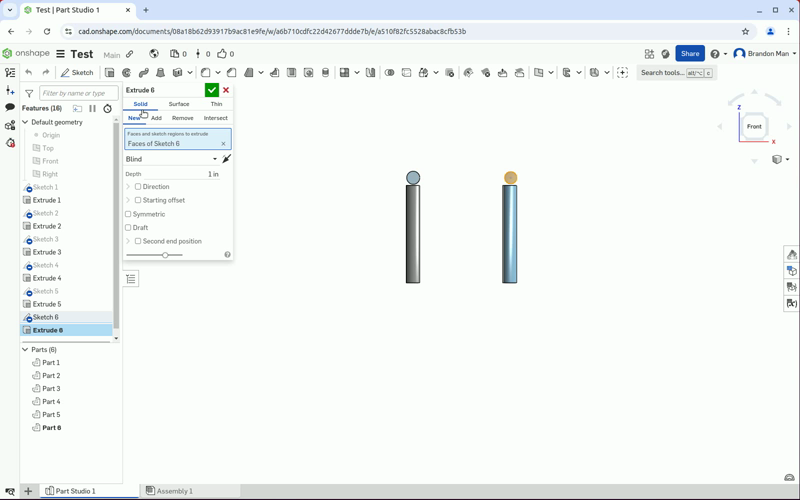
mouse_move(137, 120)
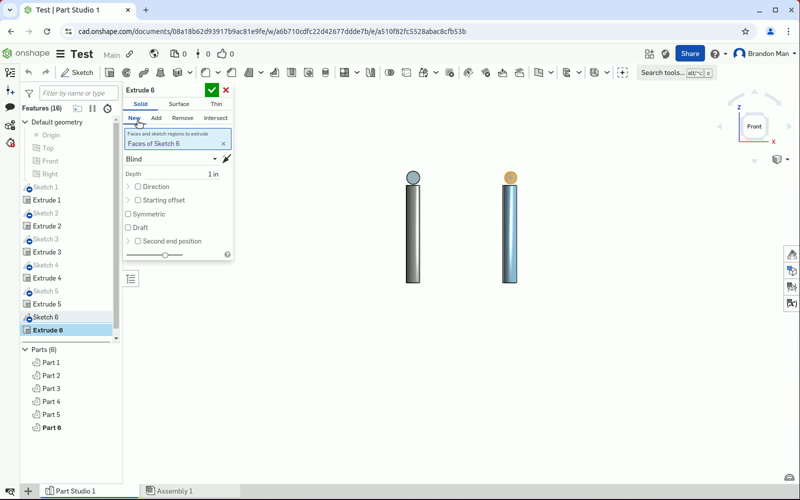
click(137, 120)
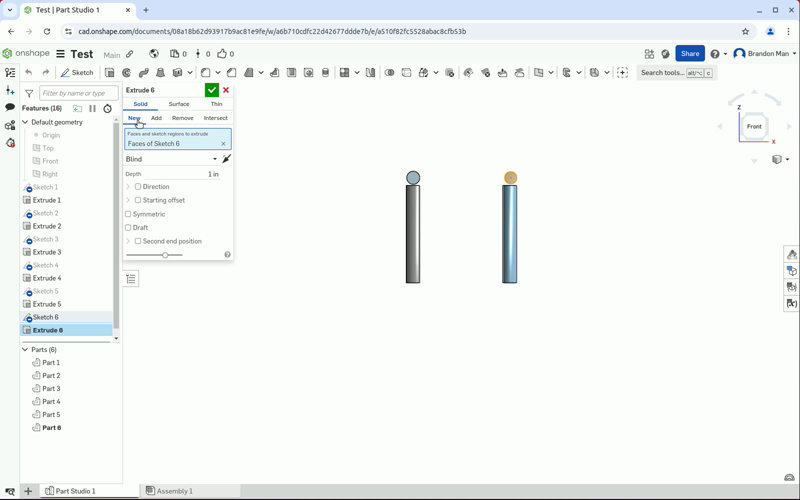
key(tab, 4)
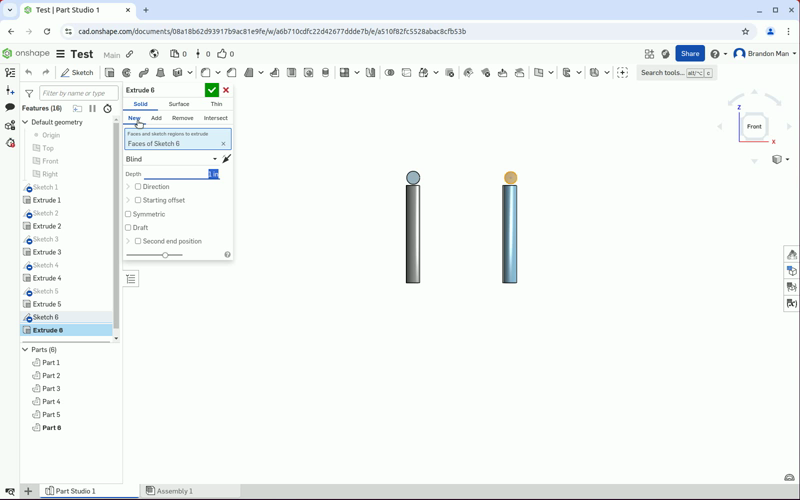
text(22.626)
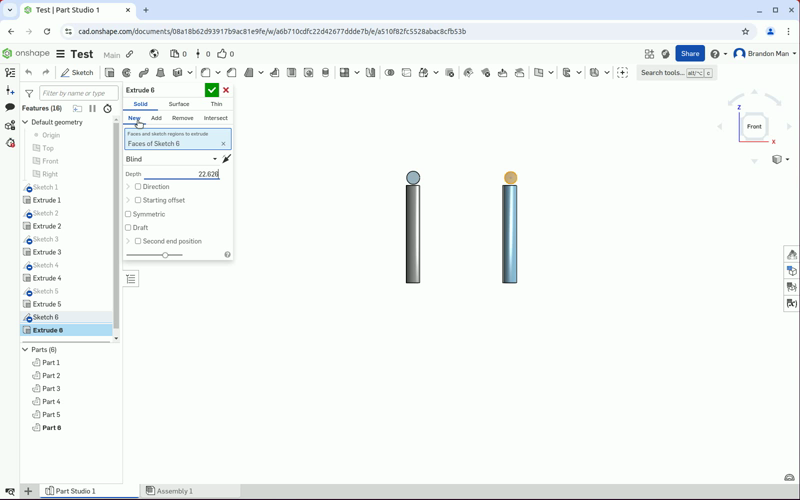
key(tab, 3)
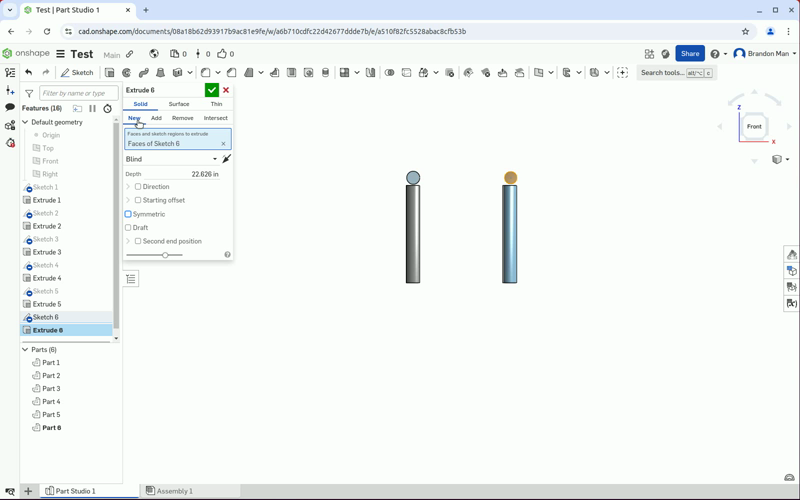
key(space)
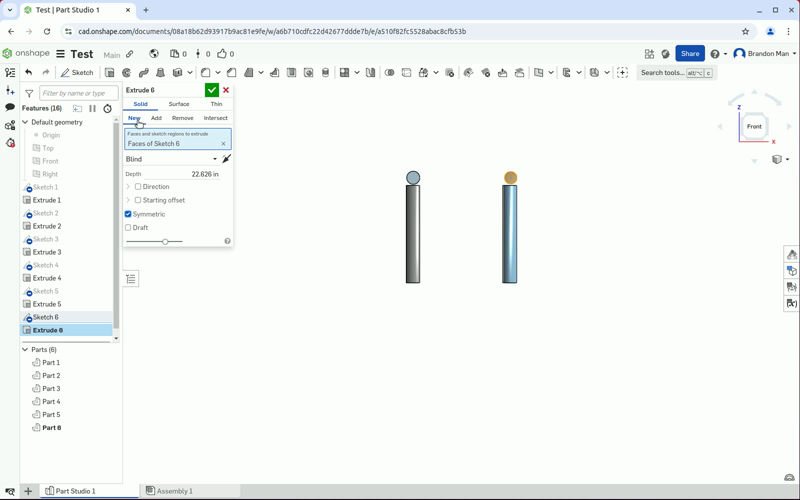
key(enter)
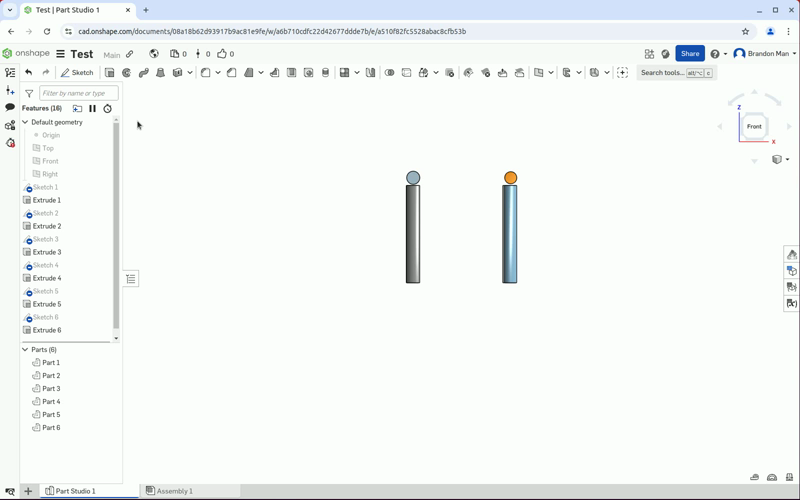
key(shift+h)
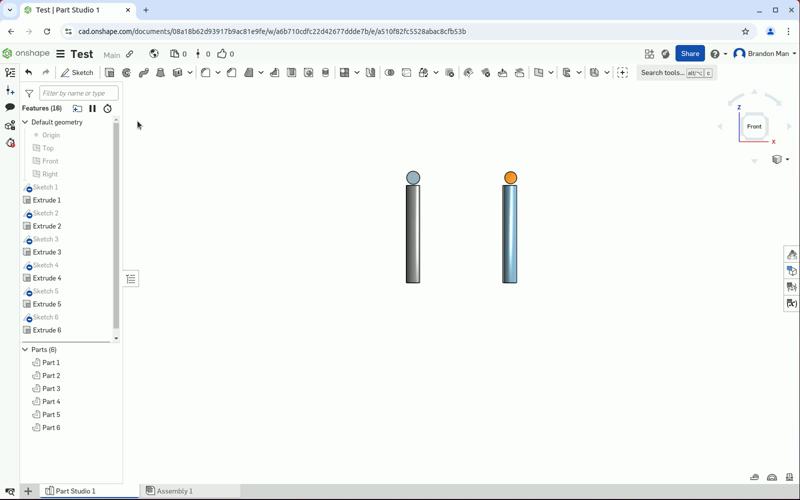
key(shift+h)
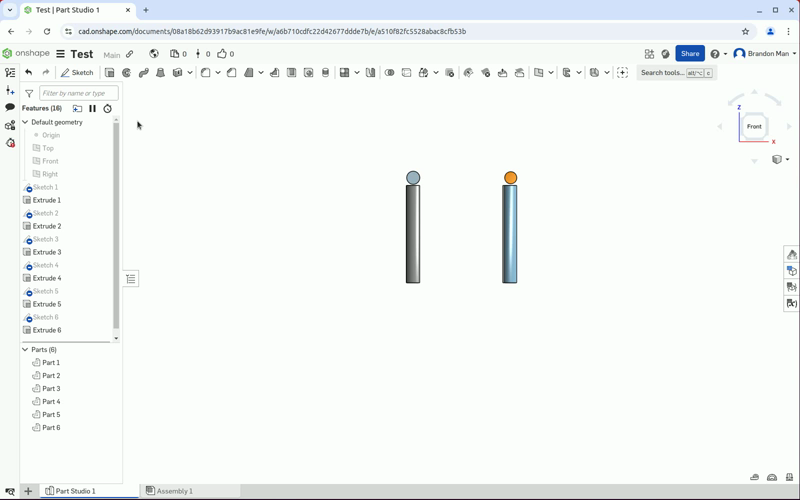
mouse_move(69, 189)
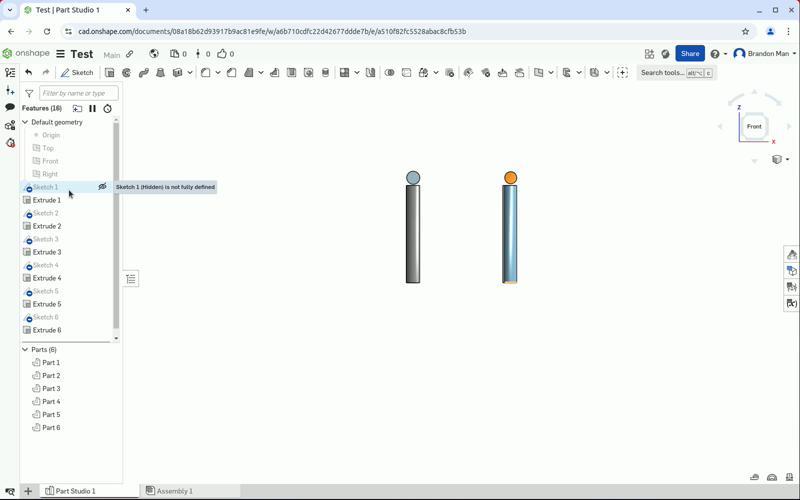
click(69, 189)
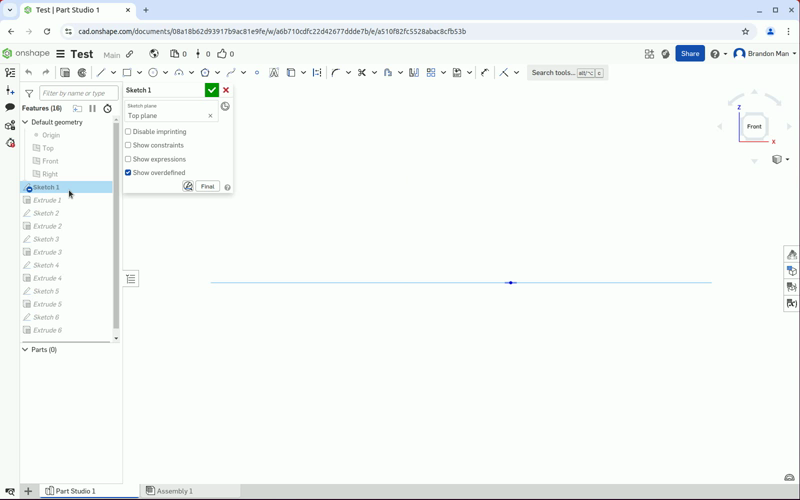
mouse_move(229, 92)
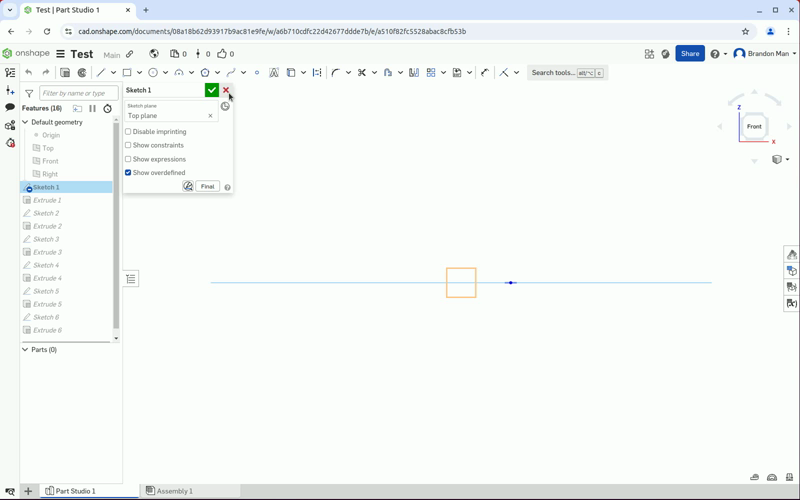
click(229, 92)
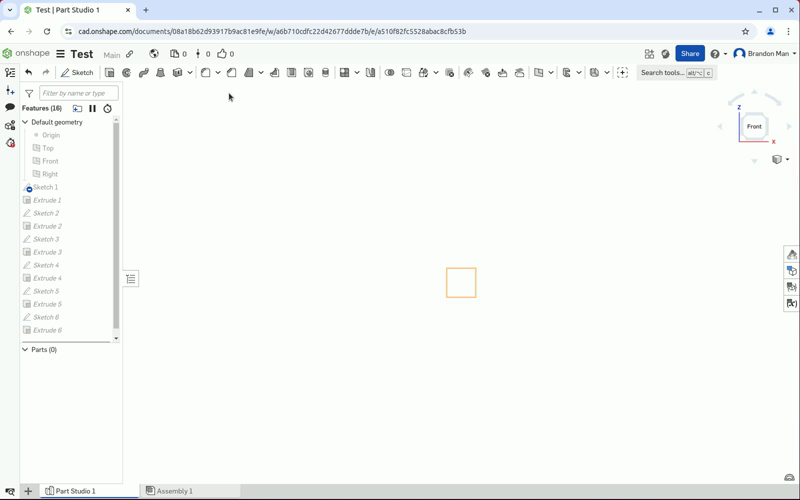
mouse_move(73, 352)
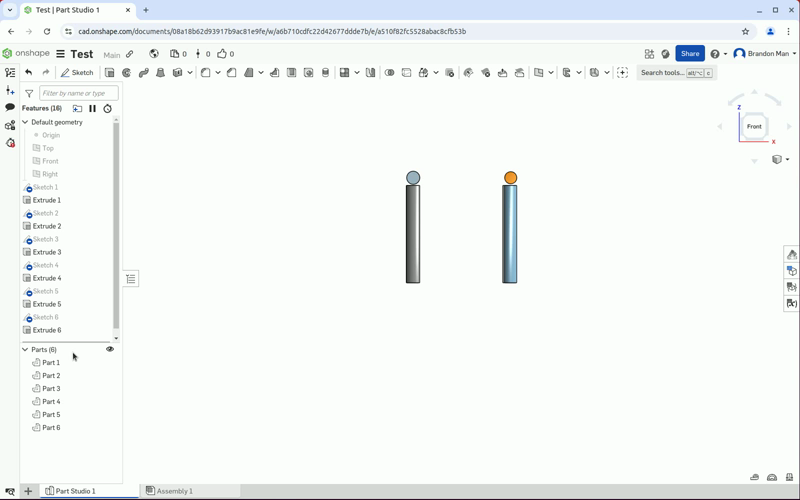
key(y)
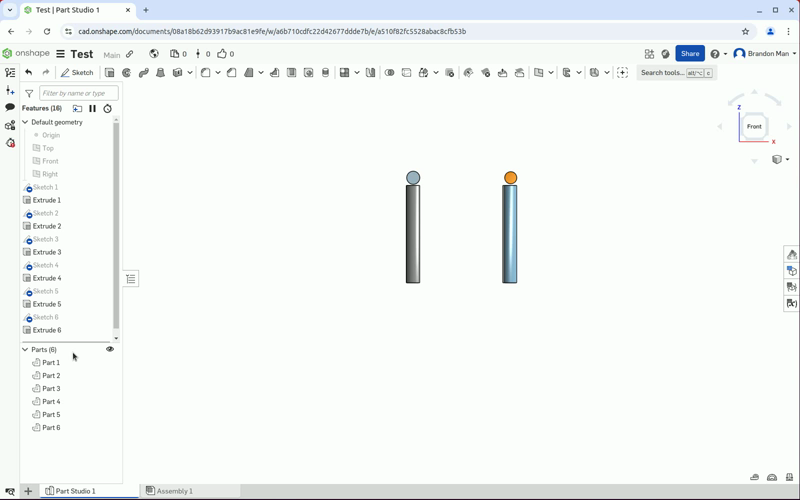
key(shift+p)
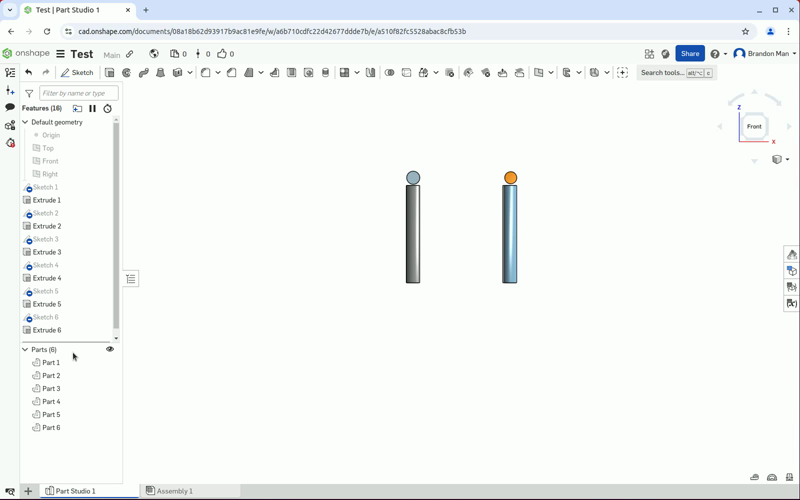
key(space)
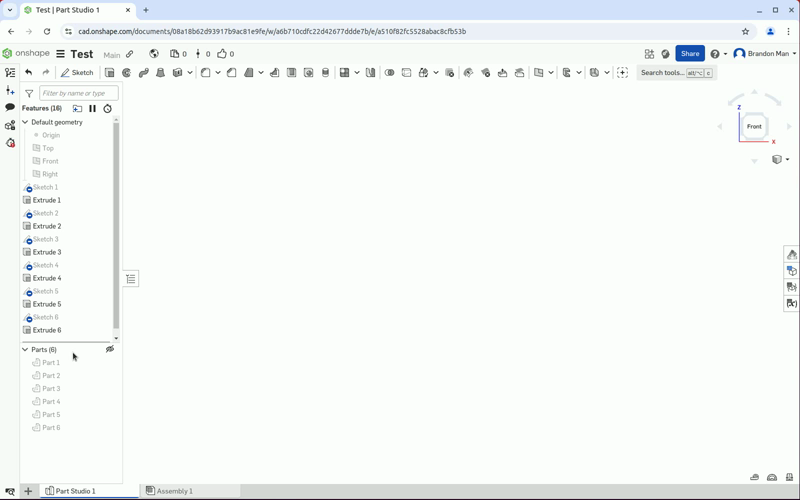
key_down(shift)
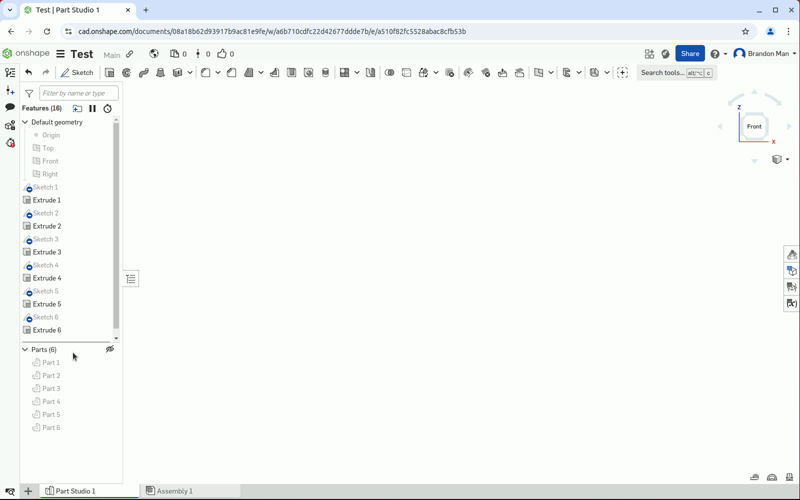
key(left)
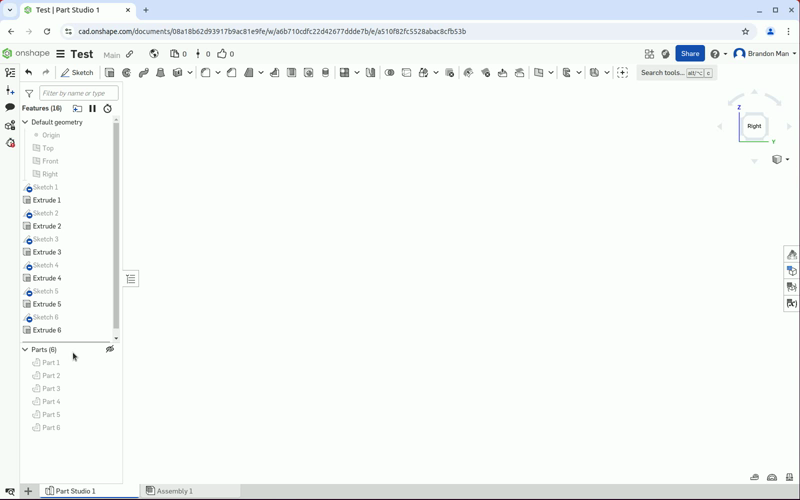
key_up(shift)
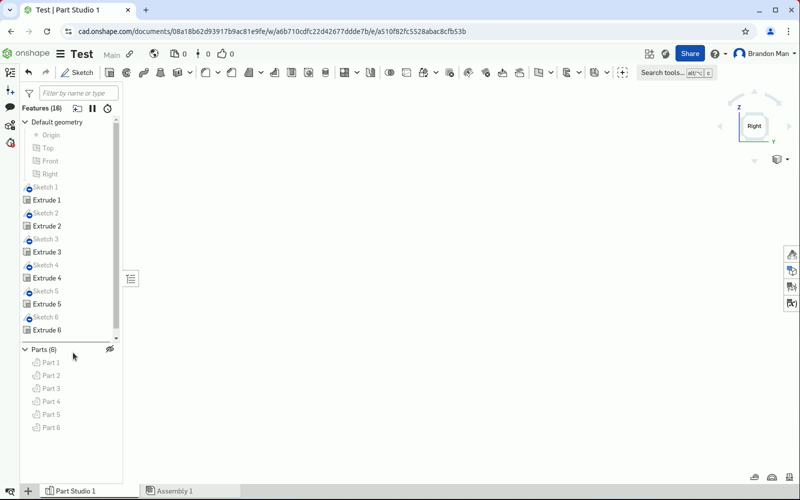
mouse_move(73, 352)
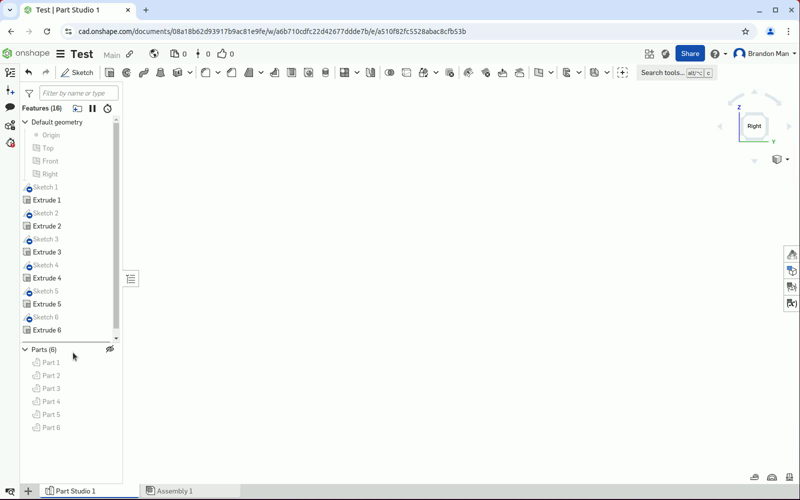
key(shift+y)
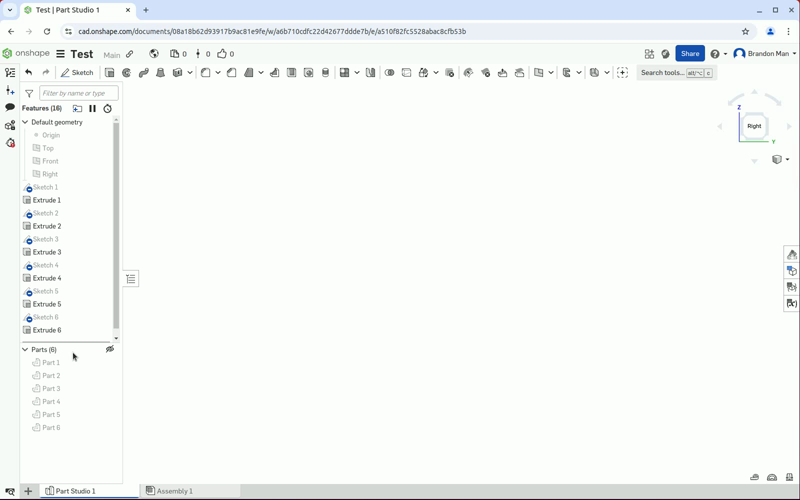
key(shift+s)
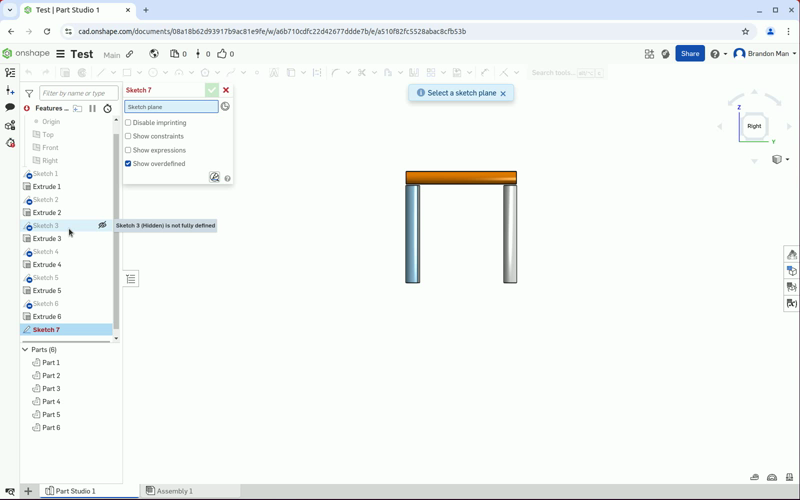
scroll(3)
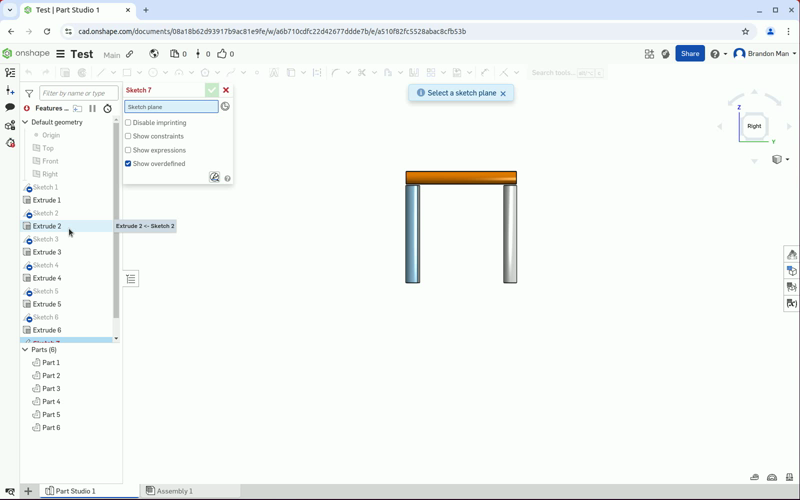
mouse_move(69, 176)
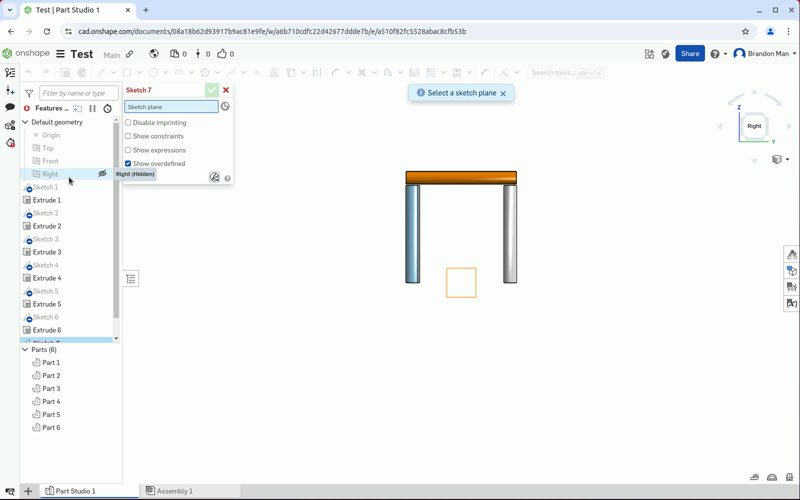
click(69, 176)
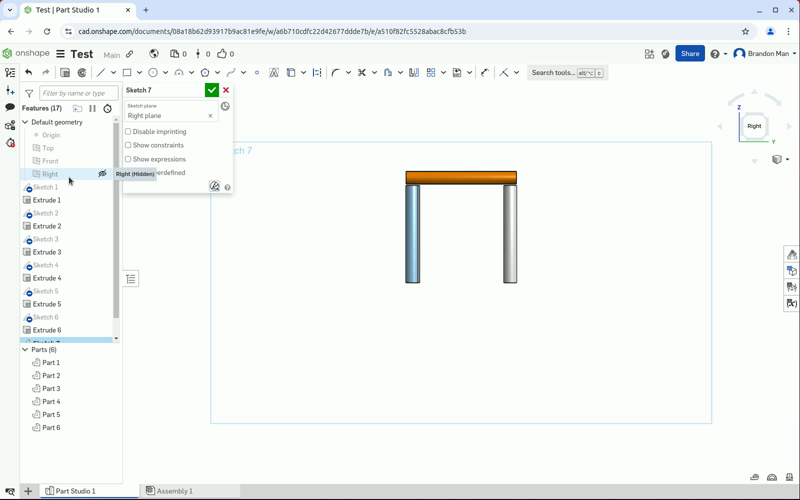
mouse_move(73, 352)
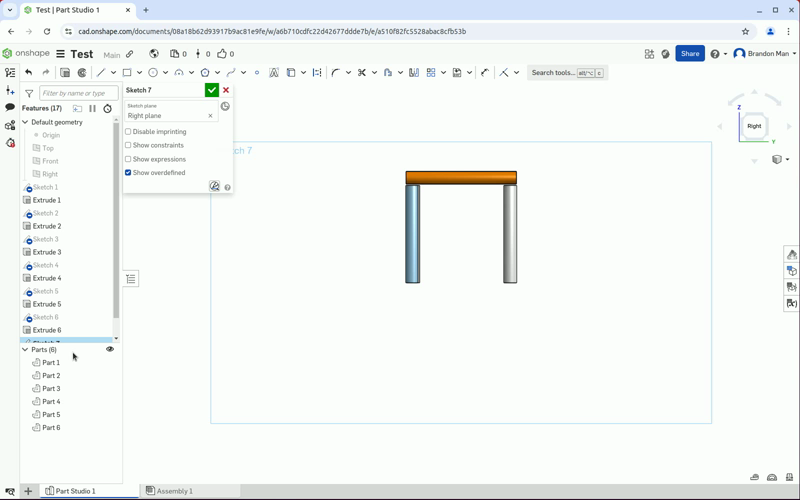
key(y)
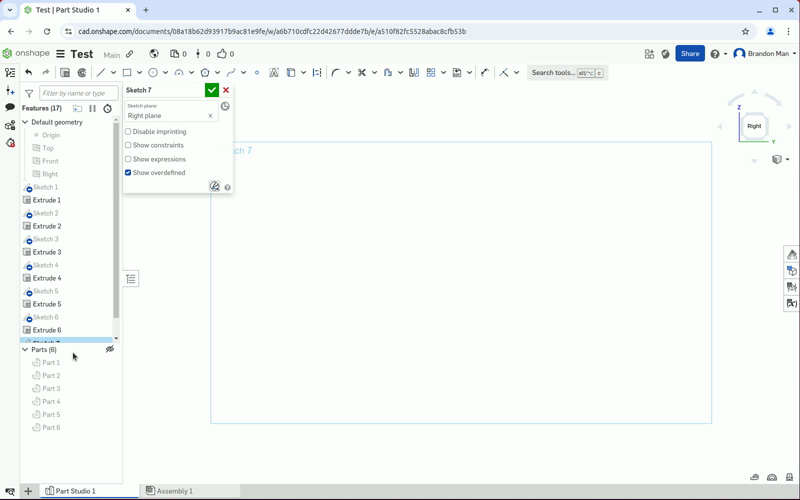
key(c)
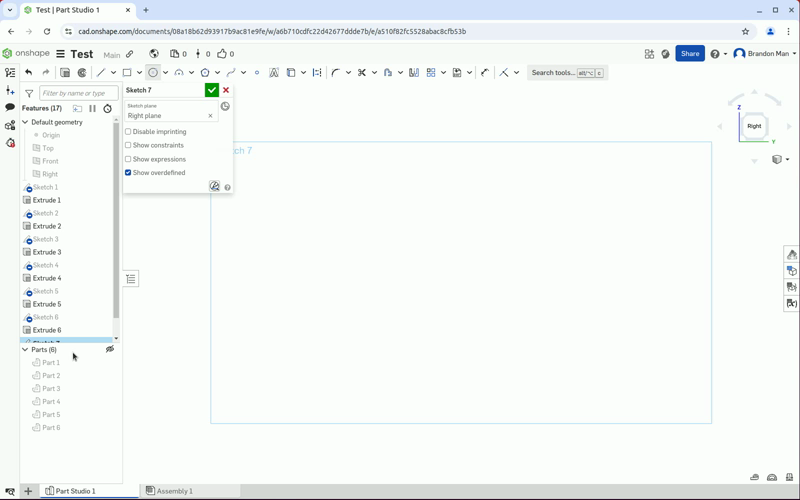
key_down(shift)
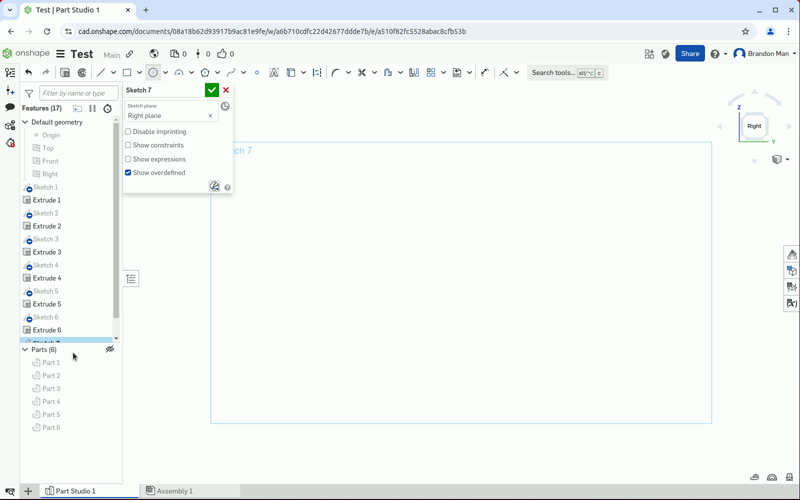
mouse_move(510, 177)
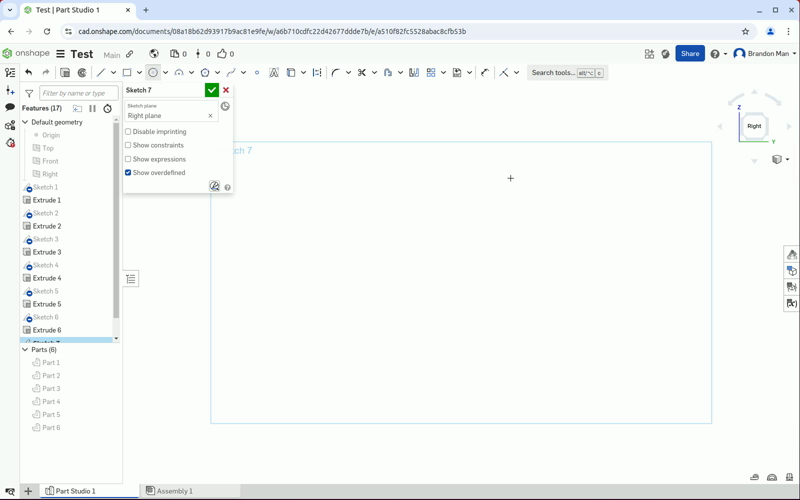
click(510, 177)
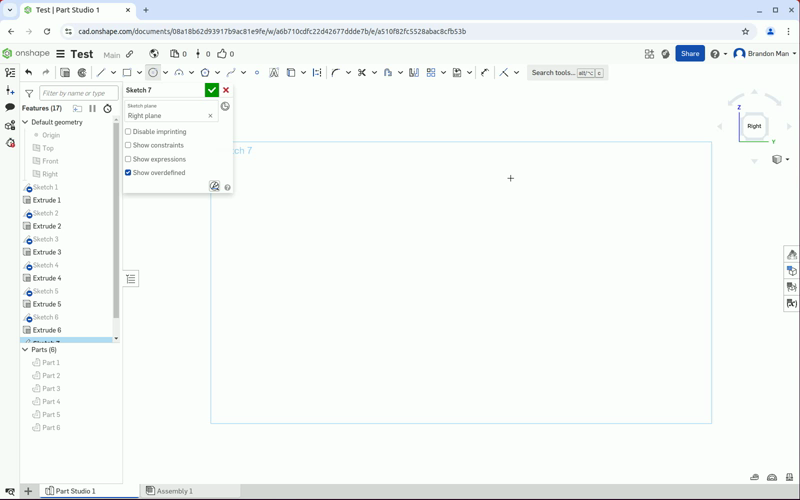
key_up(shift)
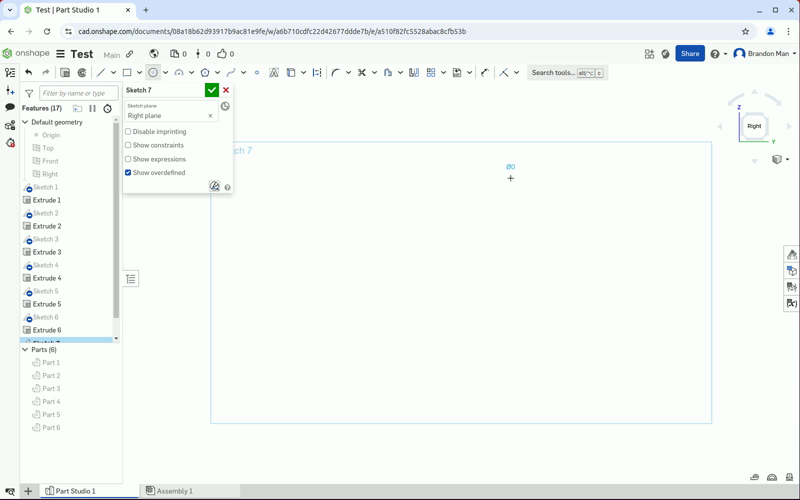
mouse_move(516, 177)
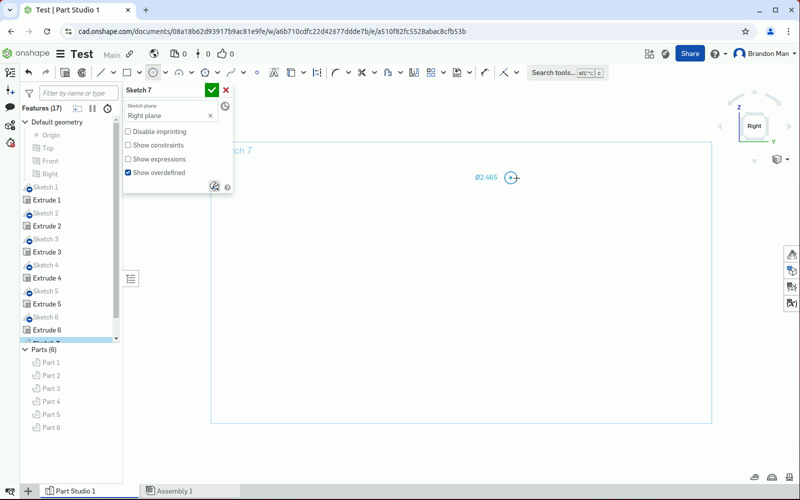
click(516, 177)
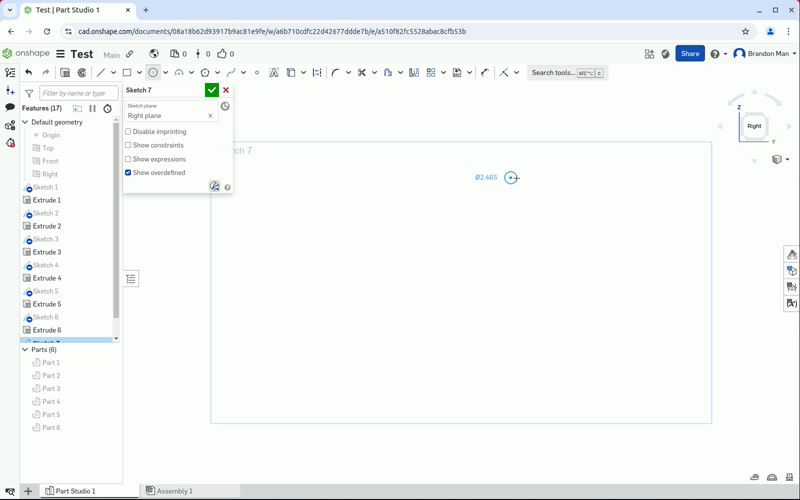
key(esc)
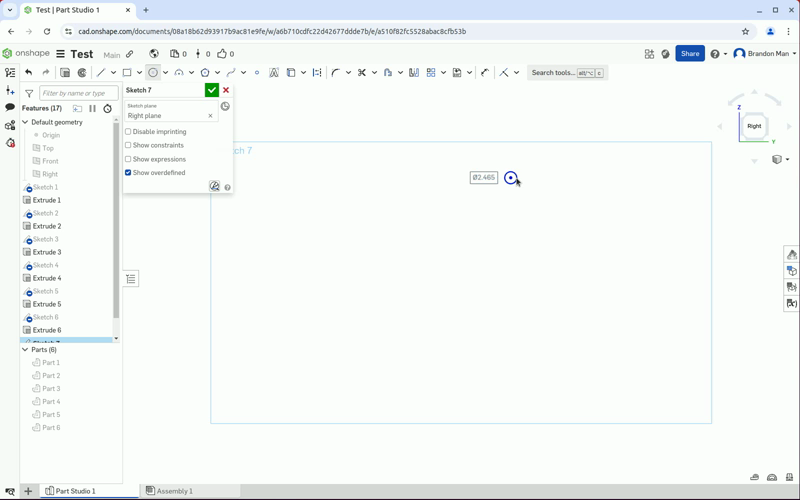
mouse_move(509, 183)
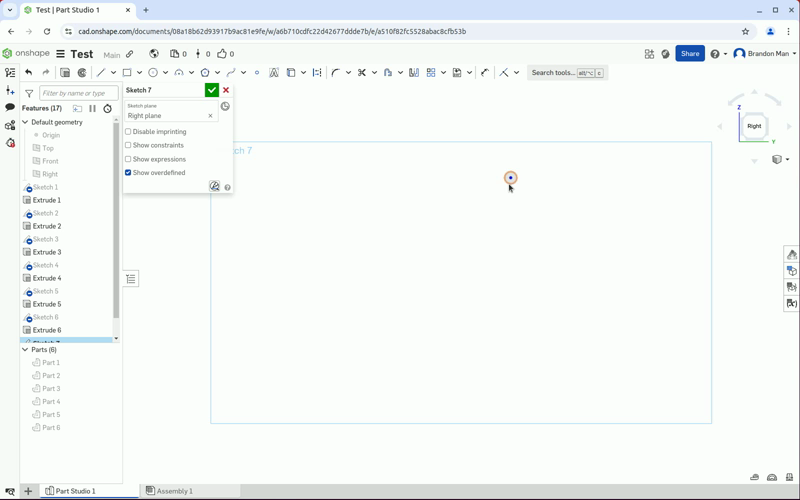
scroll(6)
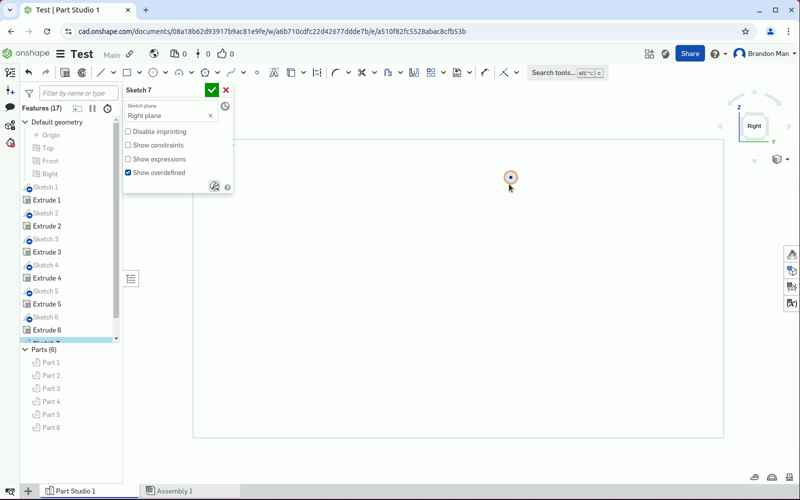
scroll(6)
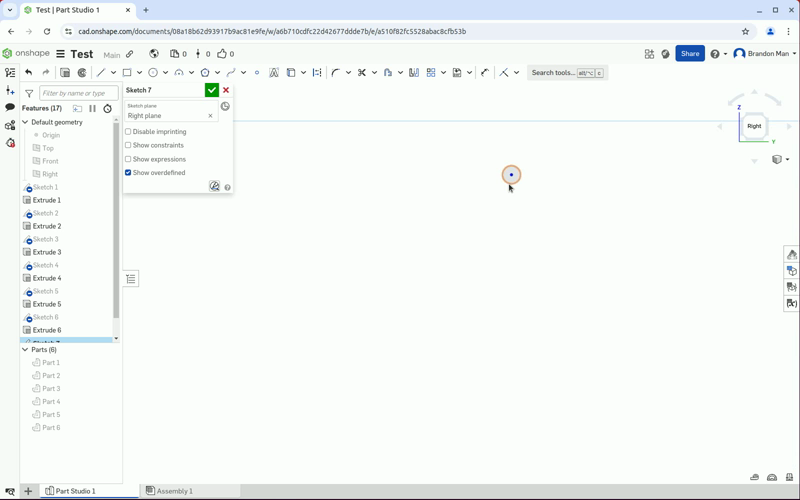
scroll(6)
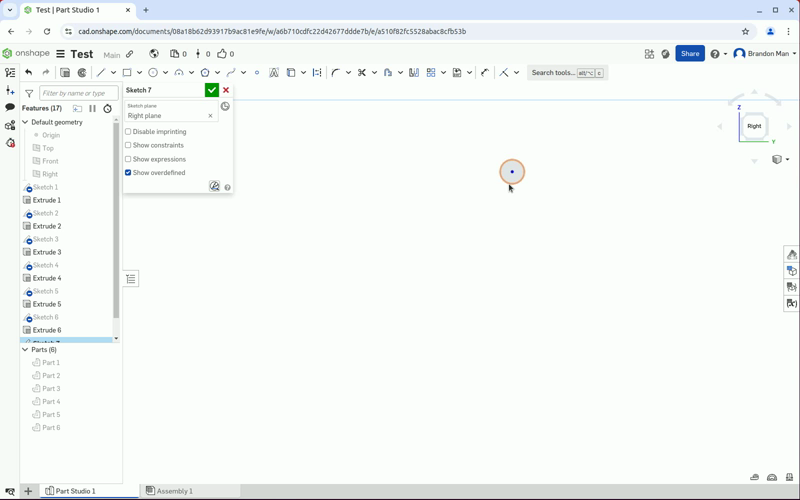
scroll(6)
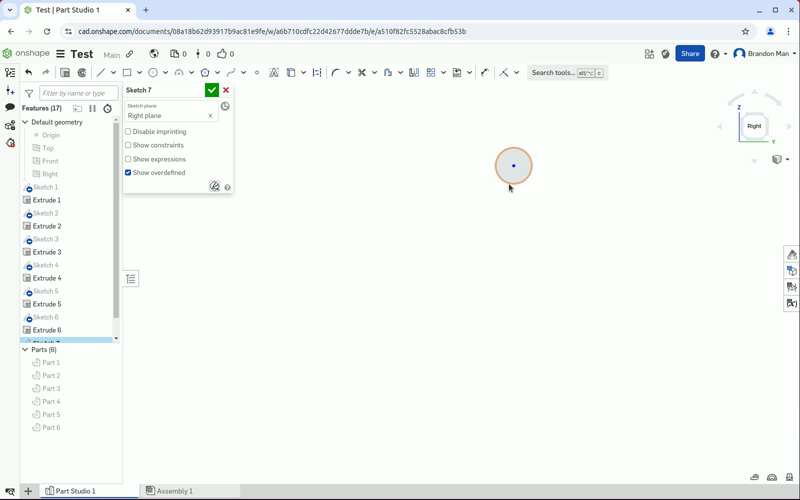
scroll(6)
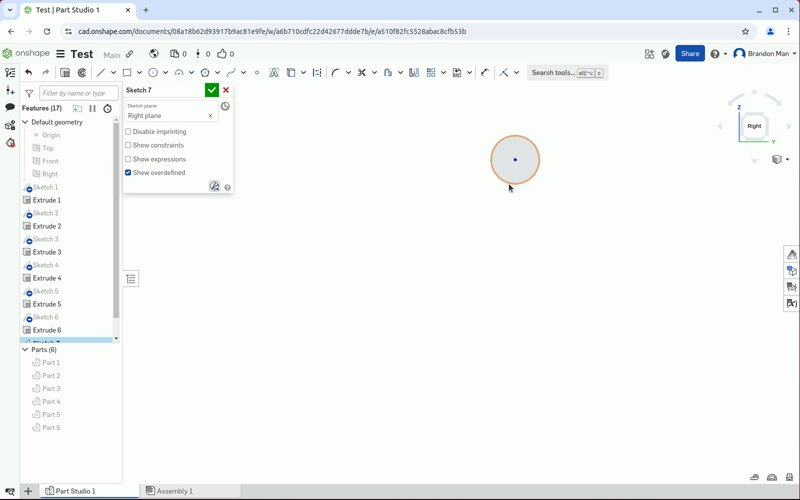
scroll(6)
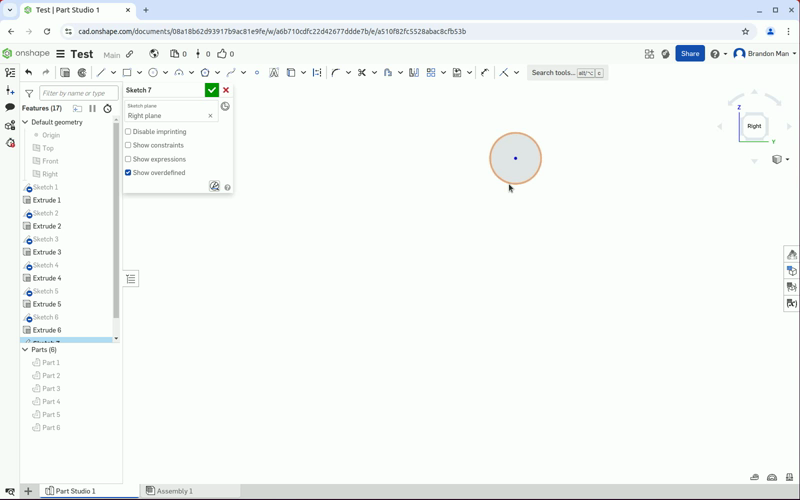
scroll(6)
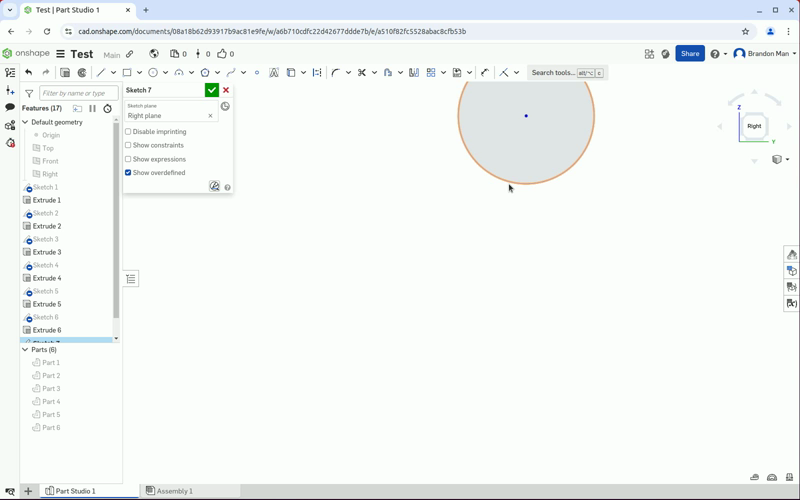
click(509, 183)
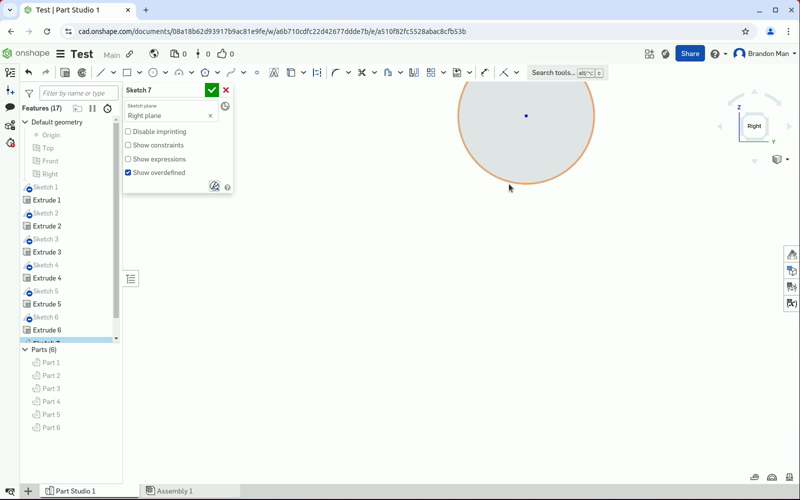
scroll(-6)
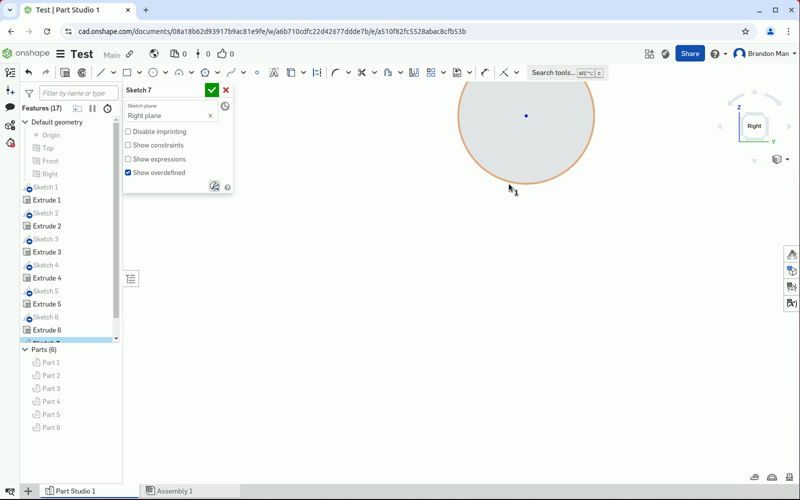
scroll(-6)
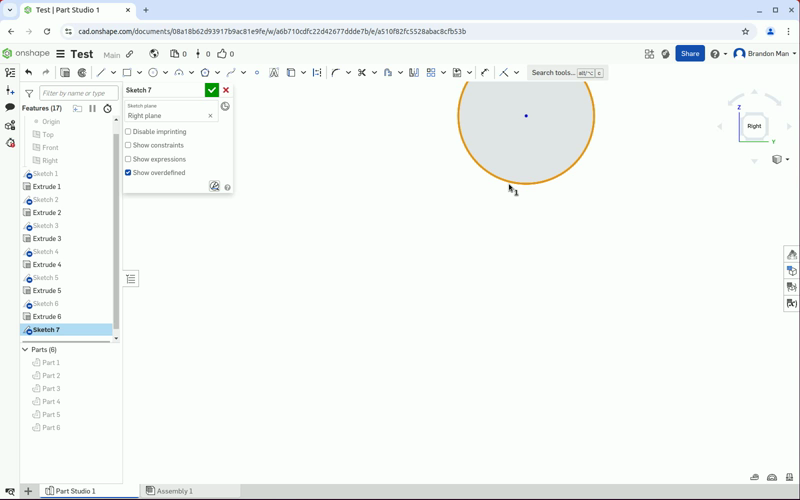
scroll(-6)
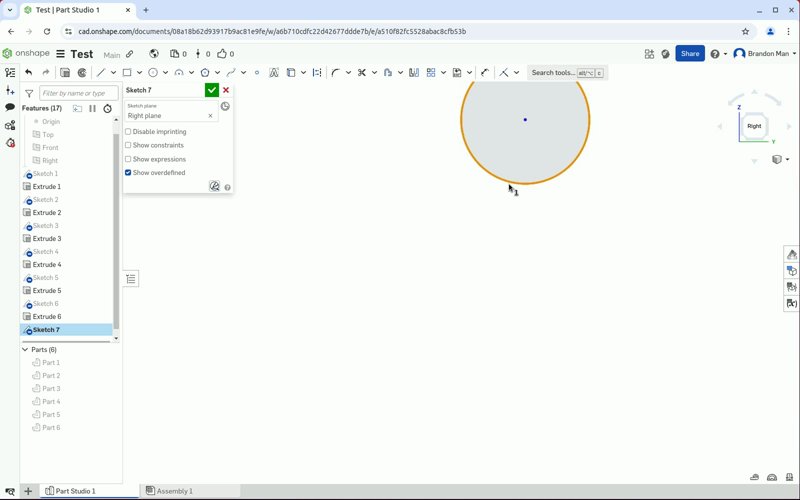
scroll(-6)
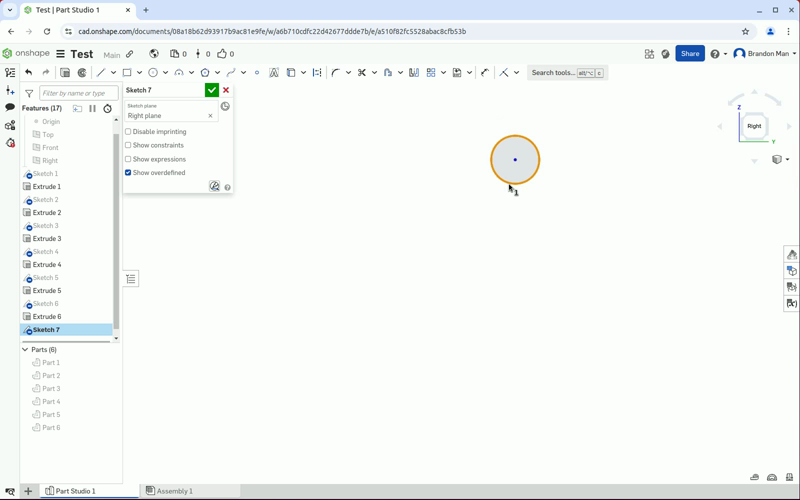
scroll(-6)
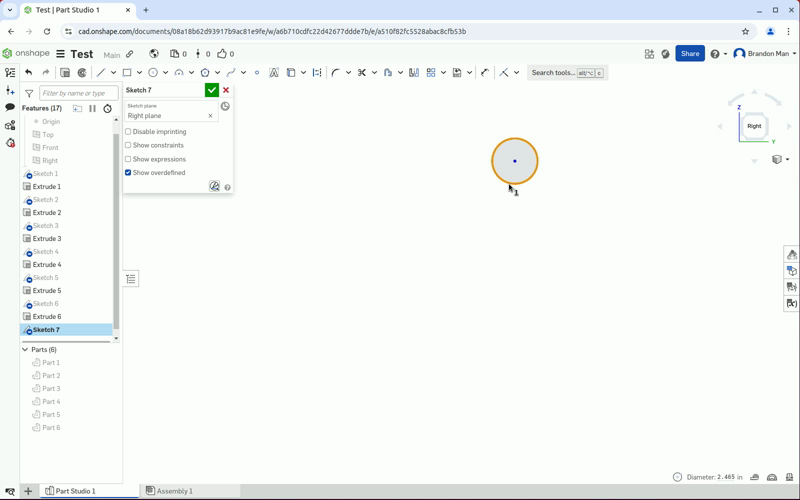
scroll(-6)
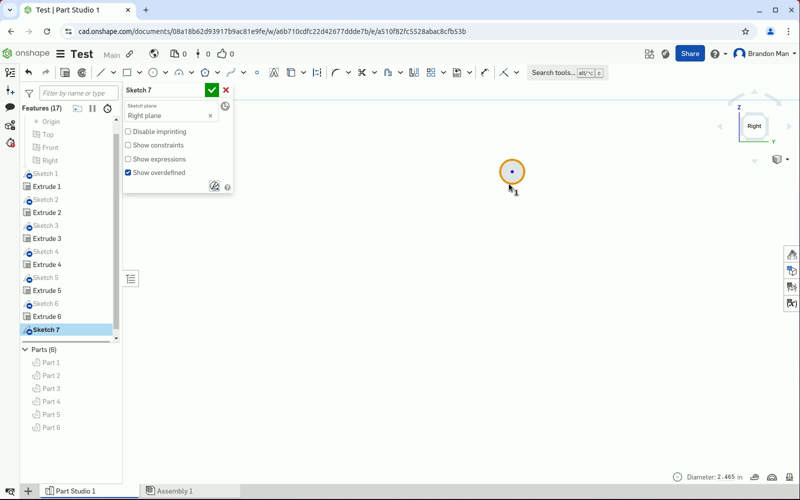
scroll(-6)
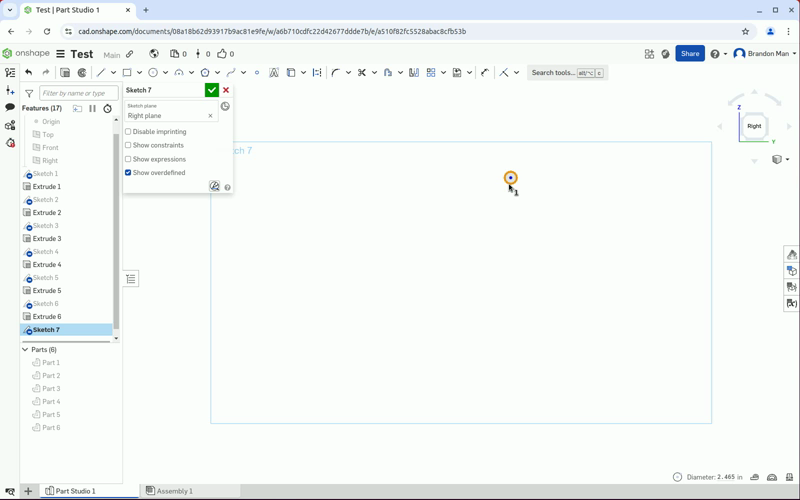
mouse_move(73, 352)
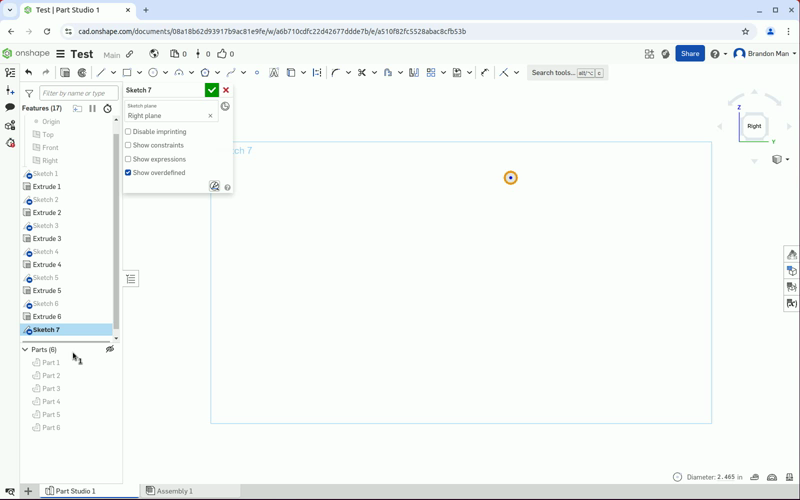
key(shift+y)
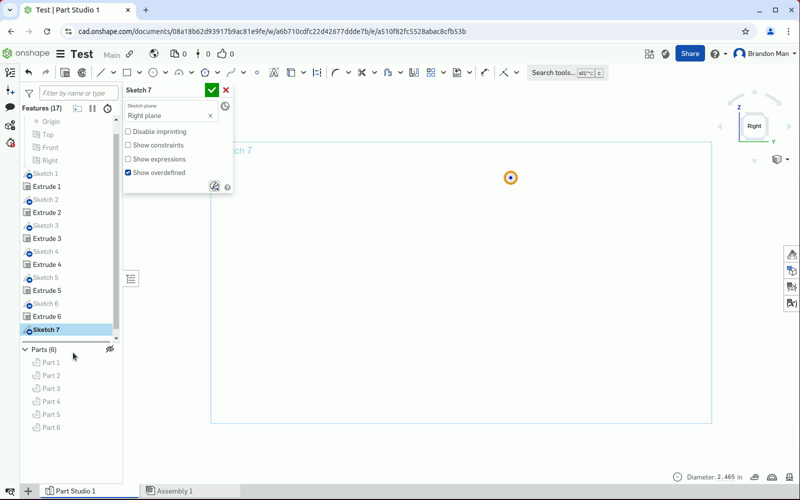
key(shift+e)
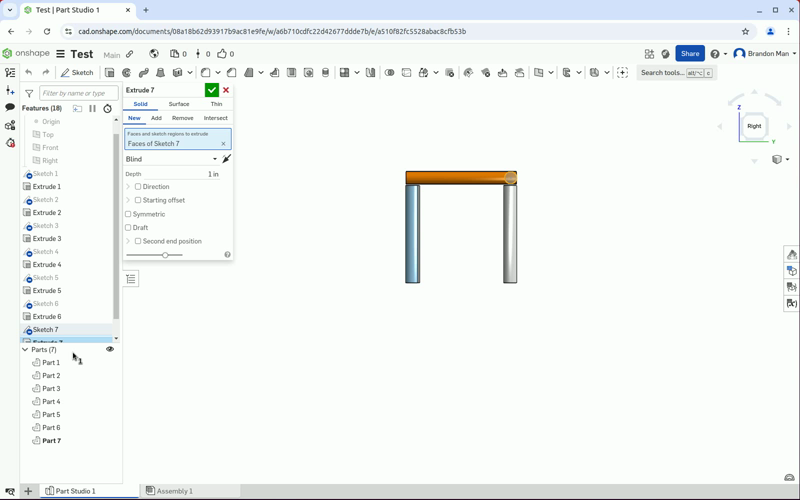
mouse_move(143, 106)
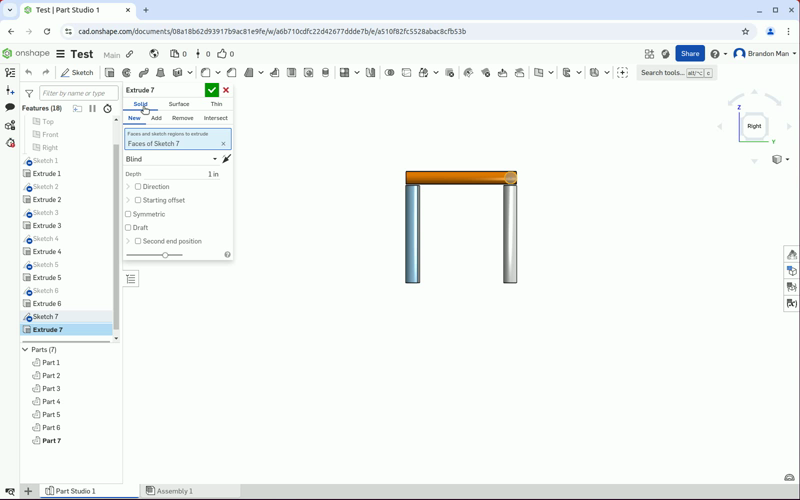
click(143, 106)
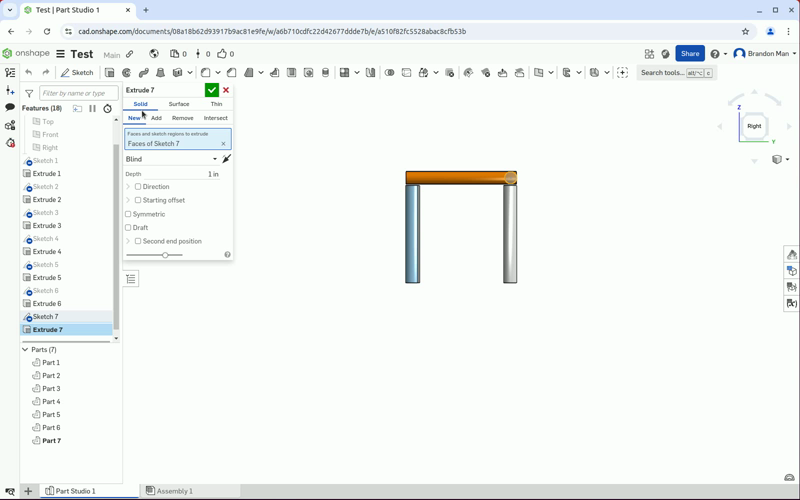
mouse_move(137, 120)
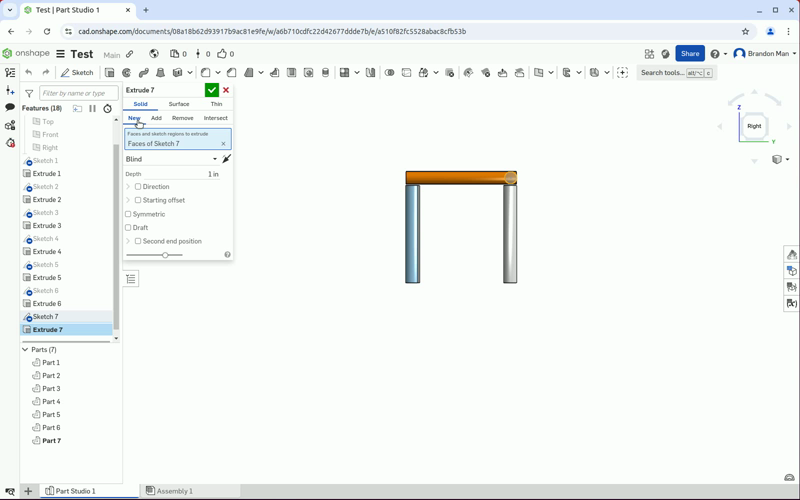
click(137, 120)
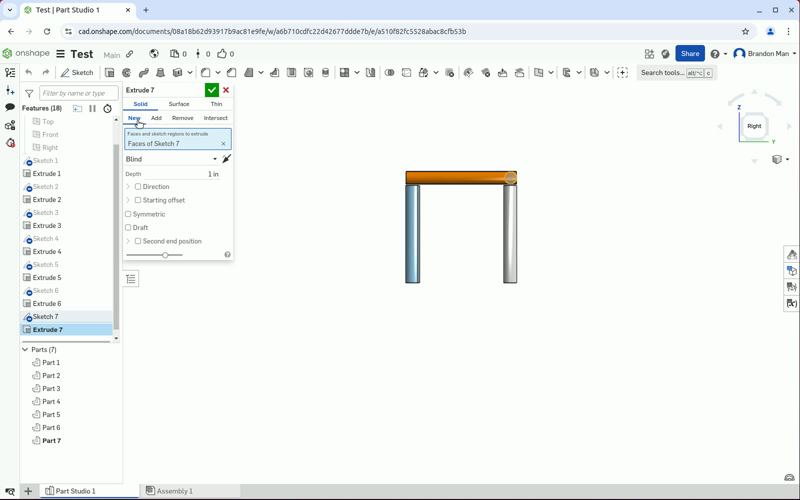
key(tab, 4)
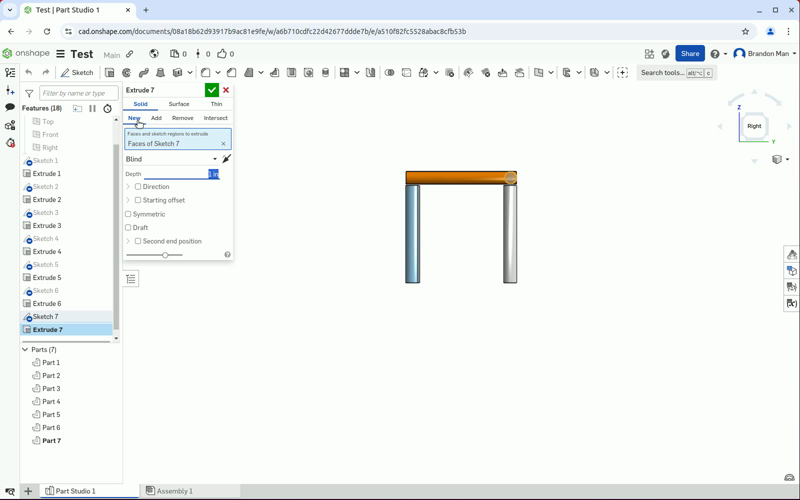
text(22.626)
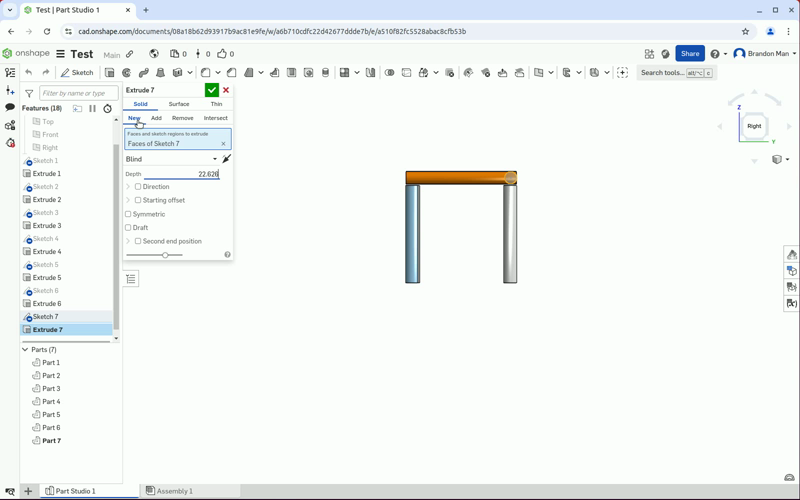
key(tab, 3)
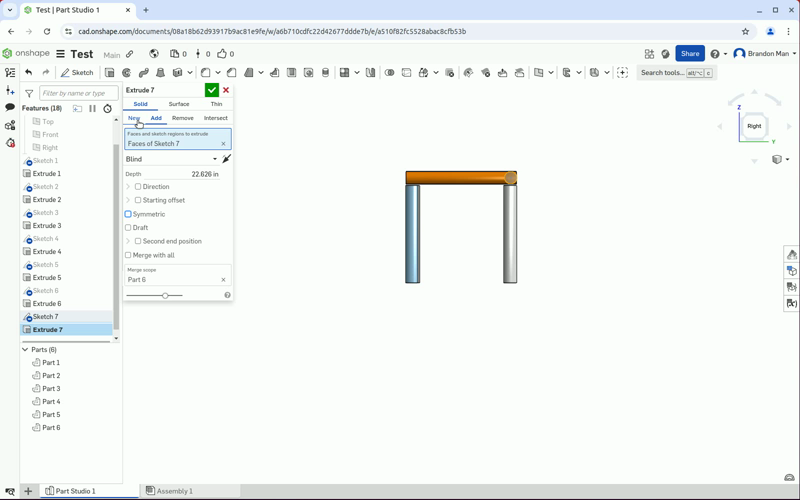
key(space)
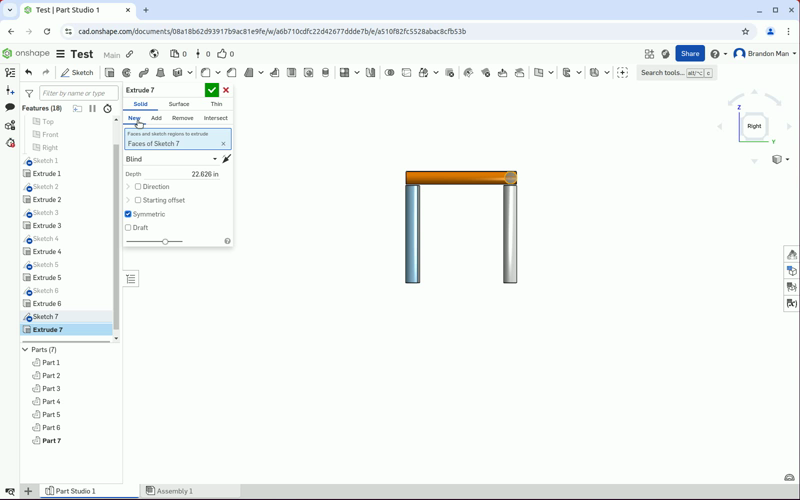
key(enter)
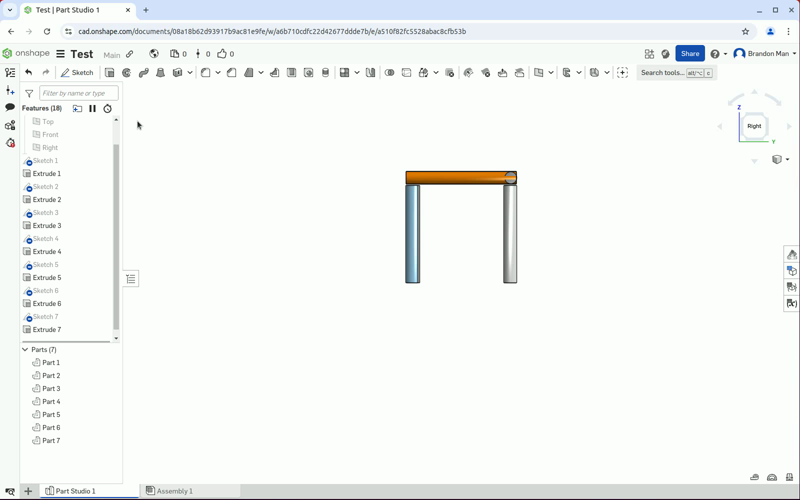
key(shift+h)
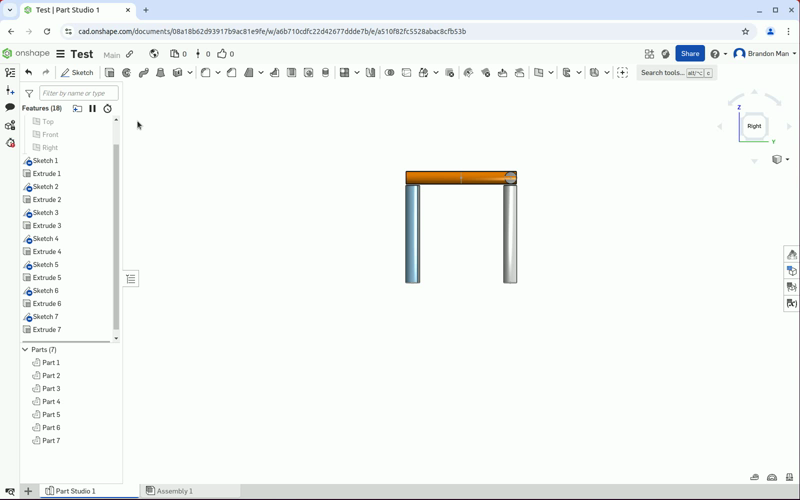
key(shift+h)
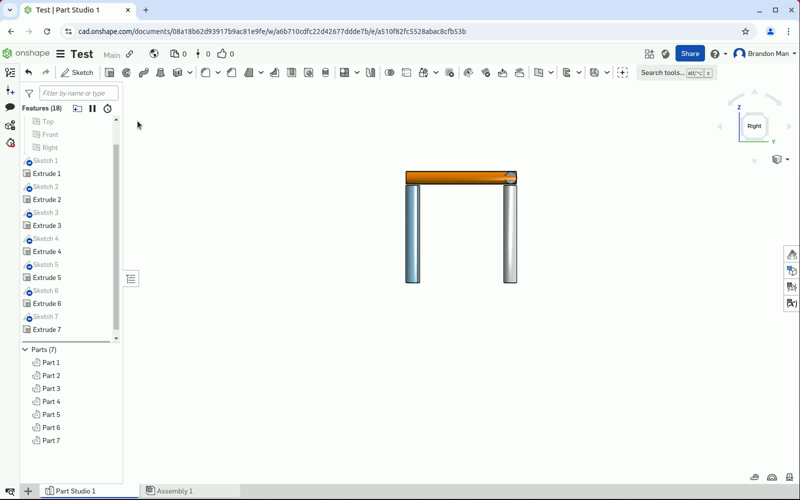
mouse_move(69, 163)
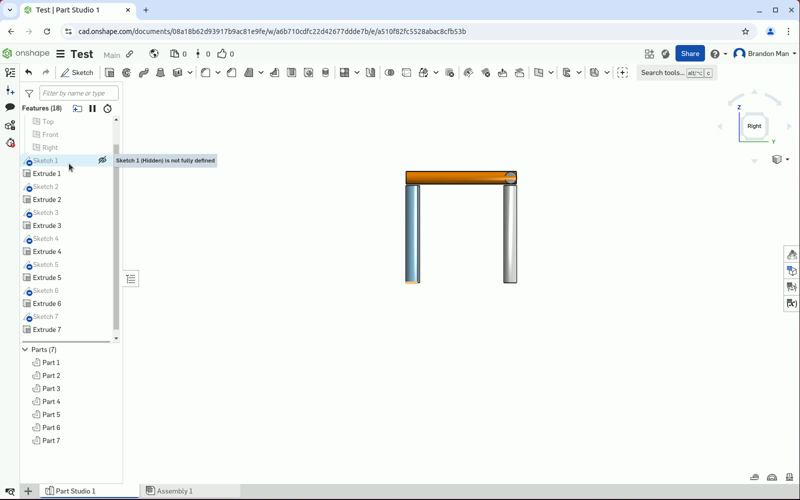
click(69, 163)
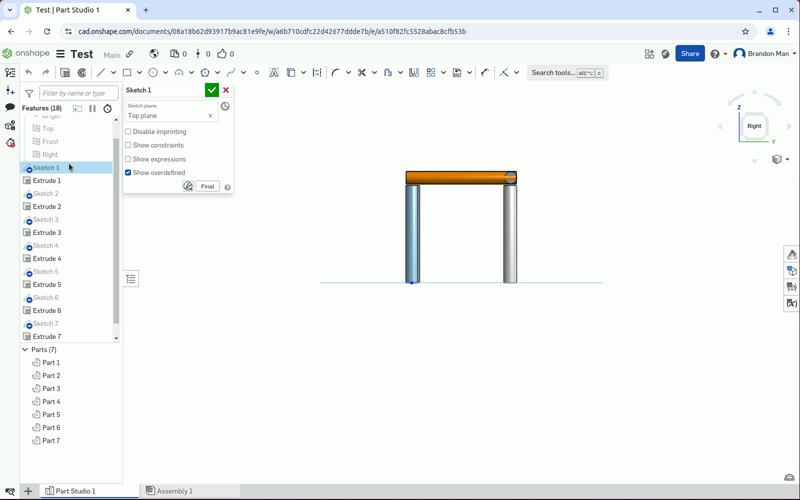
mouse_move(229, 92)
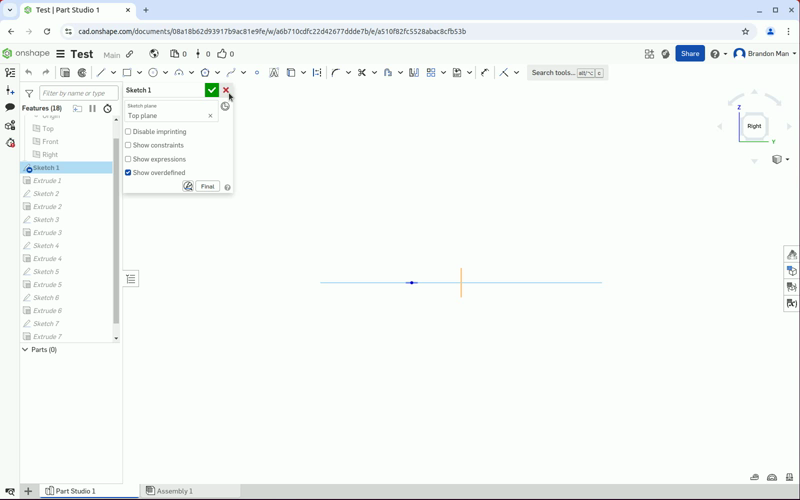
click(229, 92)
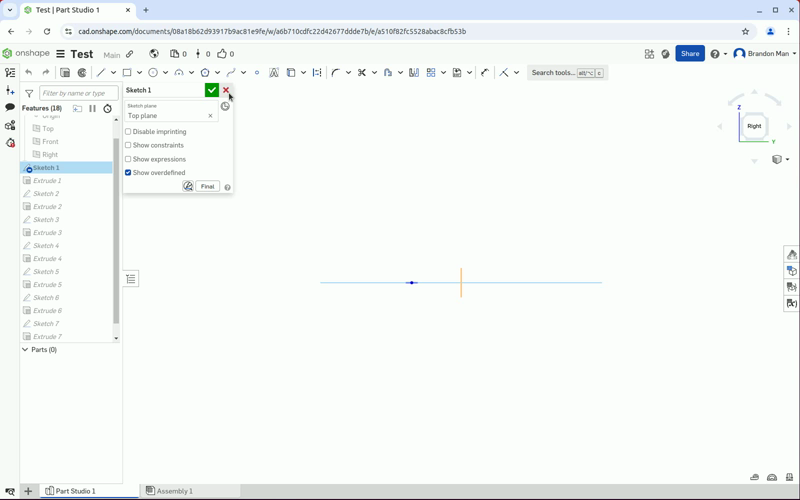
key(shift+s)
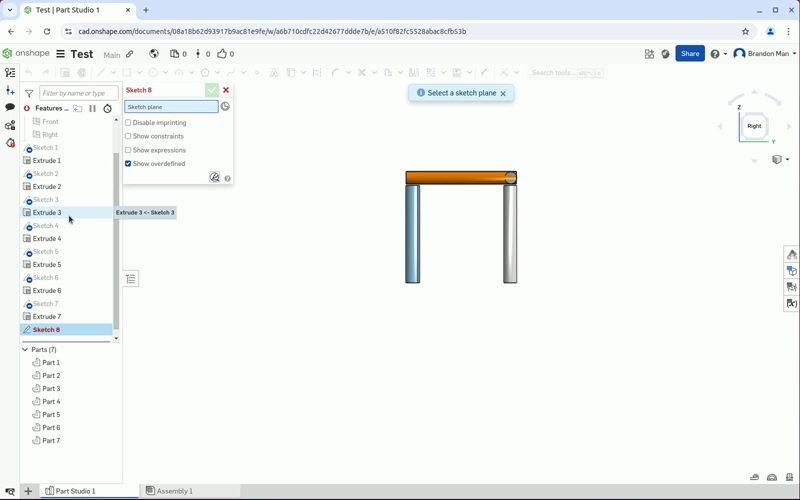
scroll(3)
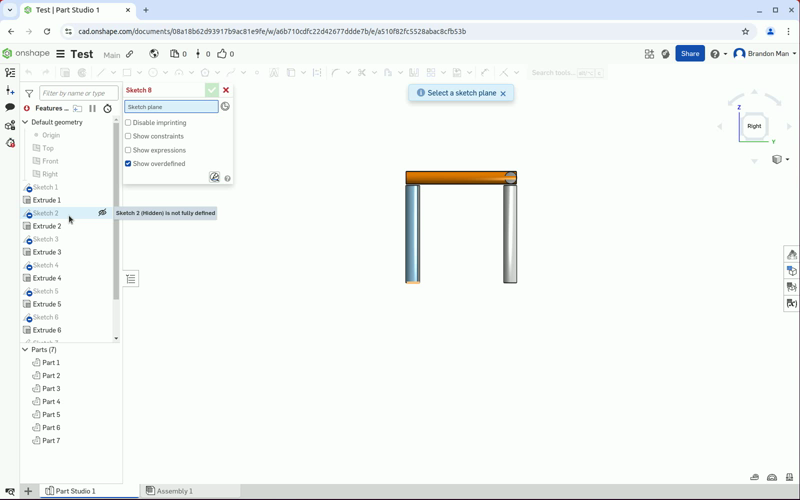
mouse_move(69, 176)
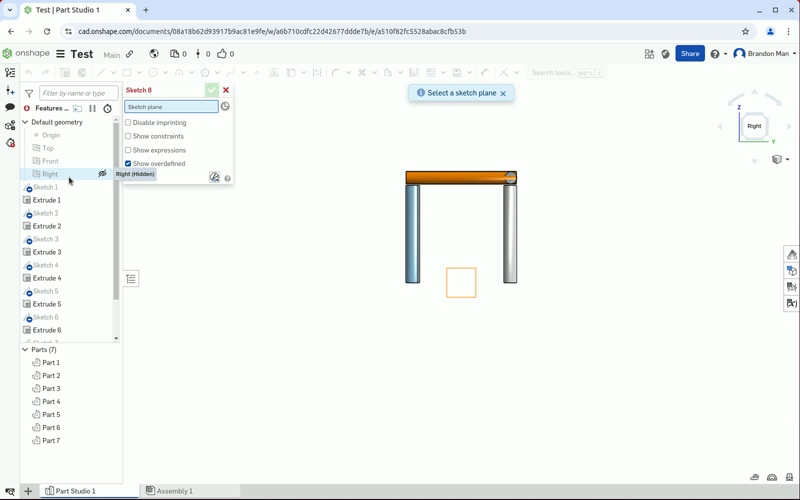
click(69, 176)
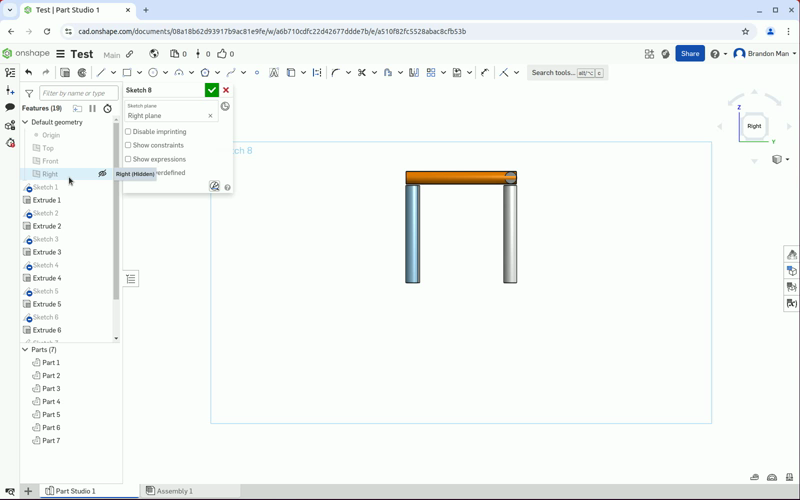
mouse_move(73, 352)
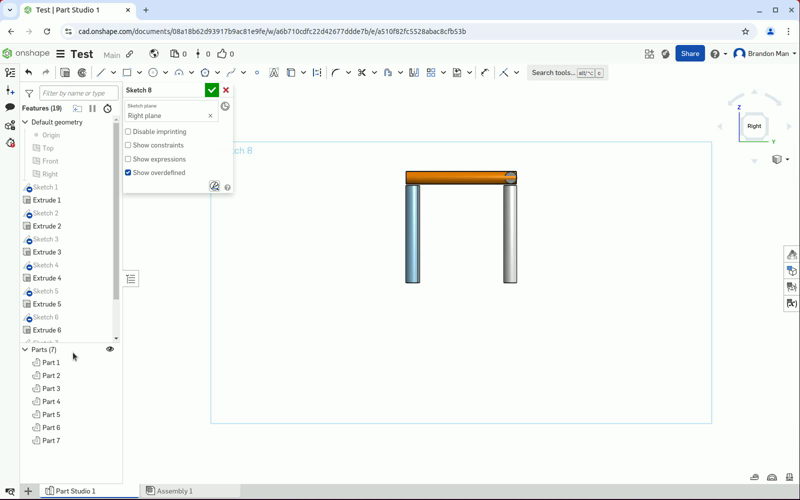
key(y)
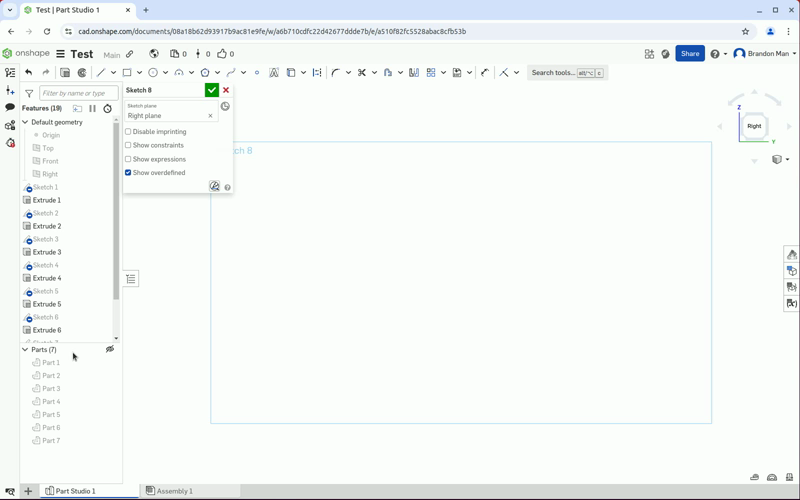
key(c)
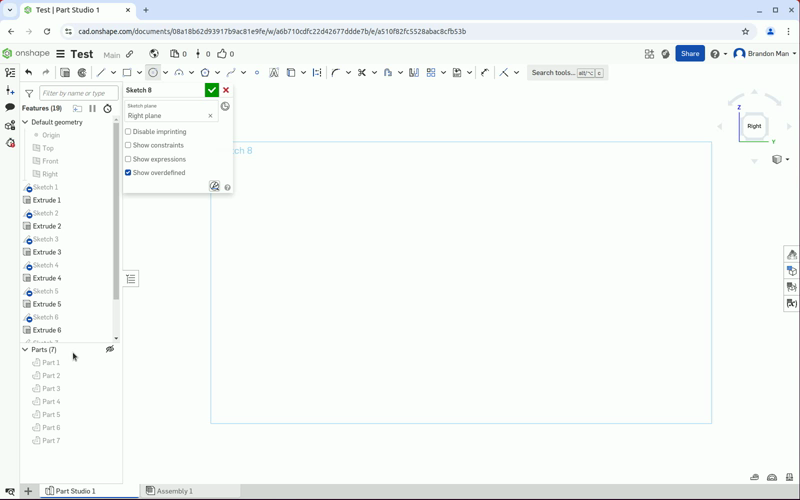
key_down(shift)
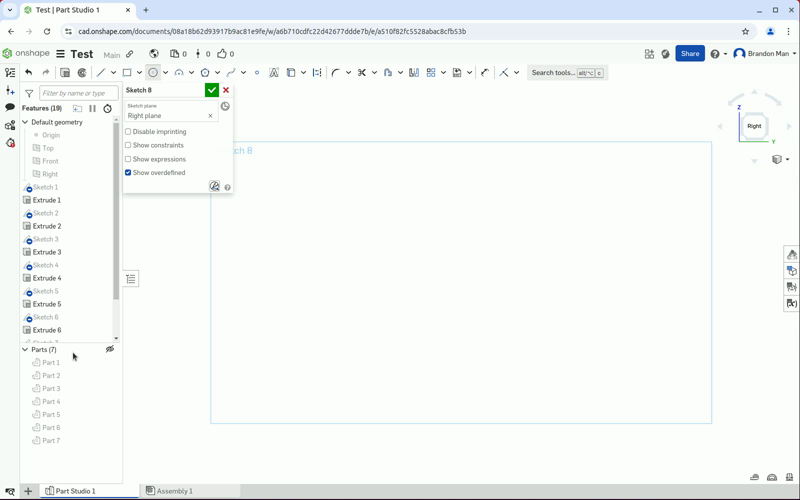
mouse_move(413, 176)
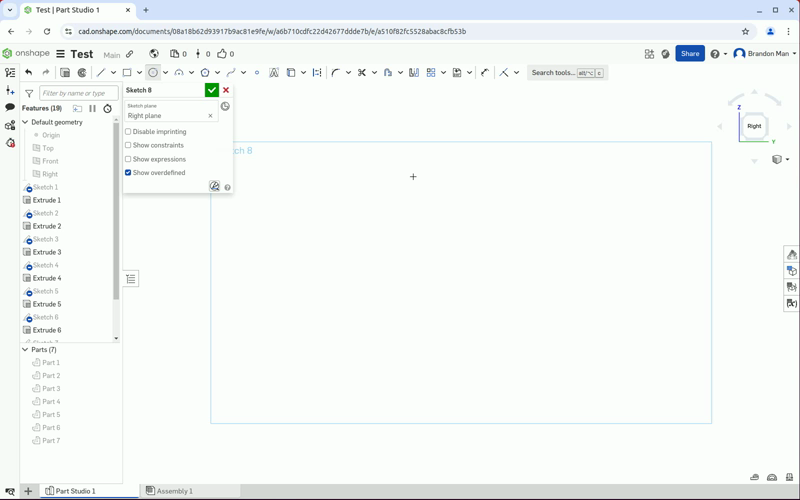
click(413, 176)
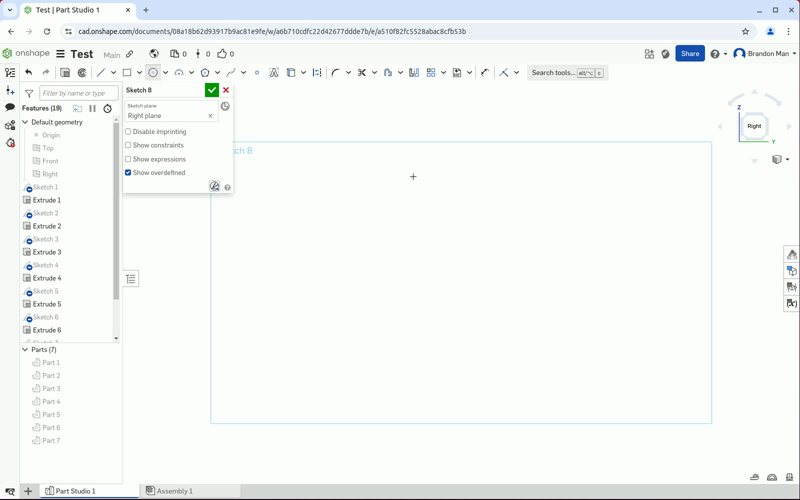
key_up(shift)
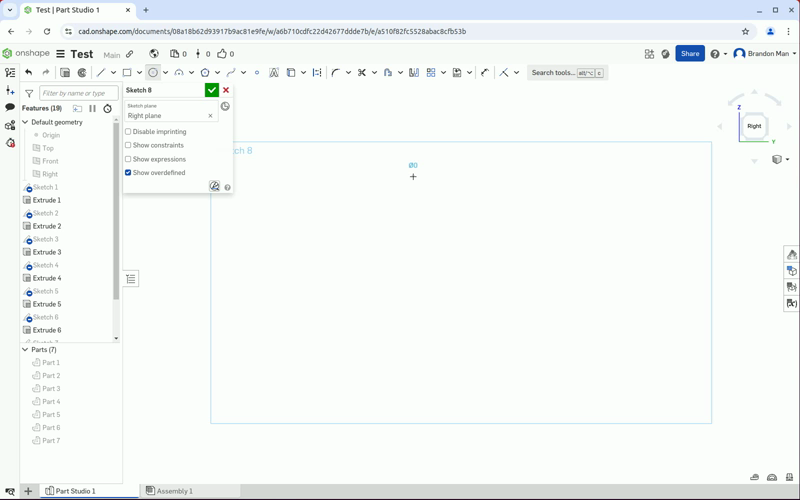
mouse_move(419, 176)
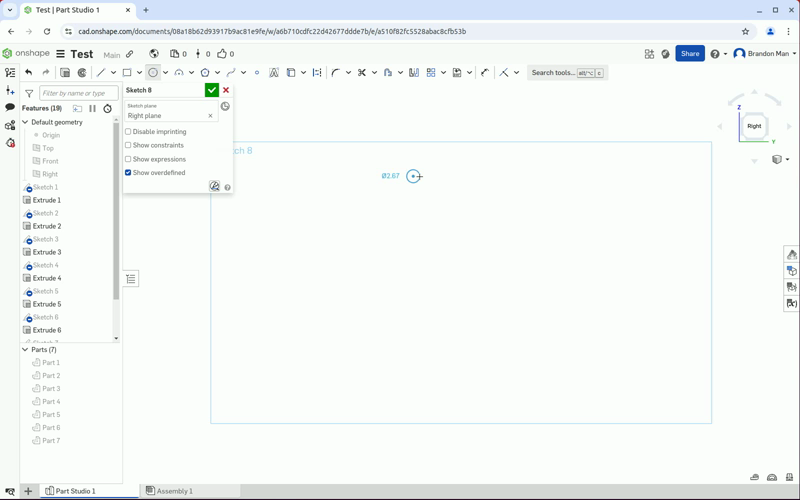
click(419, 176)
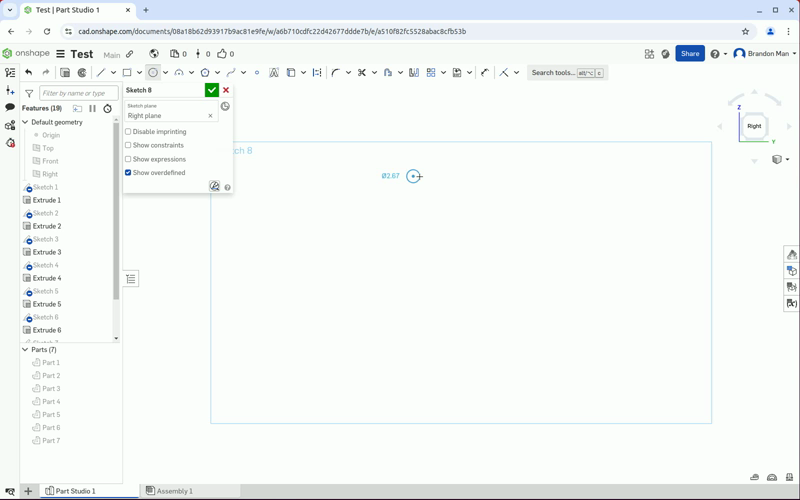
key(esc)
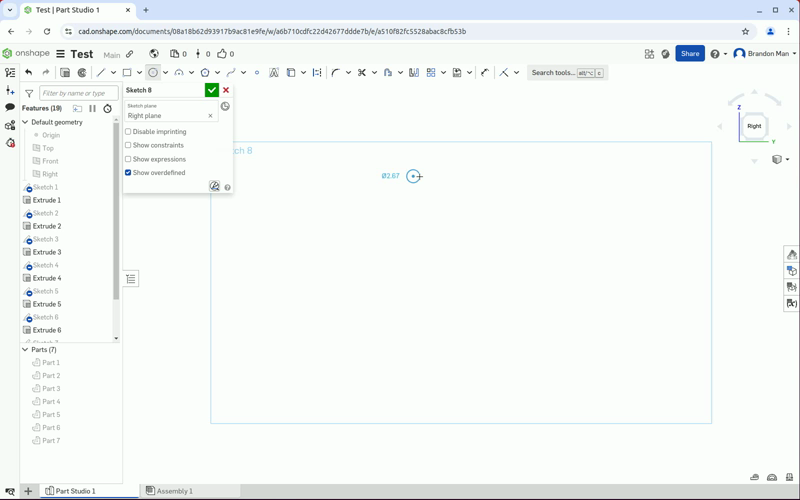
mouse_move(412, 180)
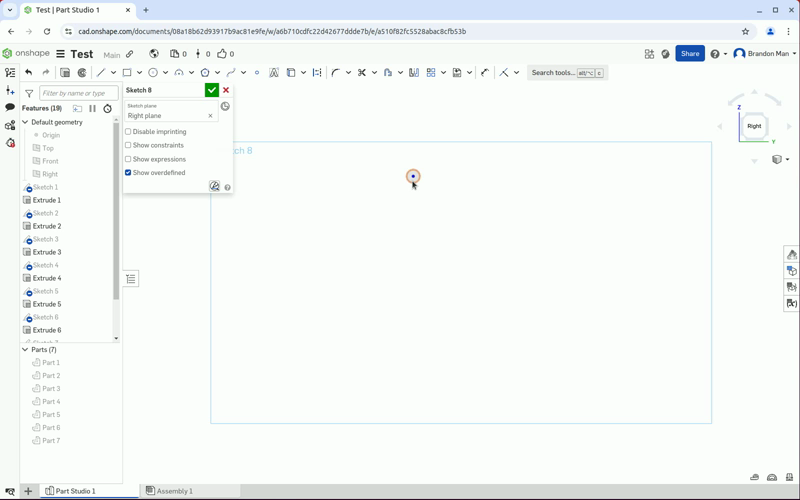
scroll(6)
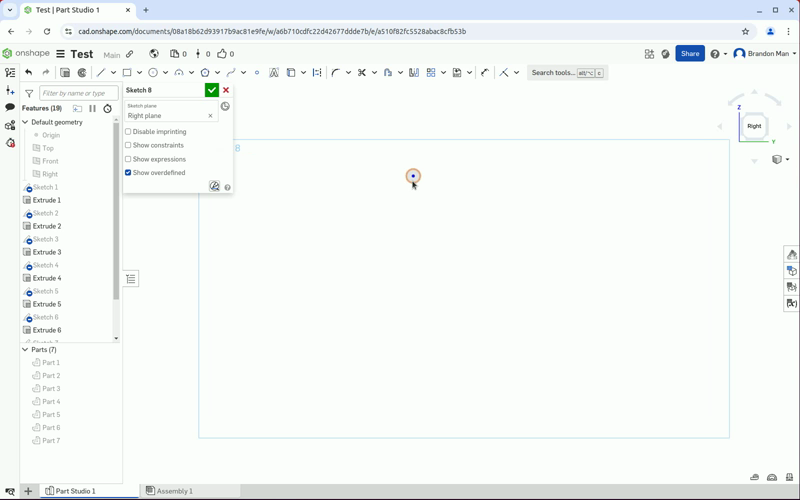
scroll(6)
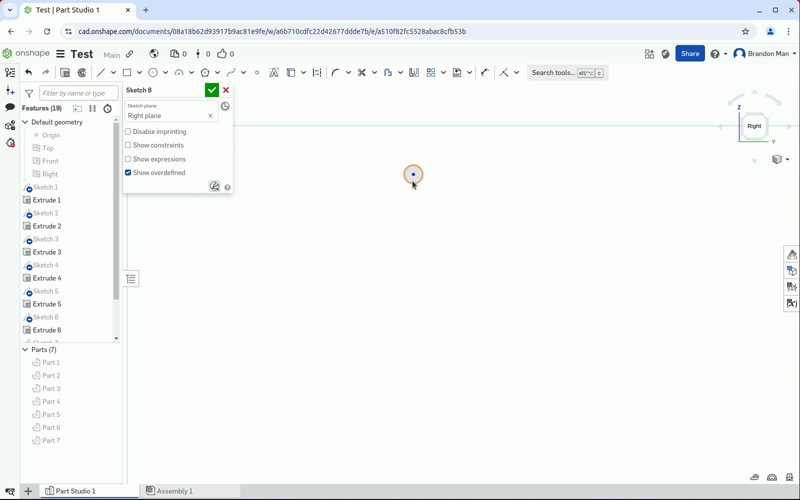
scroll(6)
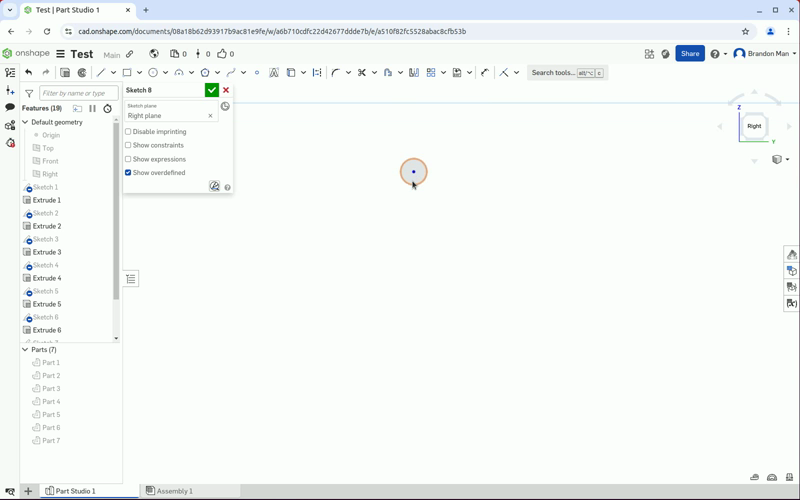
scroll(6)
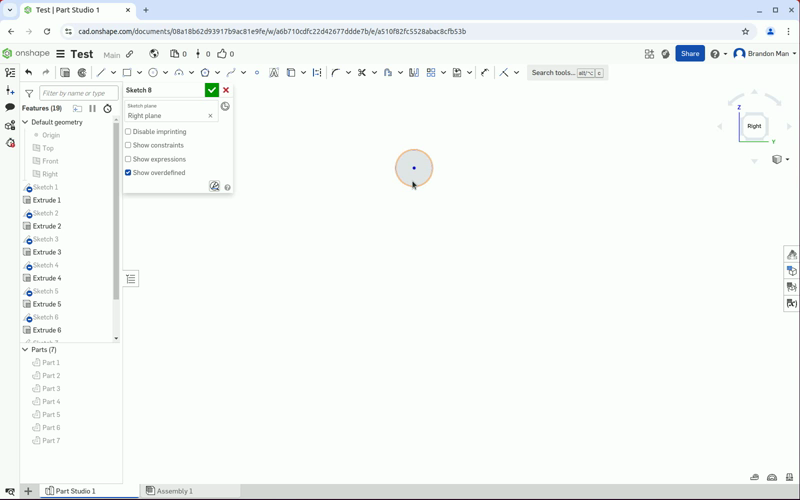
scroll(6)
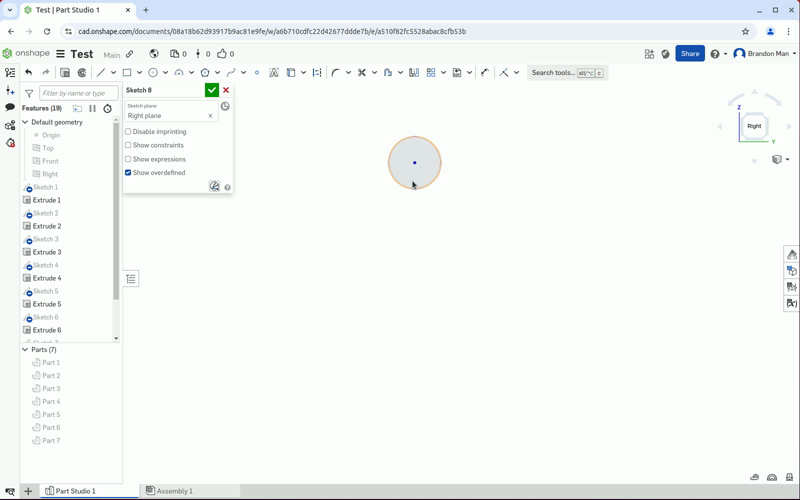
scroll(6)
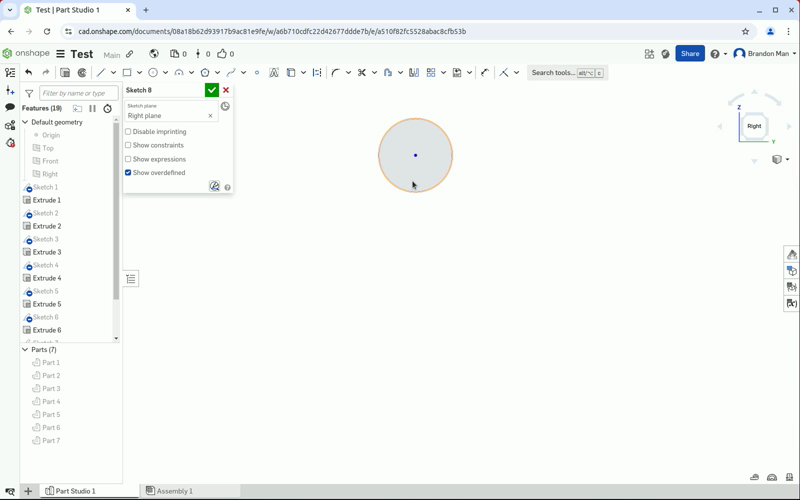
scroll(6)
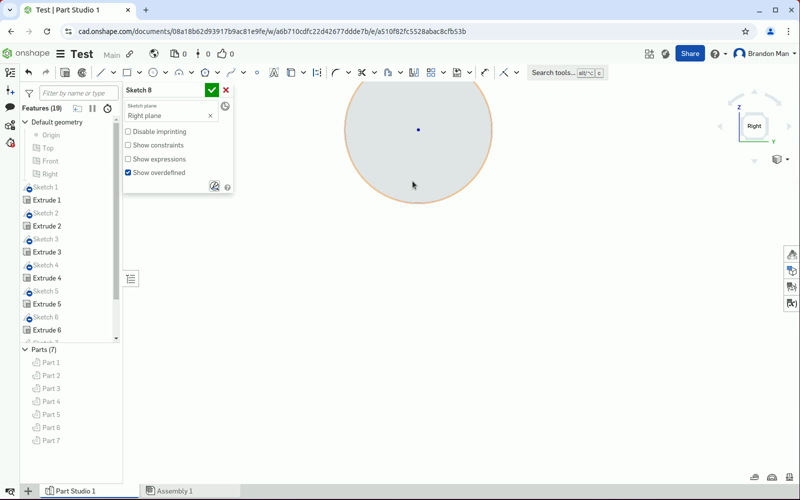
click(412, 180)
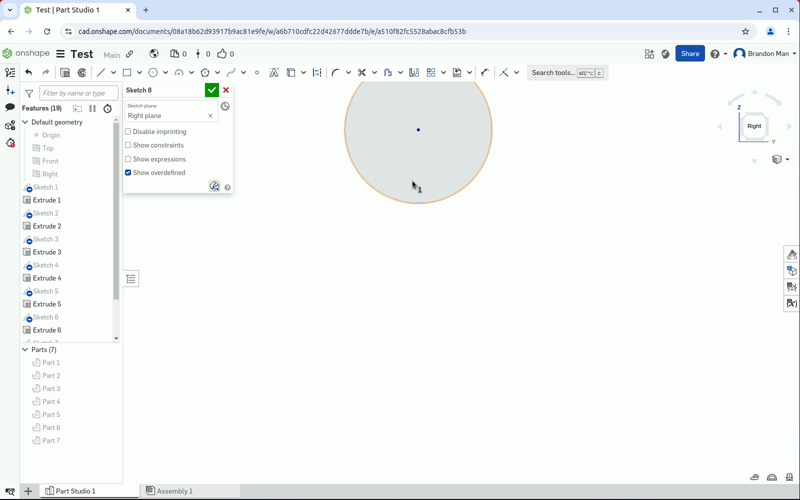
scroll(-6)
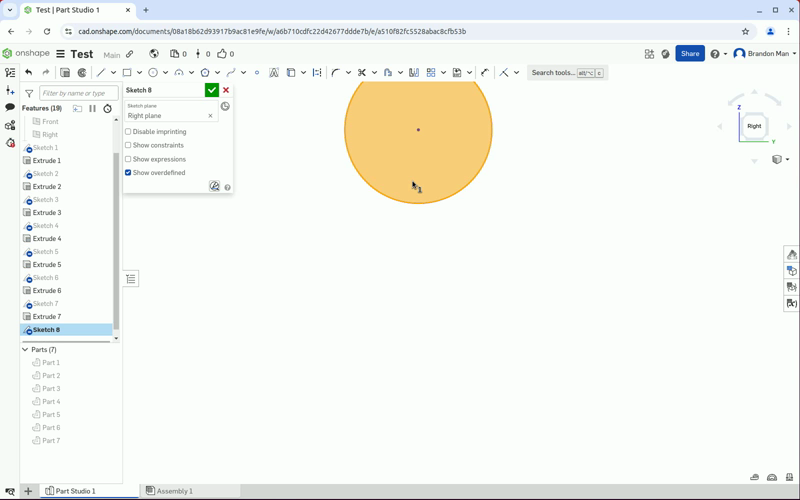
scroll(-6)
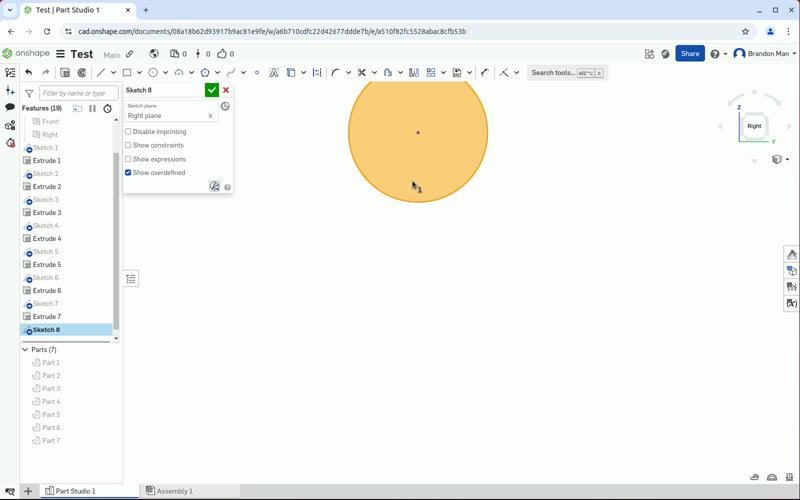
scroll(-6)
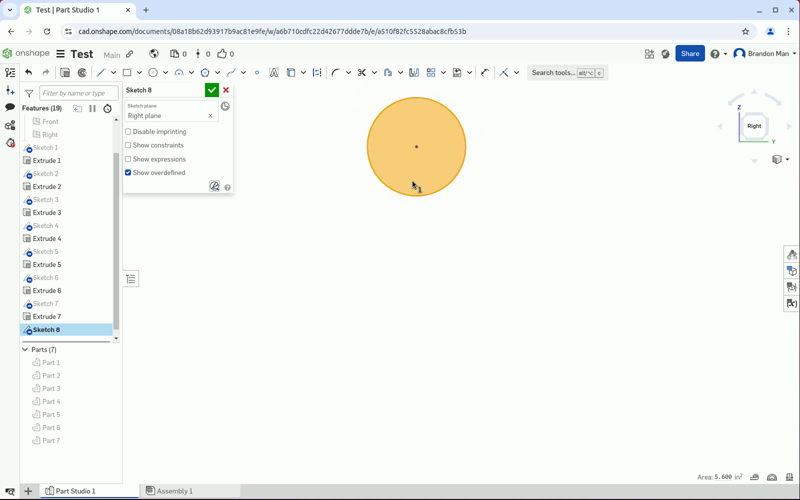
scroll(-6)
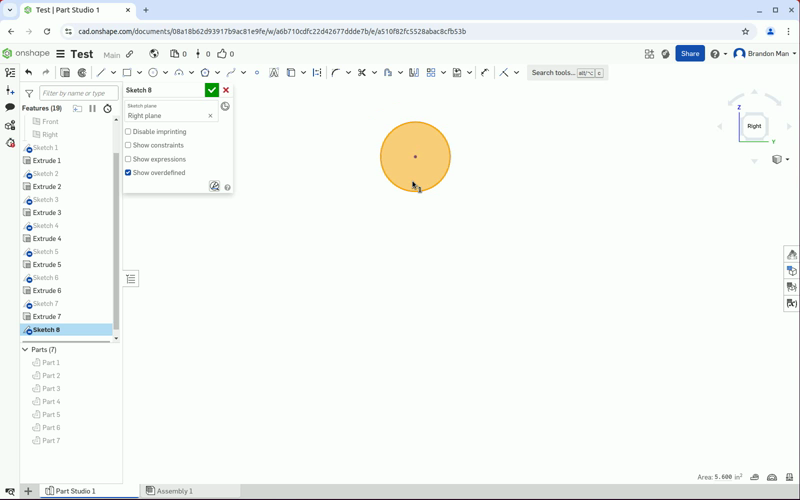
scroll(-6)
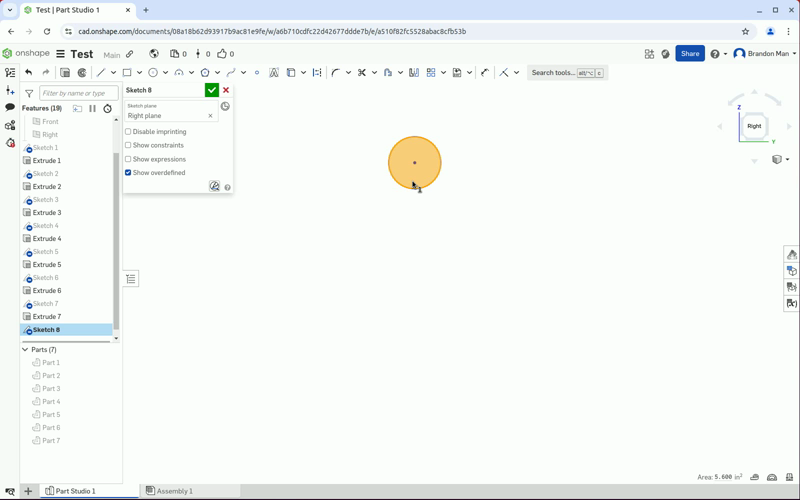
scroll(-6)
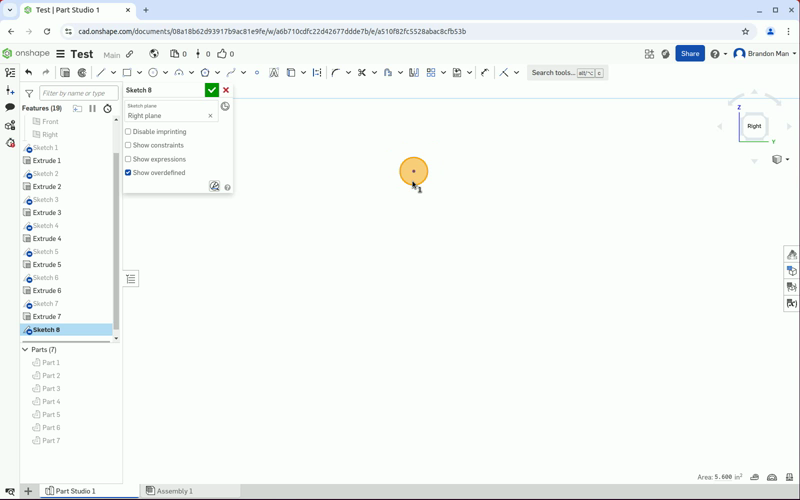
scroll(-6)
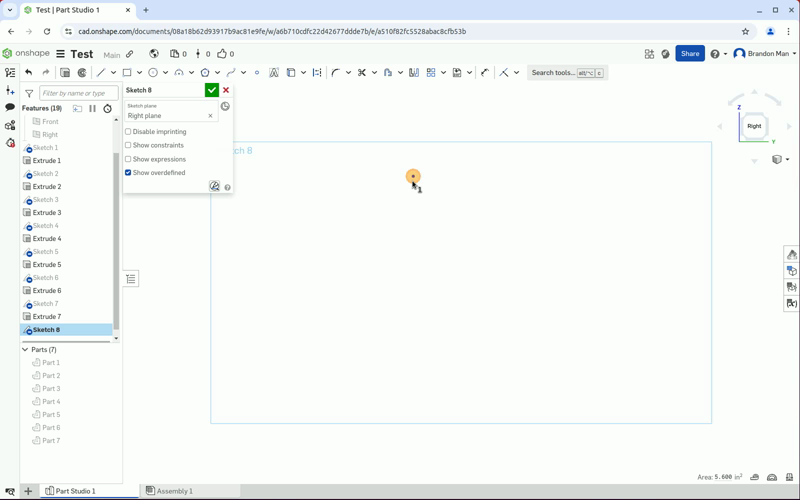
mouse_move(73, 352)
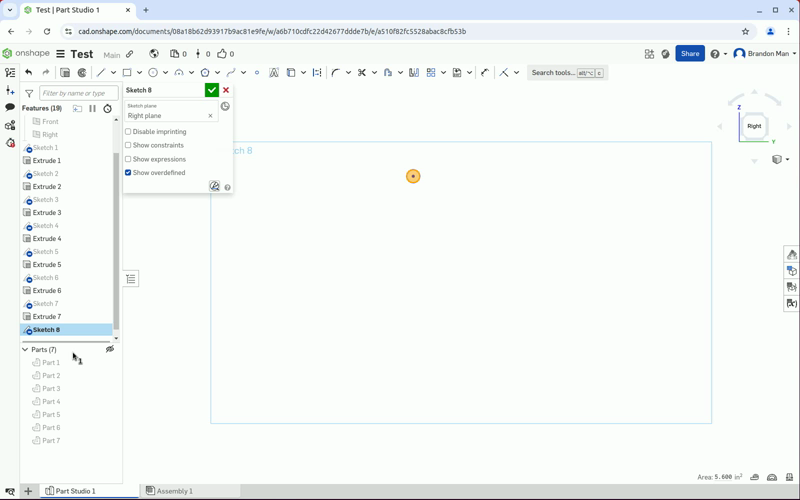
key(shift+y)
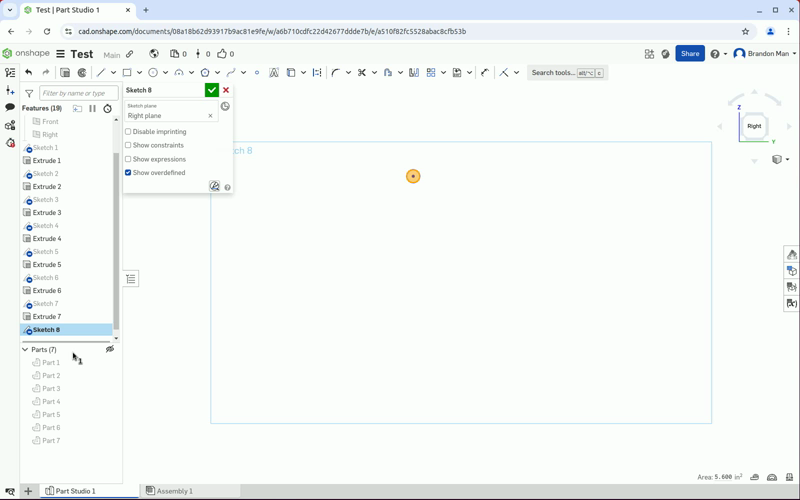
key(shift+e)
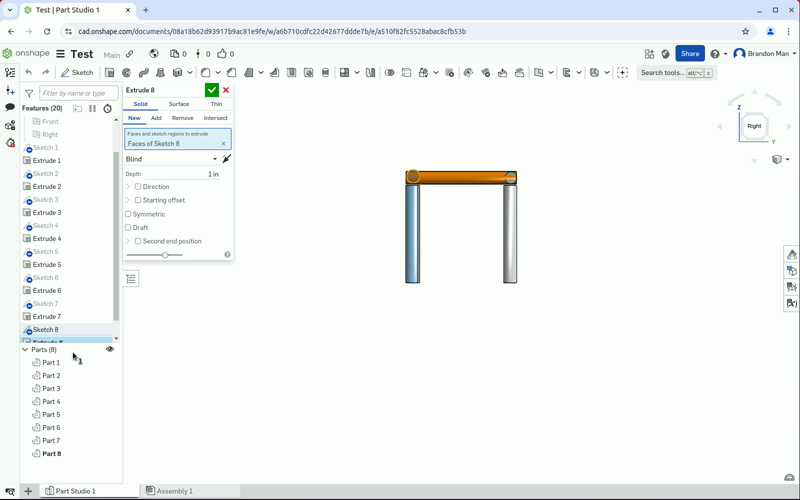
mouse_move(143, 106)
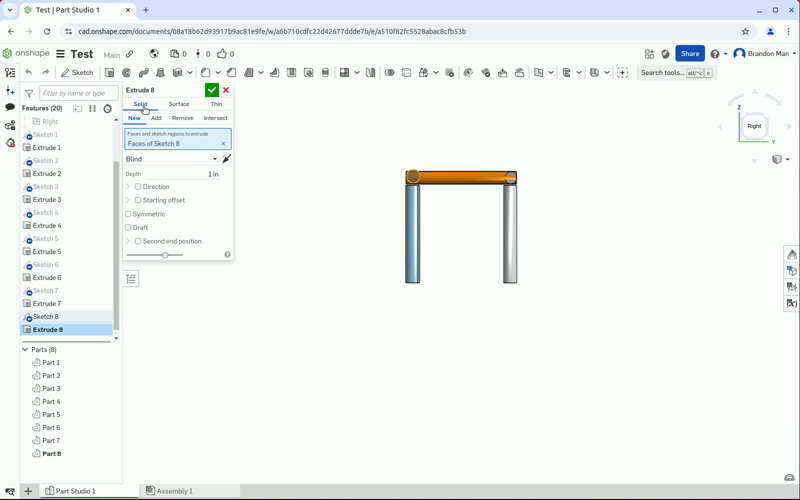
click(143, 106)
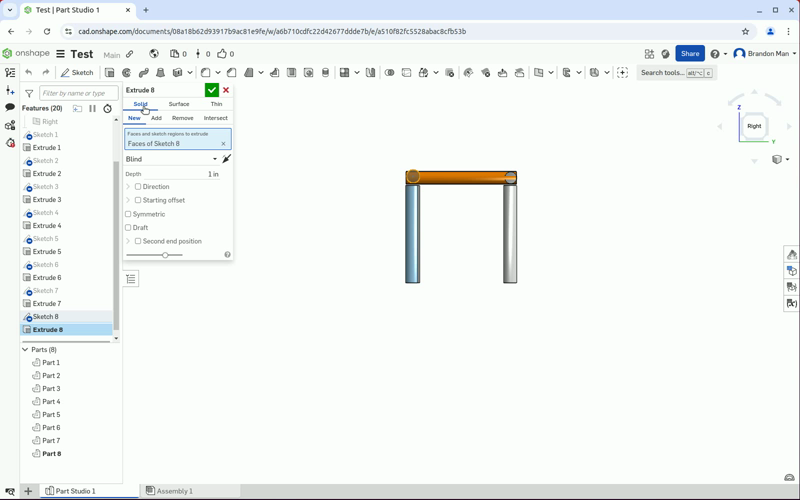
mouse_move(137, 120)
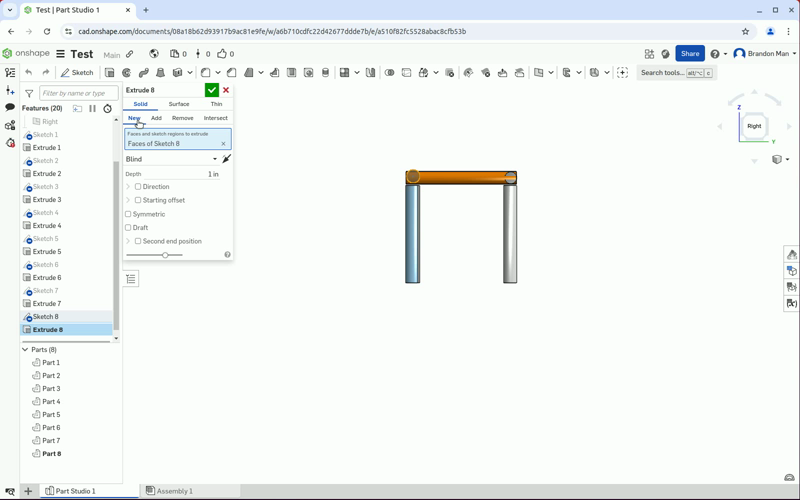
click(137, 120)
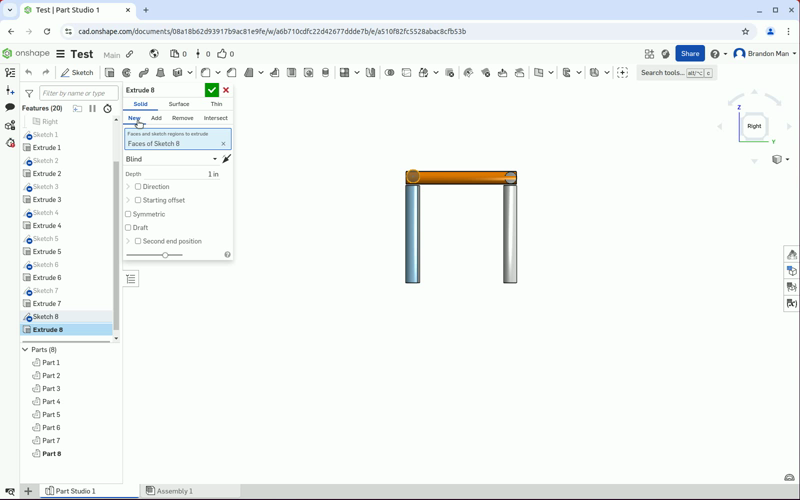
key(tab, 4)
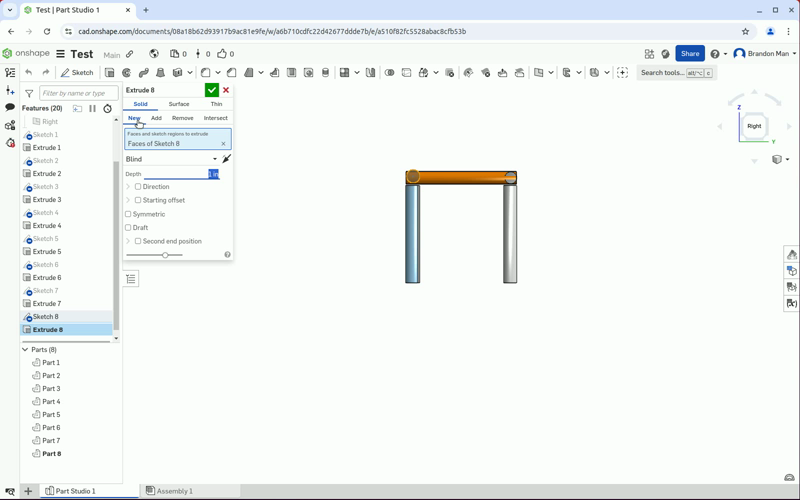
text(22.626)
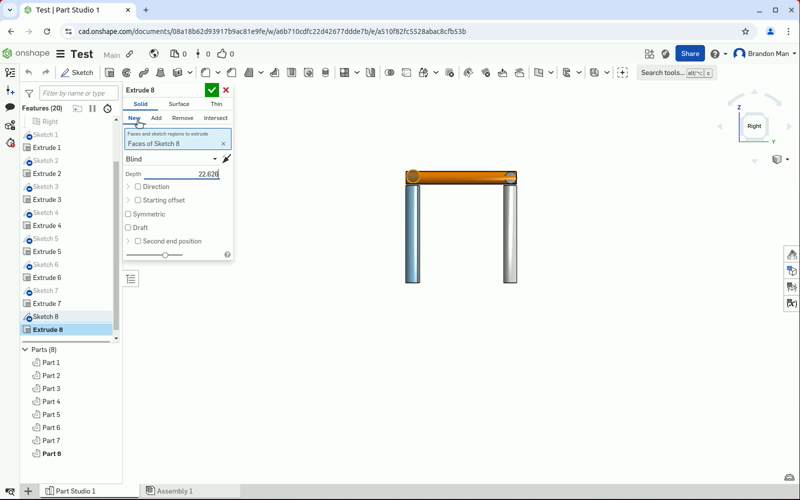
key(tab, 3)
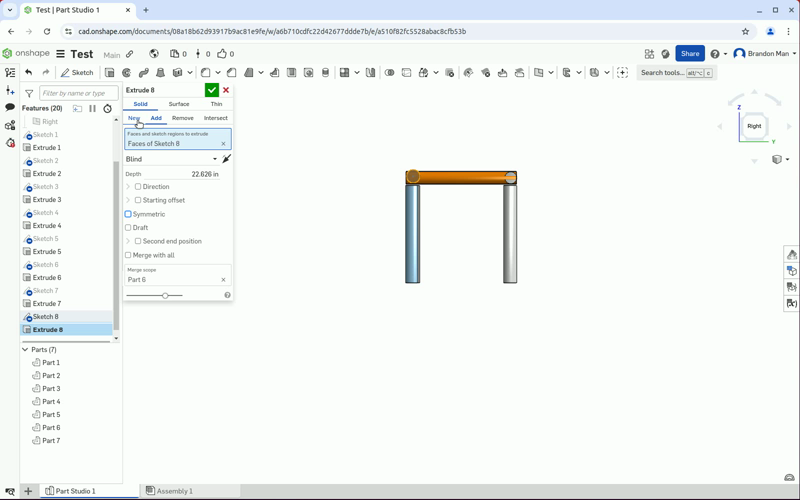
key(space)
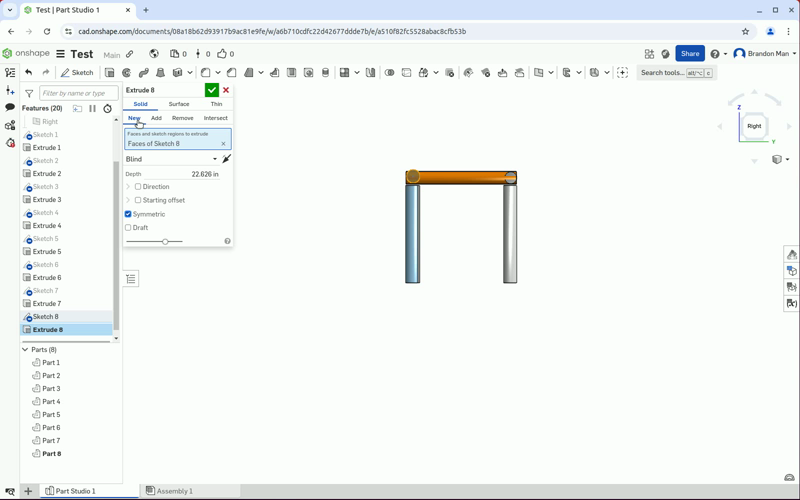
key(enter)
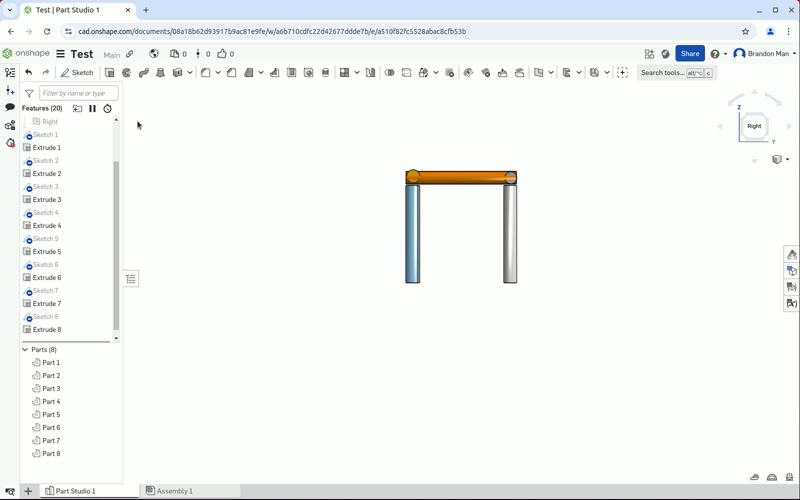
key(shift+h)
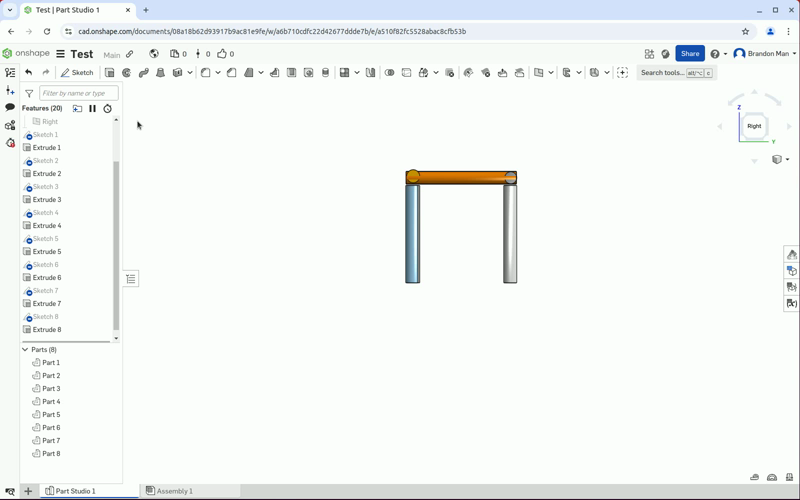
key(shift+h)
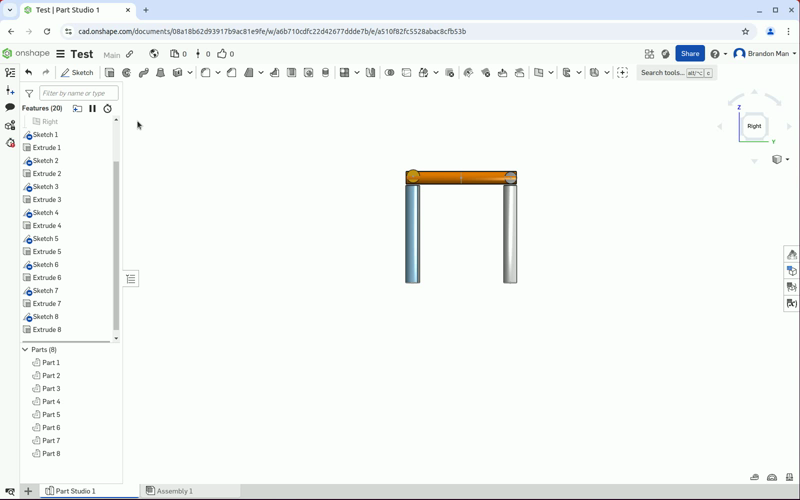
key(shift+7)
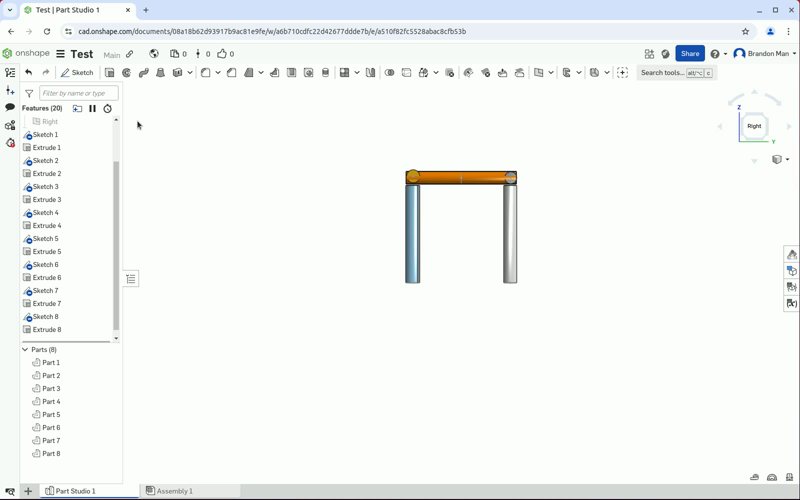
key(right, 2)
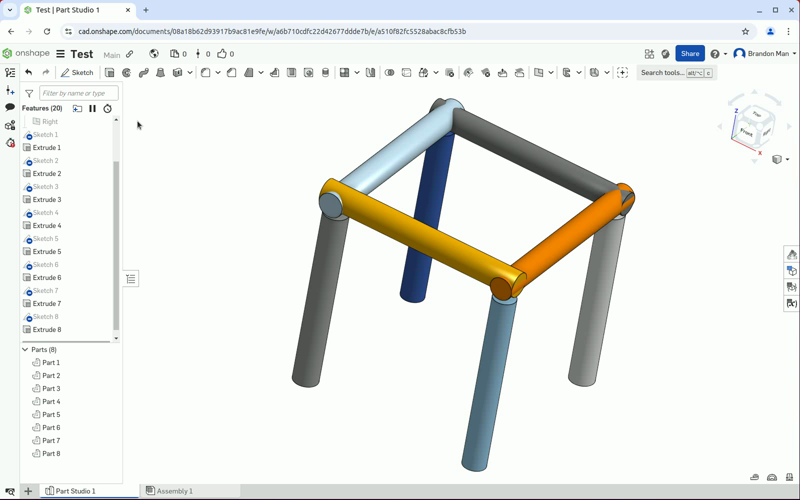
key(down, 2)
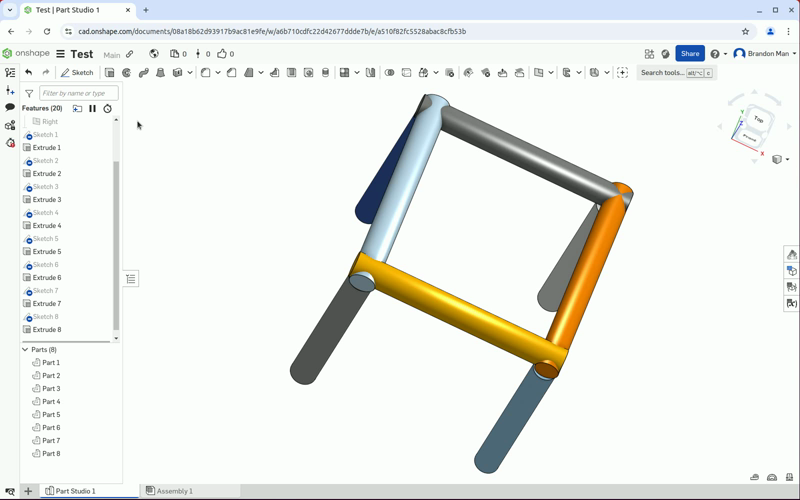
key(up, 2)
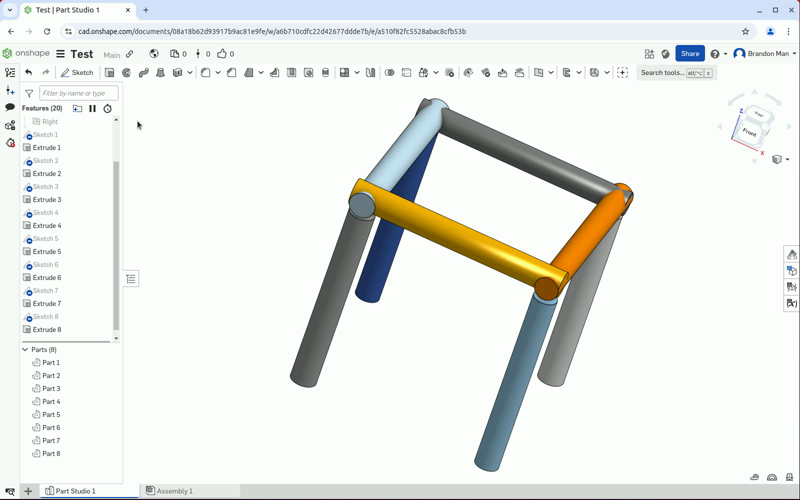
key(left, 2)
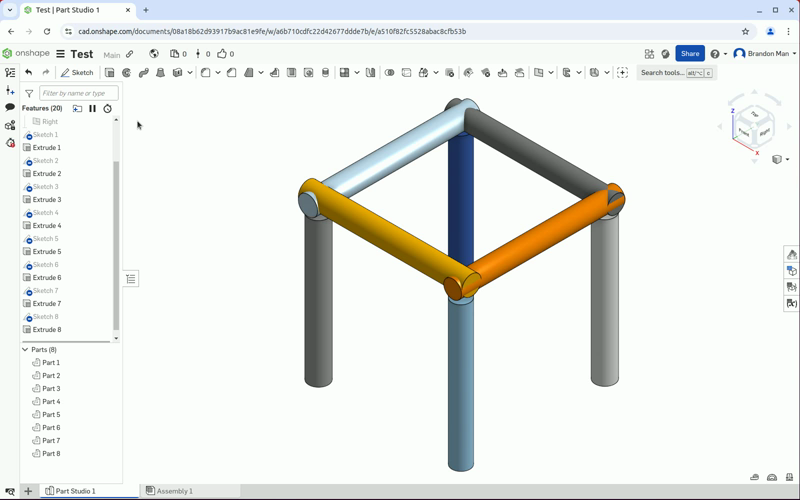
mouse_move(69, 137)
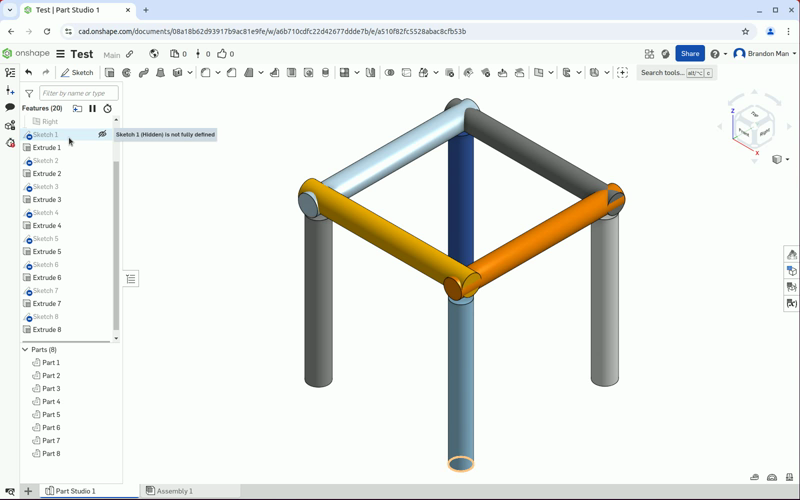
click(69, 137)